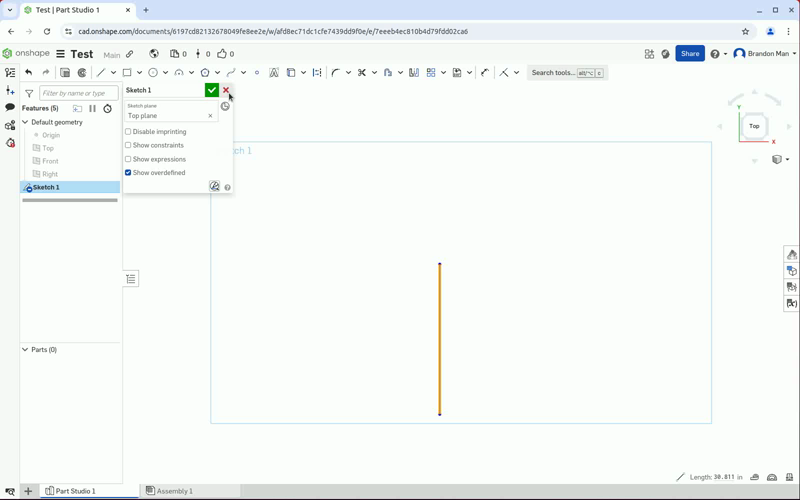
key(shift+h)
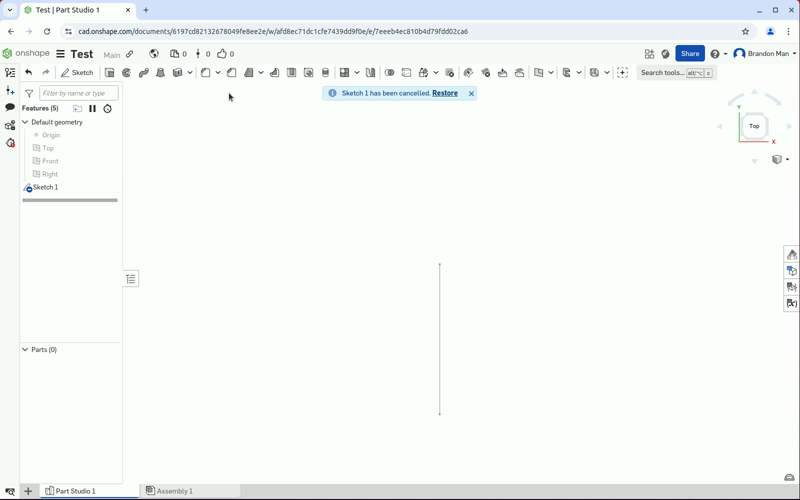
key(shift+s)
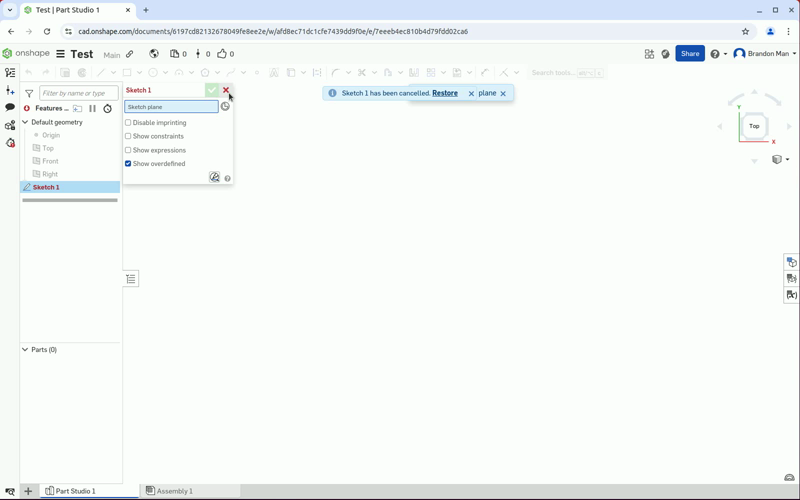
mouse_move(73, 150)
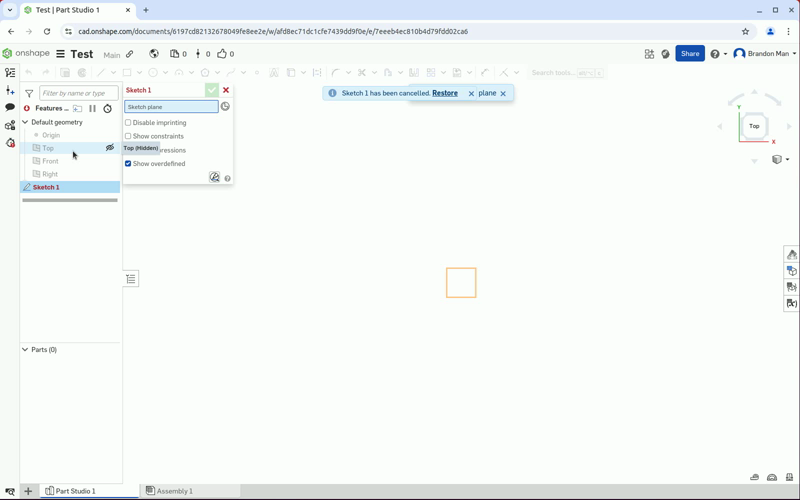
click(73, 150)
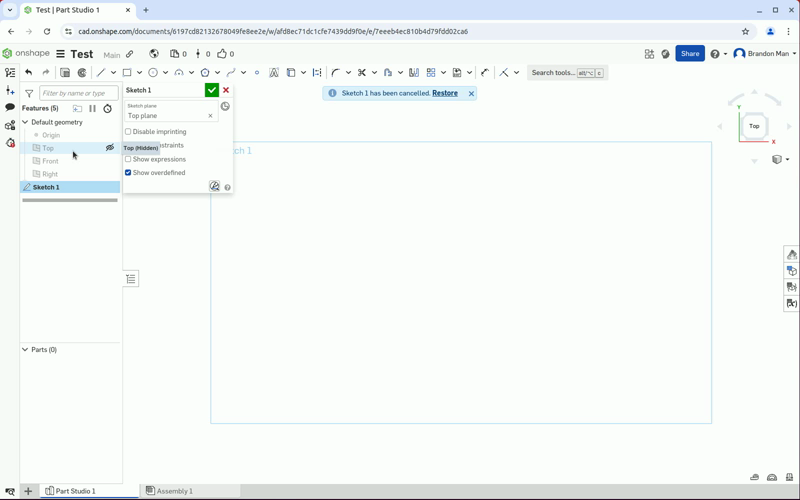
mouse_move(73, 352)
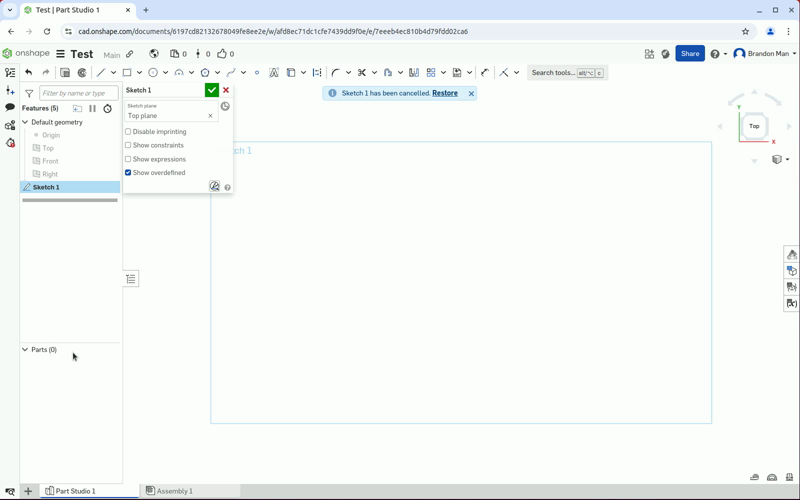
key(y)
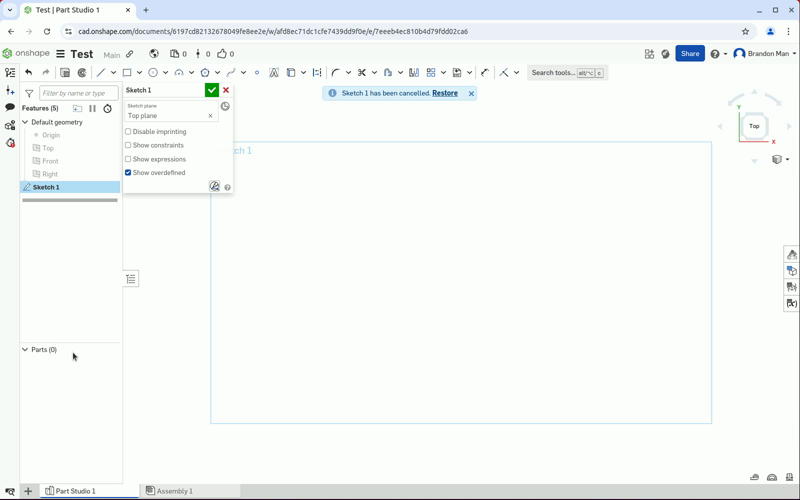
key(l)
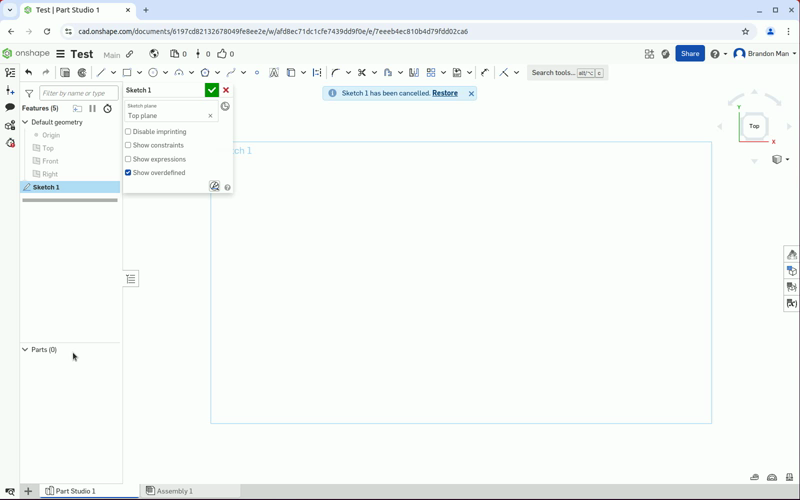
key_down(shift)
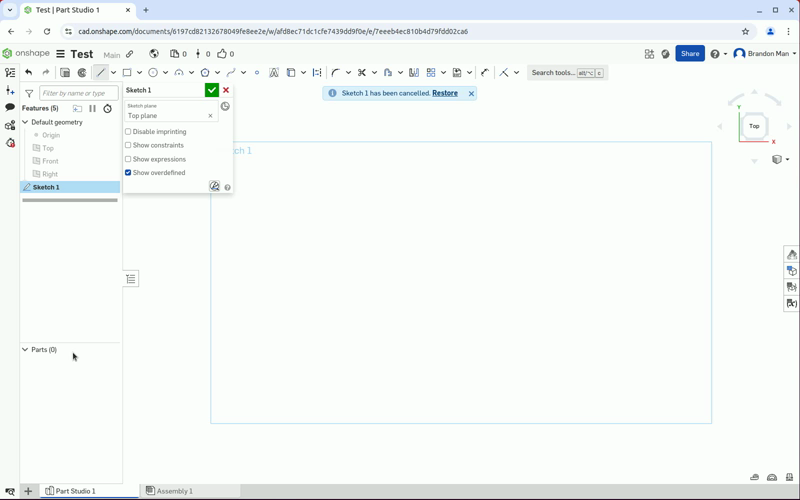
mouse_move(351, 335)
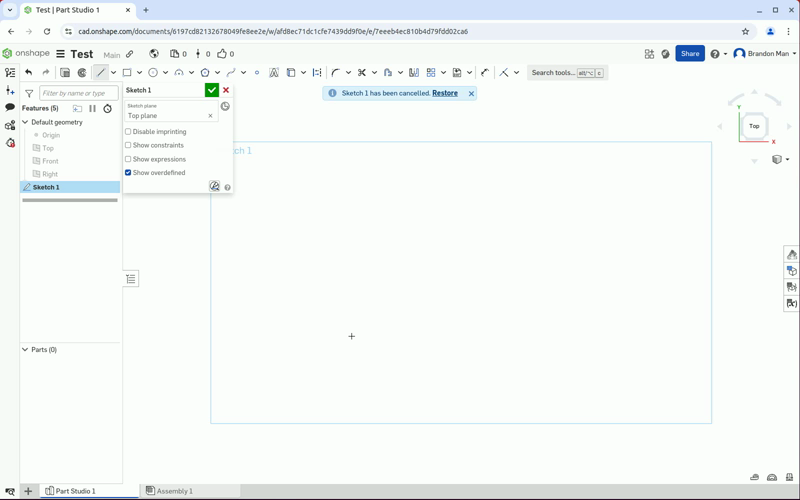
click(351, 335)
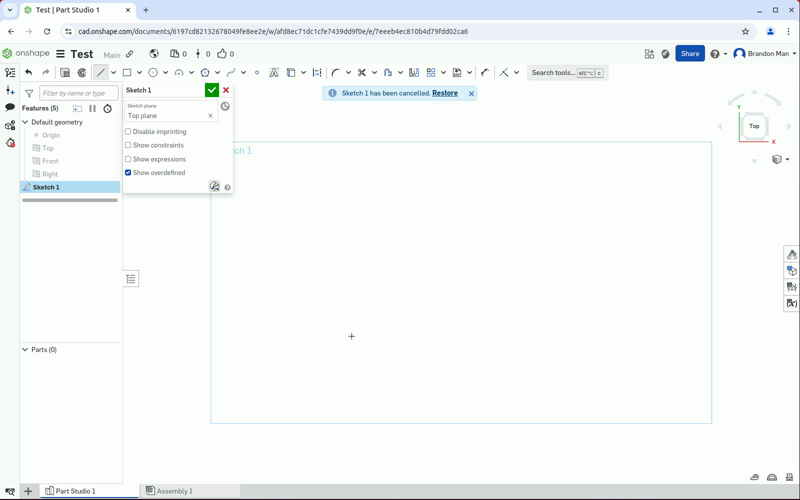
key_up(shift)
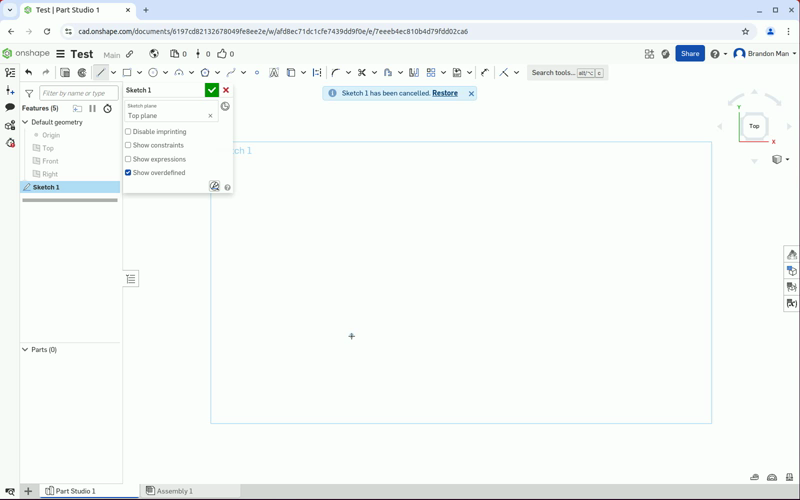
key_down(shift)
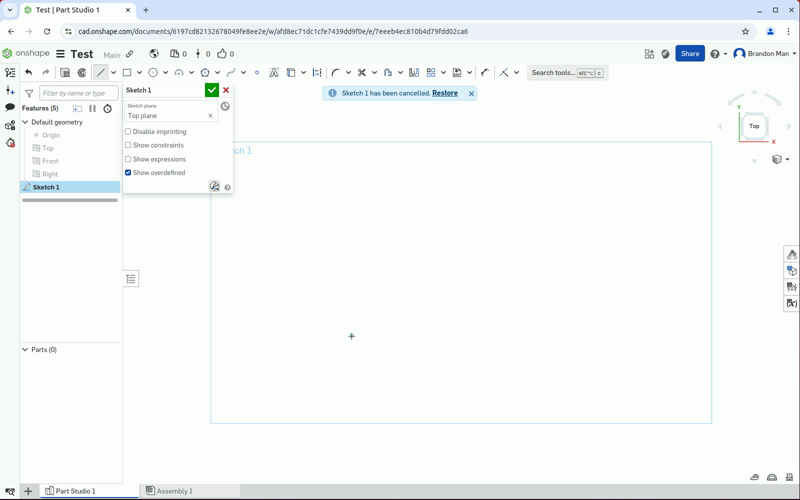
mouse_move(569, 335)
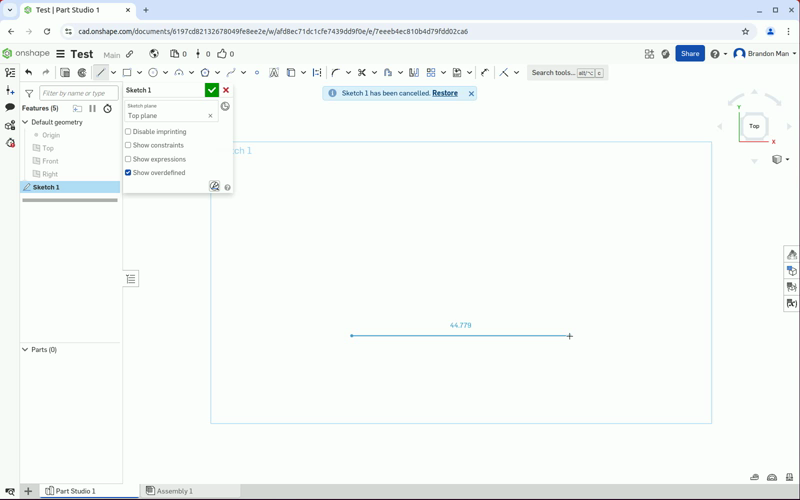
click(569, 335)
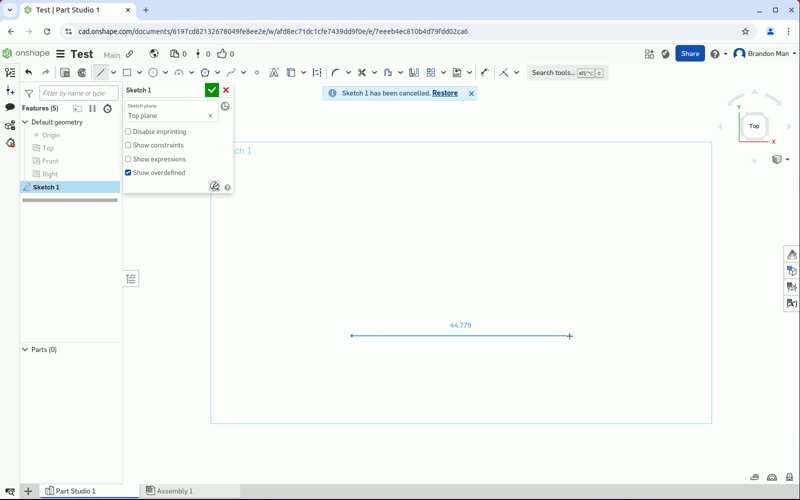
key_up(shift)
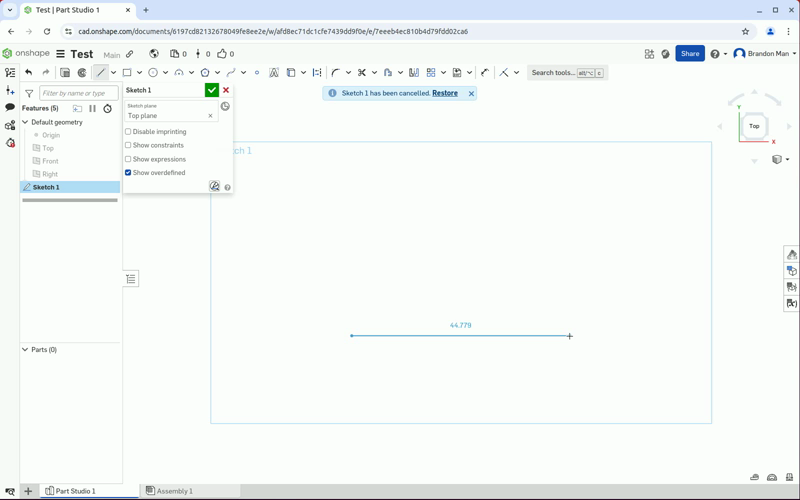
key_down(shift)
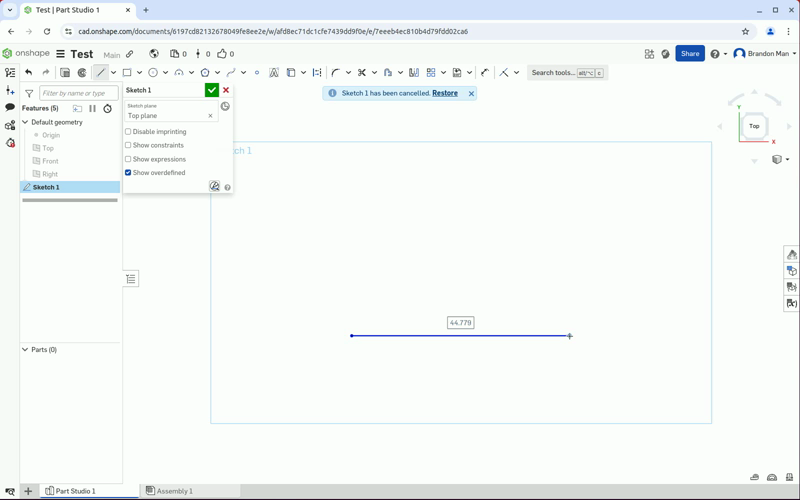
mouse_move(569, 230)
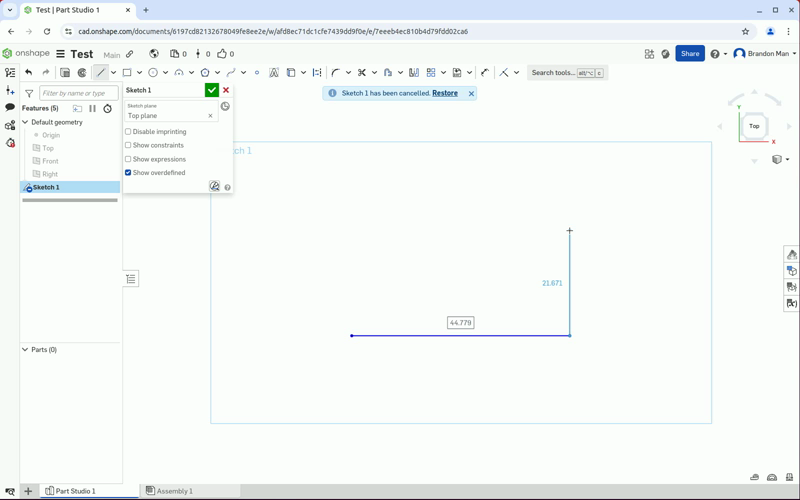
click(569, 230)
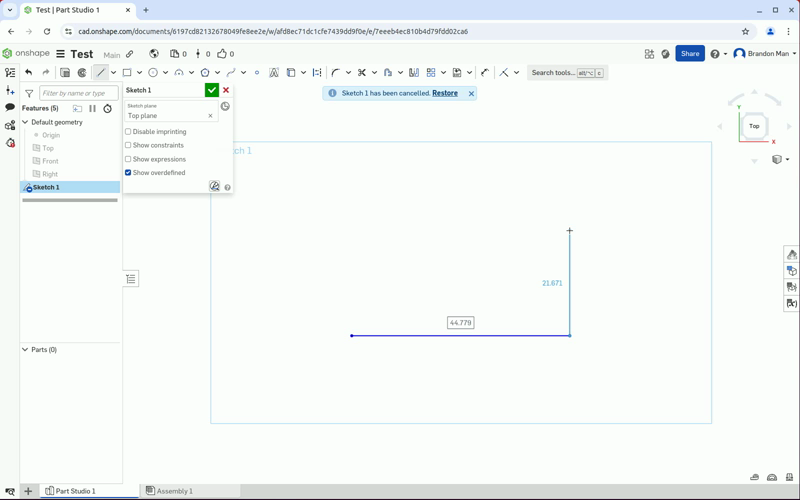
key_up(shift)
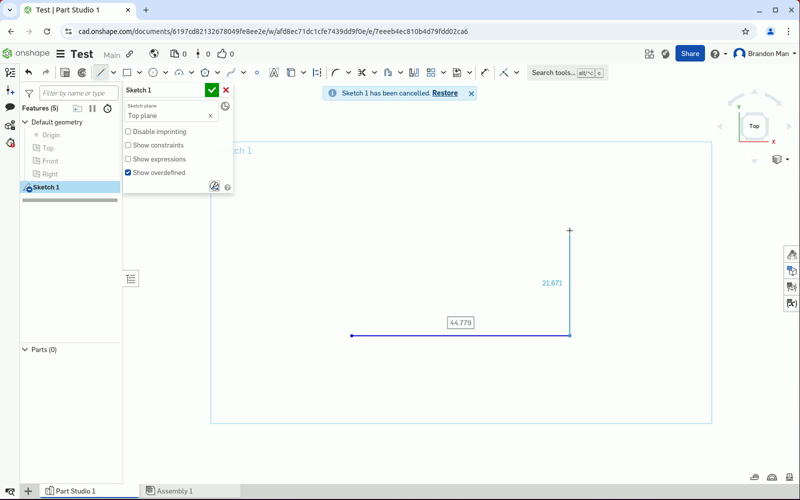
key_down(shift)
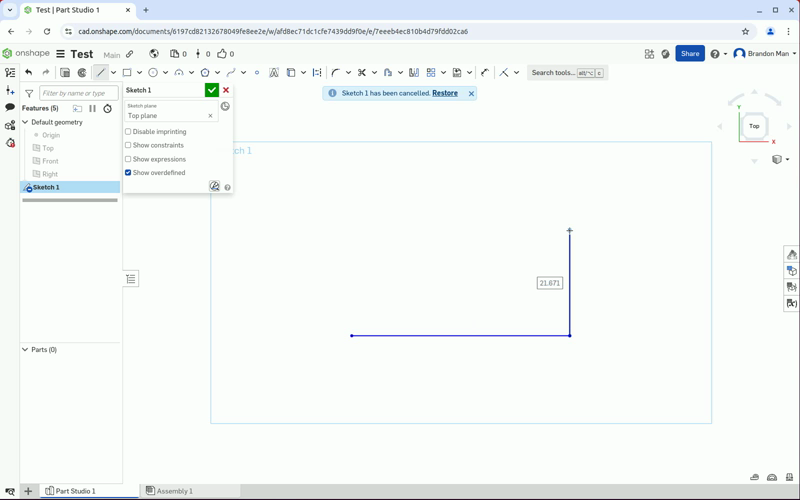
mouse_move(351, 230)
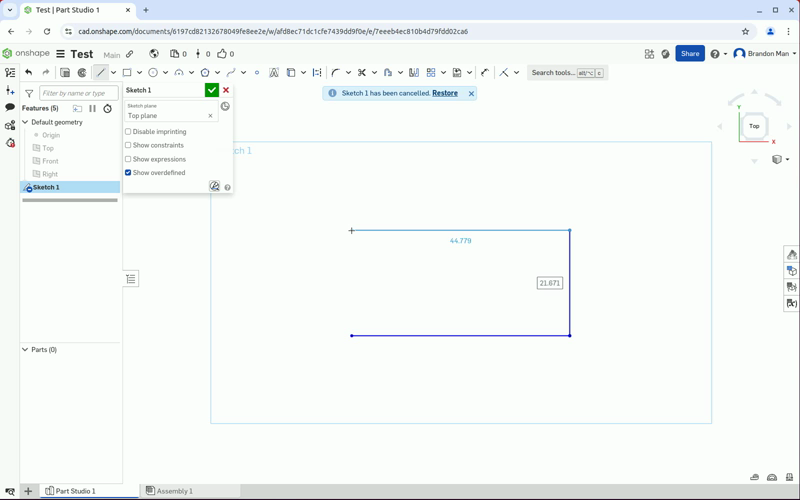
click(351, 230)
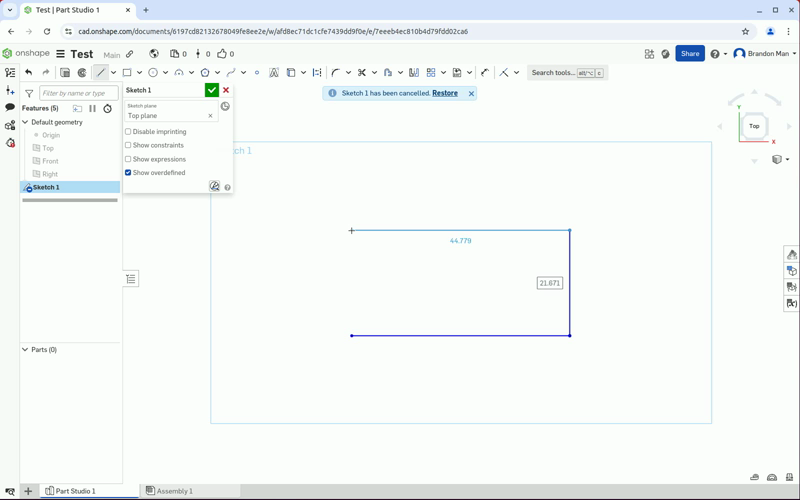
key_up(shift)
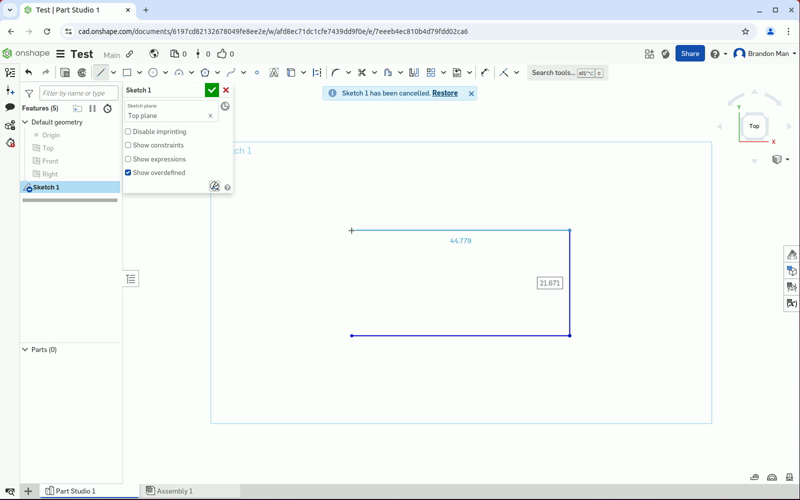
key_down(shift)
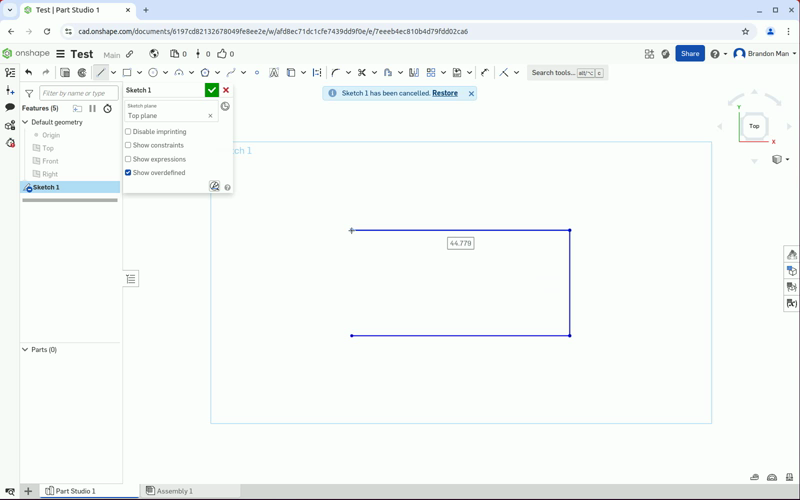
mouse_move(351, 335)
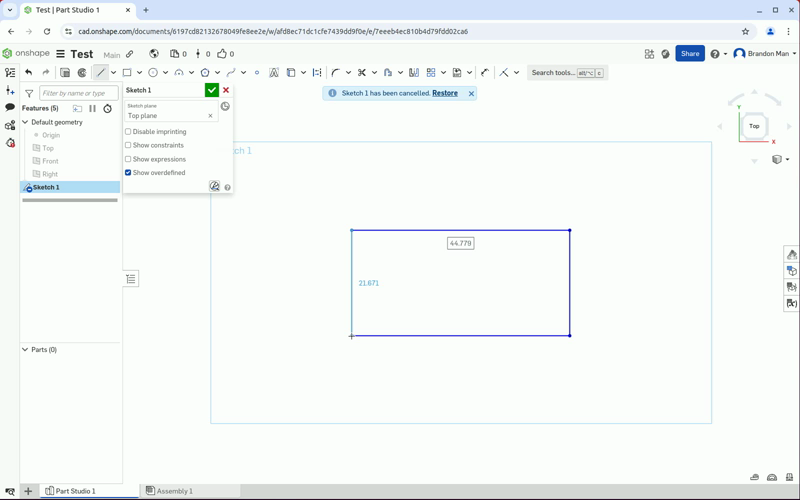
key_up(shift)
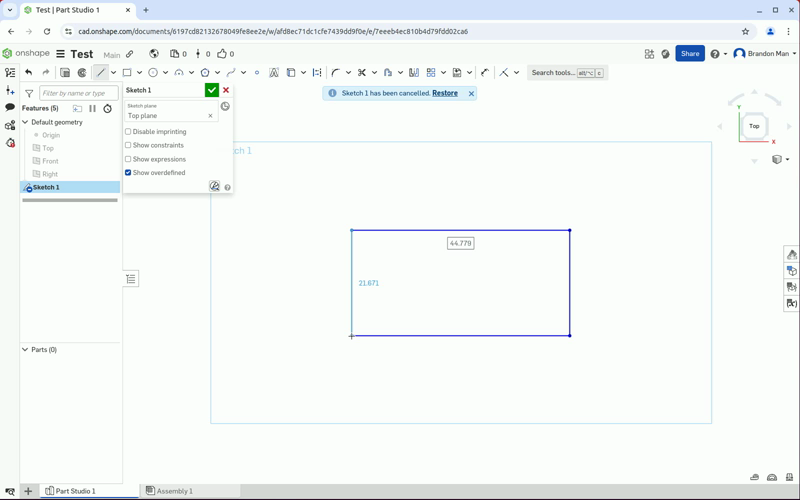
click(351, 335)
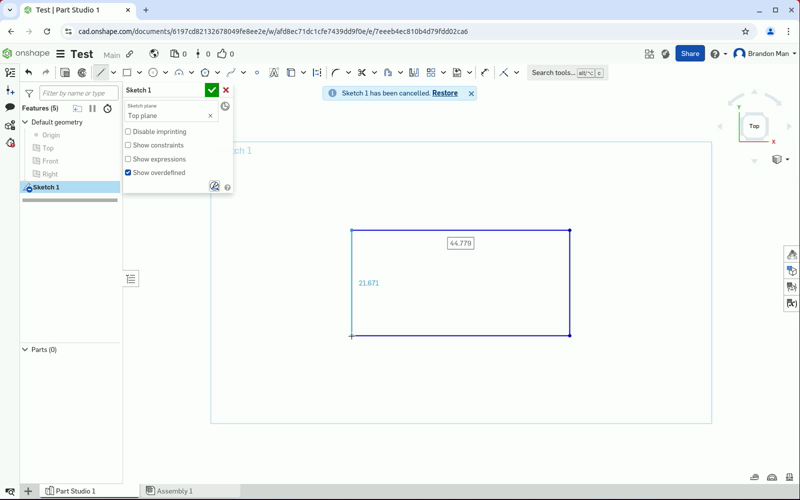
key(esc)
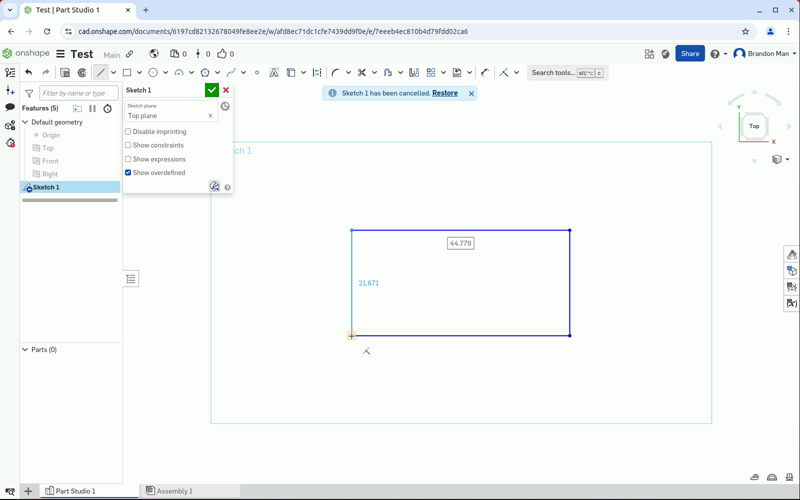
mouse_move(445, 250)
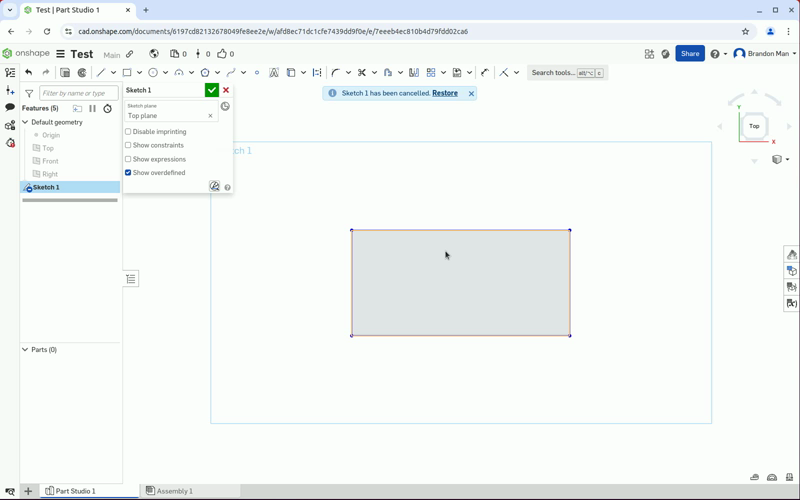
click(445, 250)
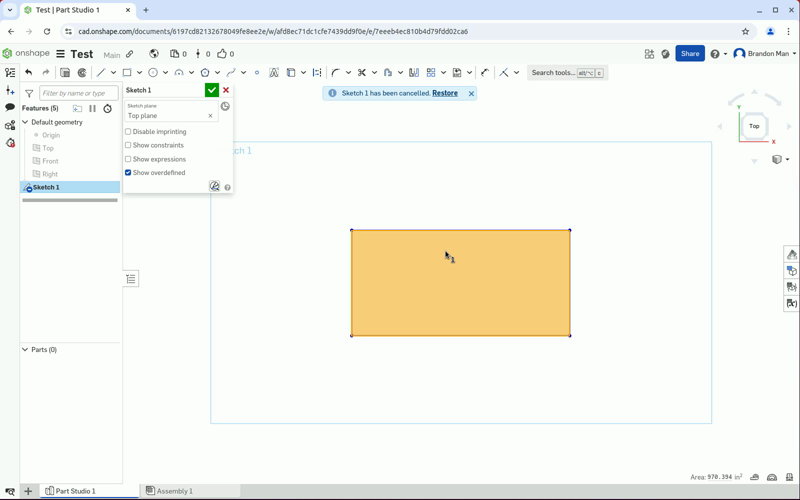
mouse_move(73, 352)
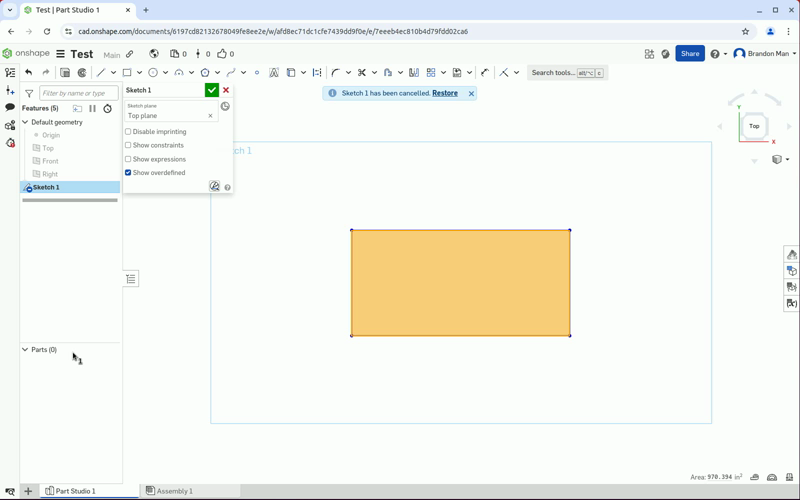
key(shift+y)
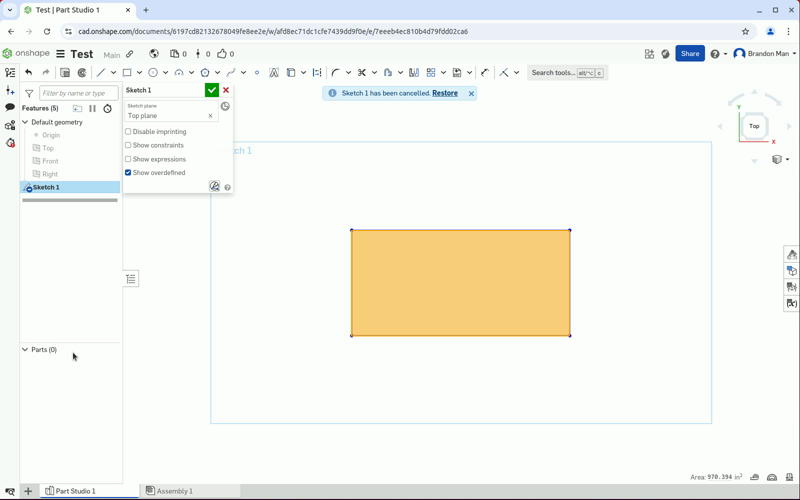
key(shift+e)
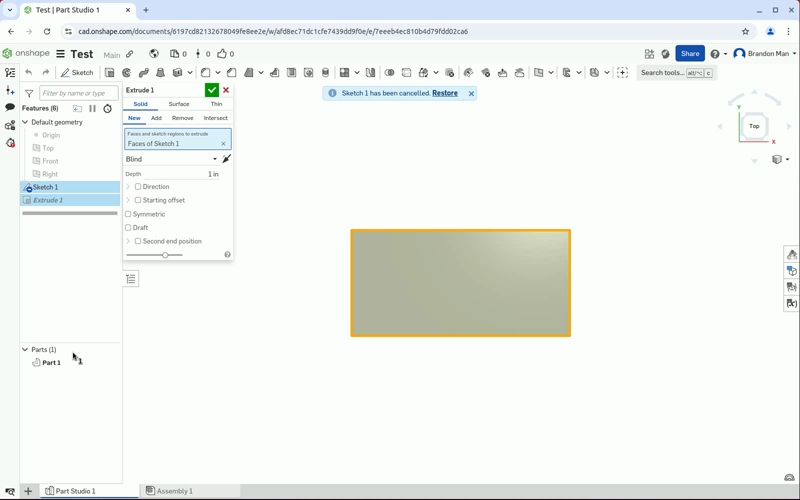
mouse_move(143, 106)
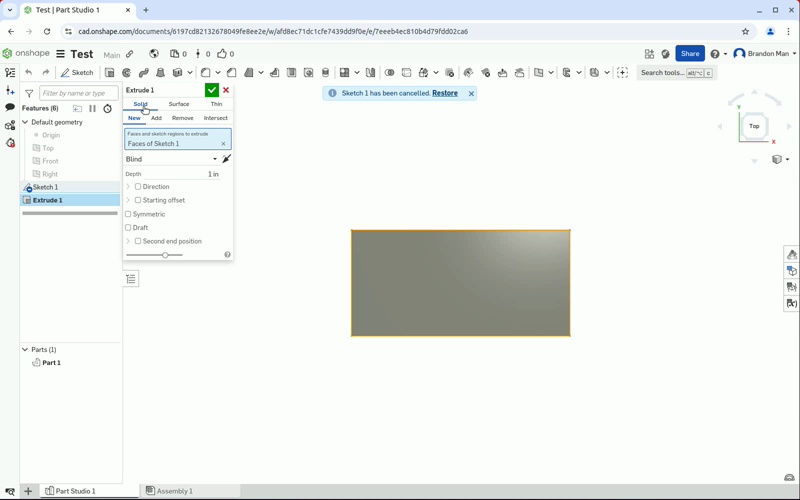
click(143, 106)
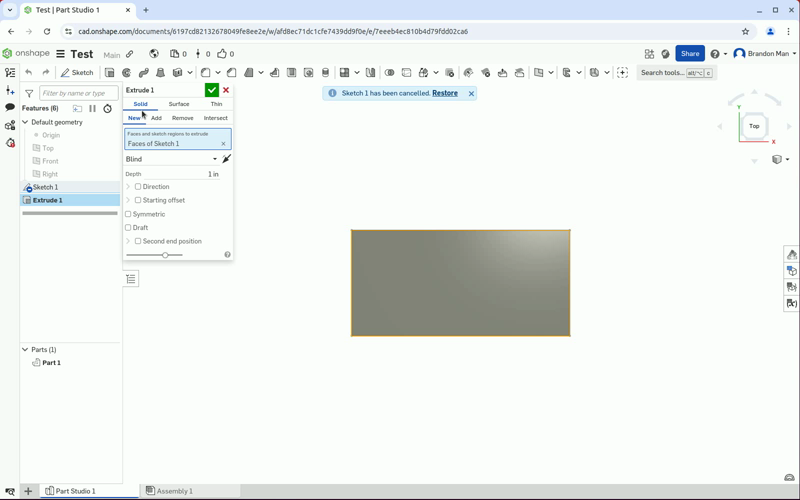
mouse_move(137, 120)
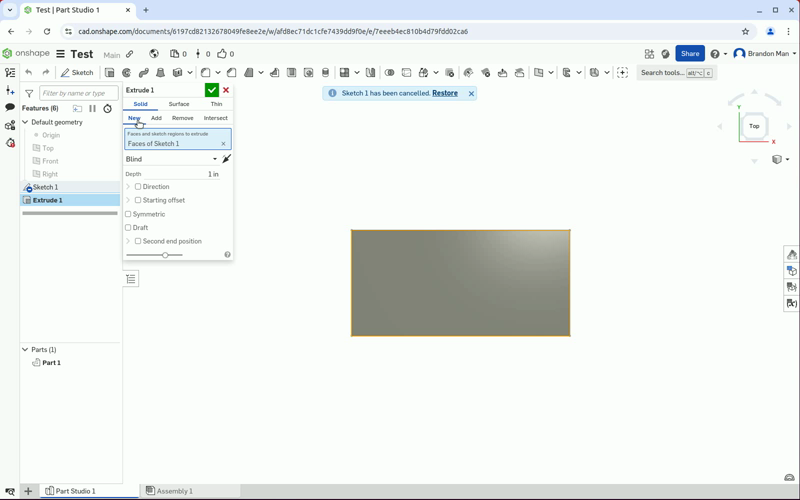
click(137, 120)
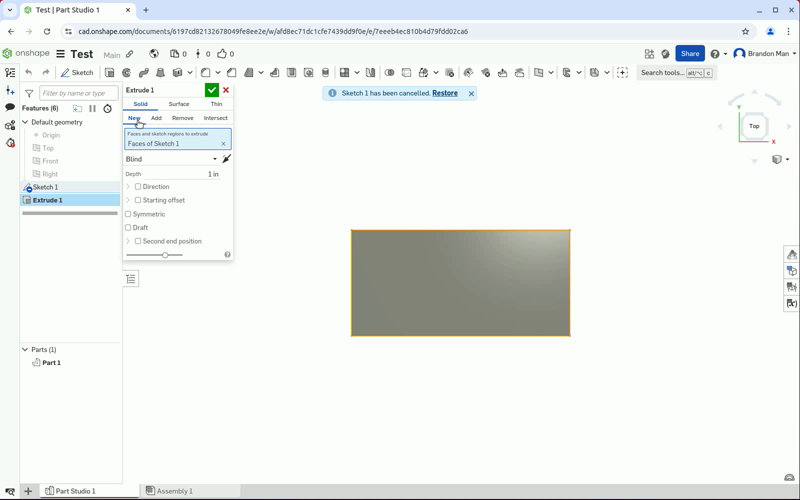
key(tab, 4)
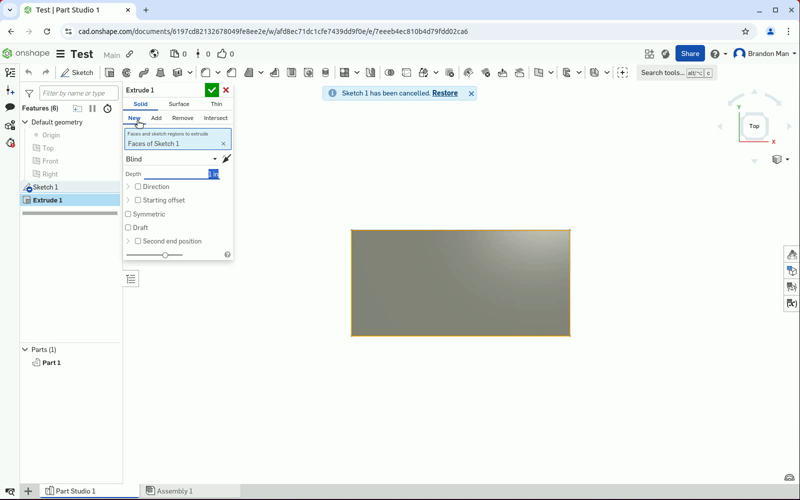
text(4.574)
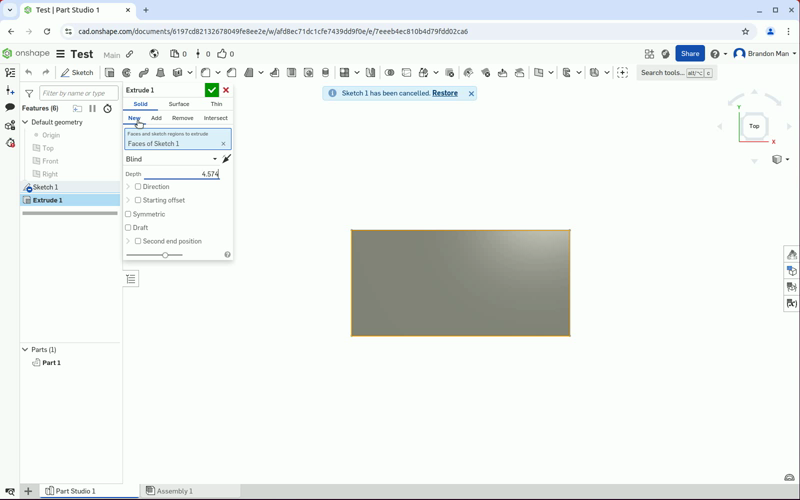
key(enter)
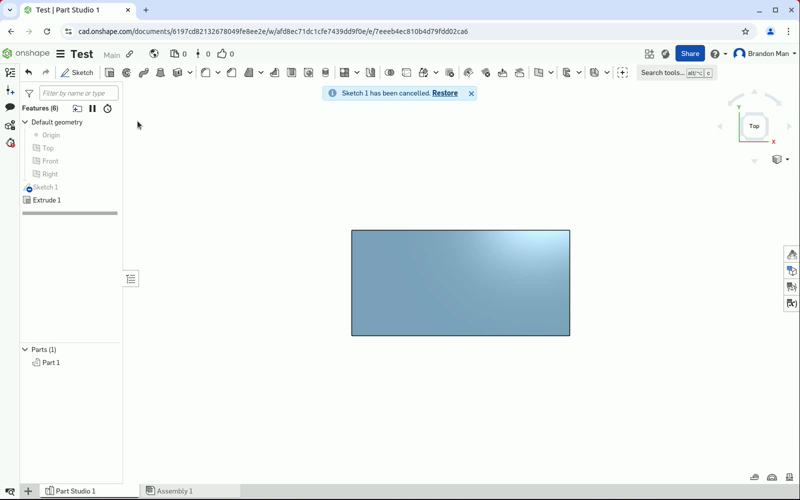
key(shift+h)
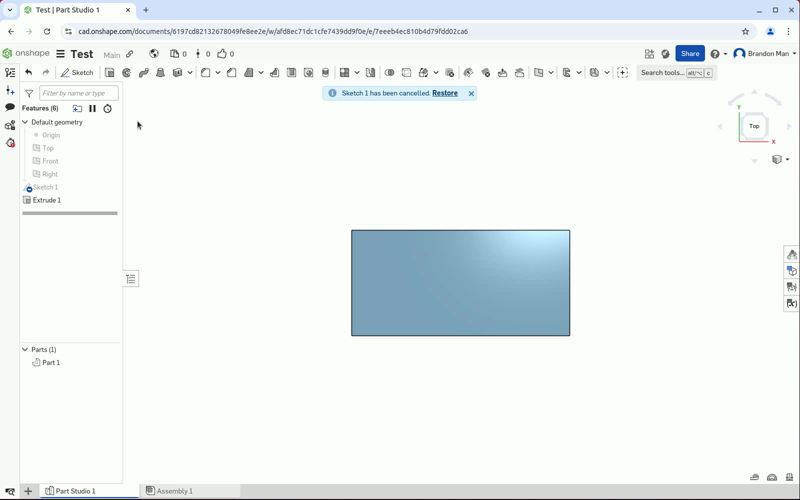
key(shift+h)
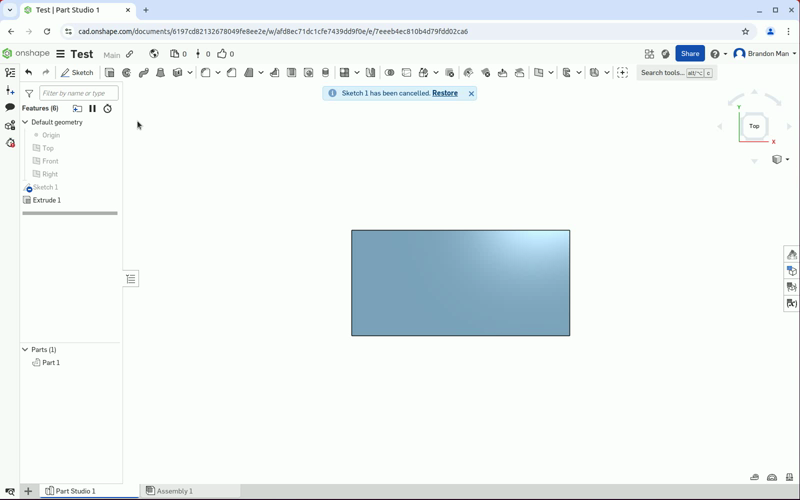
mouse_move(73, 189)
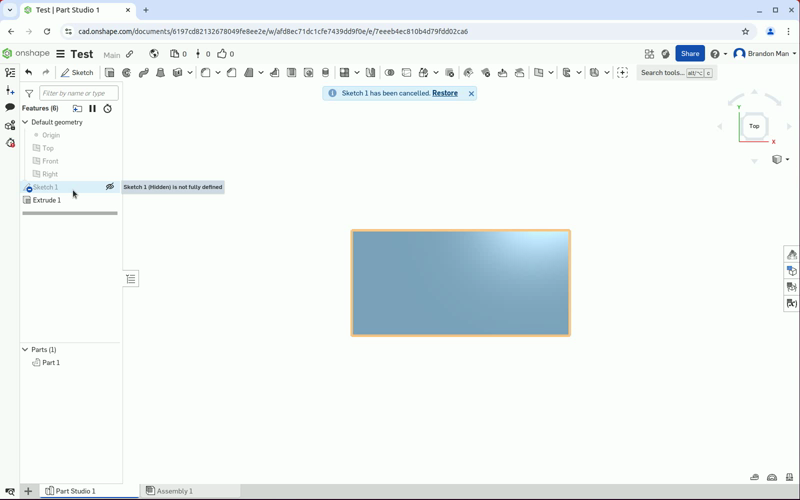
click(73, 189)
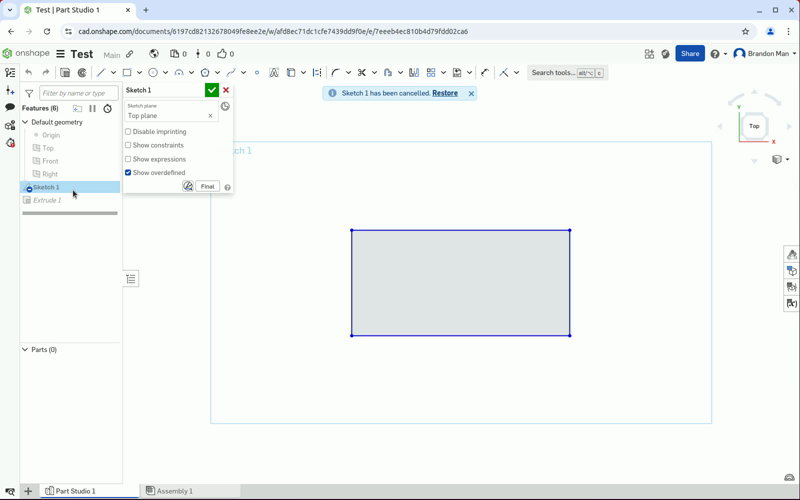
mouse_move(229, 92)
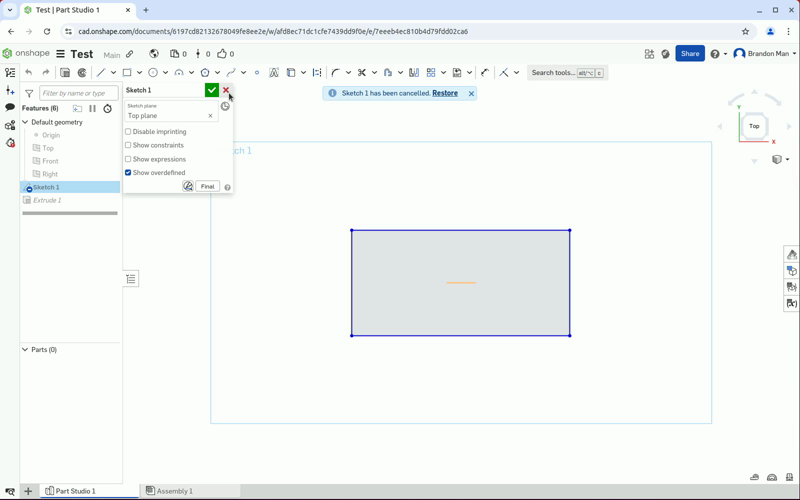
click(229, 92)
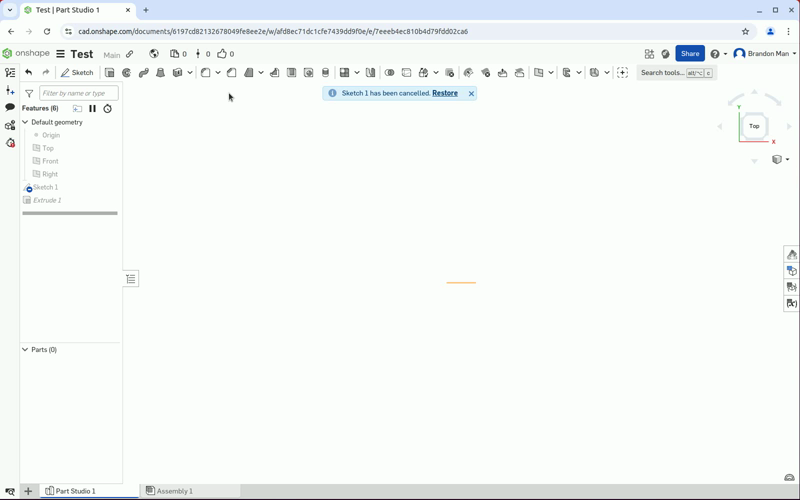
mouse_move(73, 352)
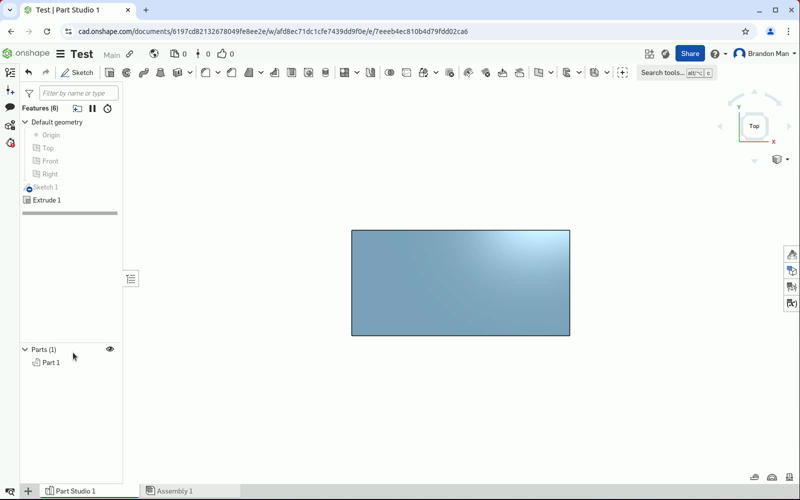
key(y)
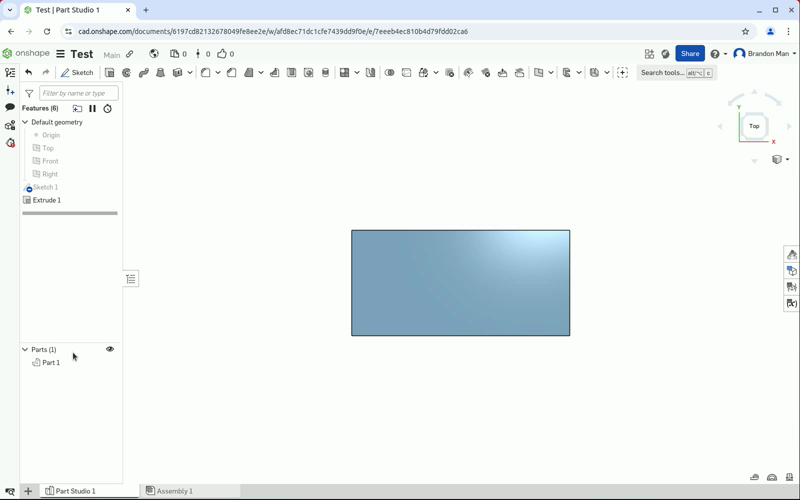
key(shift+p)
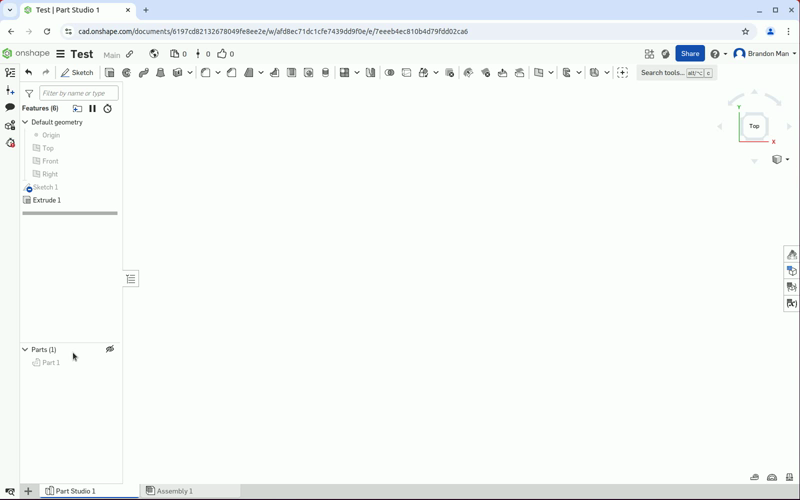
key(space)
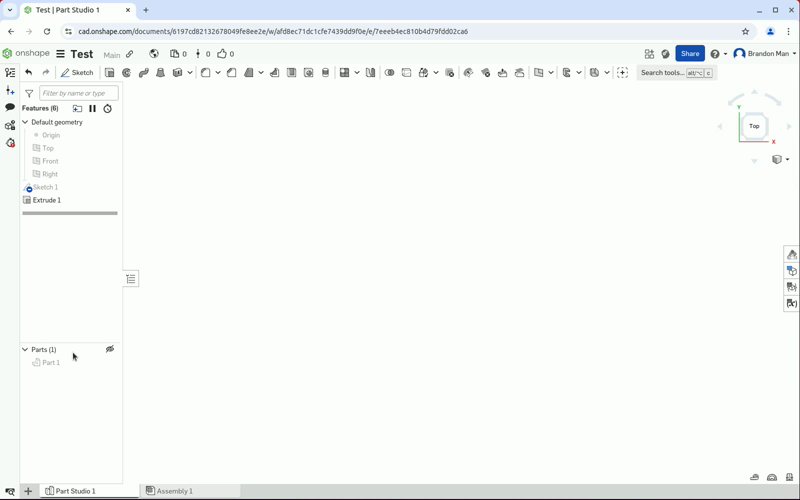
key_down(shift)
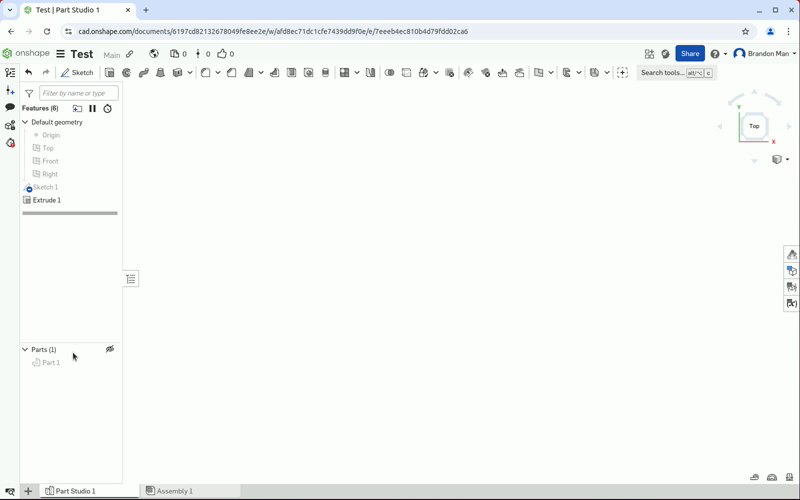
key(up)
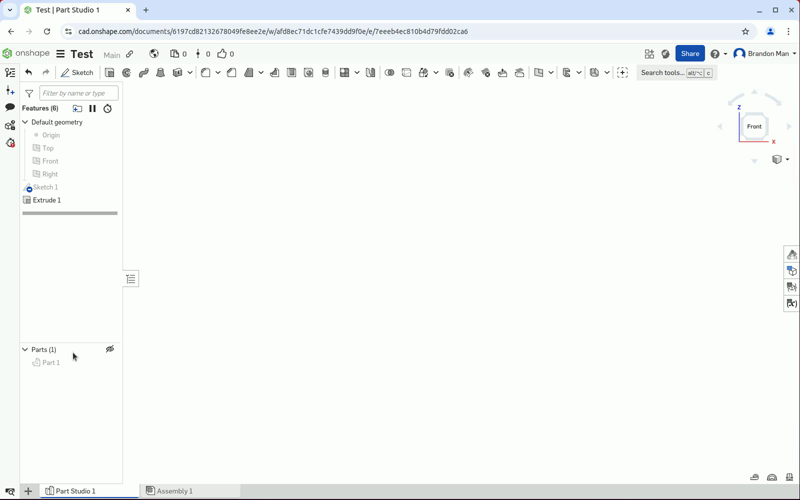
key_up(shift)
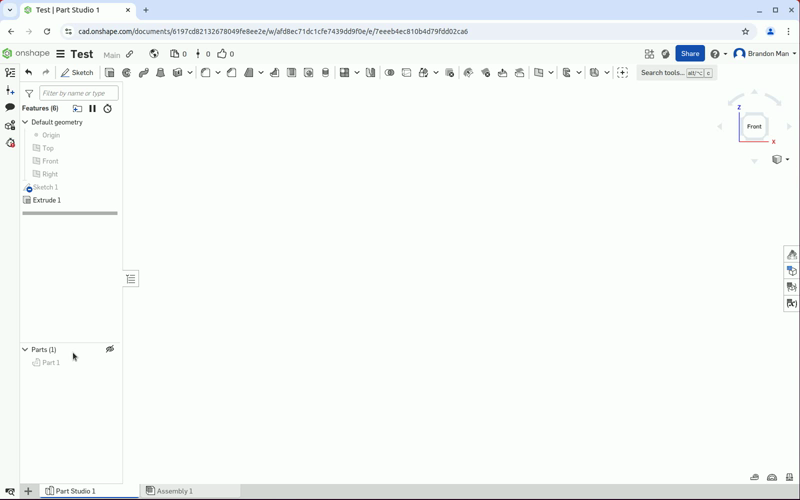
key(space)
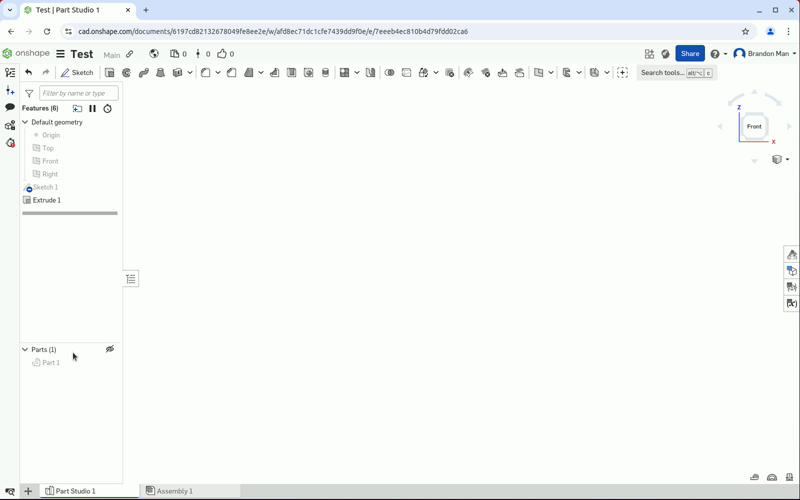
key_down(shift)
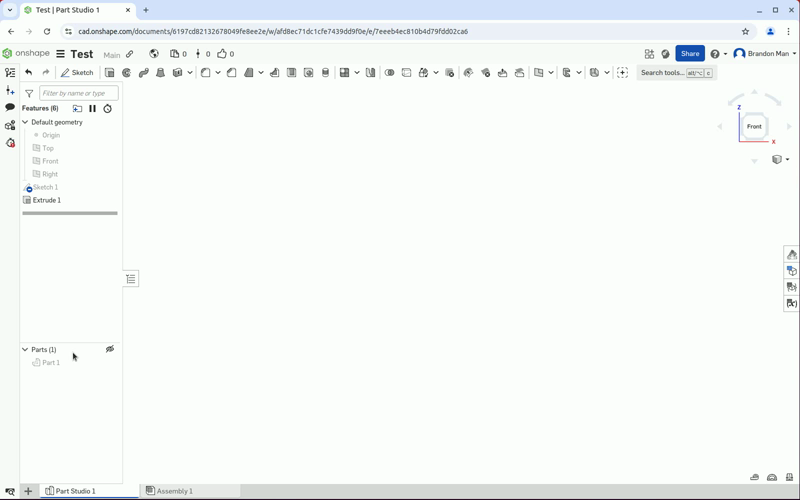
key(left)
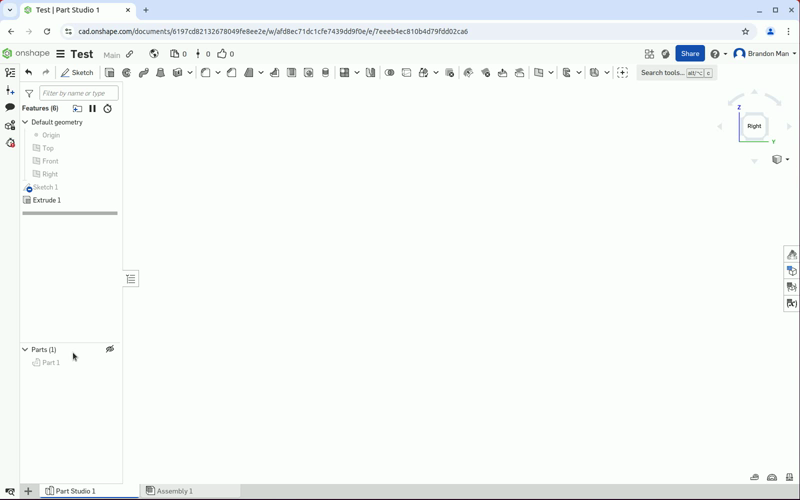
key_up(shift)
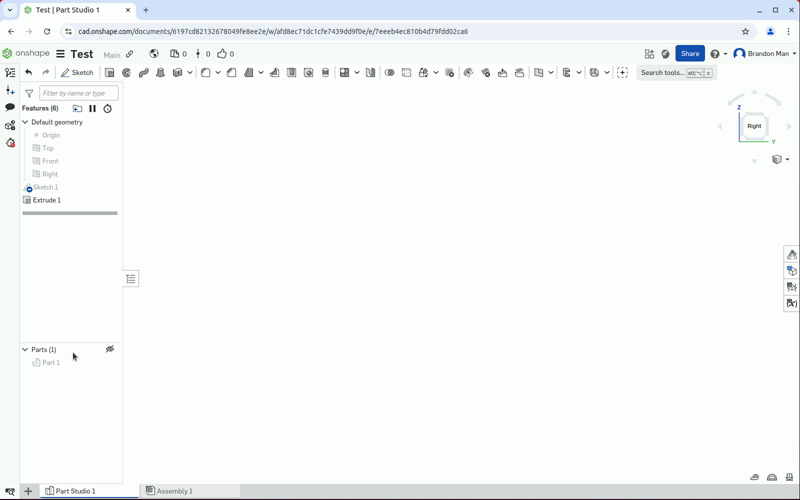
mouse_move(73, 352)
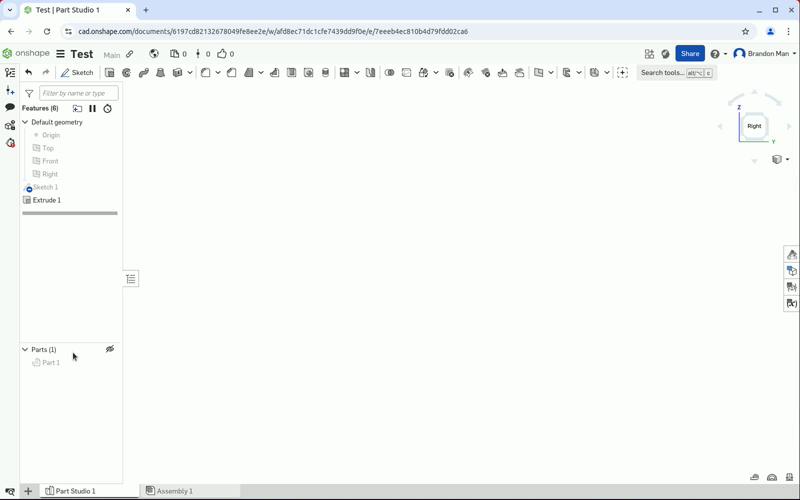
key(shift+y)
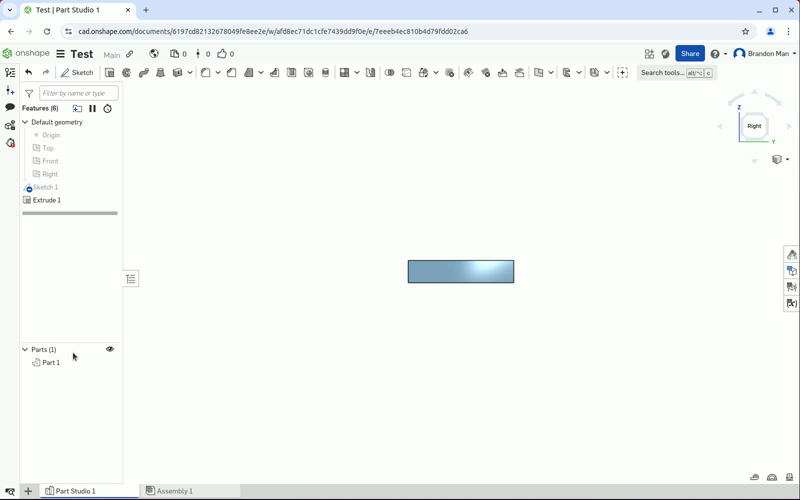
mouse_move(541, 75)
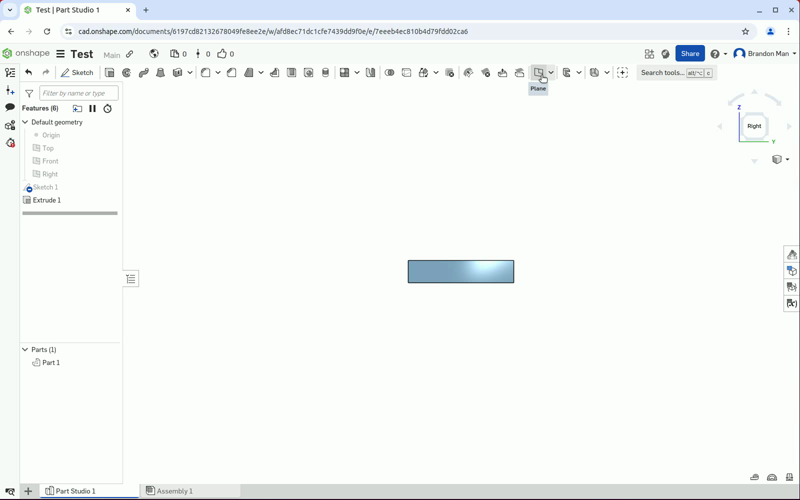
click(541, 75)
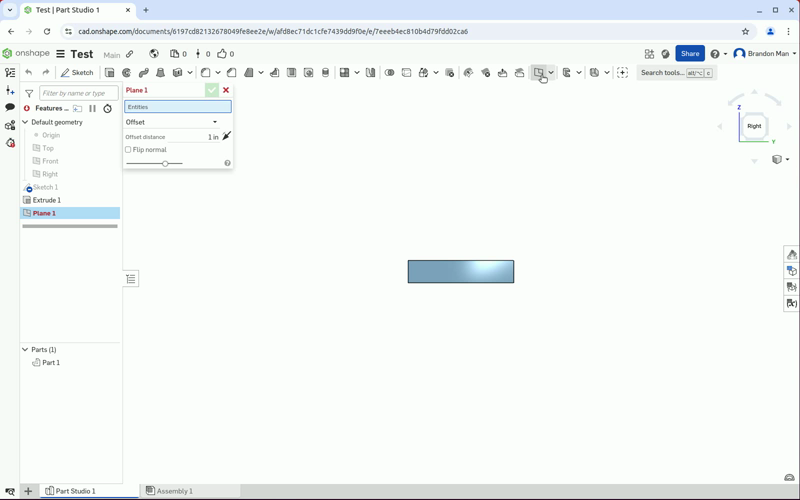
mouse_move(73, 176)
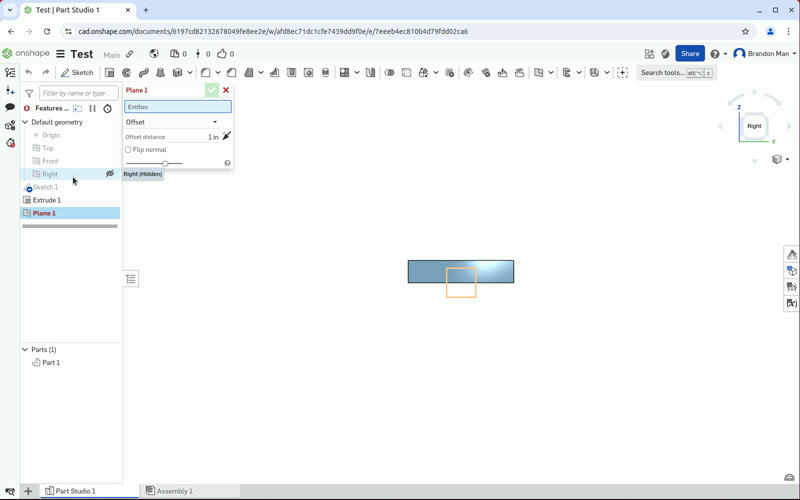
click(73, 176)
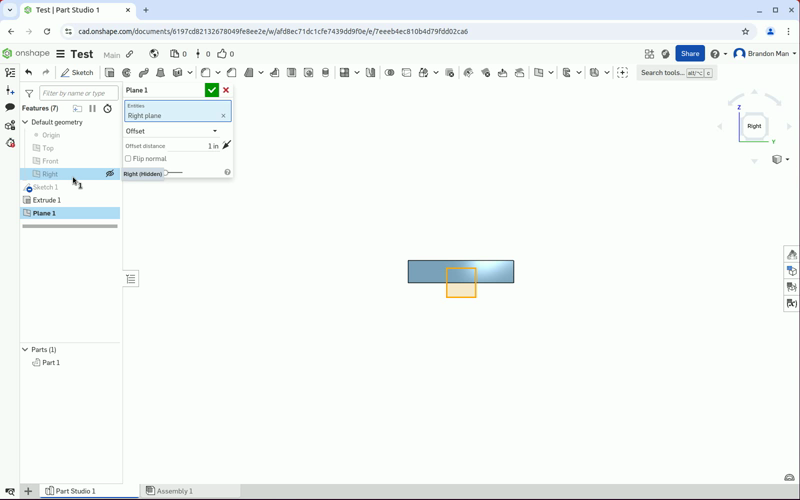
key(tab, 2)
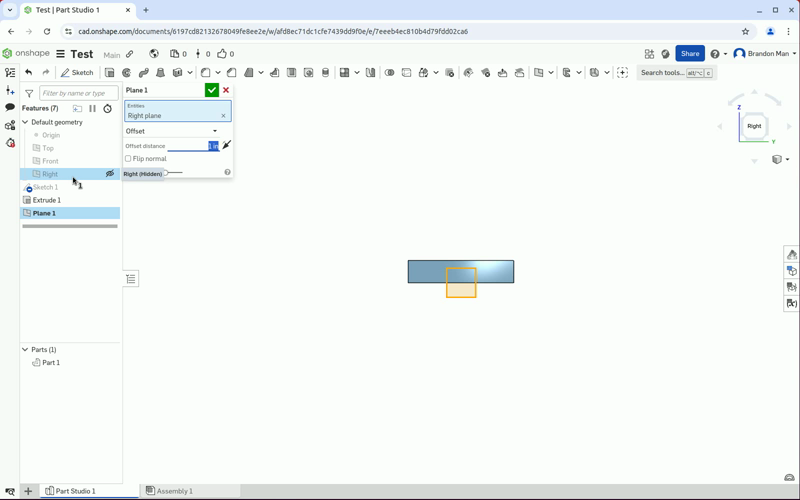
text(22.4)
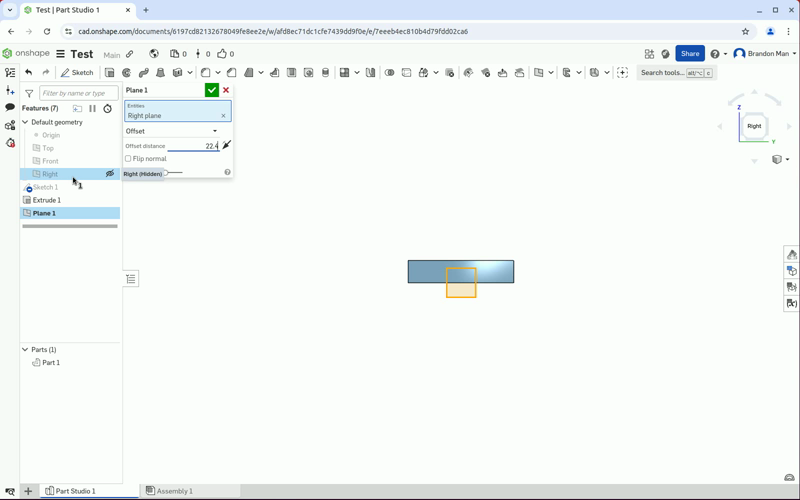
key(enter, 2)
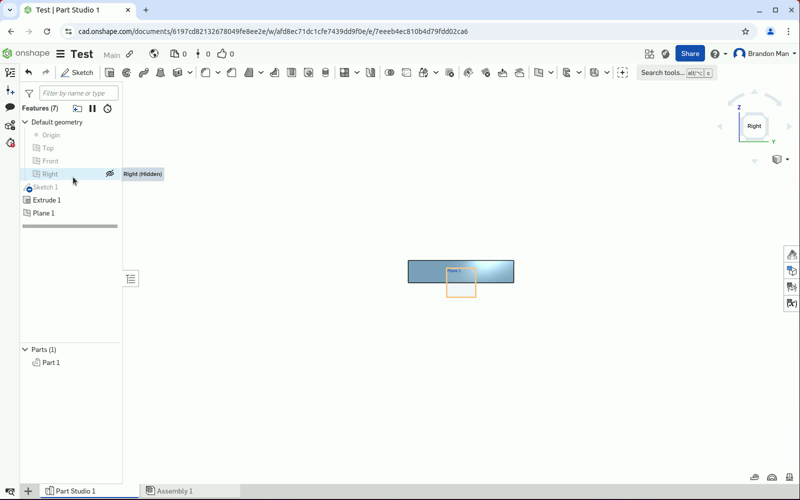
key(shift+s)
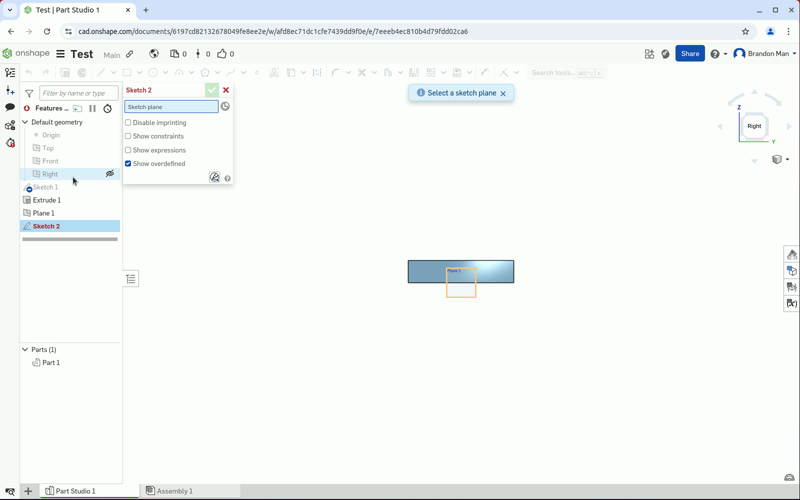
mouse_move(73, 215)
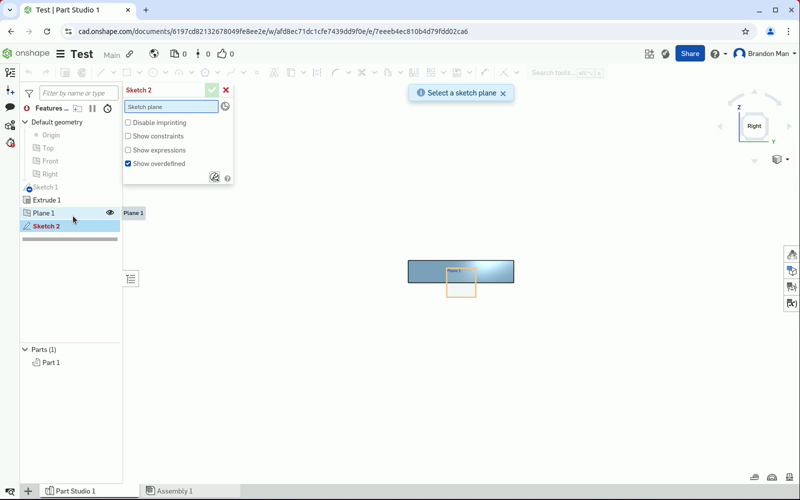
click(73, 215)
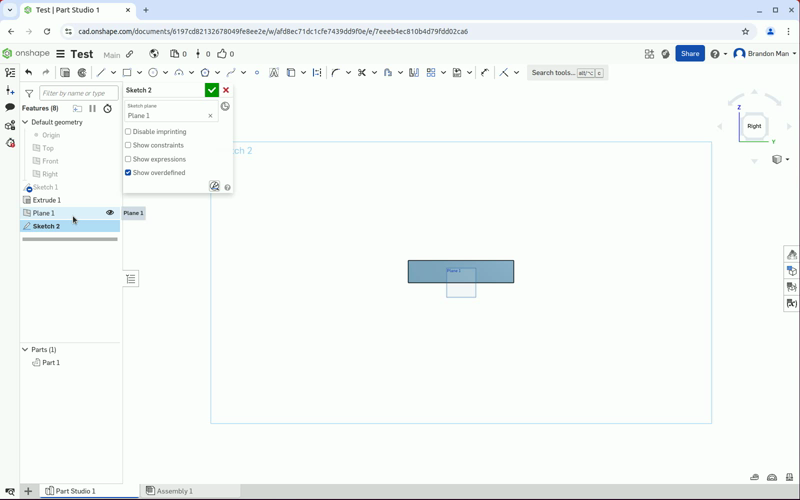
mouse_move(73, 352)
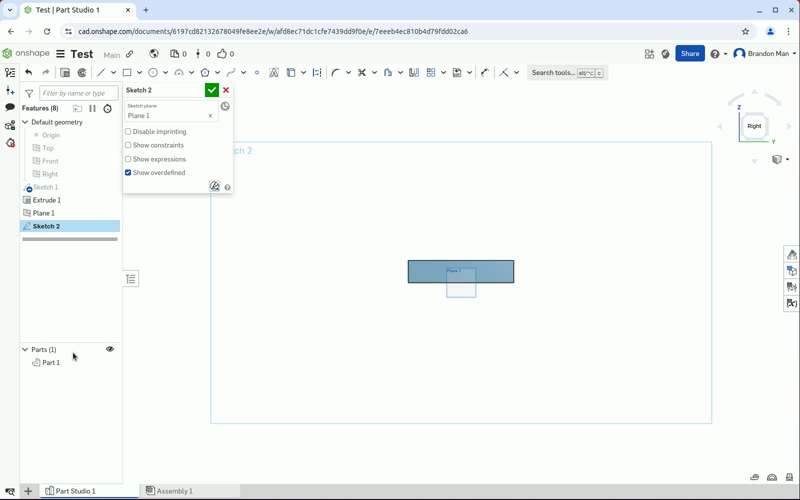
key(y)
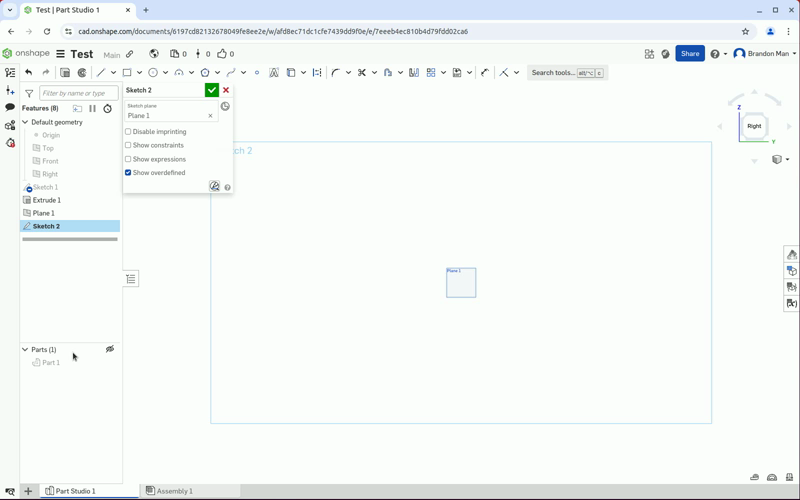
key(l)
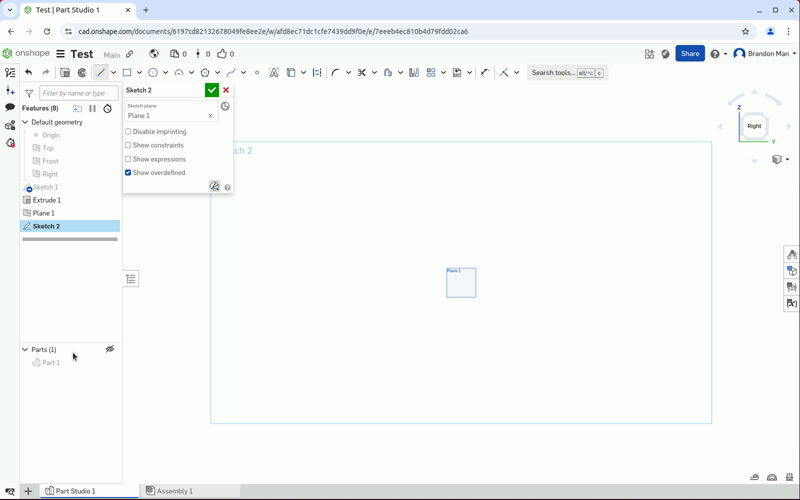
key_down(shift)
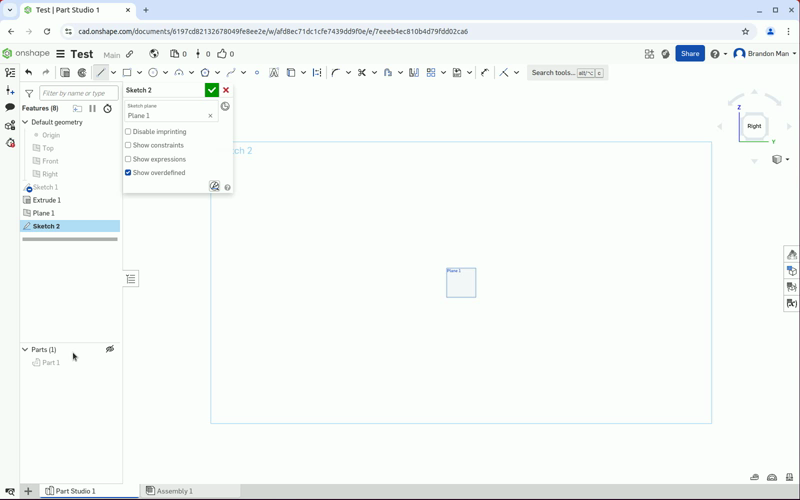
mouse_move(407, 282)
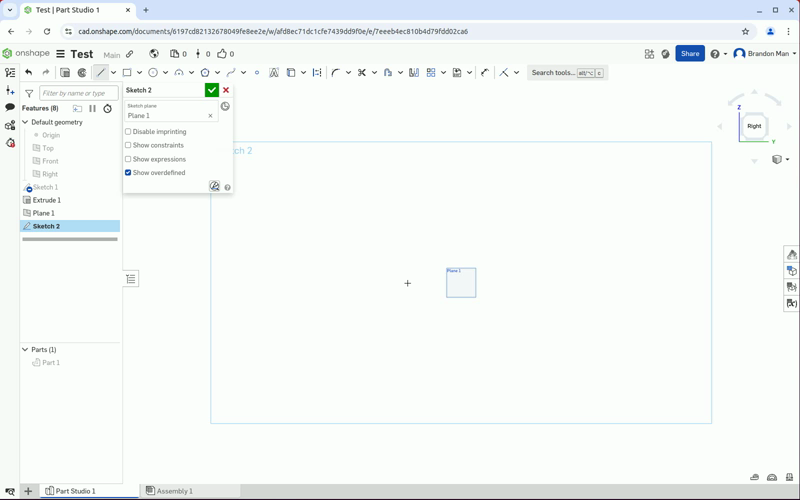
click(407, 282)
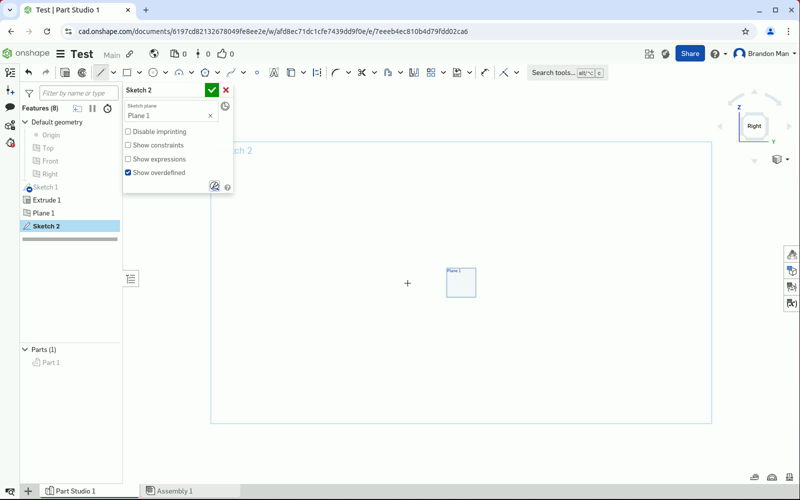
key_up(shift)
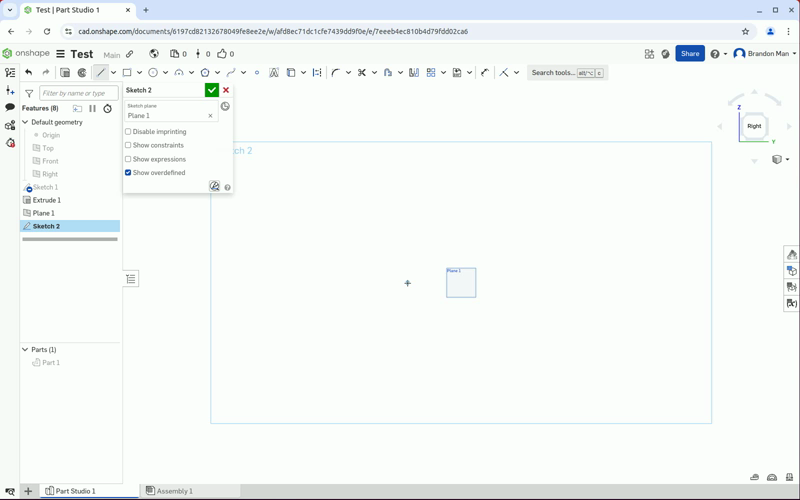
key_down(shift)
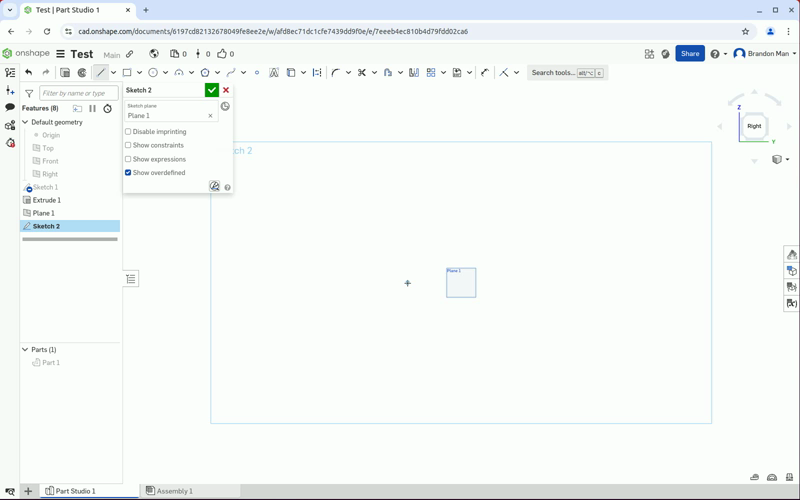
mouse_move(513, 282)
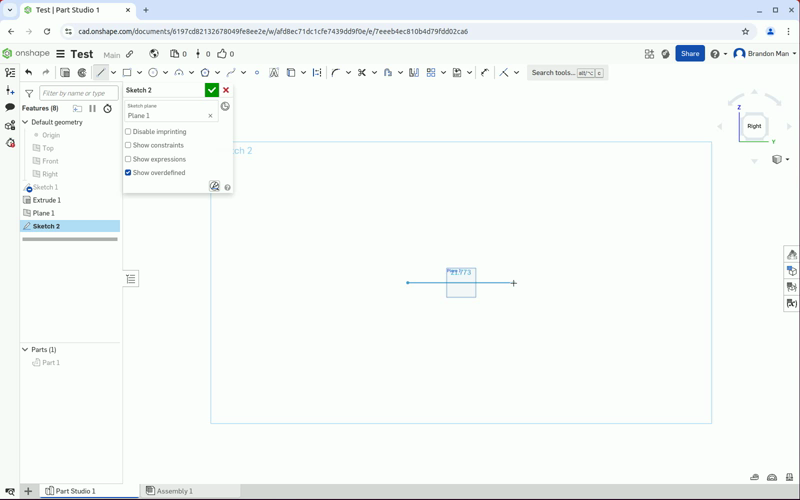
click(513, 282)
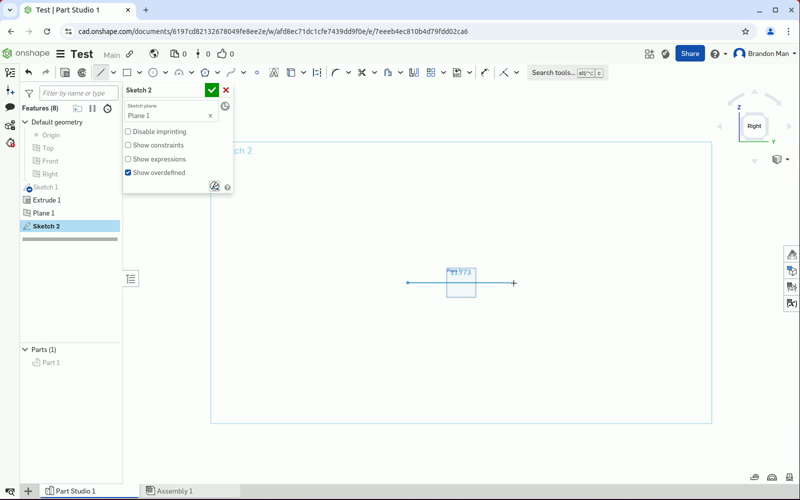
key_up(shift)
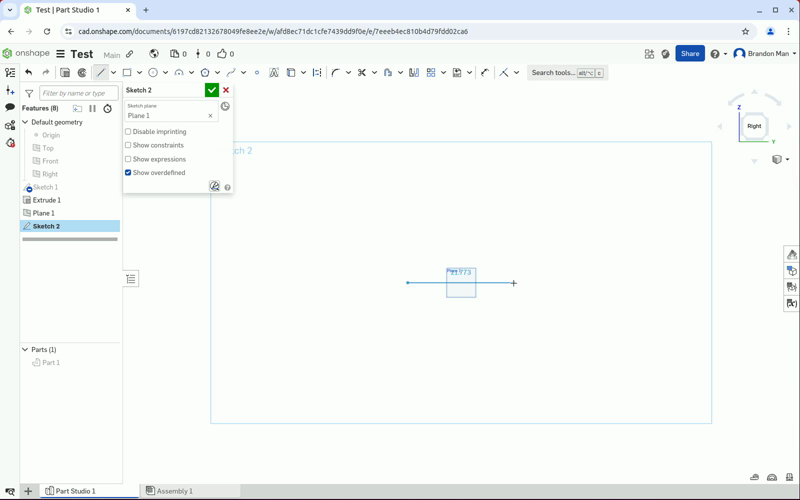
key_down(shift)
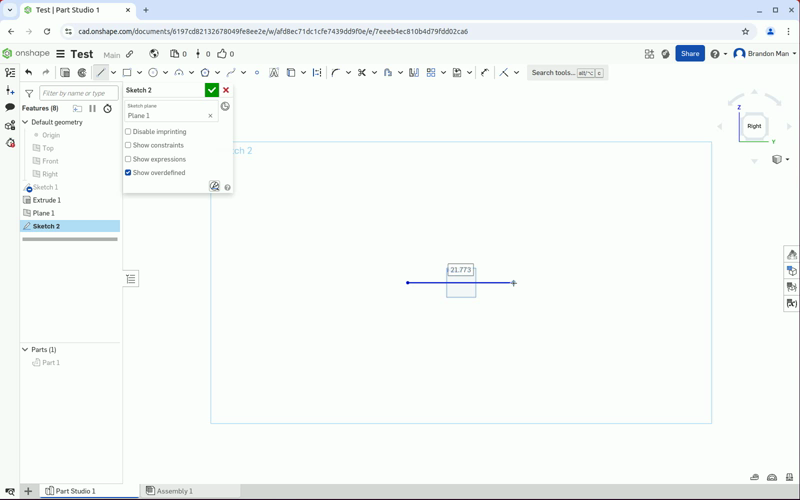
mouse_move(543, 282)
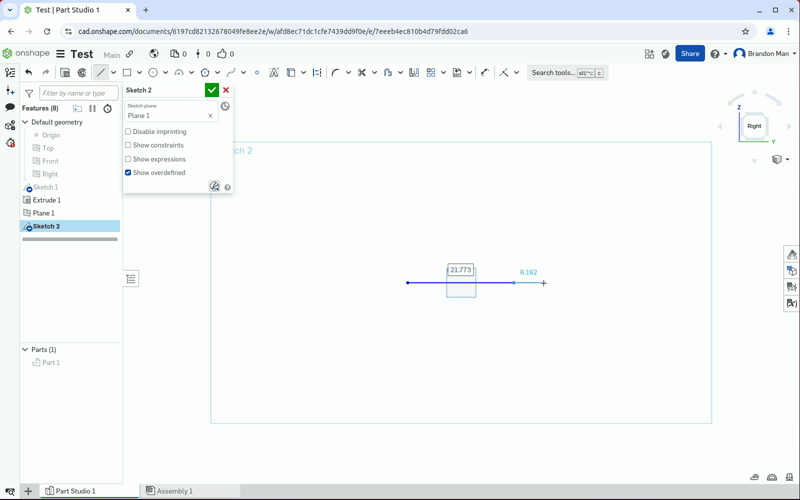
mouse_move(513, 260)
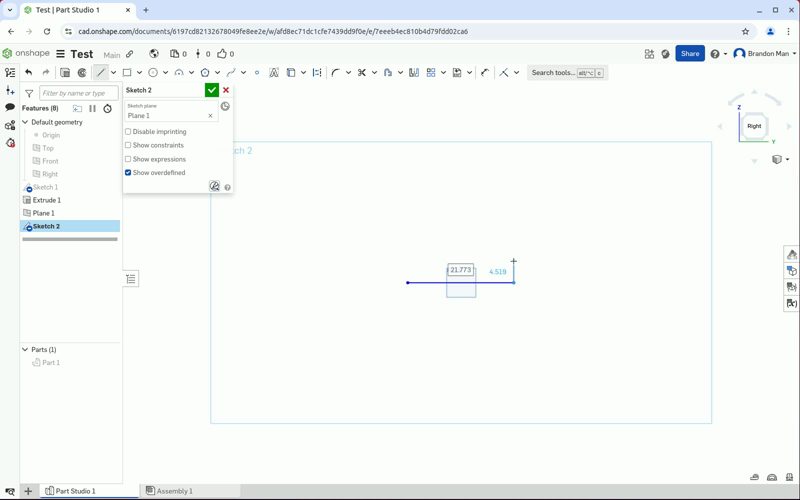
click(513, 260)
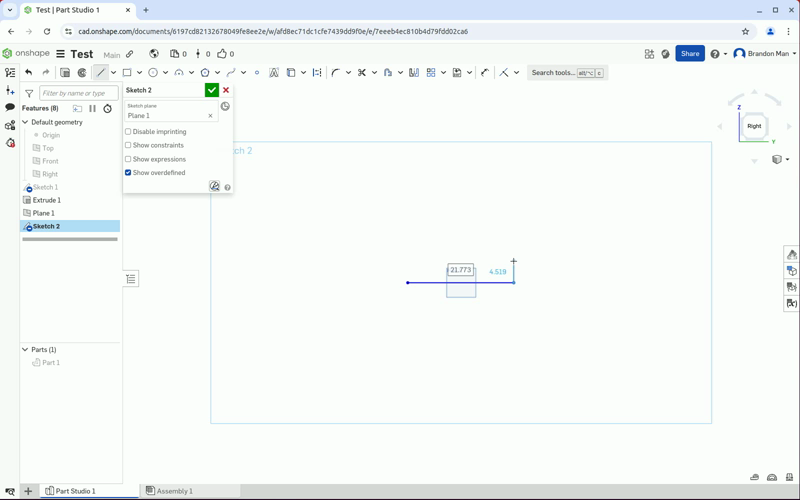
key_up(shift)
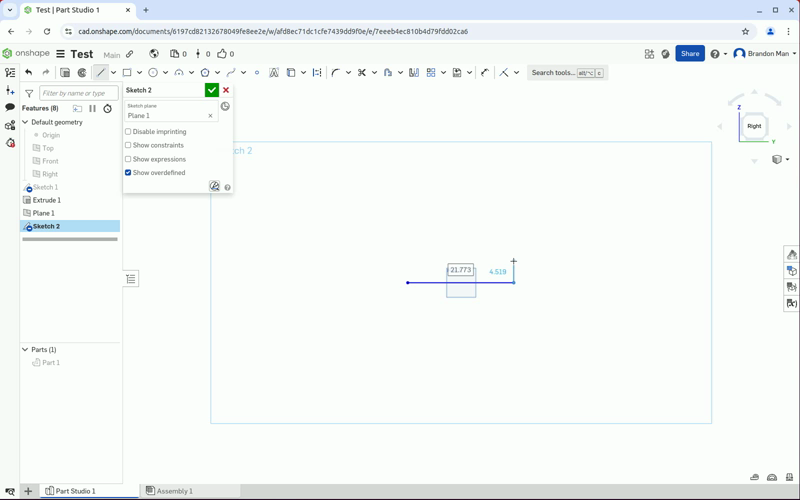
key_down(shift)
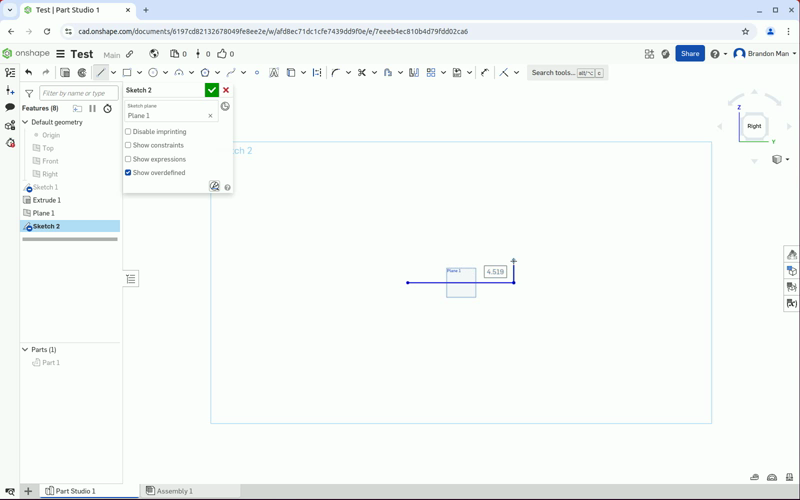
mouse_move(407, 260)
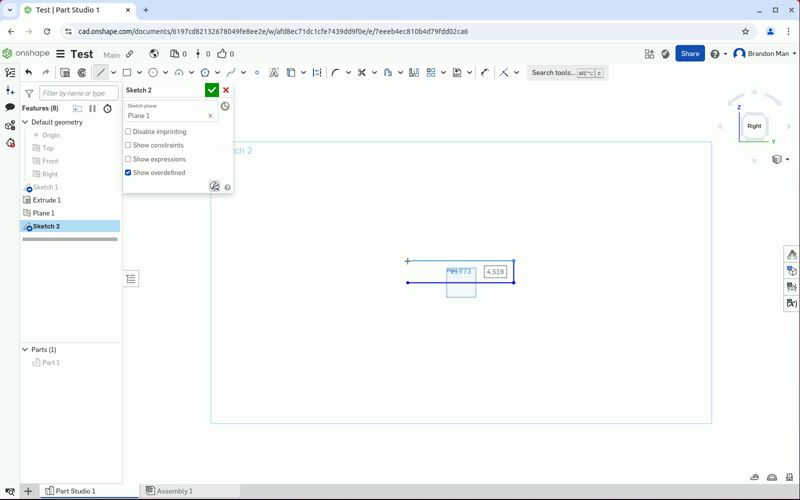
click(407, 260)
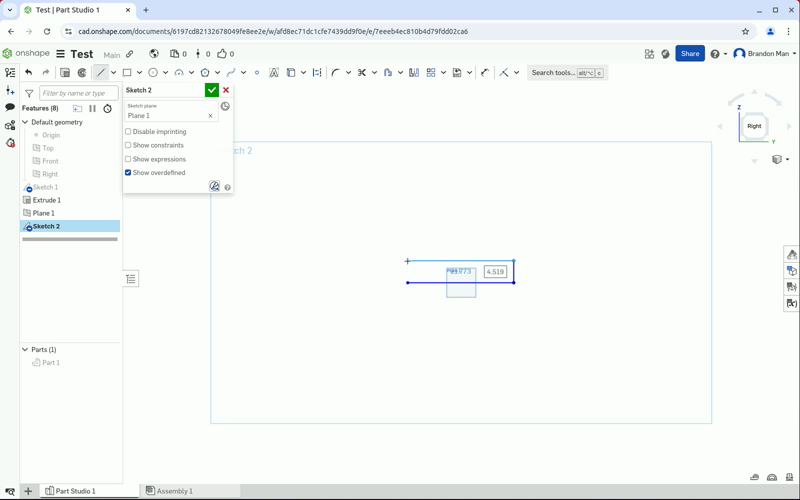
key_up(shift)
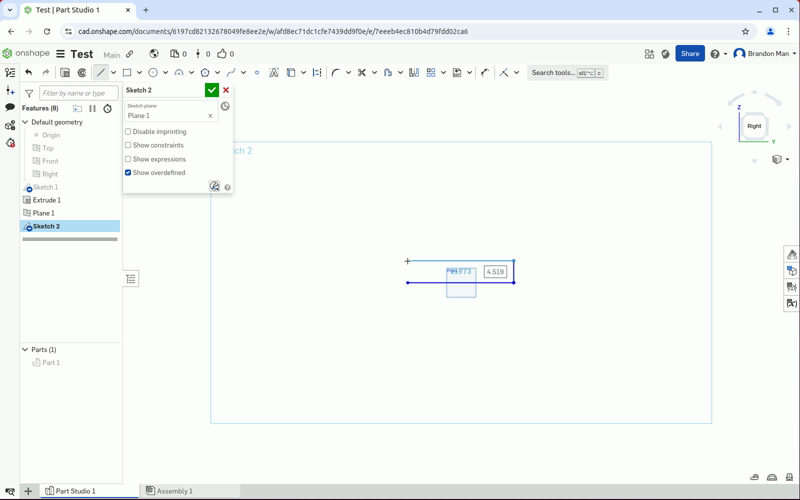
mouse_move(437, 260)
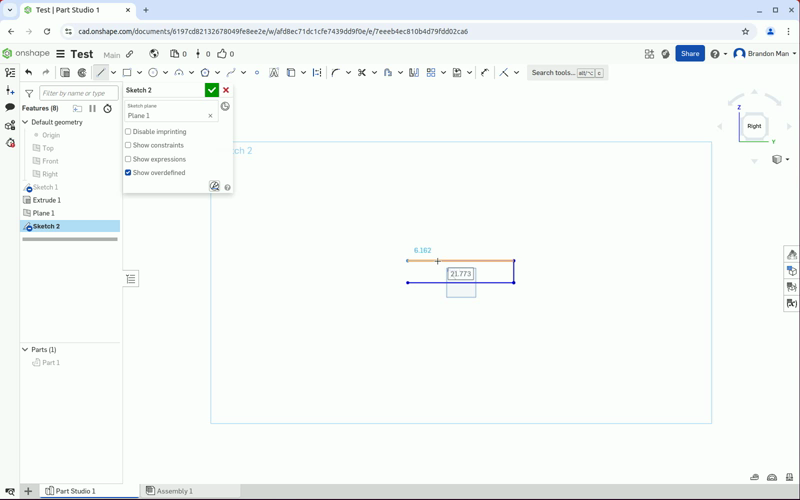
key_down(shift)
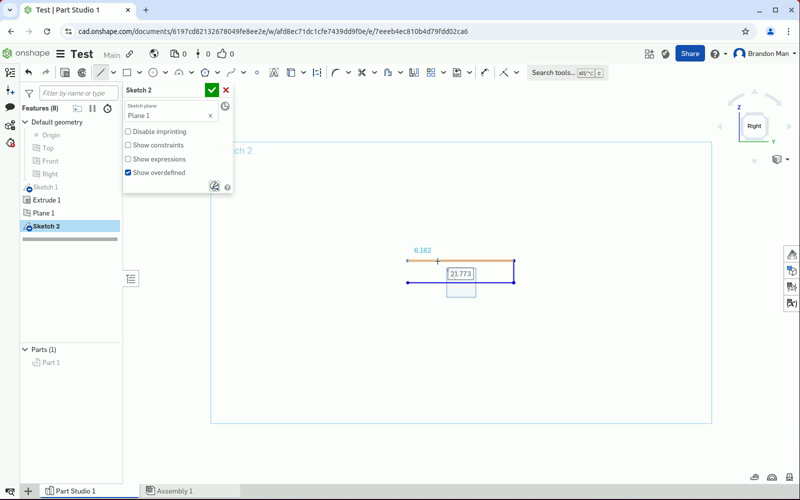
mouse_move(407, 282)
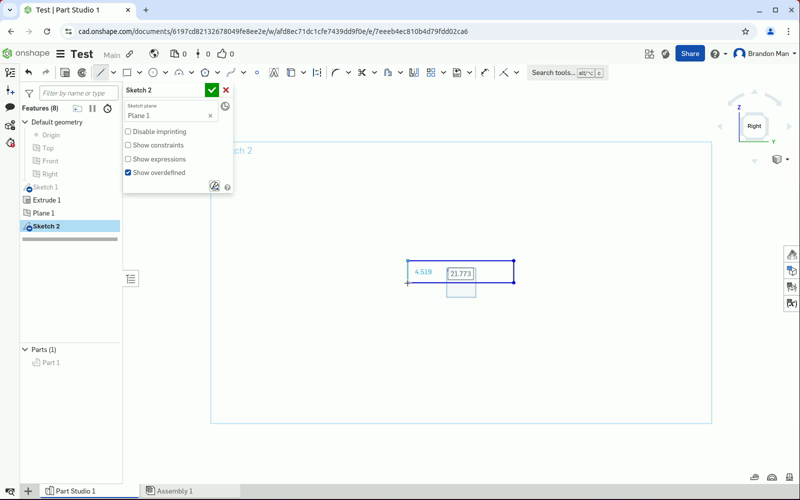
key_up(shift)
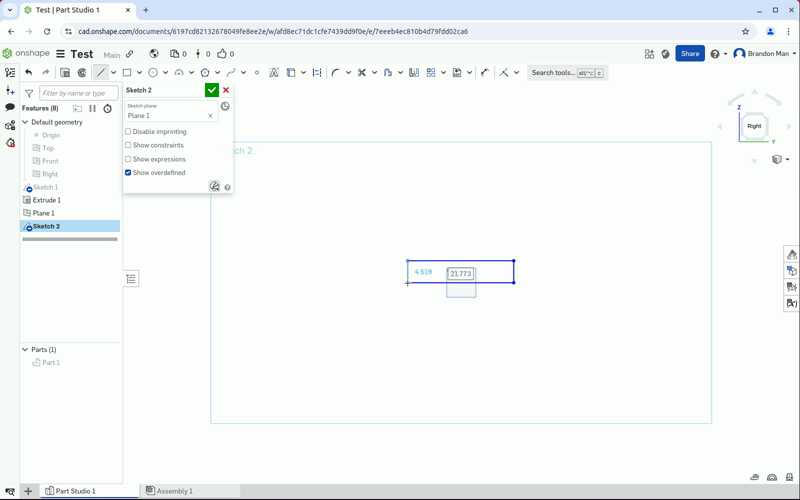
click(407, 282)
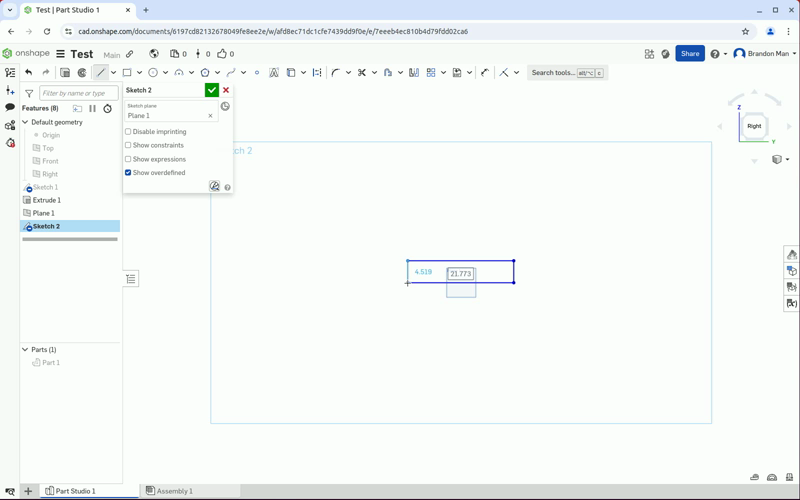
key(esc)
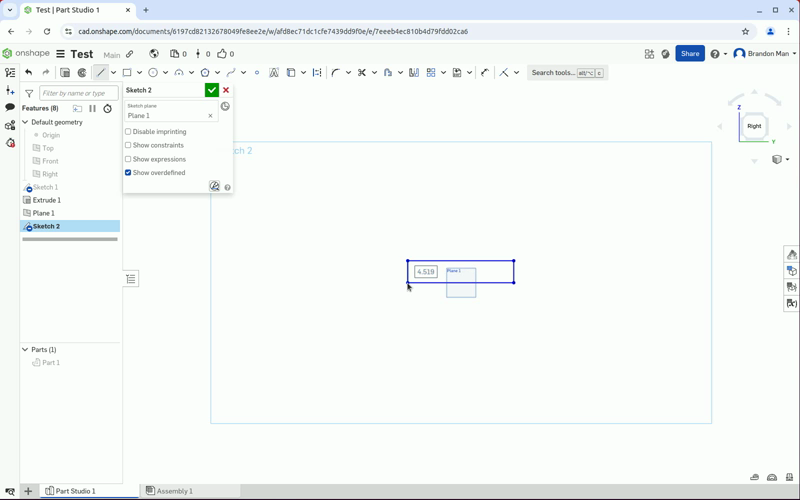
mouse_move(421, 278)
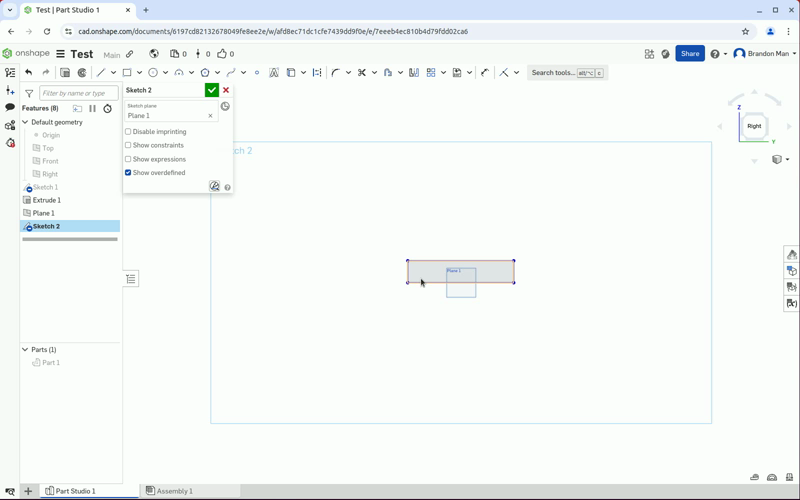
click(421, 278)
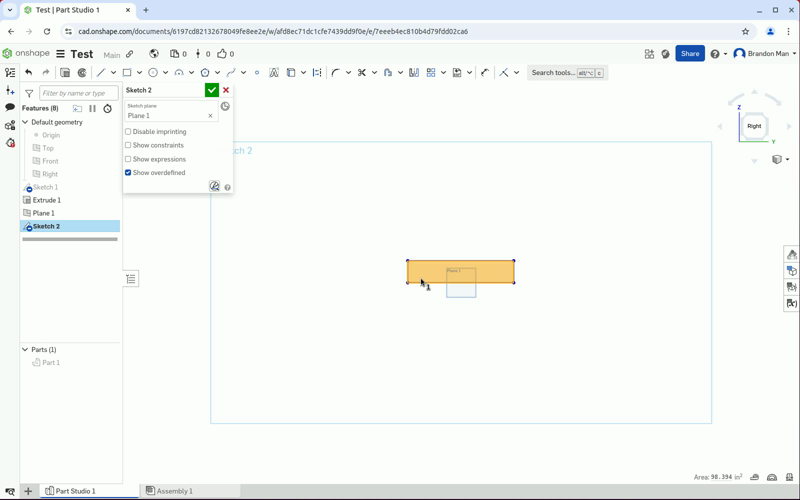
mouse_move(73, 352)
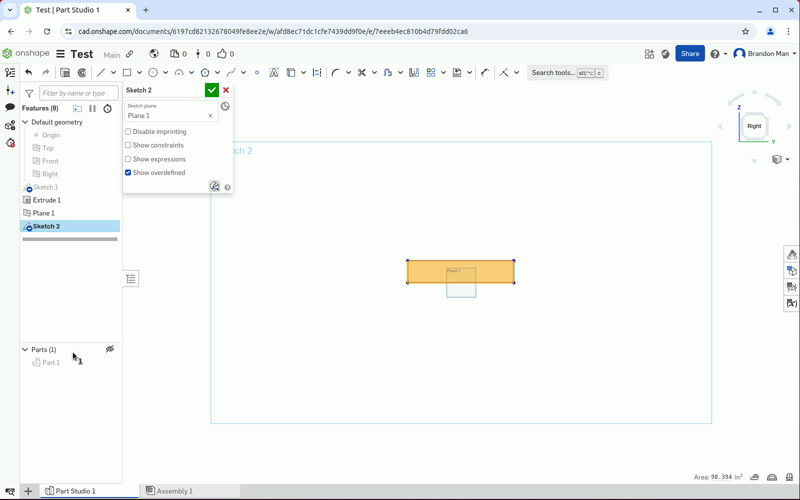
key(shift+y)
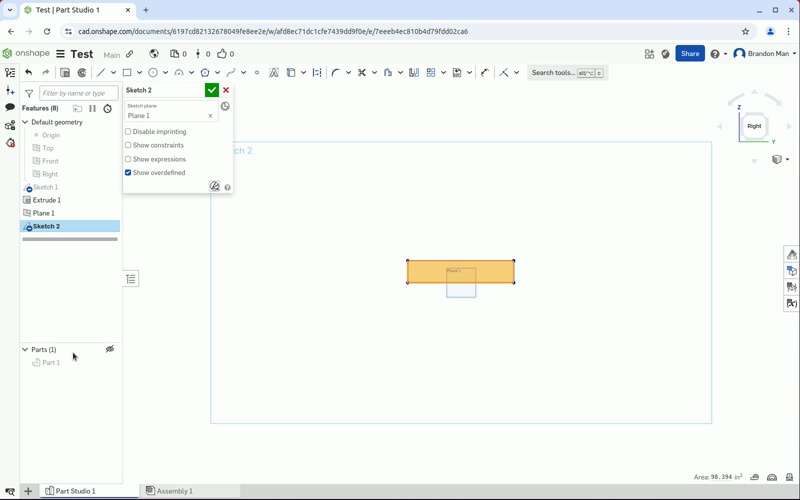
key(shift+e)
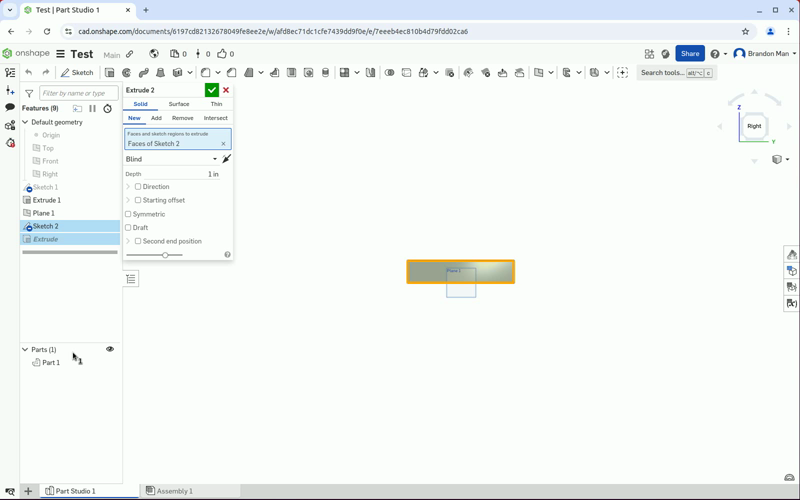
mouse_move(143, 106)
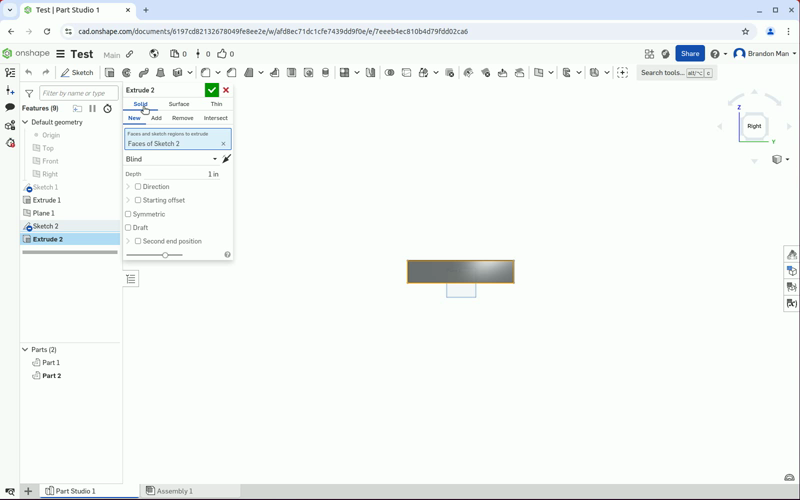
click(143, 106)
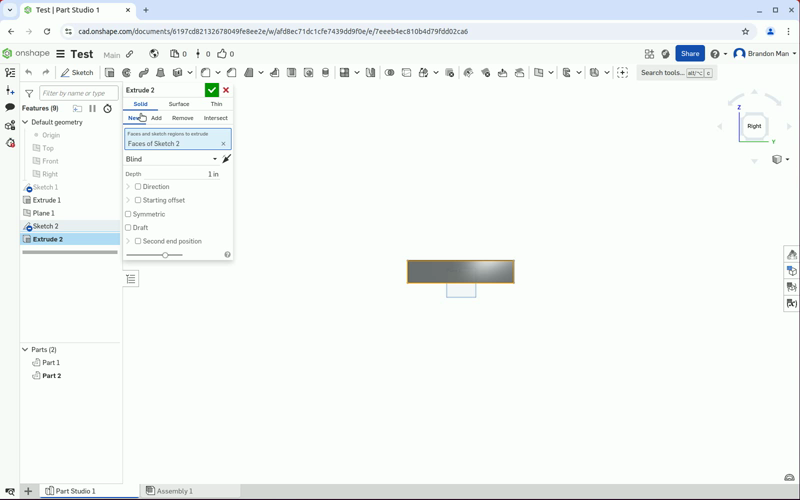
mouse_move(137, 120)
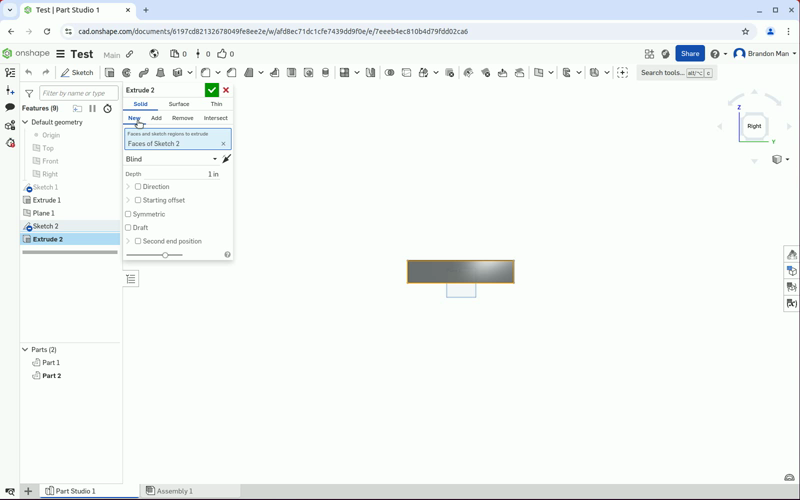
click(137, 120)
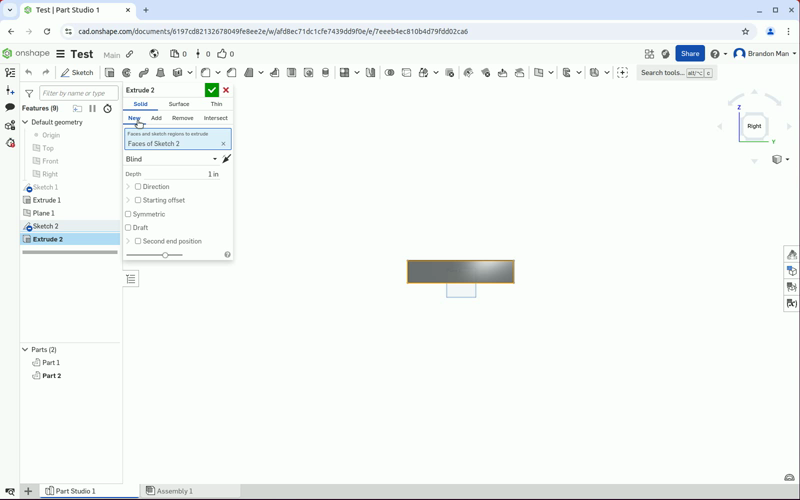
key(tab, 4)
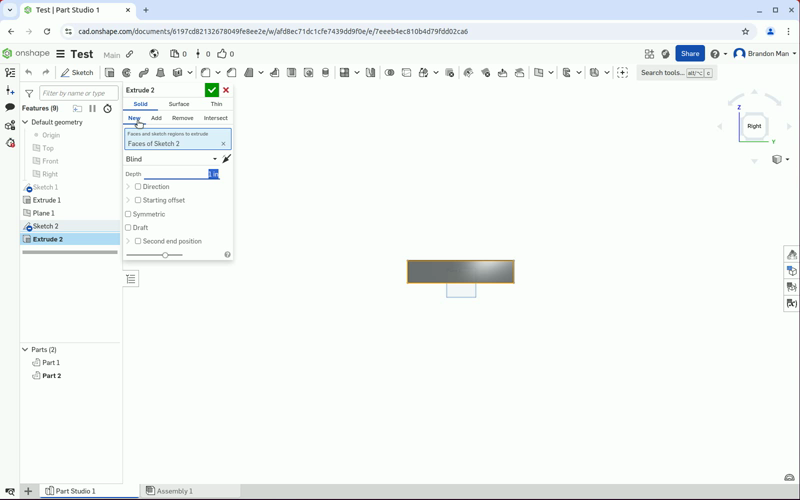
text(0.722)
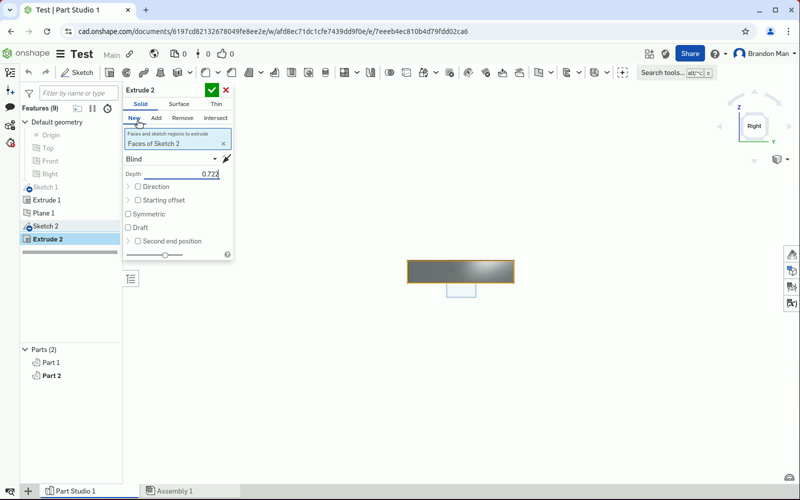
key(enter)
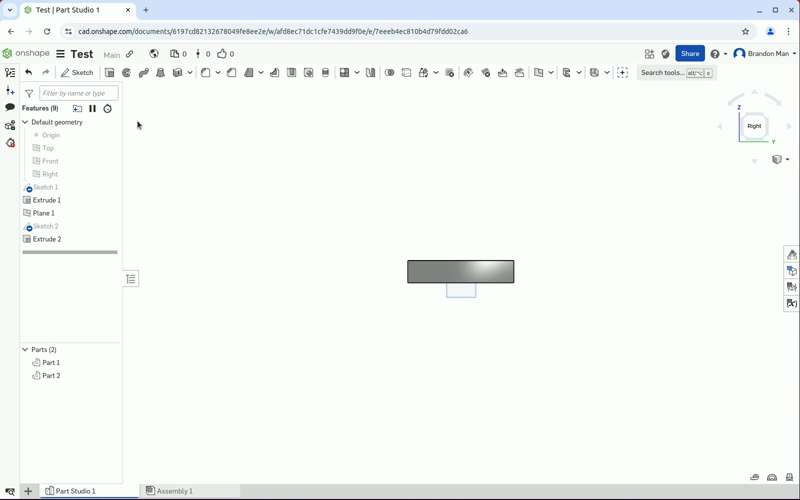
key(shift+h)
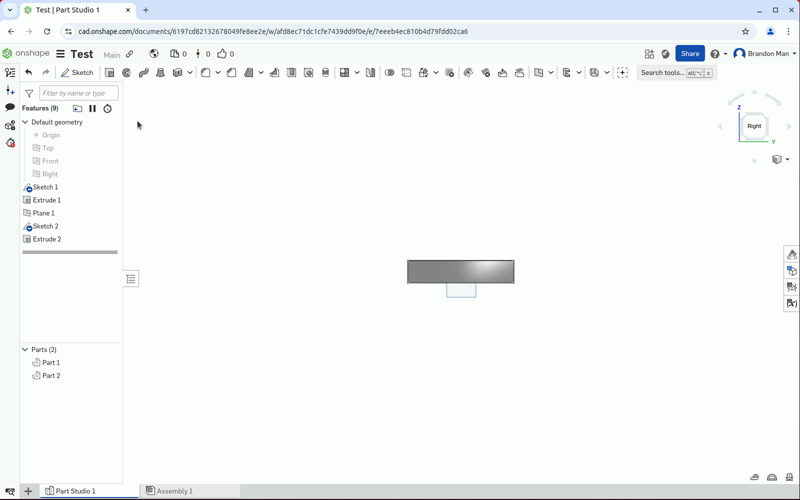
key(shift+h)
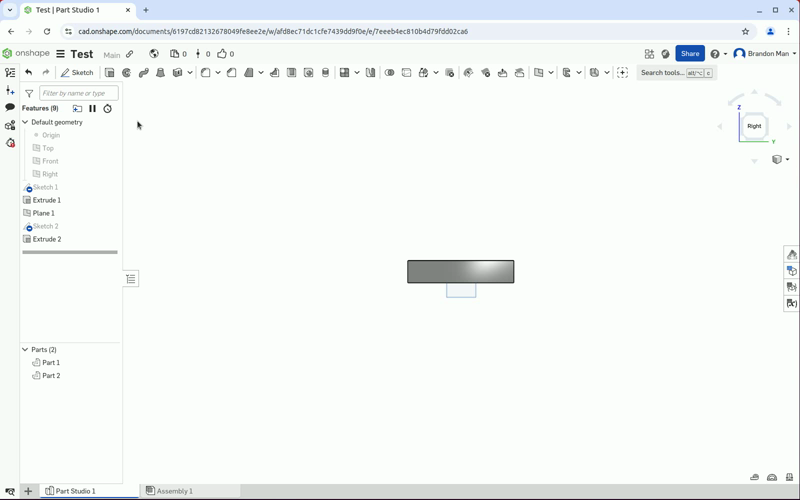
mouse_move(73, 189)
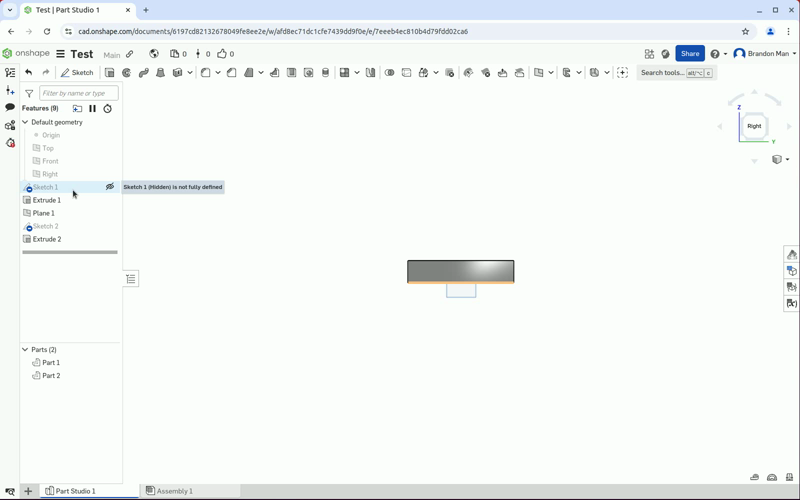
click(73, 189)
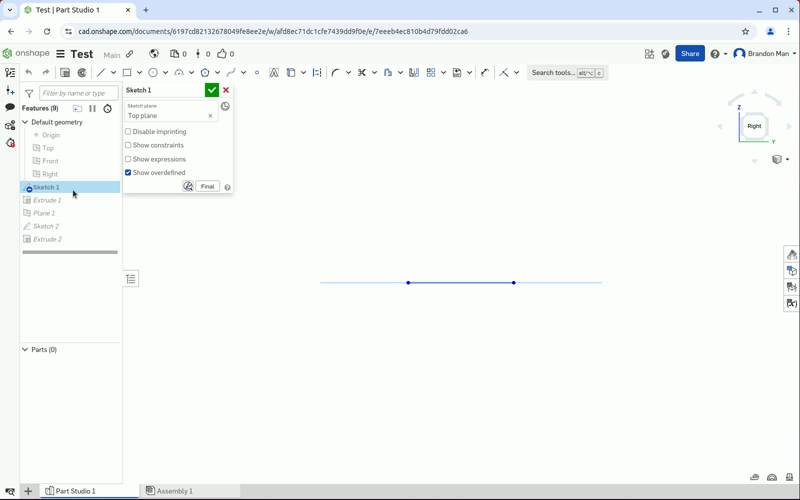
mouse_move(229, 92)
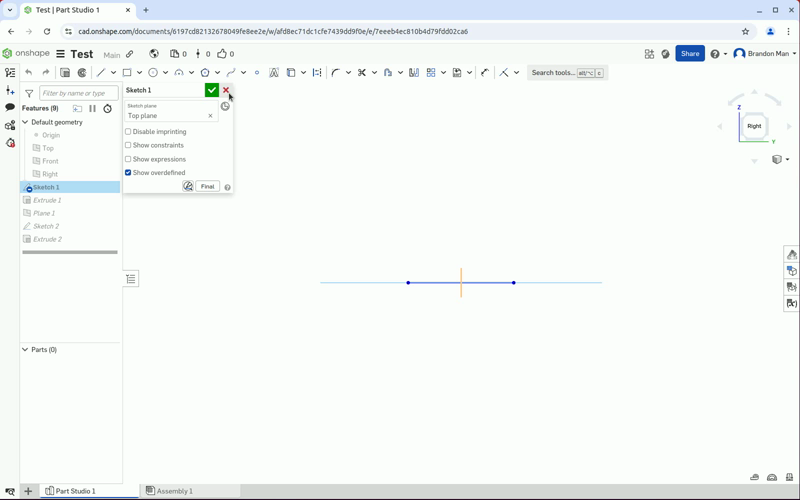
click(229, 92)
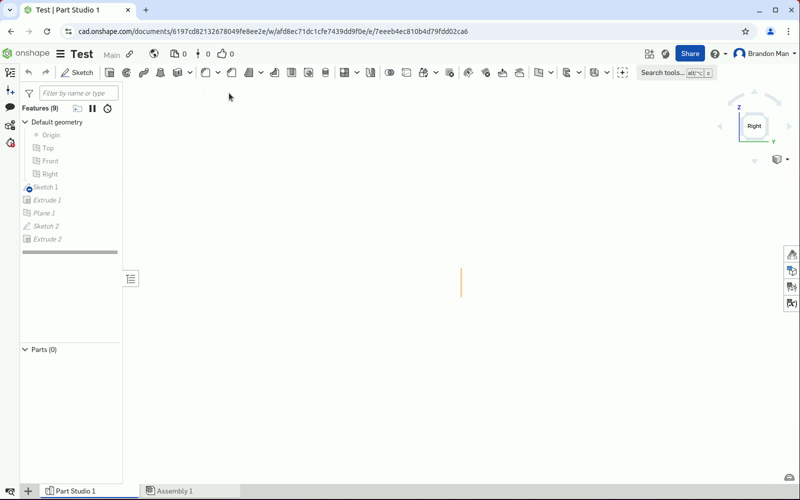
key(shift+s)
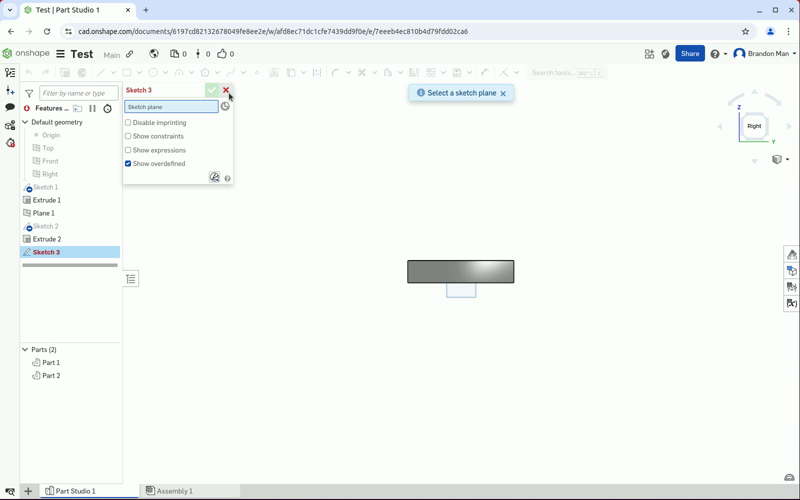
mouse_move(73, 215)
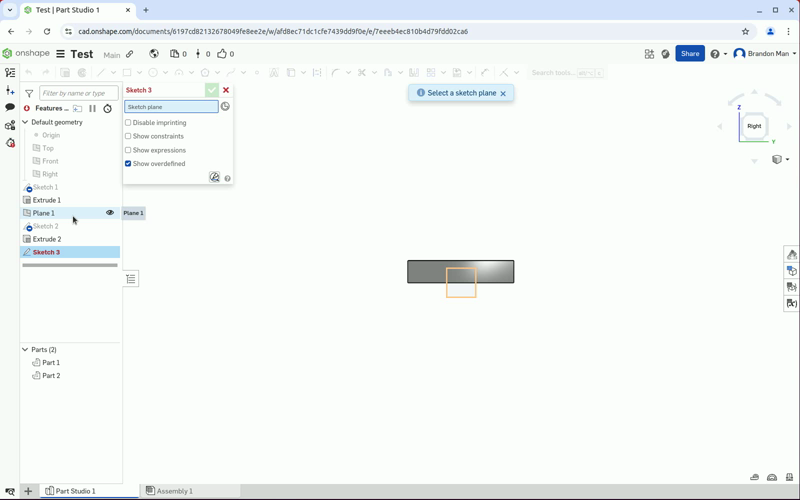
click(73, 215)
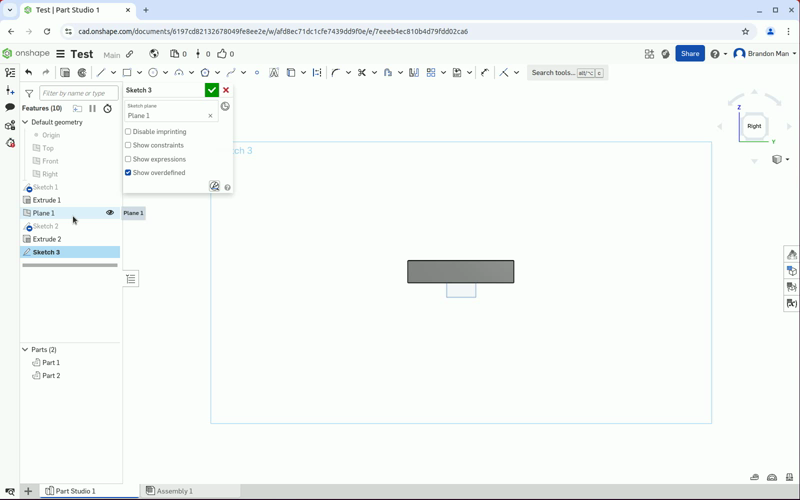
mouse_move(73, 352)
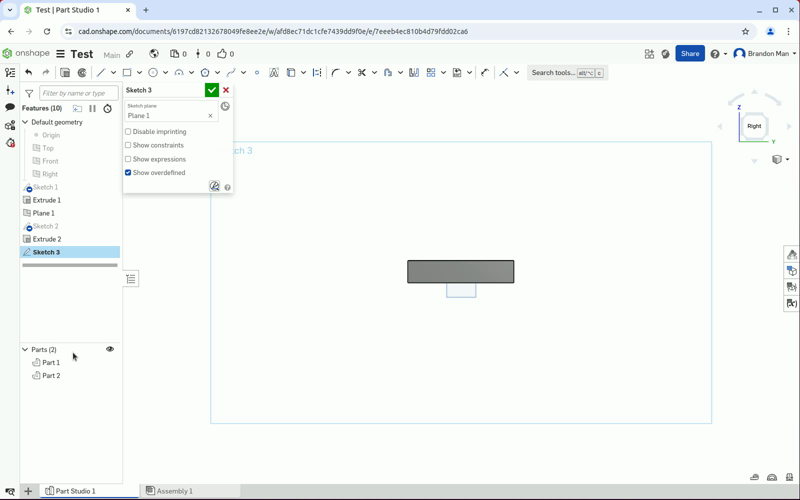
key(y)
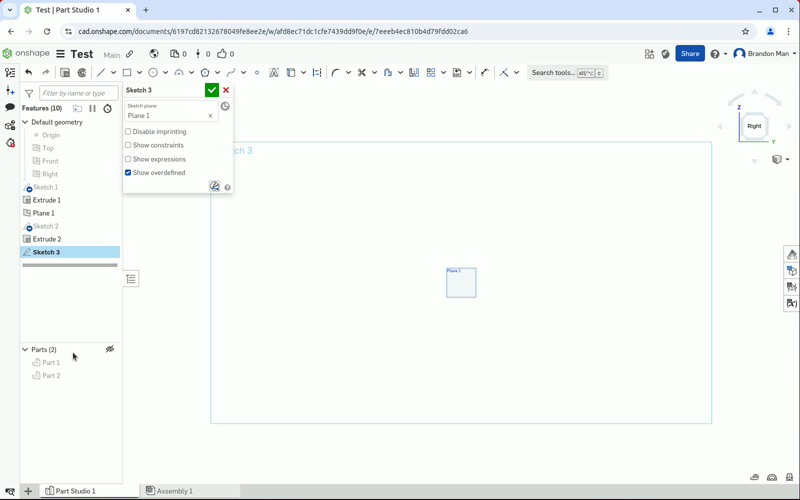
key(l)
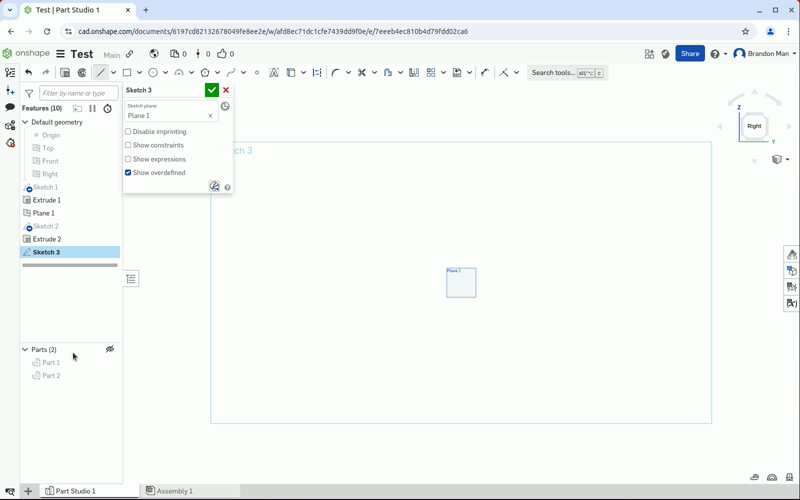
key_down(shift)
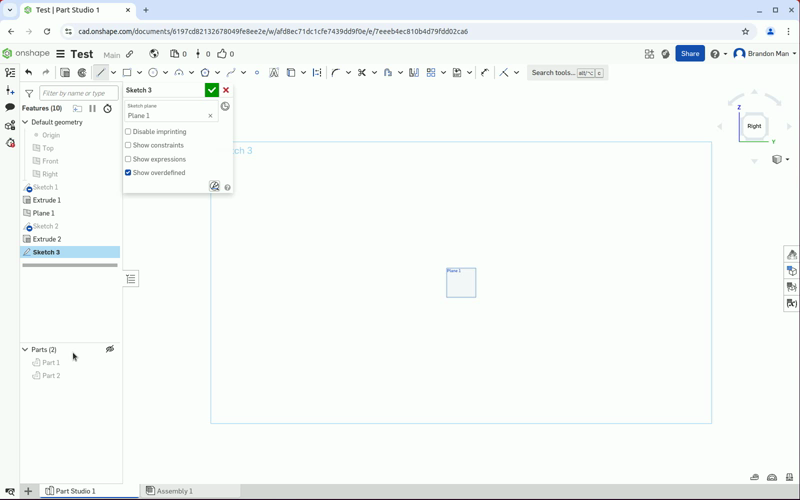
mouse_move(407, 260)
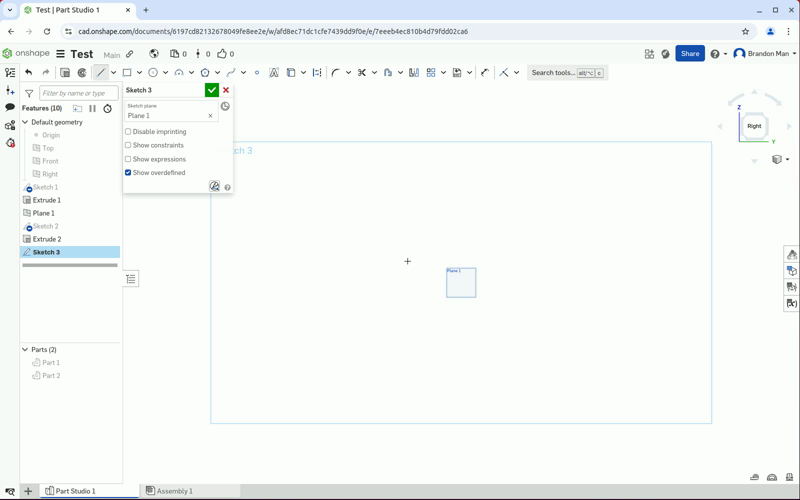
click(407, 260)
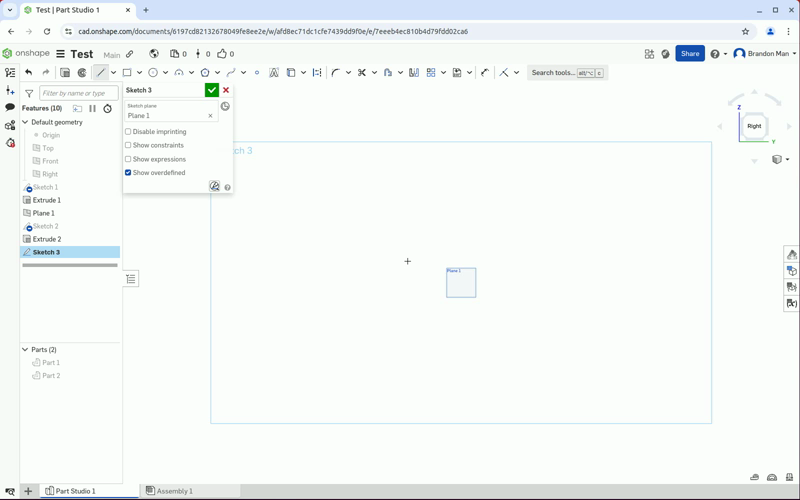
key_up(shift)
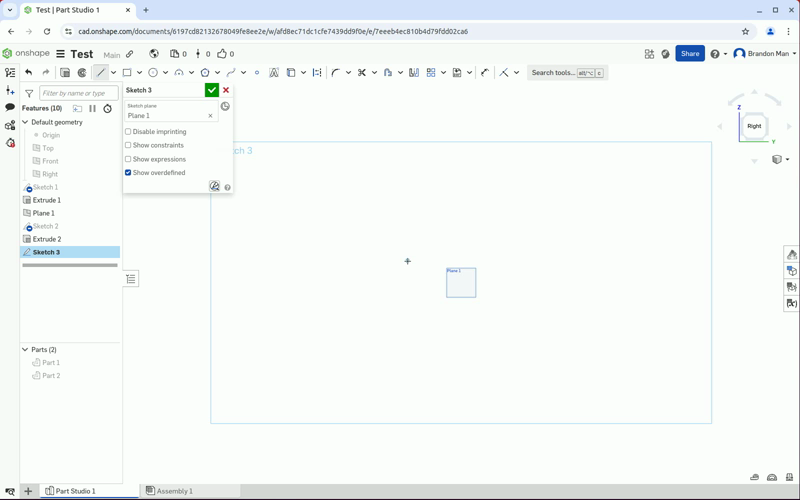
key_down(shift)
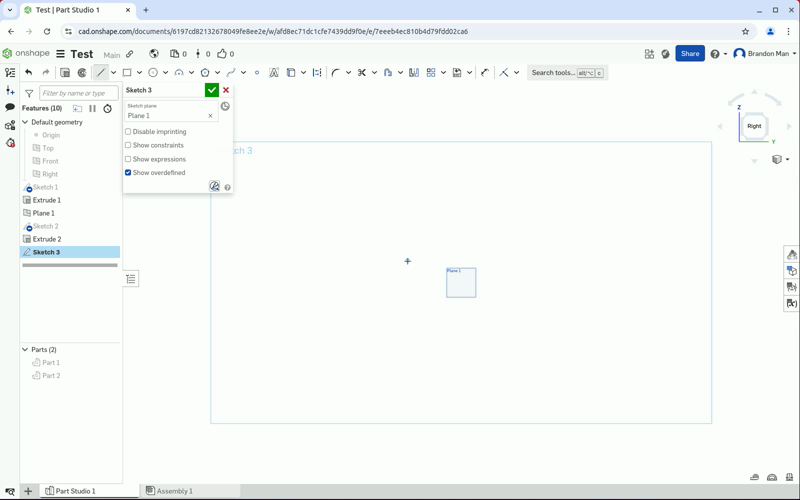
mouse_move(513, 260)
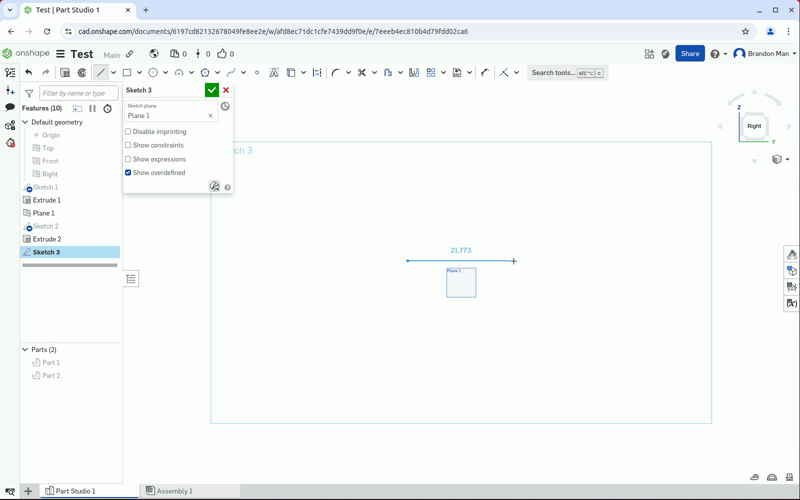
click(513, 260)
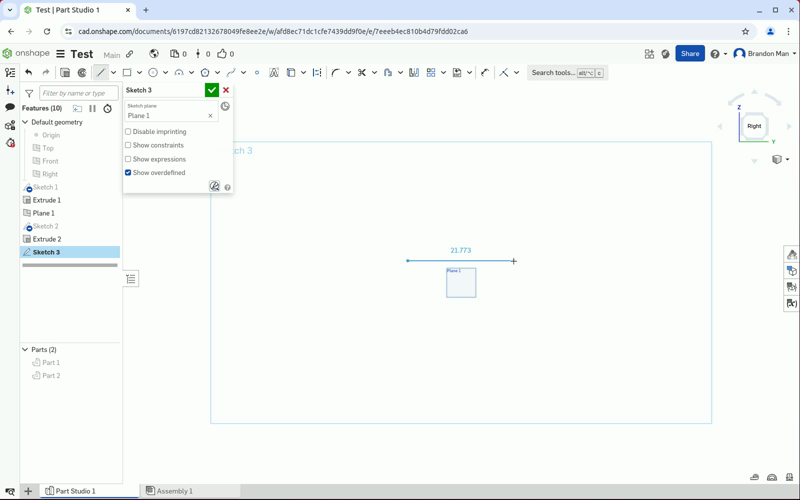
key_up(shift)
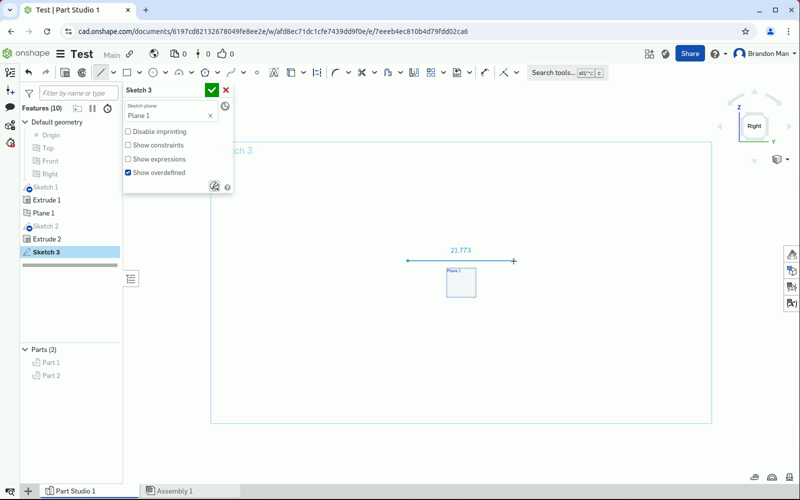
key_down(shift)
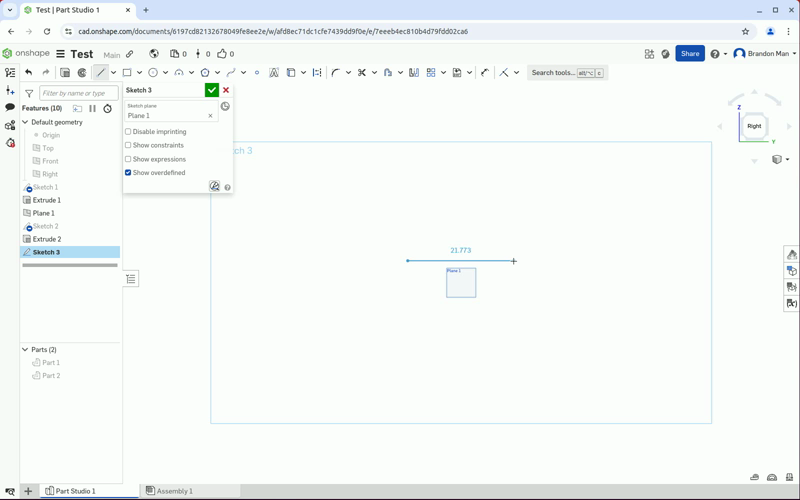
mouse_move(543, 260)
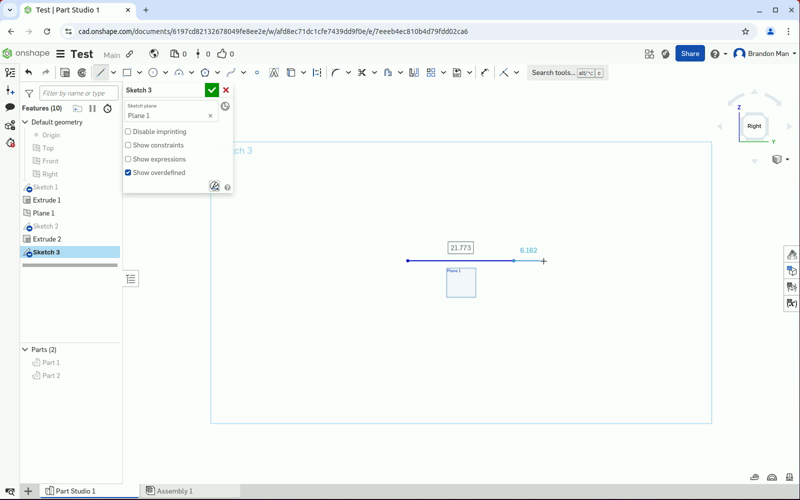
mouse_move(513, 257)
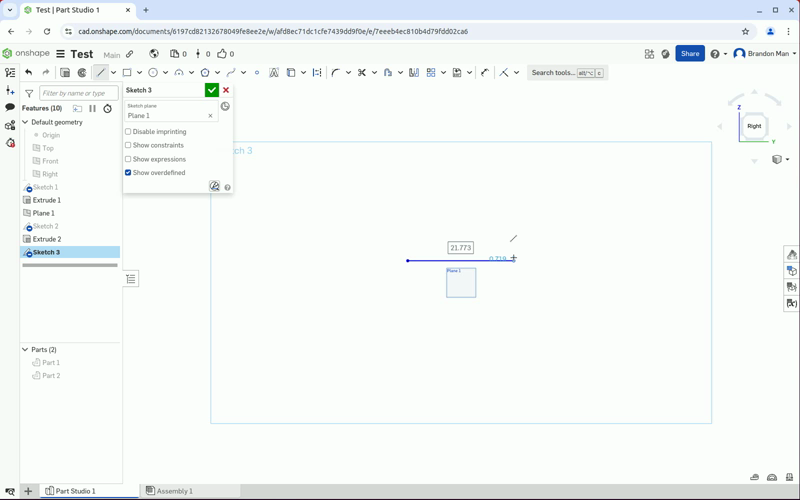
scroll(6)
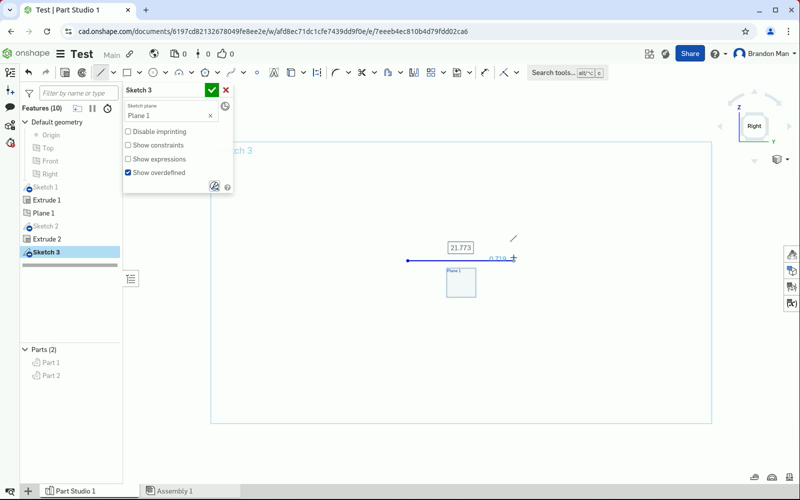
scroll(6)
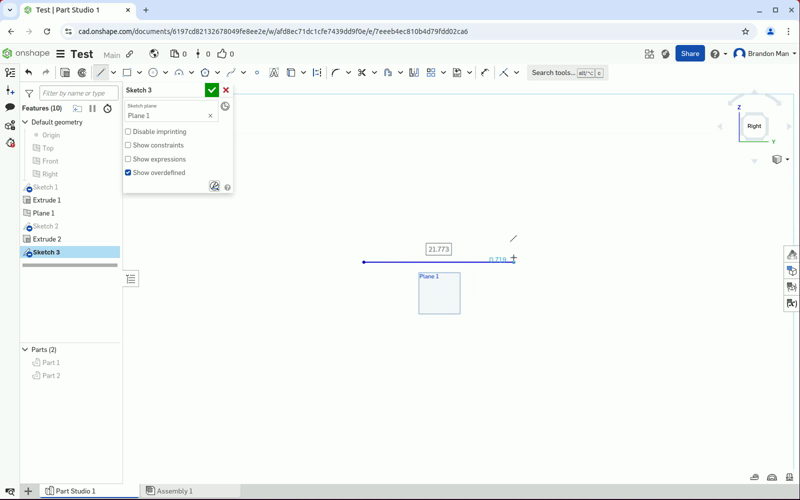
scroll(6)
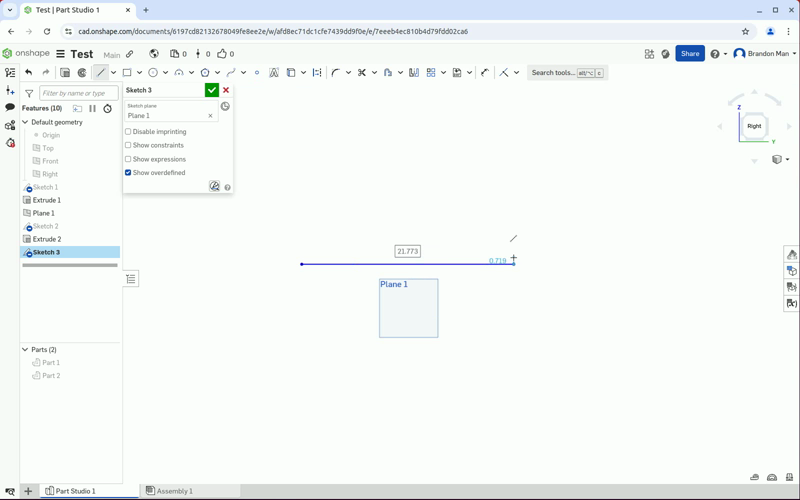
scroll(6)
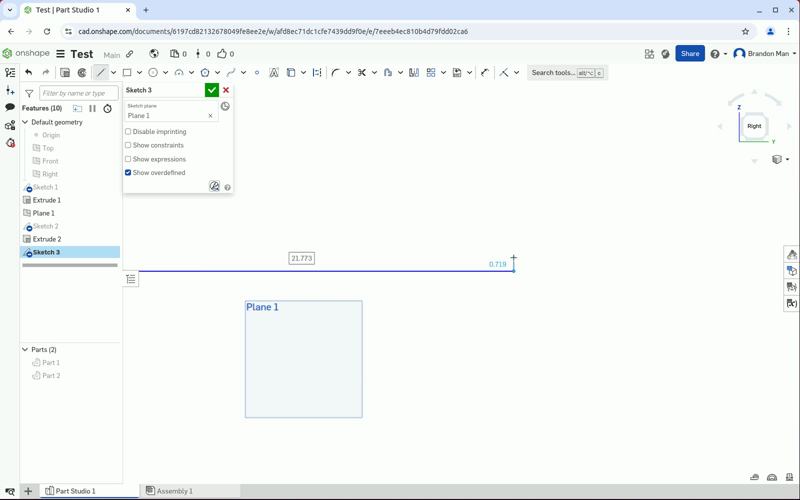
scroll(6)
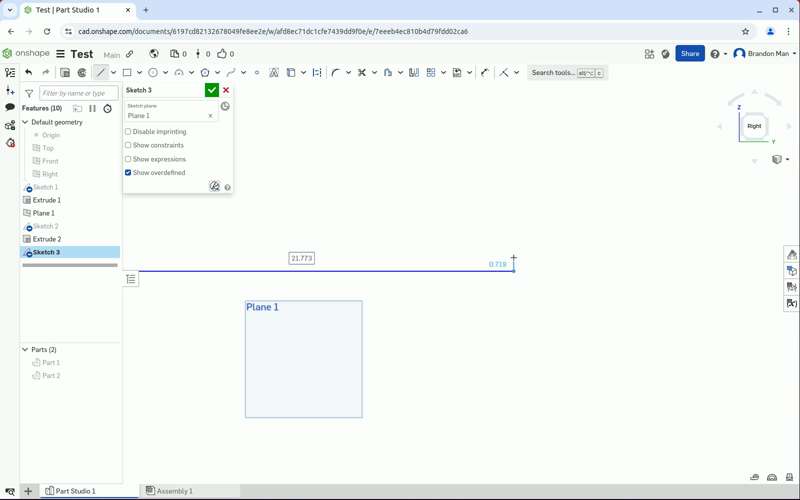
scroll(6)
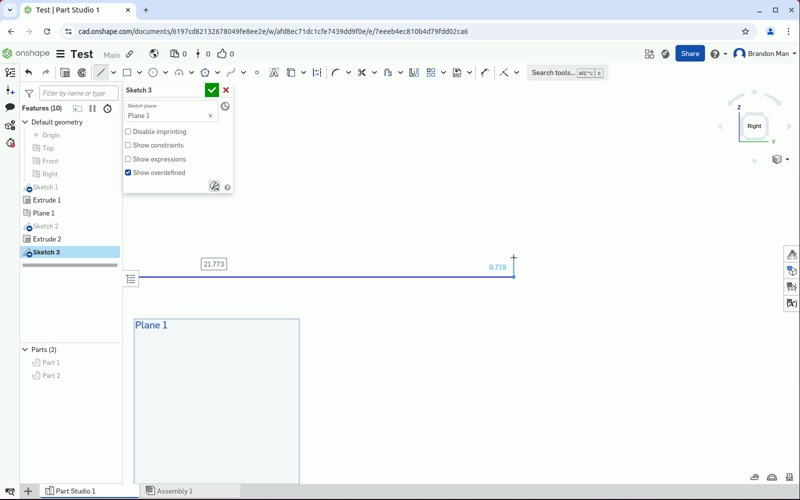
scroll(6)
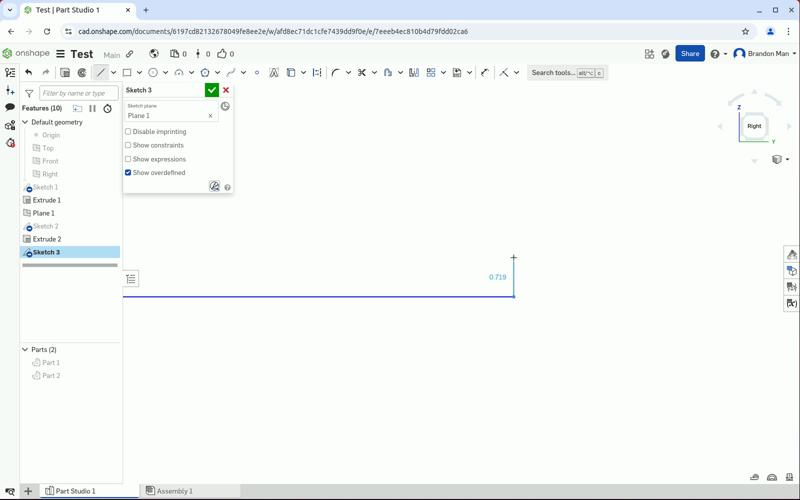
click(513, 257)
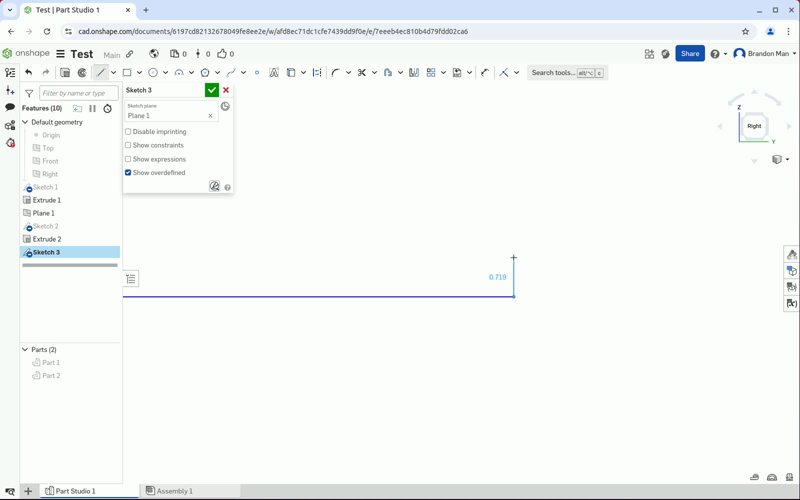
scroll(-6)
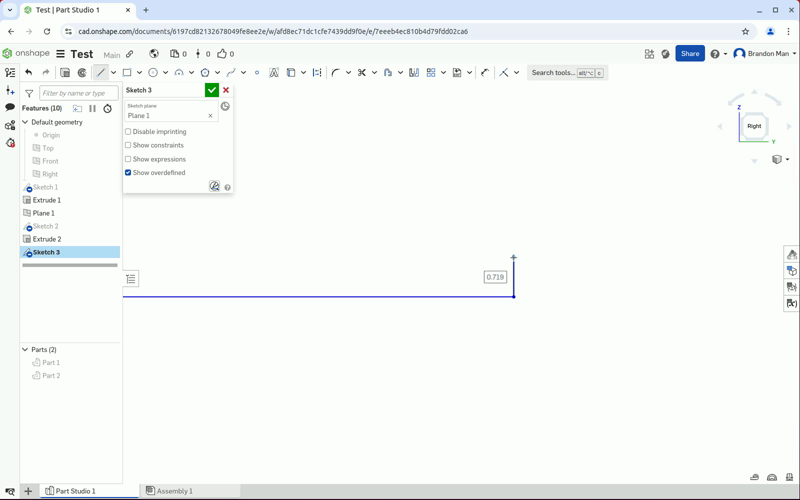
scroll(-6)
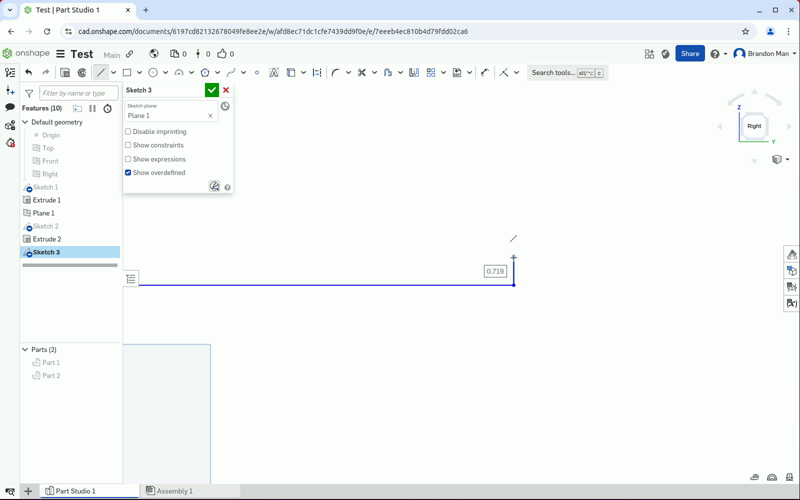
scroll(-6)
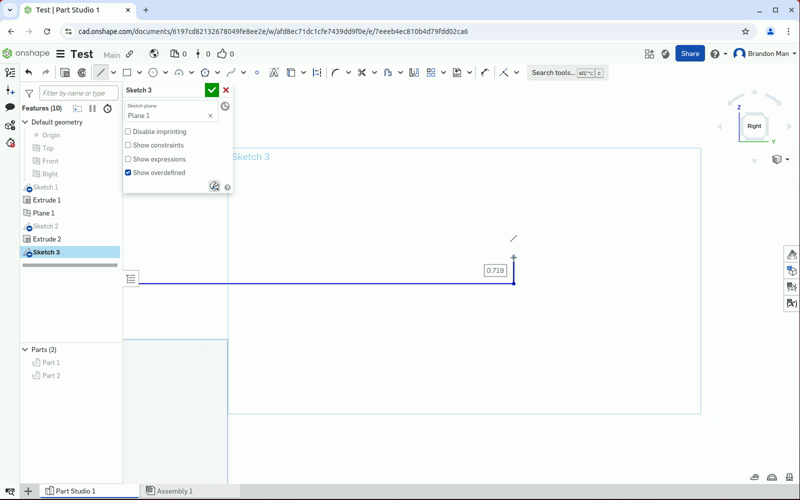
scroll(-6)
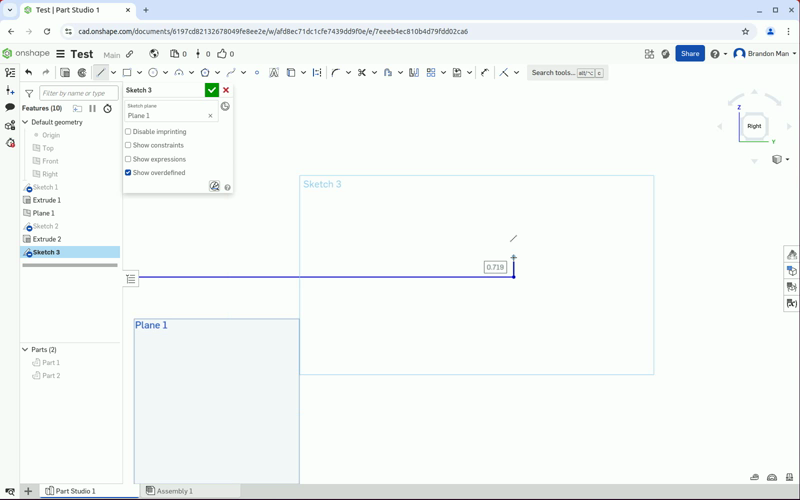
scroll(-6)
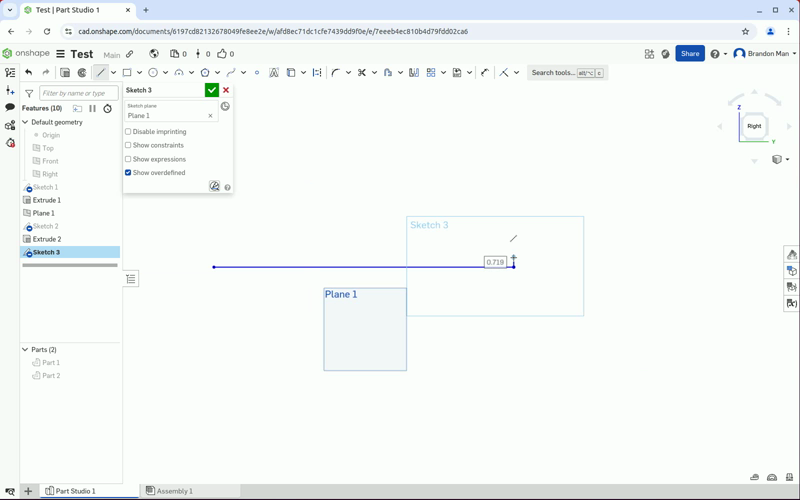
scroll(-6)
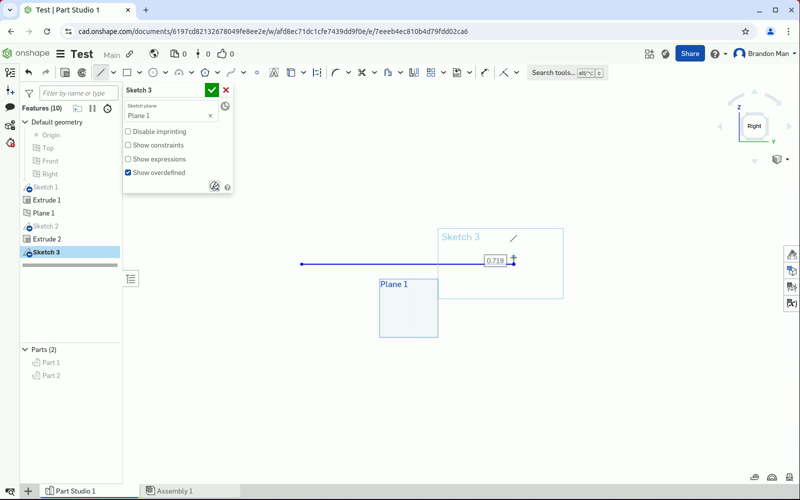
scroll(-6)
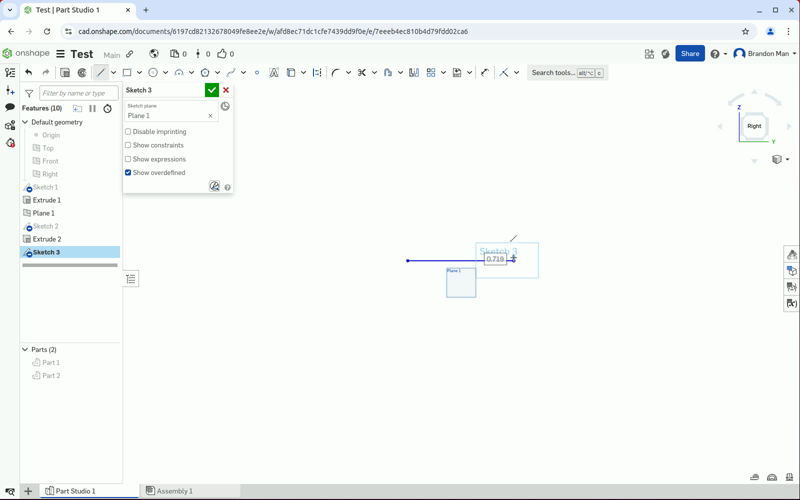
key_up(shift)
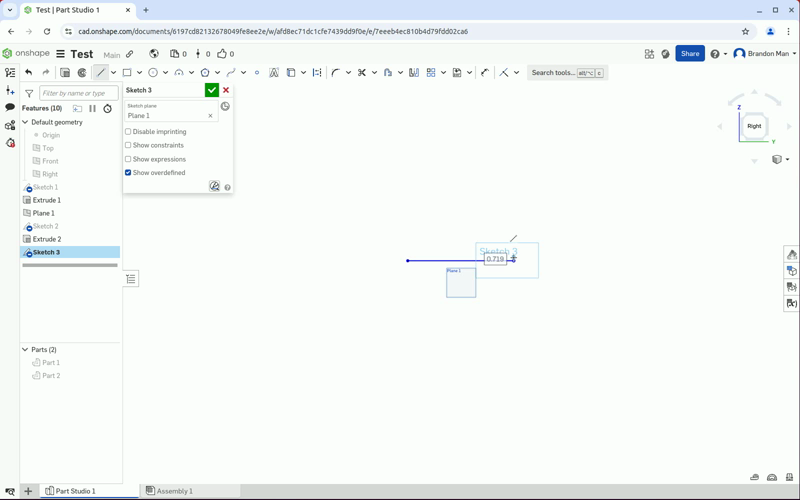
key_down(shift)
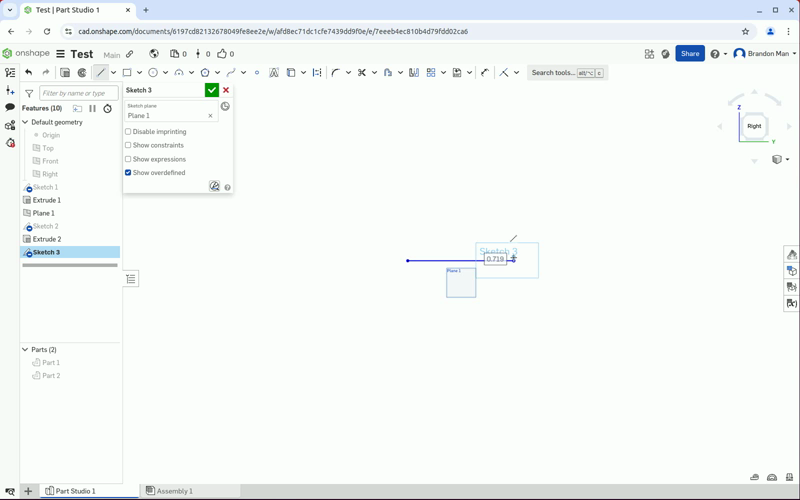
mouse_move(407, 257)
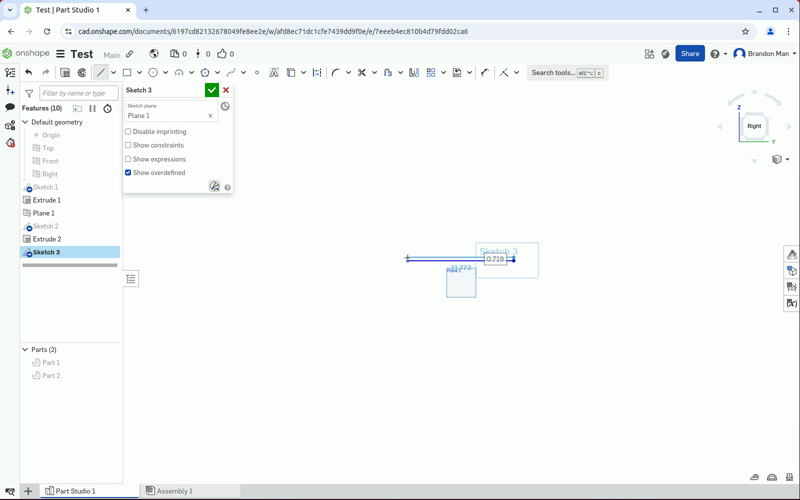
scroll(6)
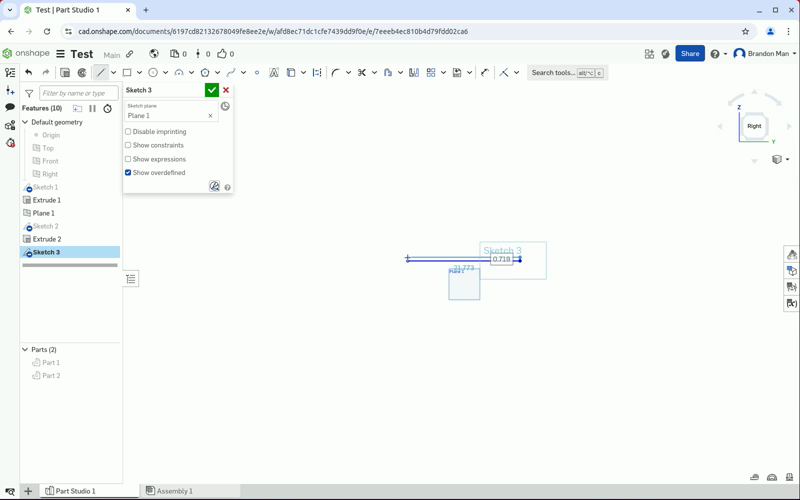
scroll(6)
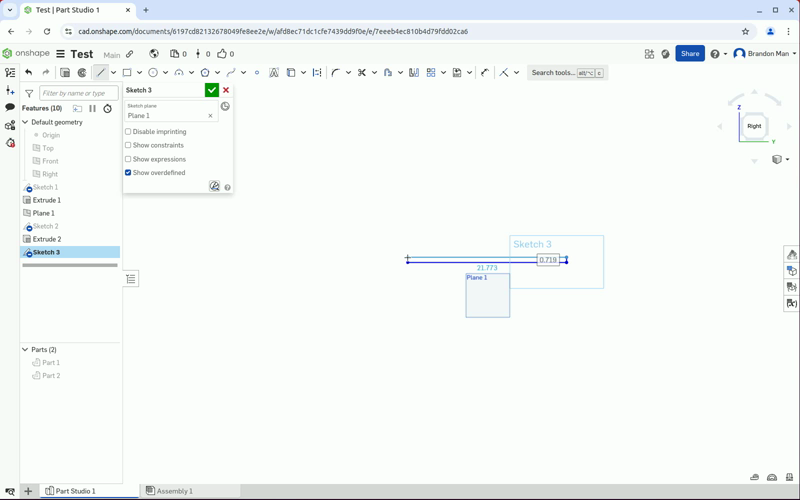
scroll(6)
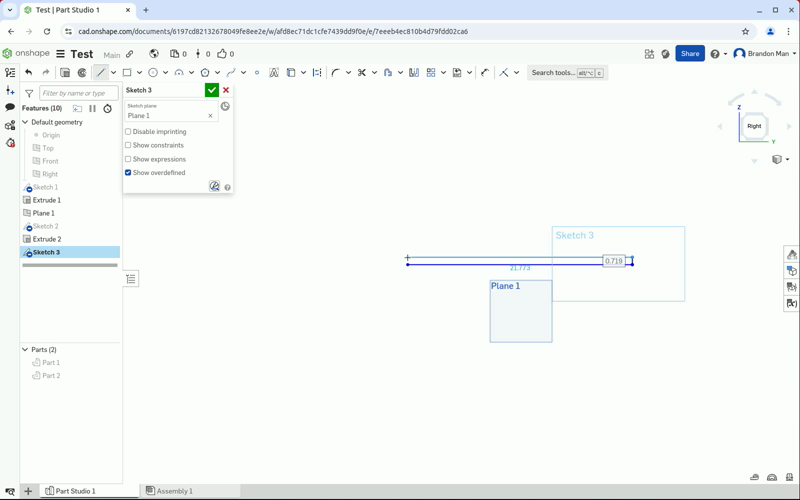
scroll(6)
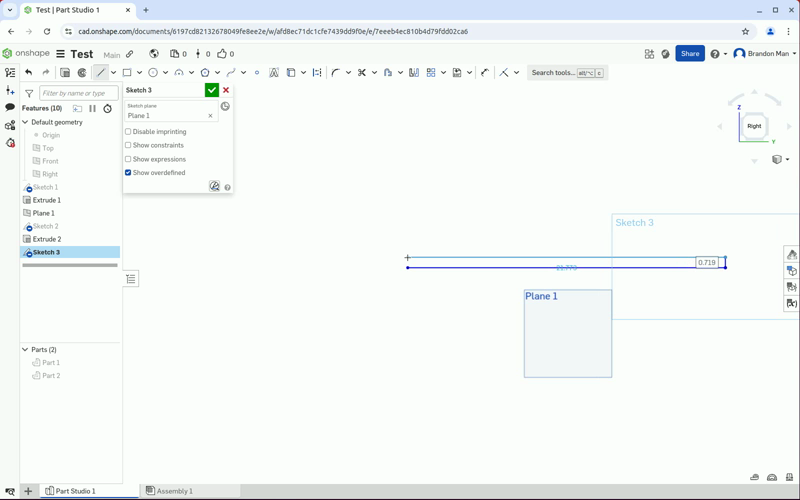
scroll(6)
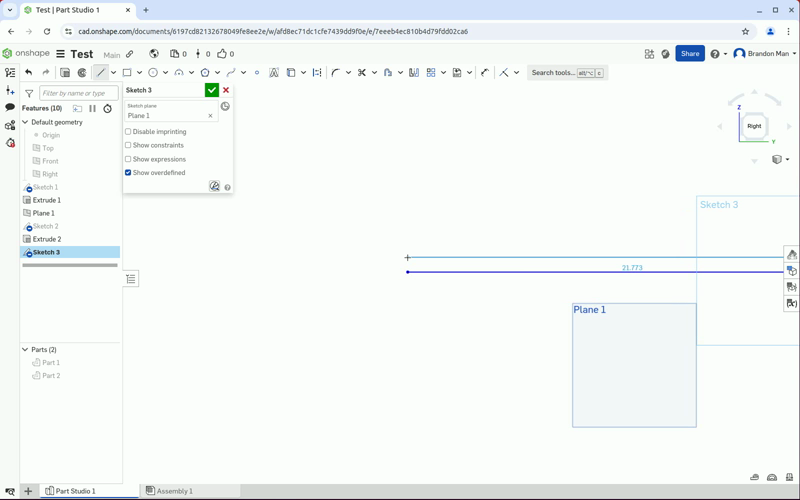
scroll(6)
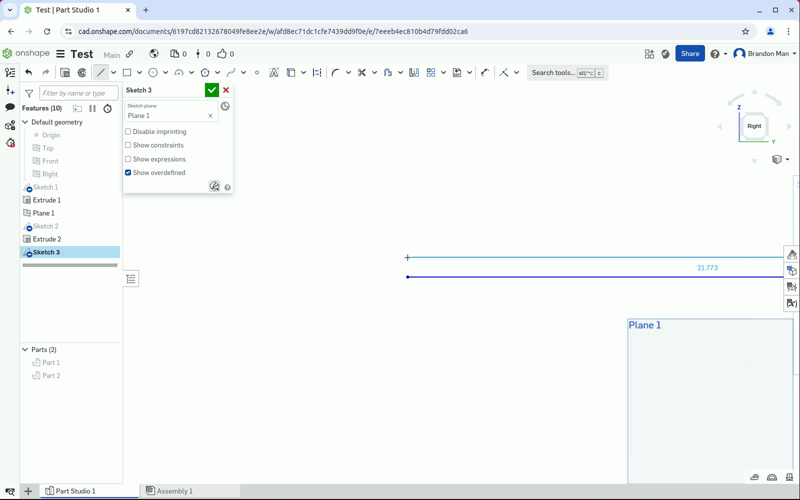
scroll(6)
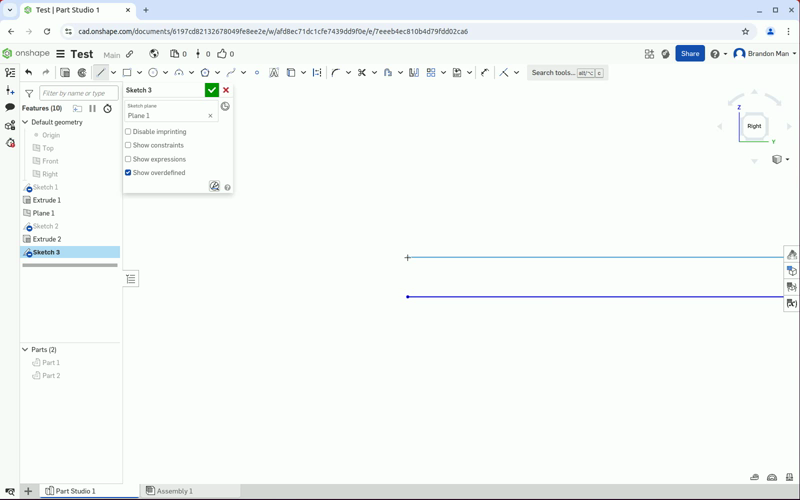
click(407, 257)
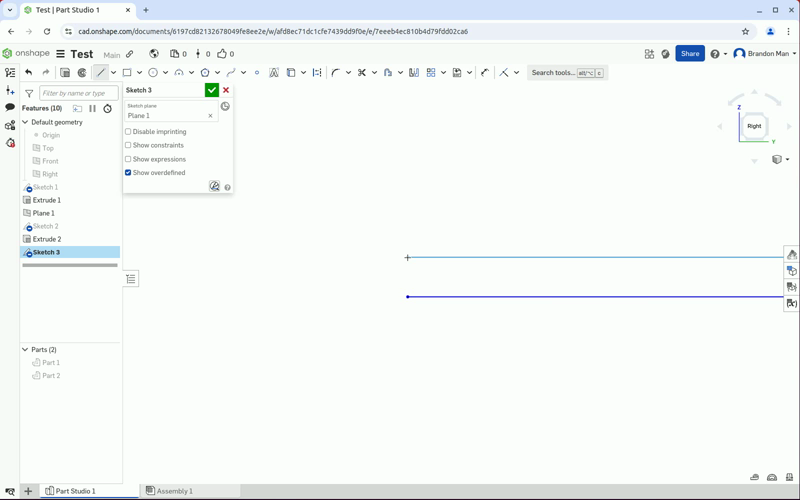
scroll(-6)
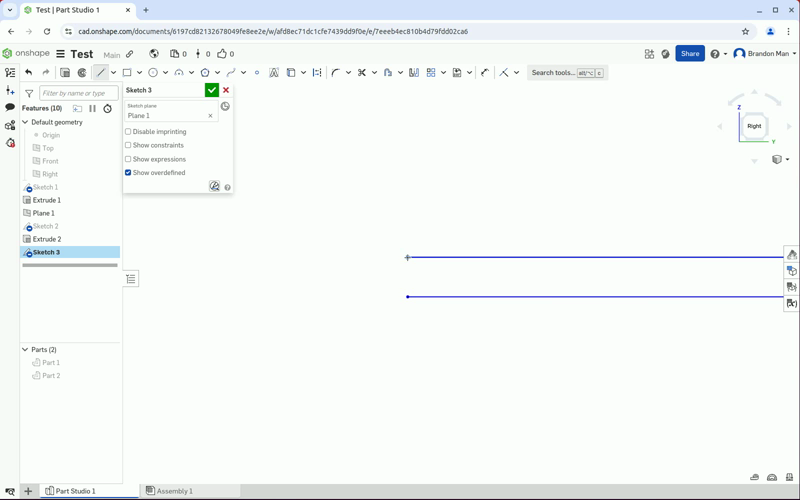
scroll(-6)
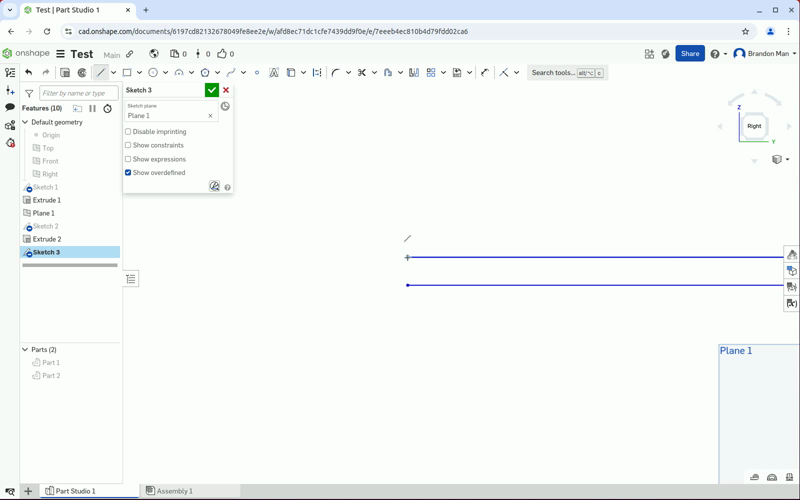
scroll(-6)
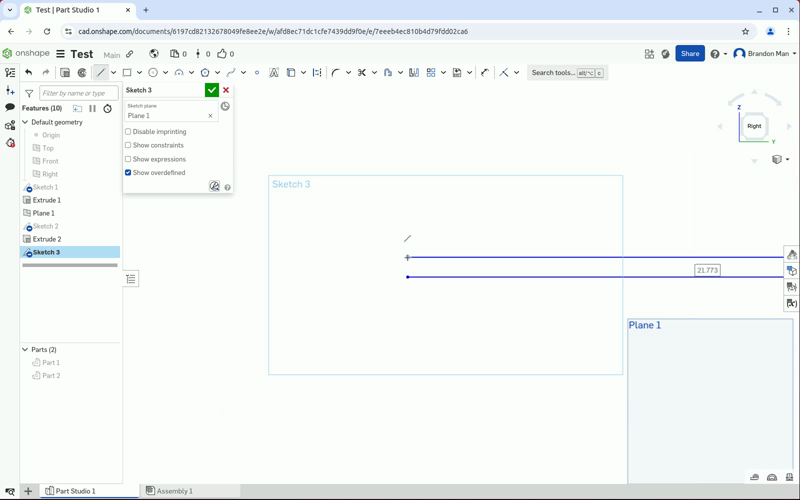
scroll(-6)
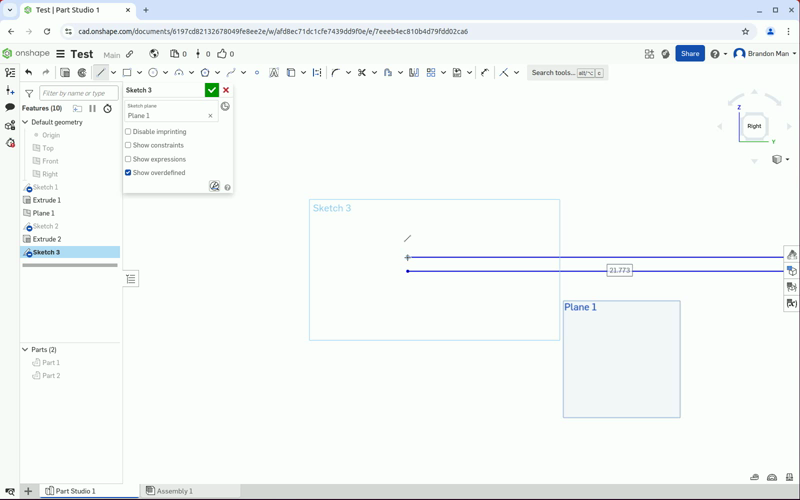
scroll(-6)
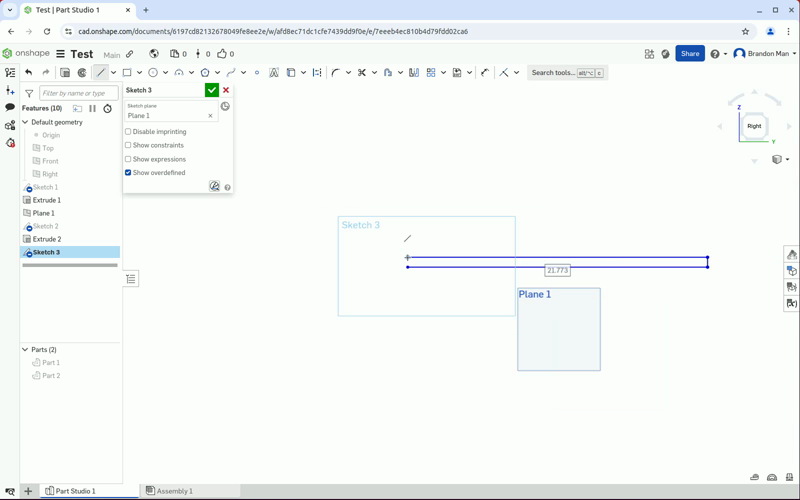
scroll(-6)
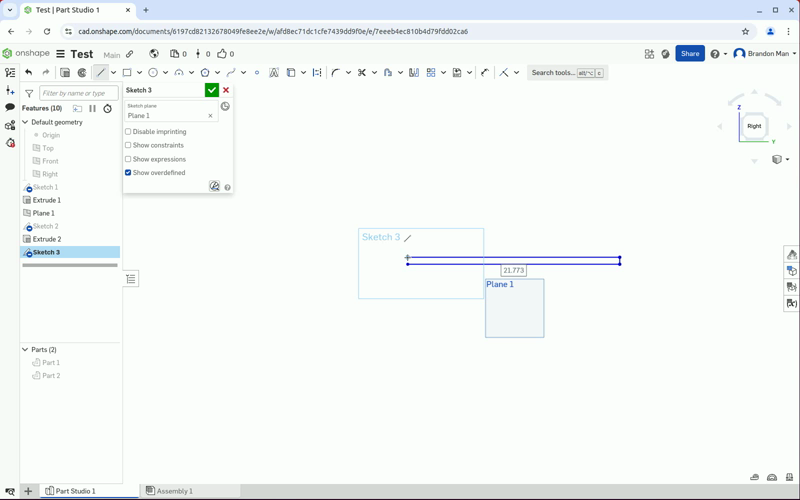
scroll(-6)
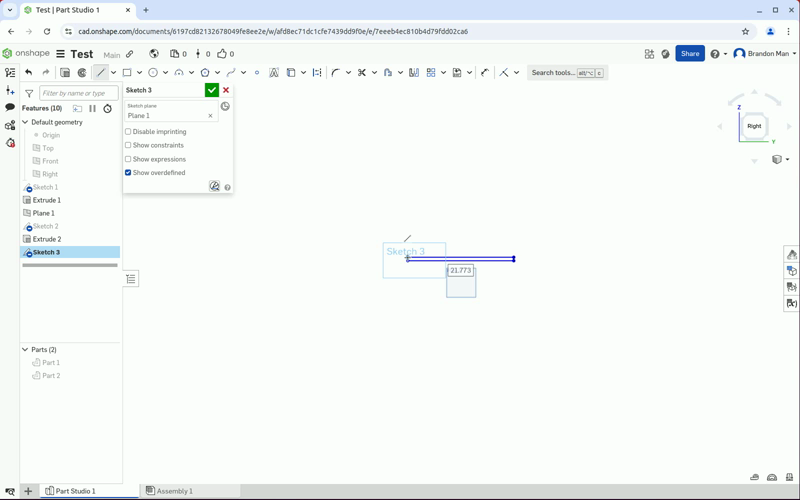
key_up(shift)
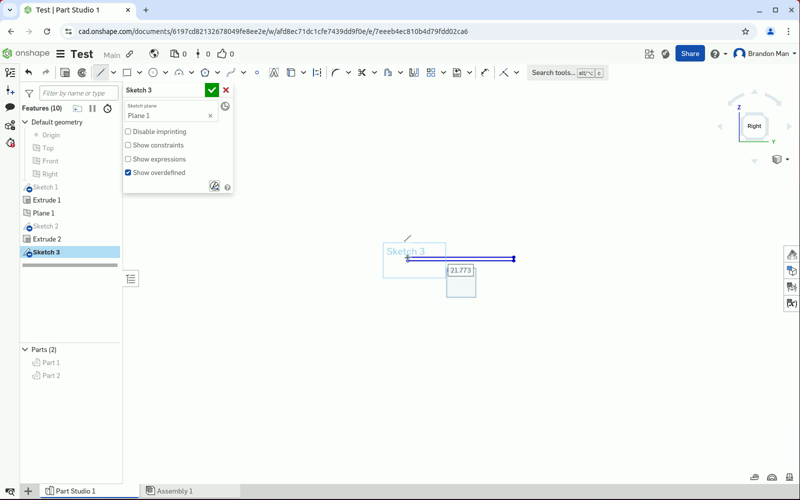
mouse_move(437, 257)
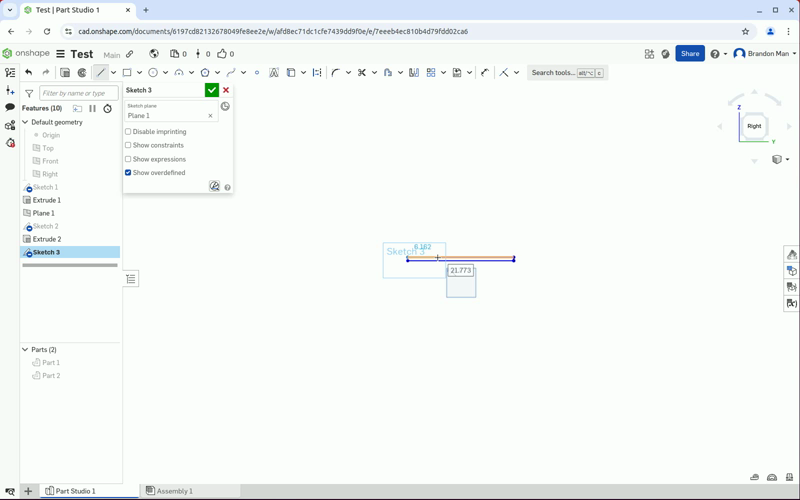
key_down(shift)
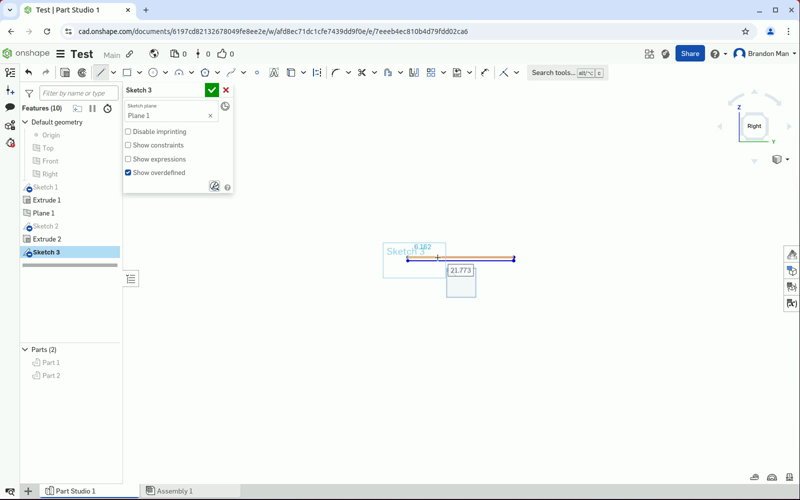
mouse_move(407, 260)
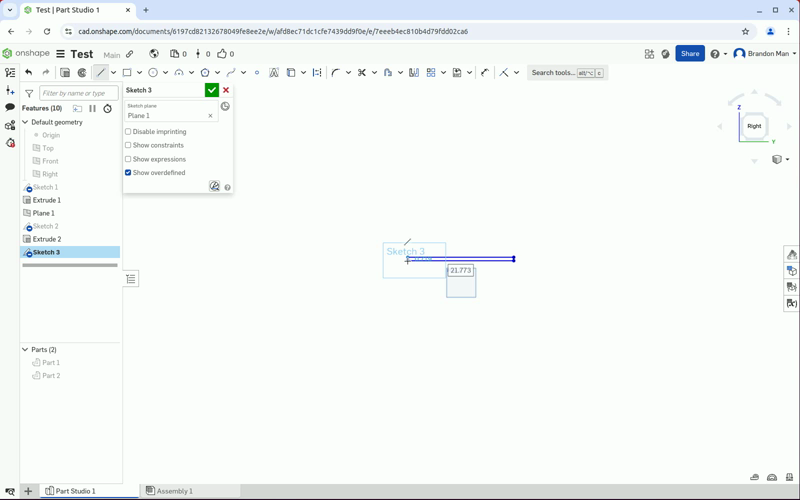
scroll(6)
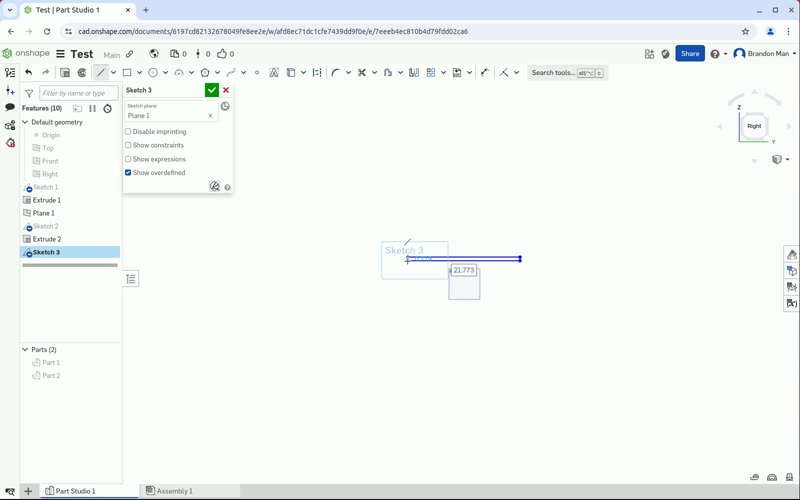
scroll(6)
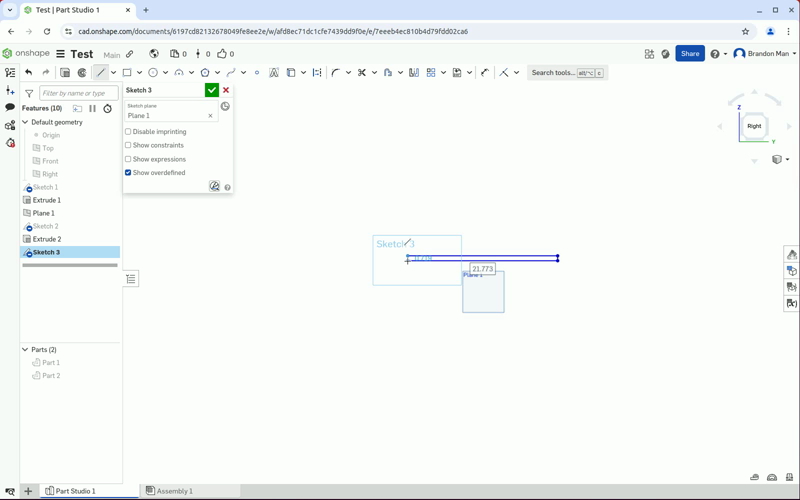
scroll(6)
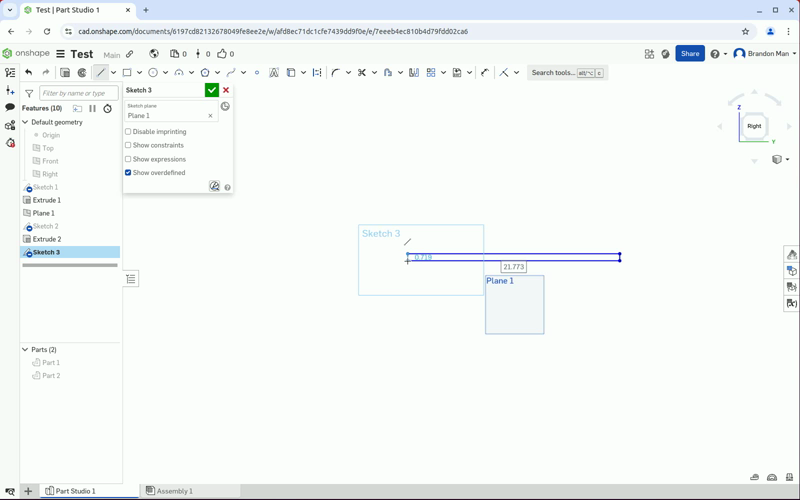
scroll(6)
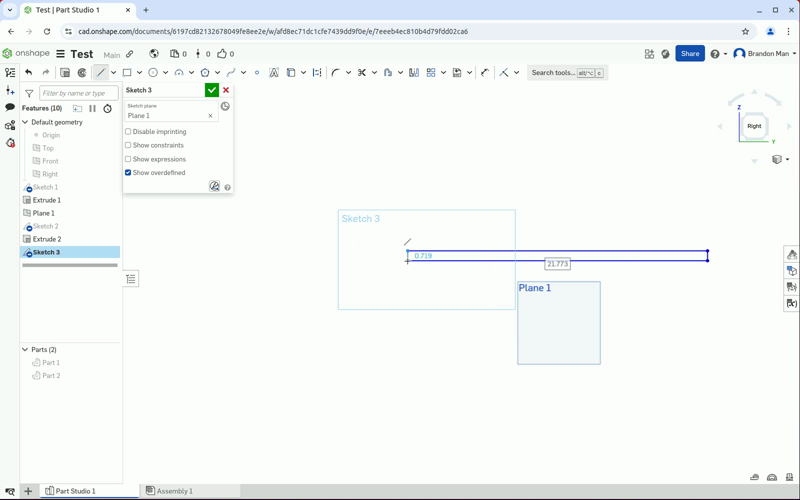
scroll(6)
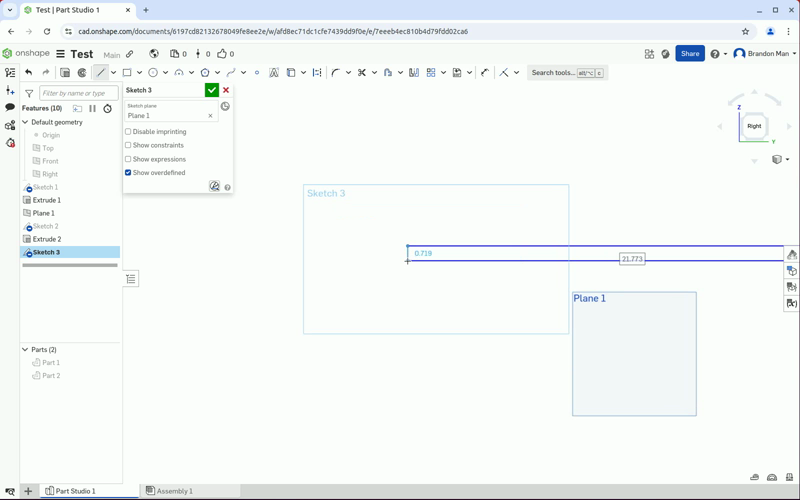
scroll(6)
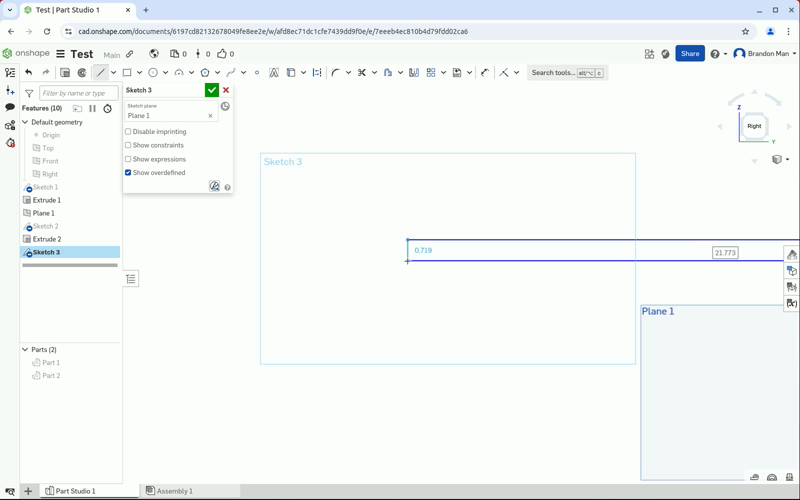
scroll(6)
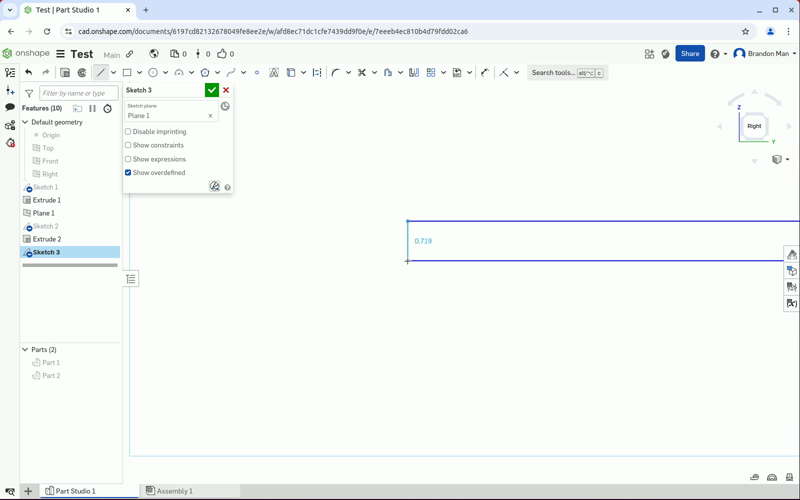
key_up(shift)
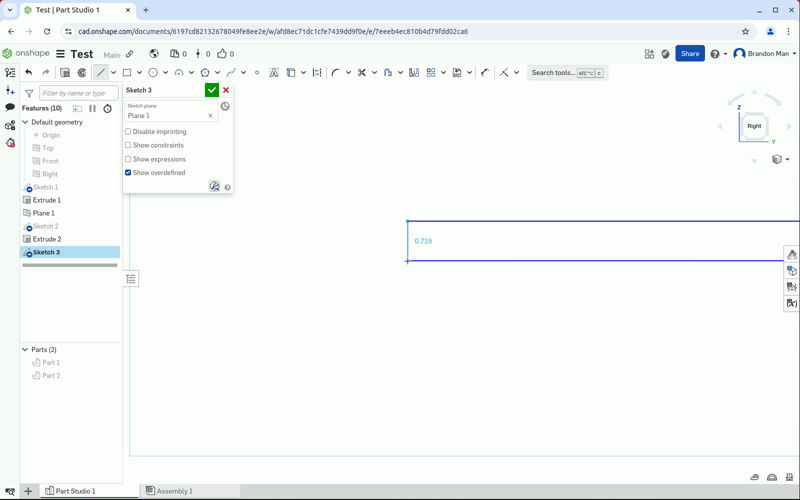
click(407, 260)
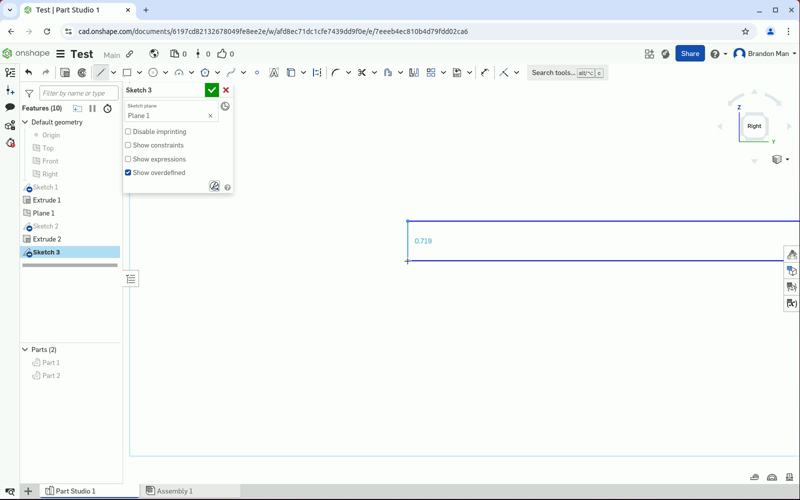
scroll(-6)
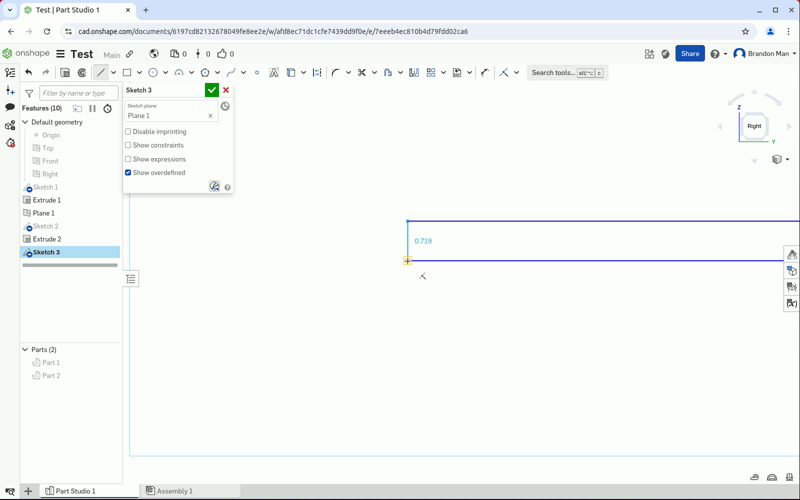
scroll(-6)
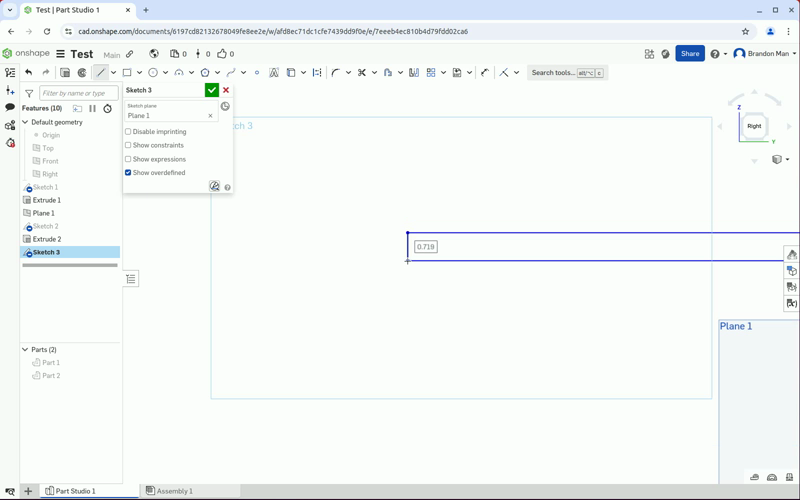
scroll(-6)
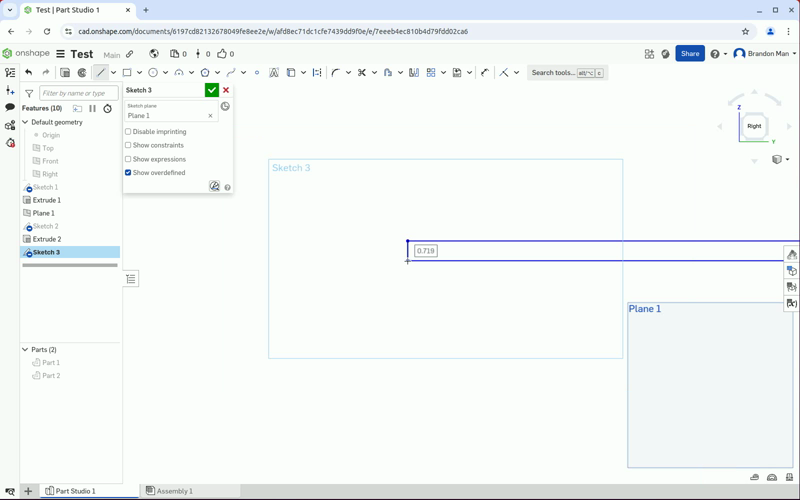
scroll(-6)
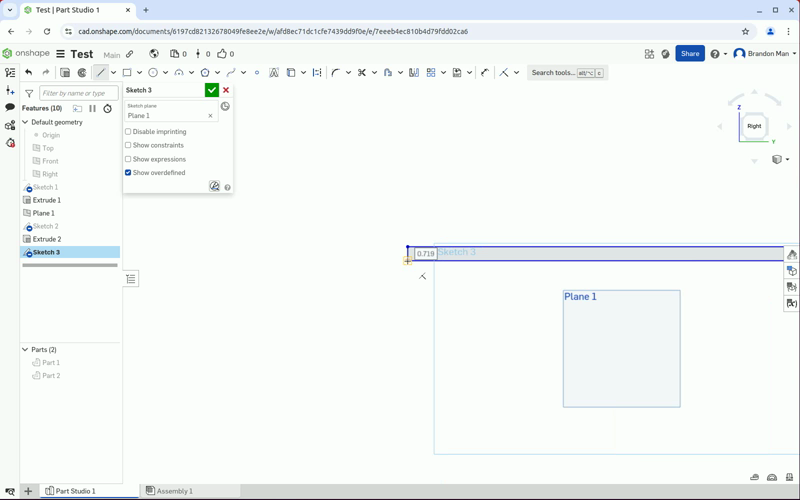
scroll(-6)
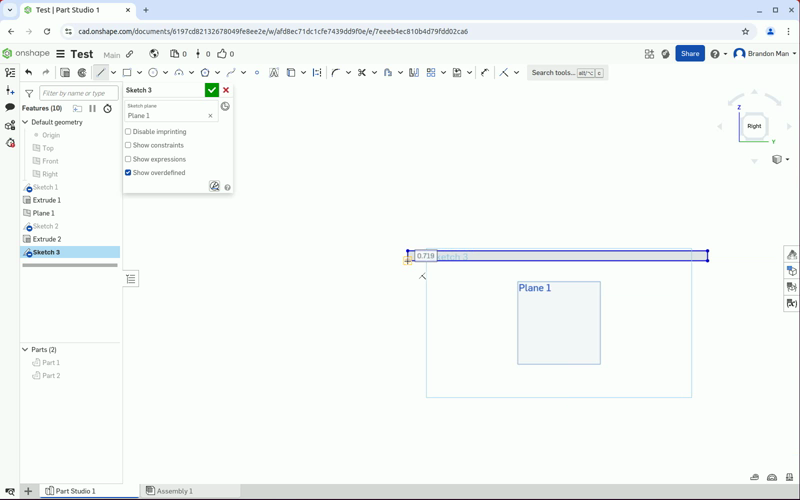
scroll(-6)
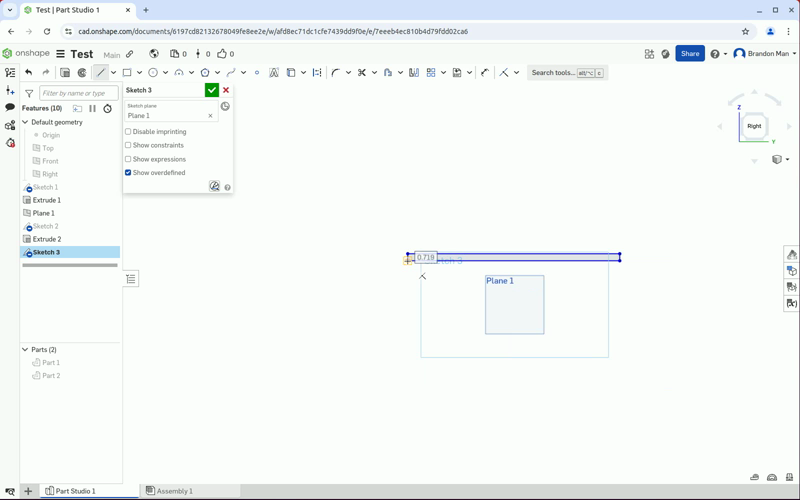
scroll(-6)
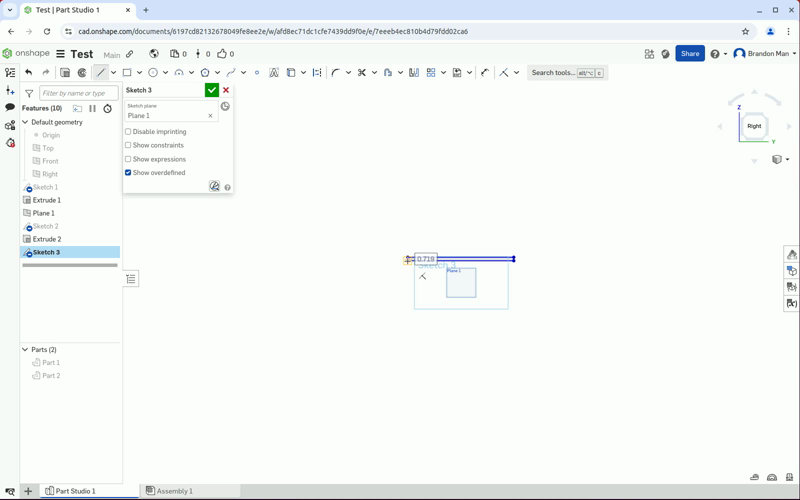
key(esc)
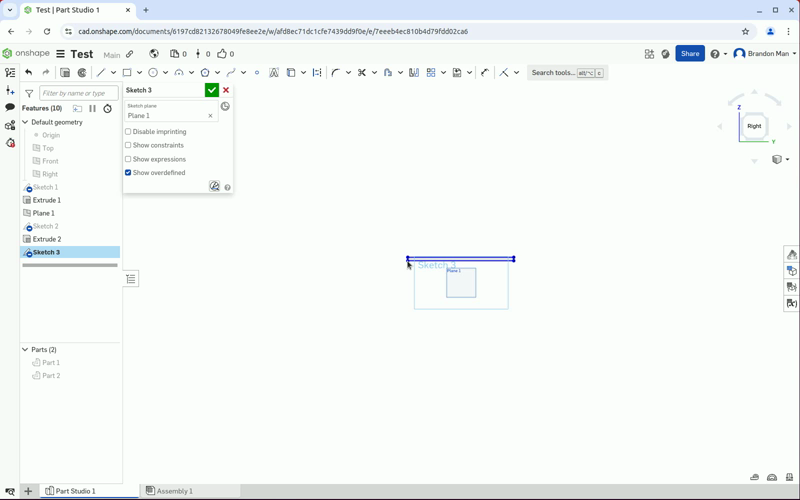
mouse_move(455, 258)
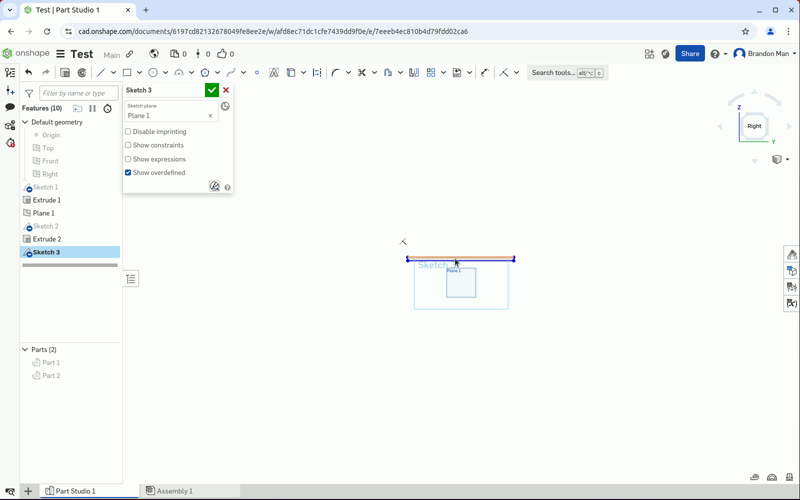
scroll(6)
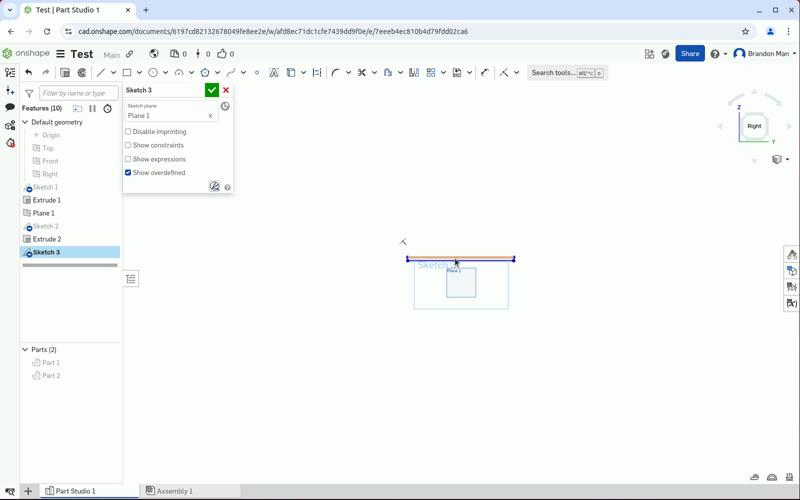
scroll(6)
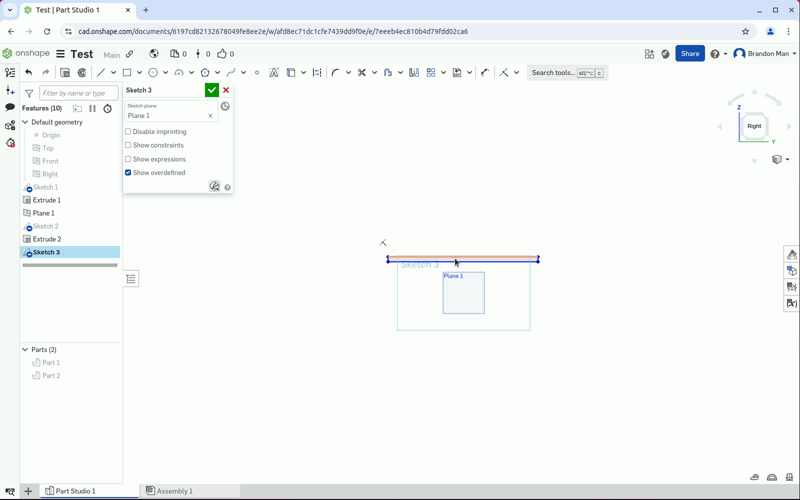
scroll(6)
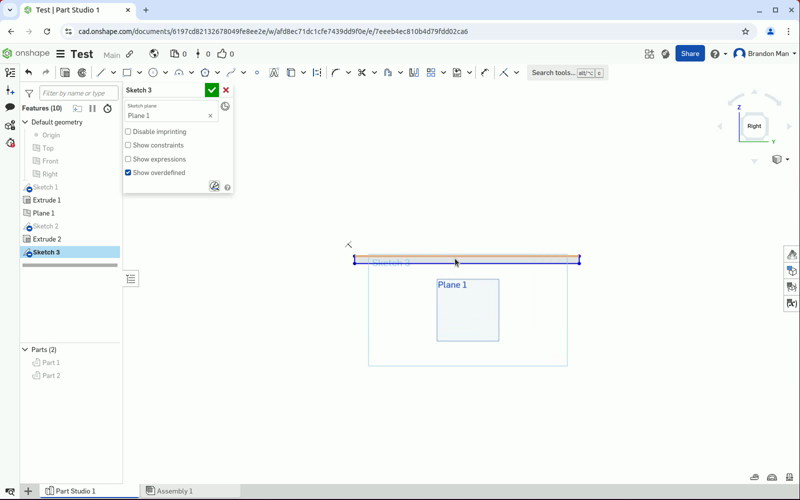
scroll(6)
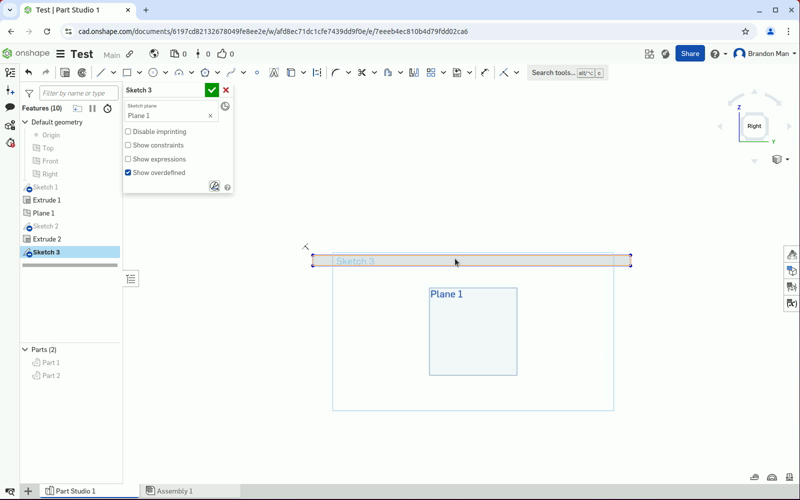
scroll(6)
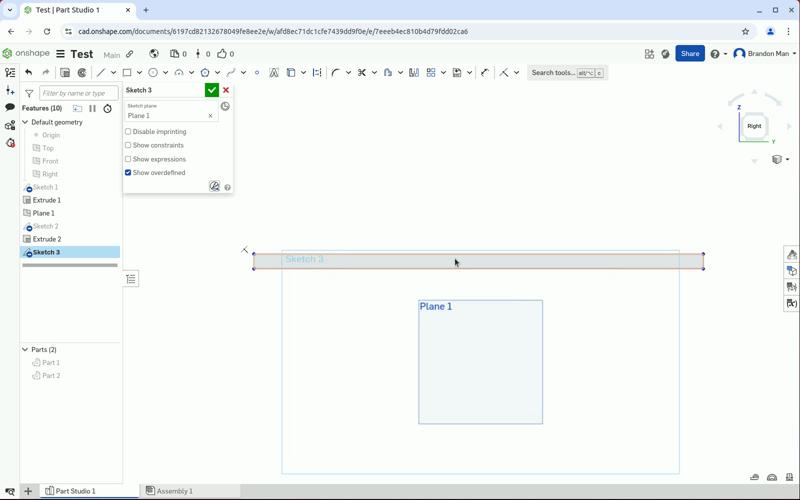
scroll(6)
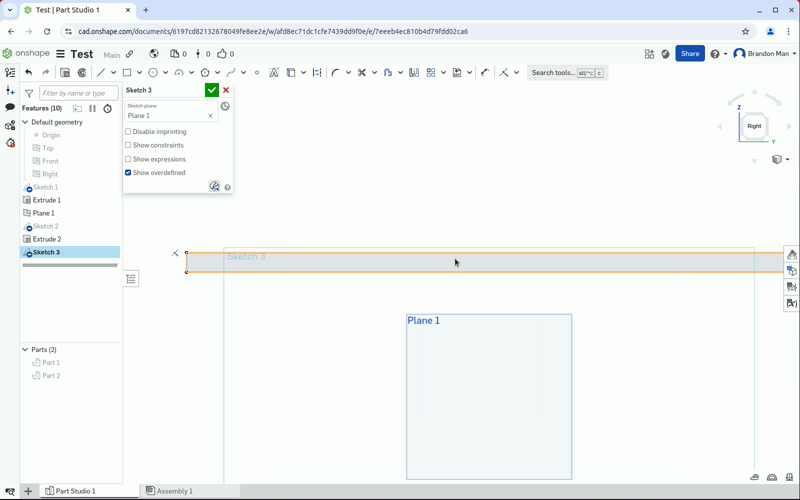
scroll(6)
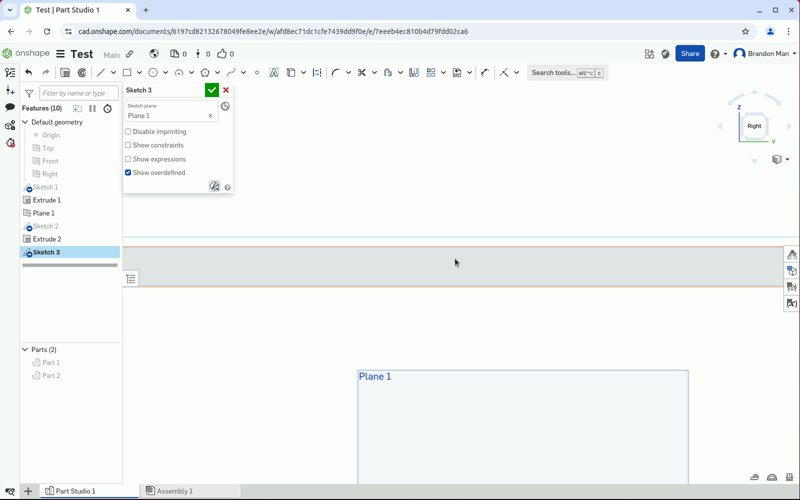
click(455, 258)
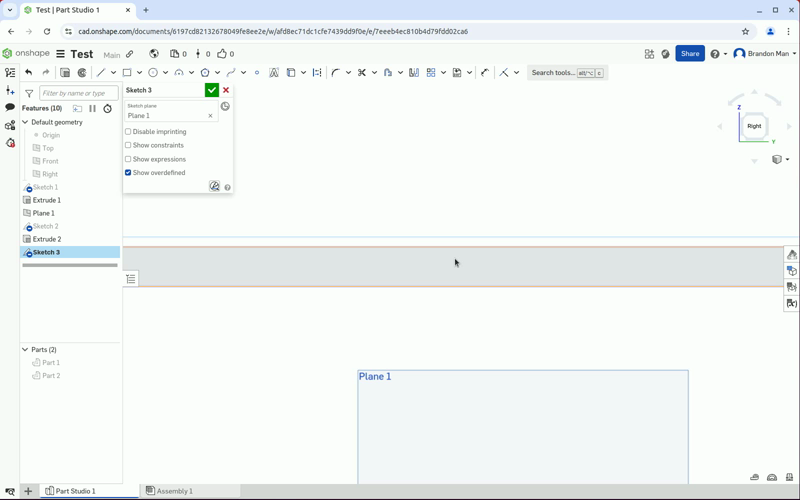
scroll(-6)
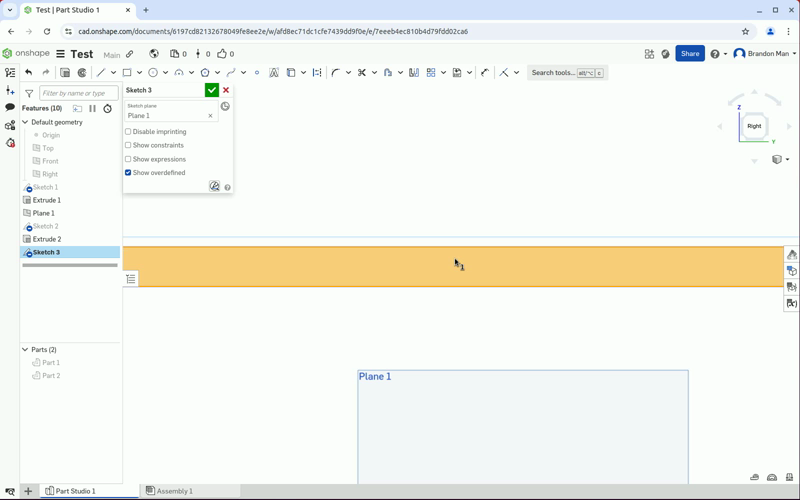
scroll(-6)
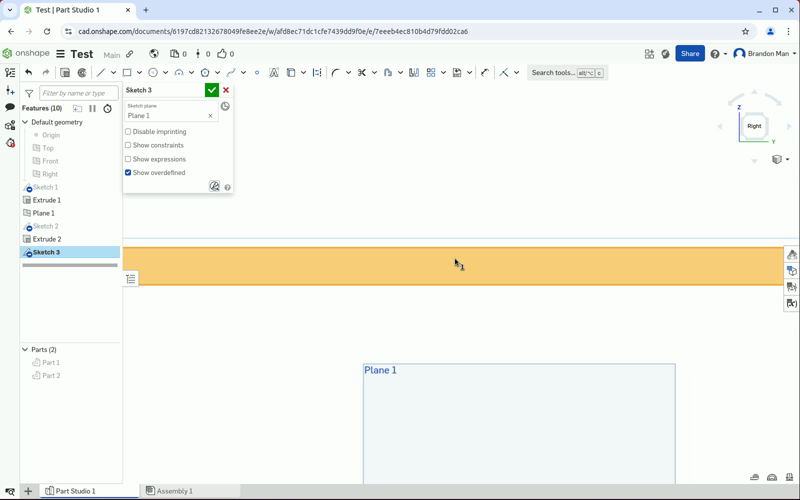
scroll(-6)
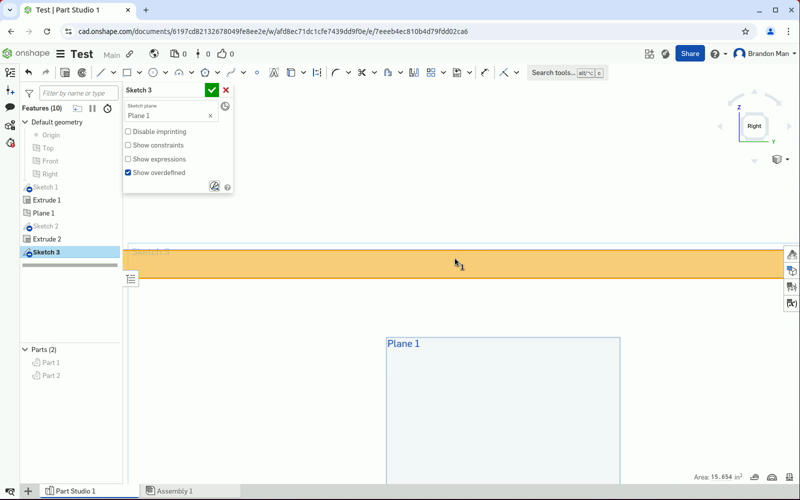
scroll(-6)
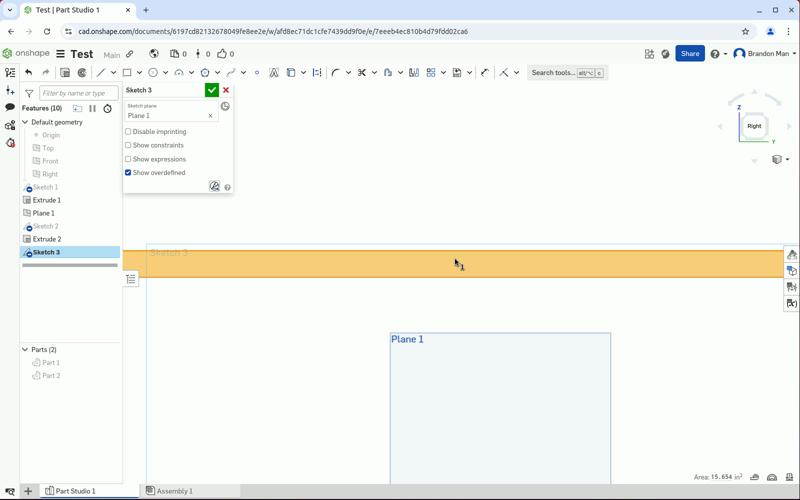
scroll(-6)
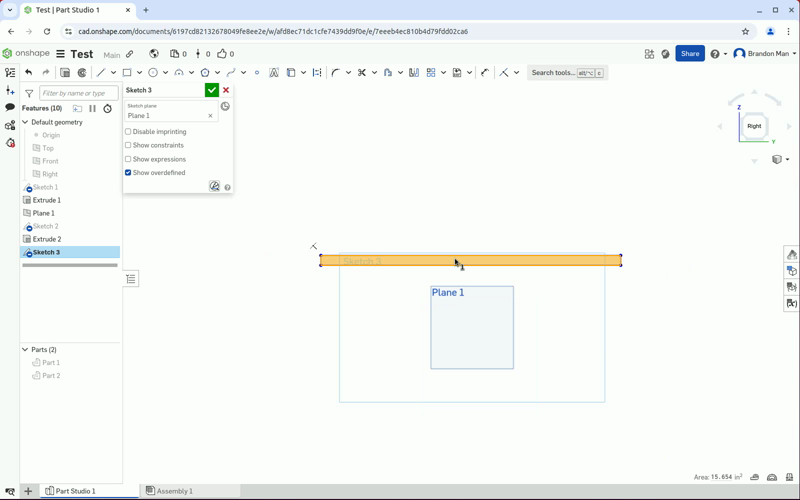
scroll(-6)
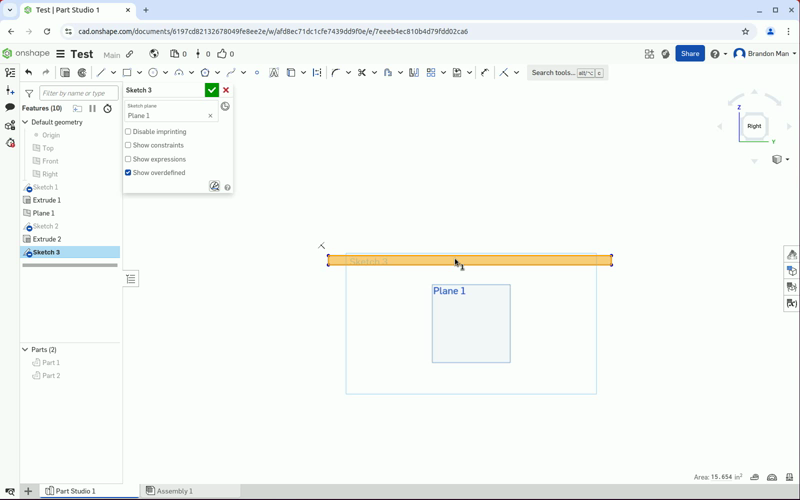
scroll(-6)
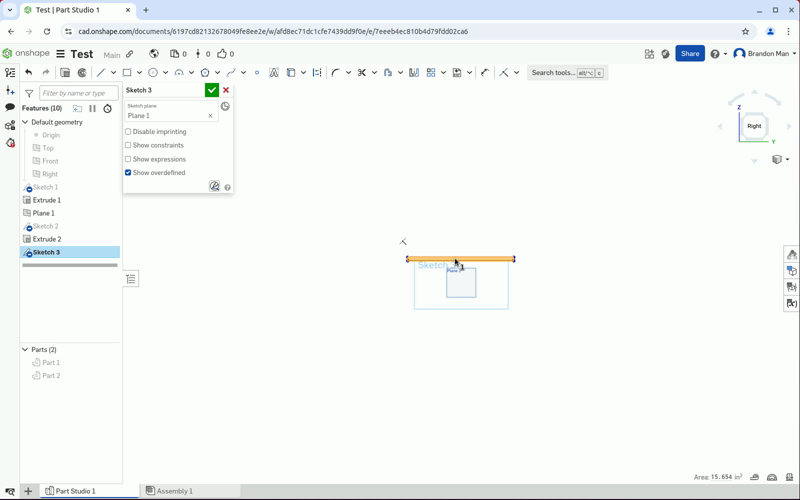
mouse_move(73, 352)
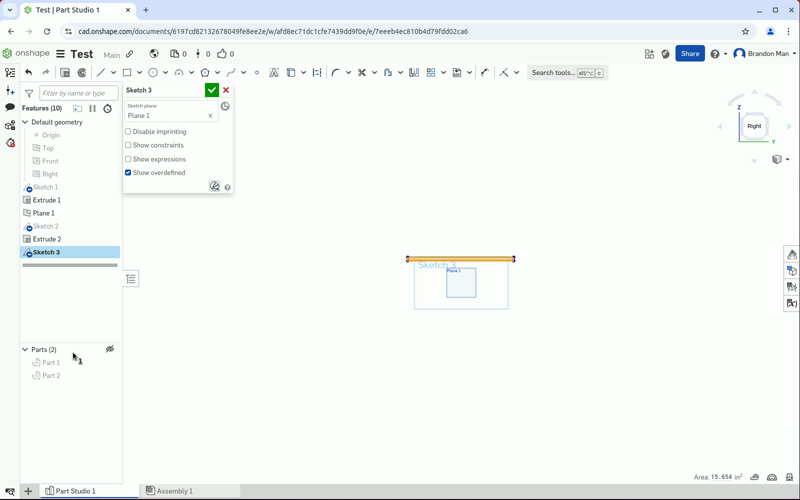
key(shift+y)
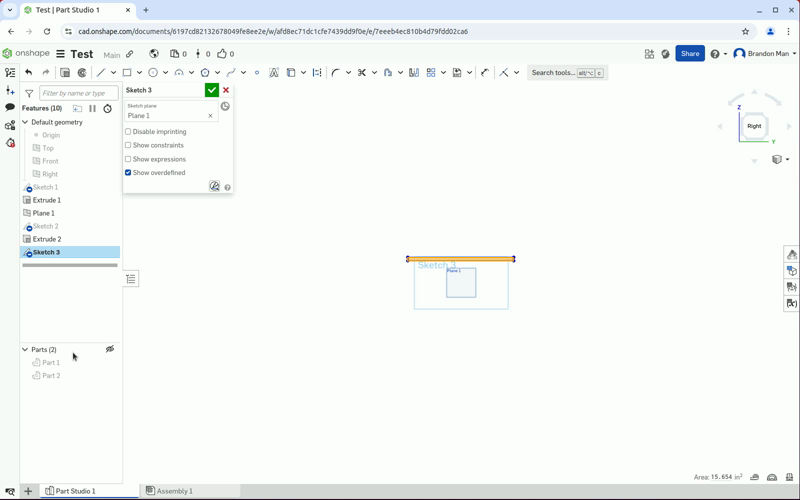
key(shift+e)
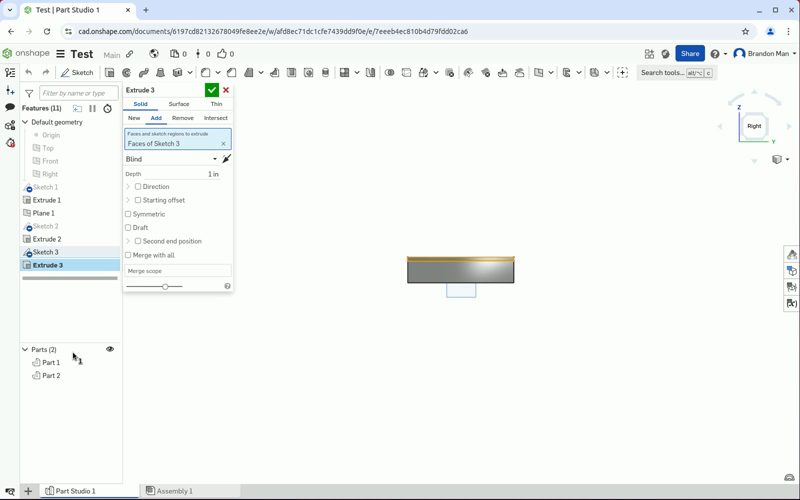
mouse_move(143, 106)
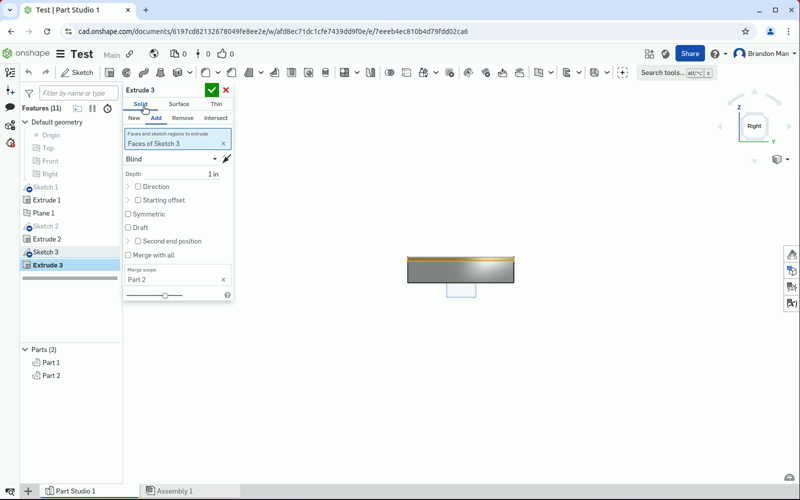
click(143, 106)
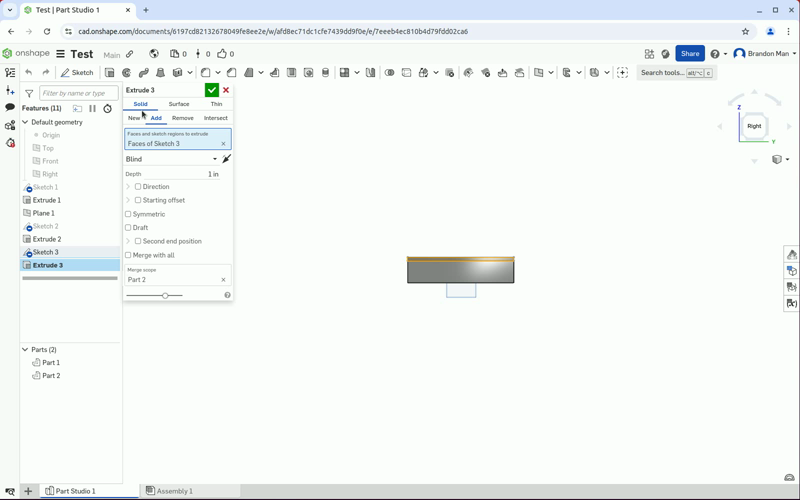
mouse_move(137, 120)
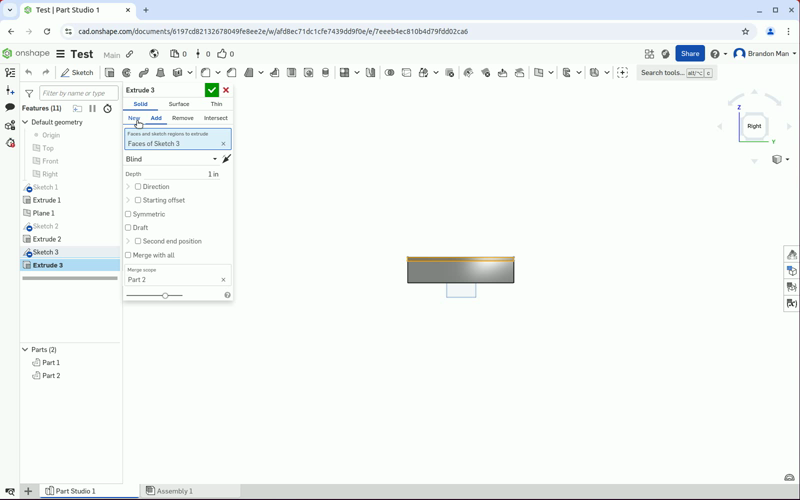
click(137, 120)
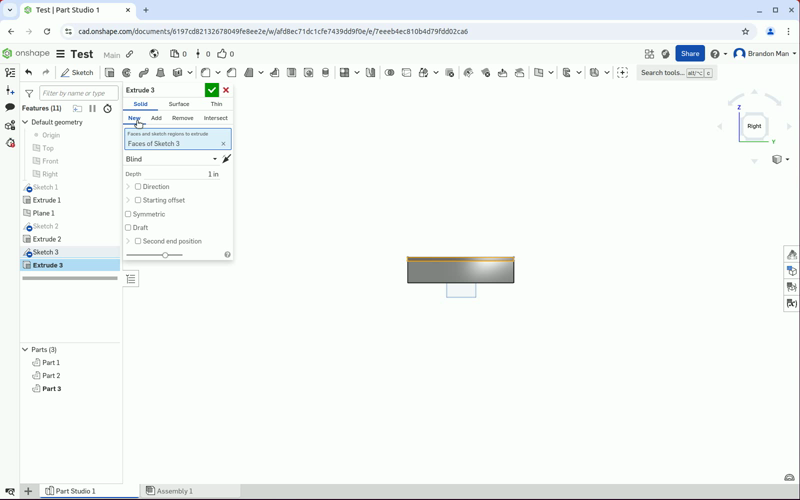
key(tab, 4)
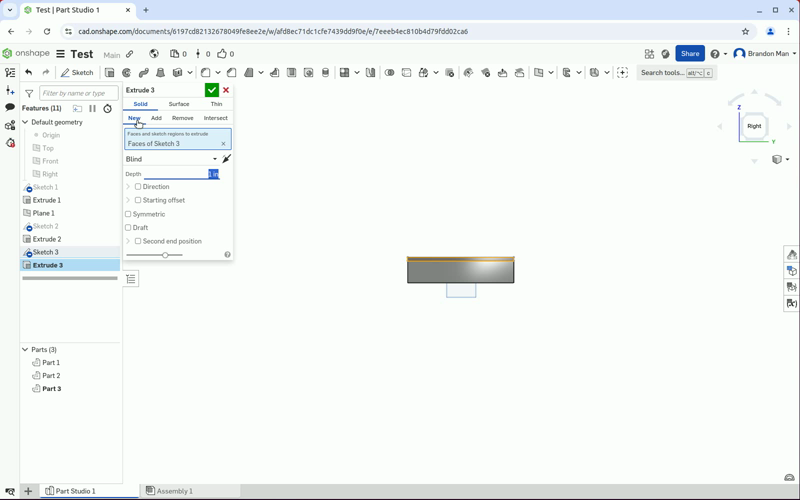
text(0.722)
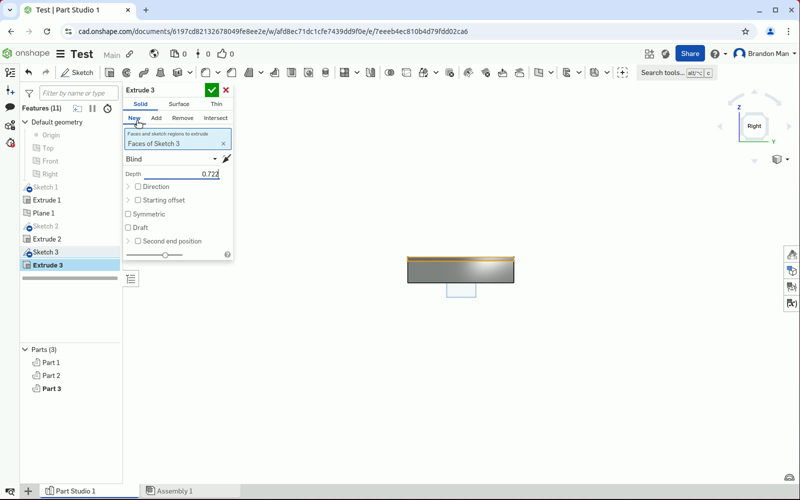
key(enter)
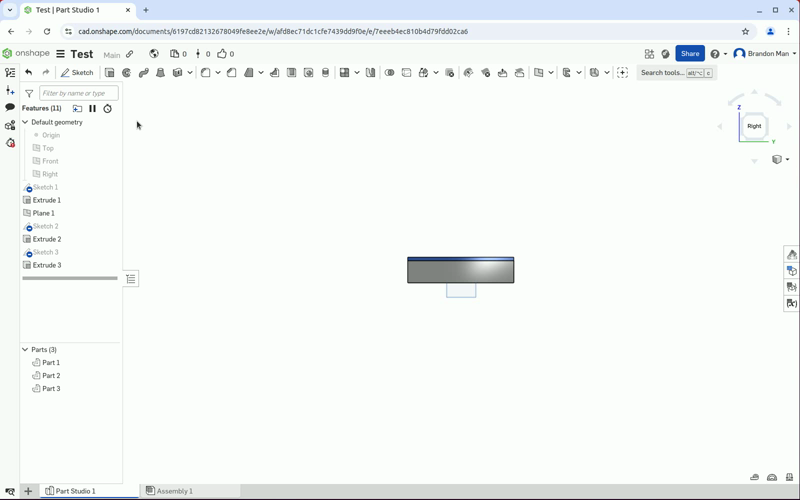
key(shift+h)
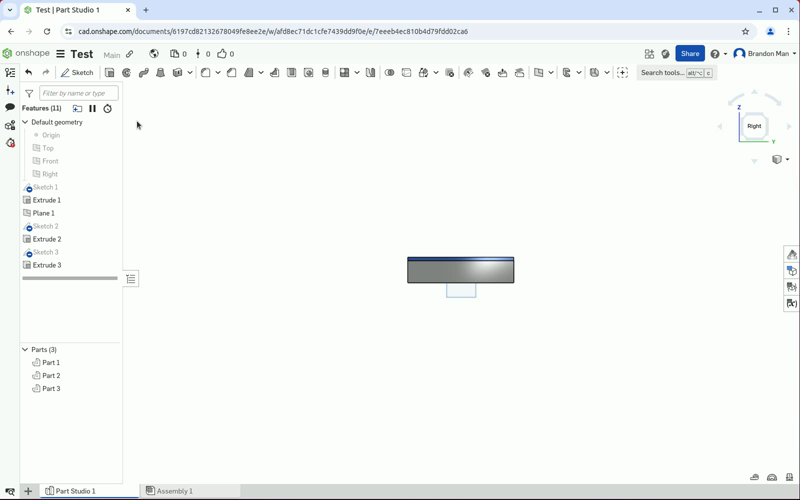
key(shift+h)
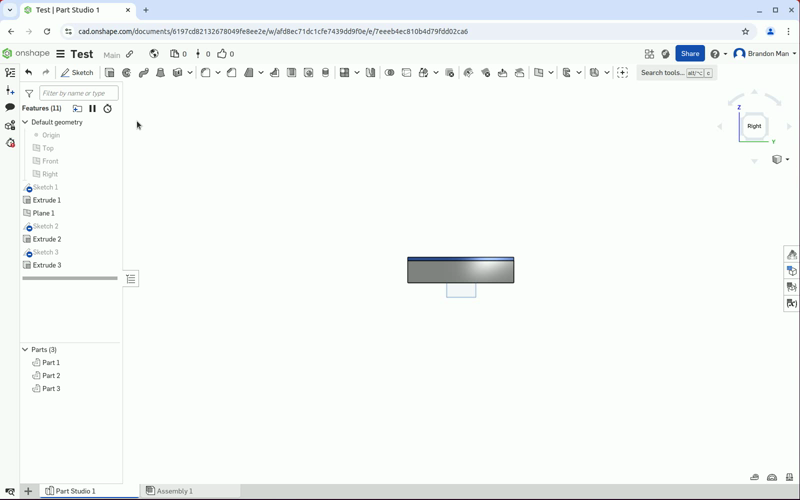
mouse_move(73, 189)
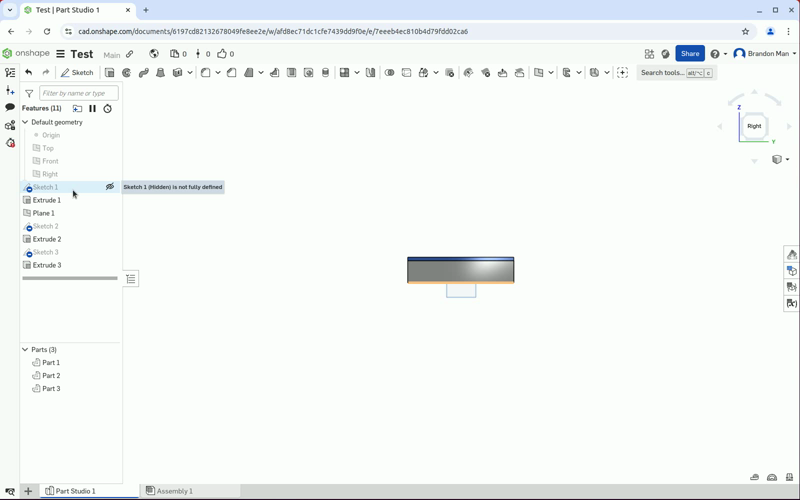
click(73, 189)
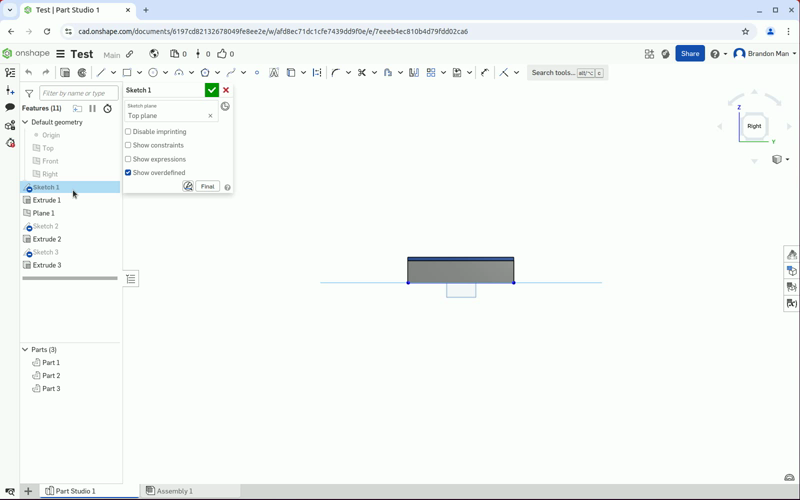
mouse_move(229, 92)
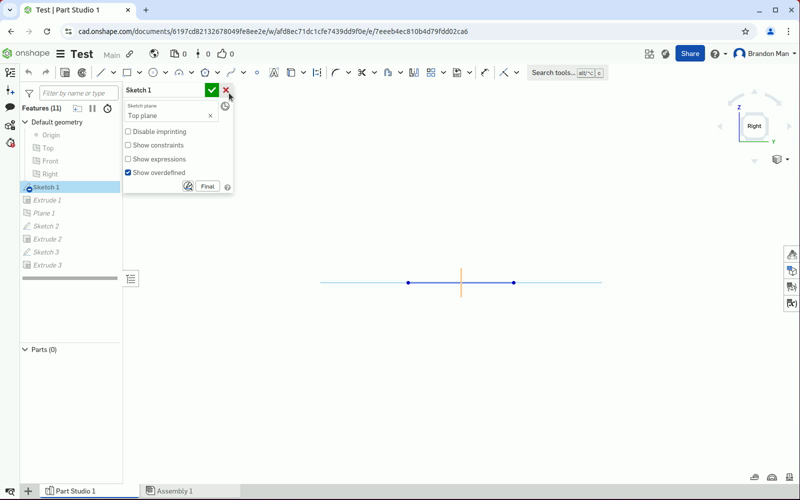
click(229, 92)
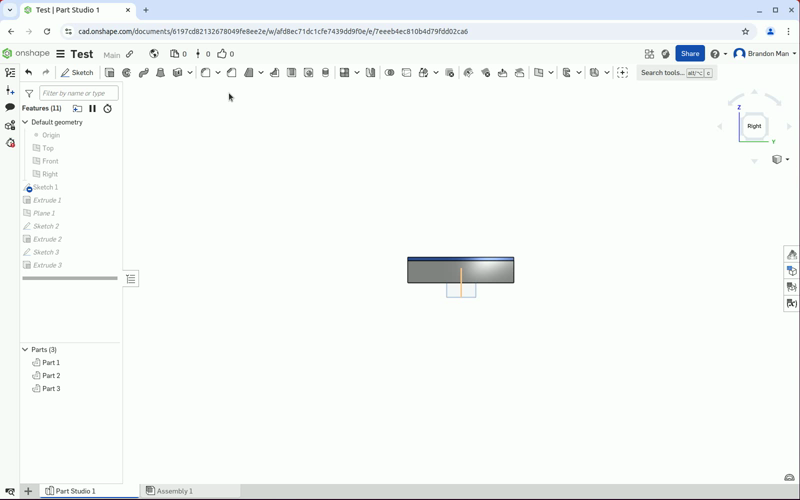
mouse_move(73, 352)
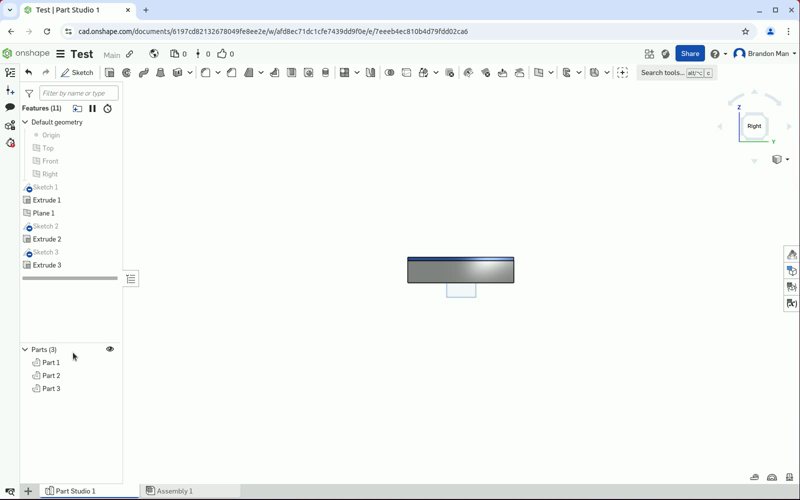
key(y)
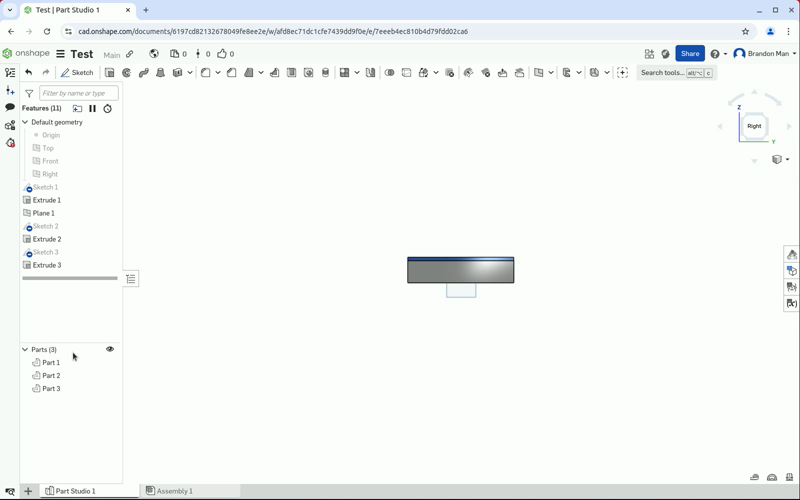
key(shift+p)
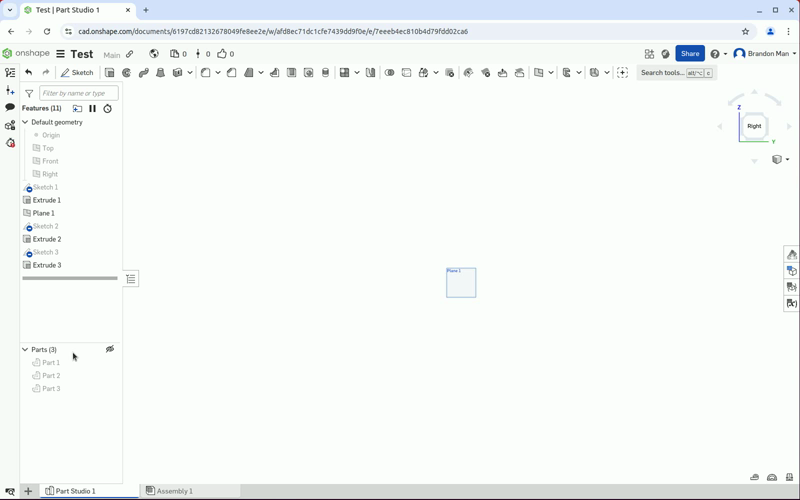
key(space)
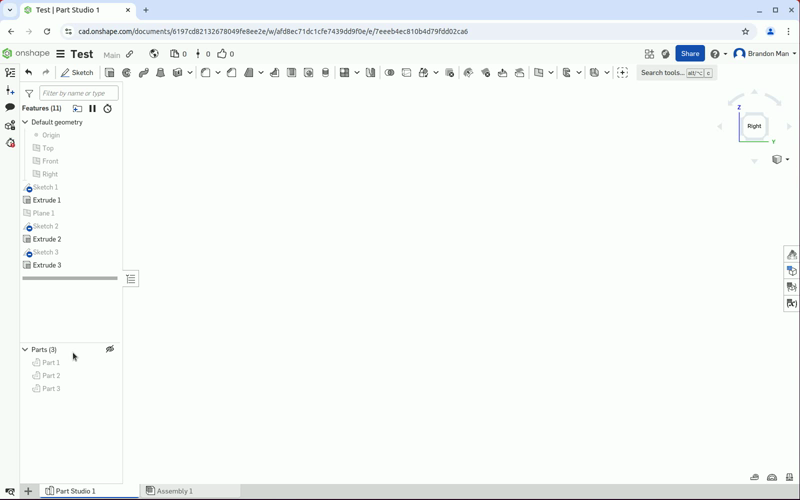
key_down(shift)
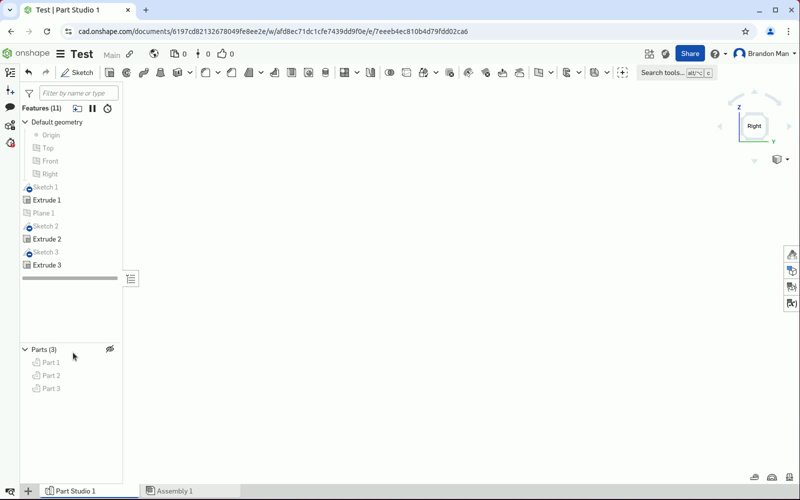
key(right)
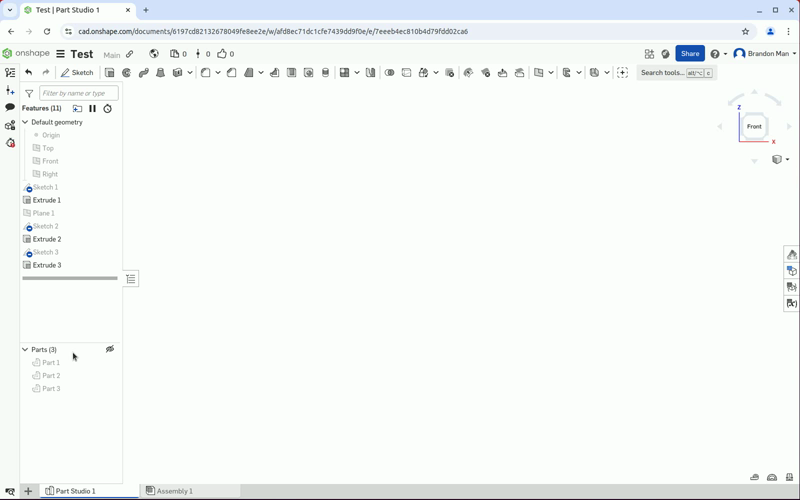
key_up(shift)
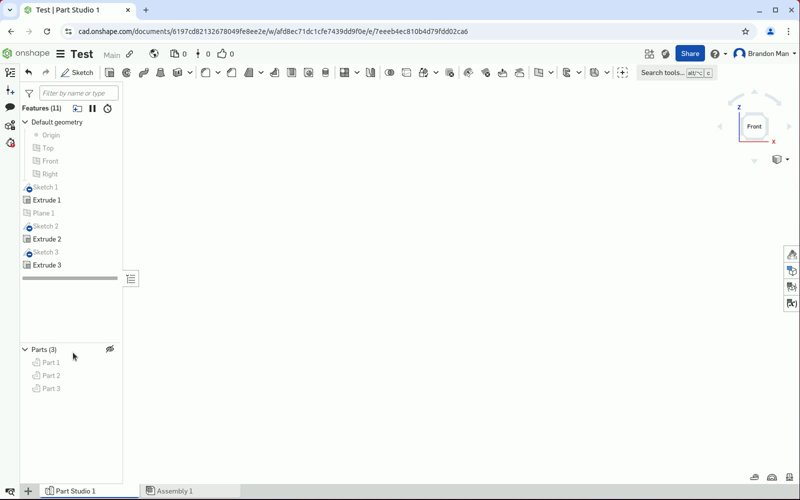
mouse_move(73, 352)
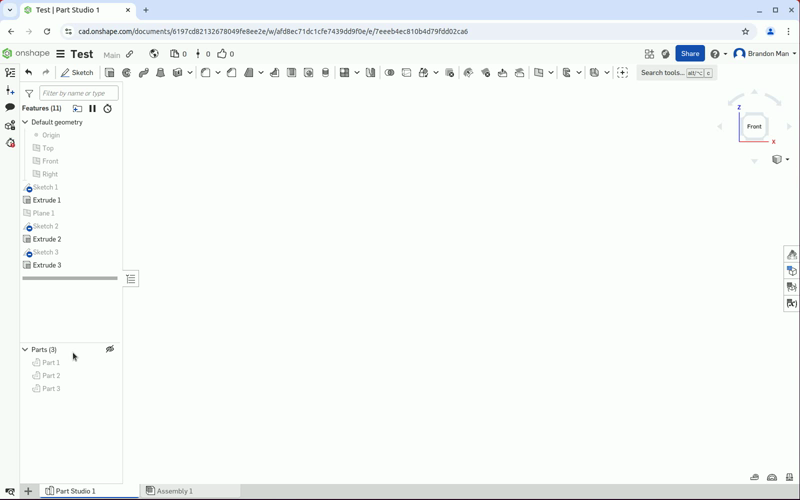
key(shift+y)
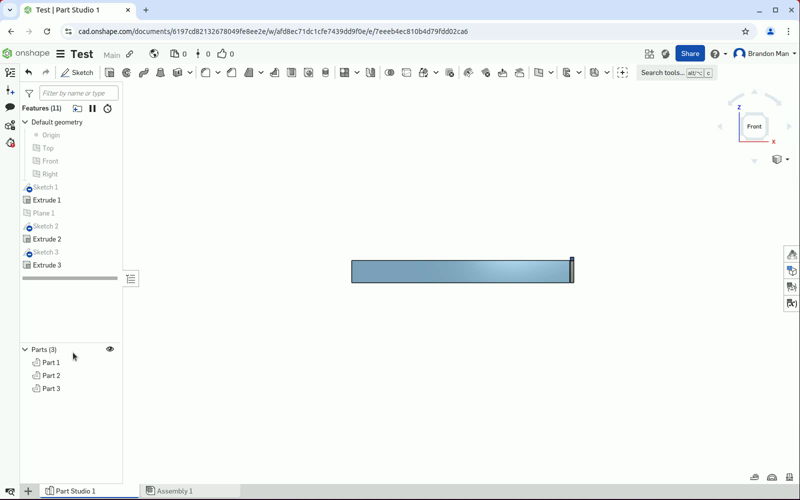
mouse_move(541, 75)
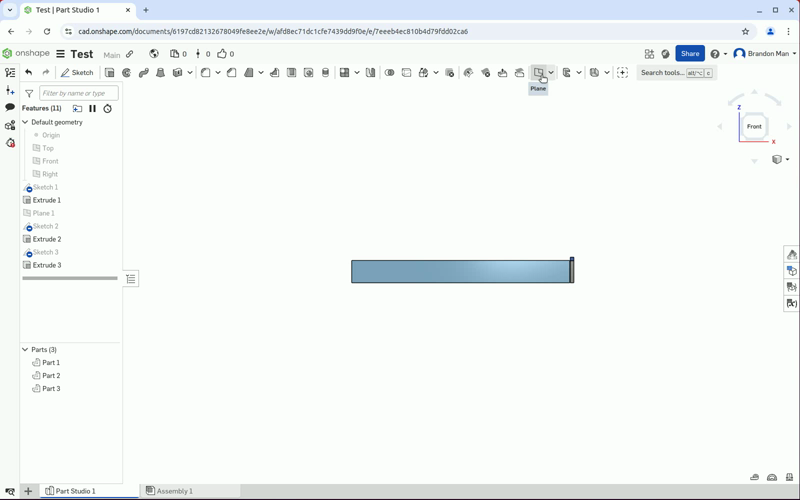
click(541, 75)
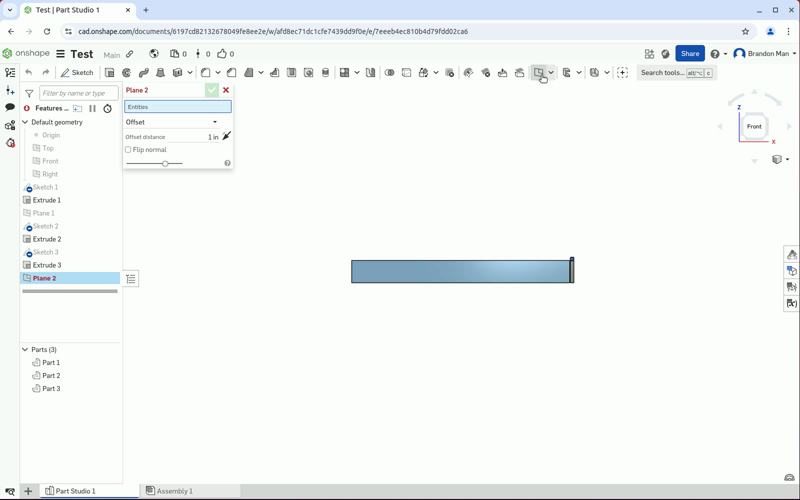
mouse_move(73, 163)
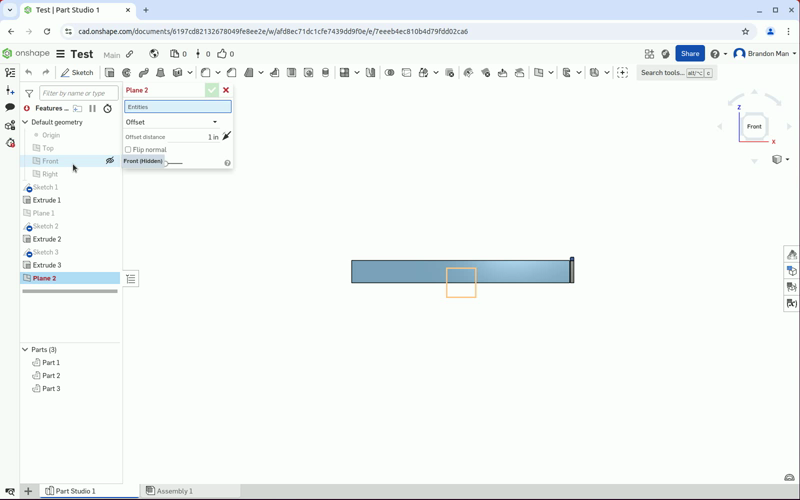
click(73, 163)
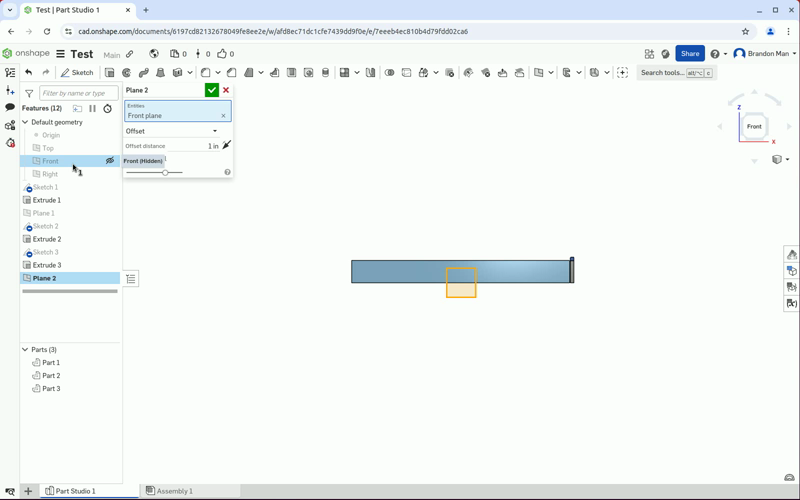
key(tab, 2)
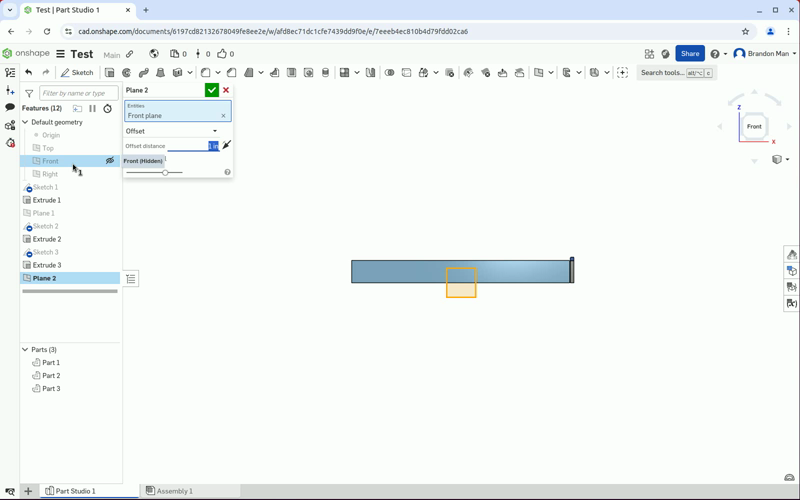
text(10.845)
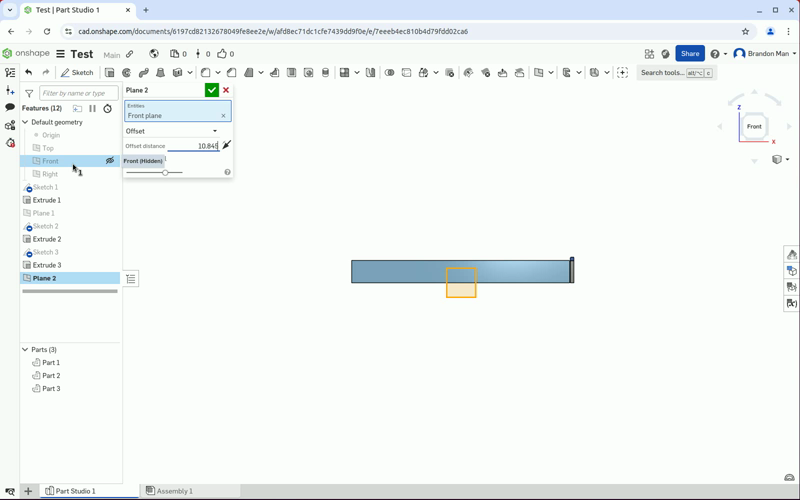
key(enter, 2)
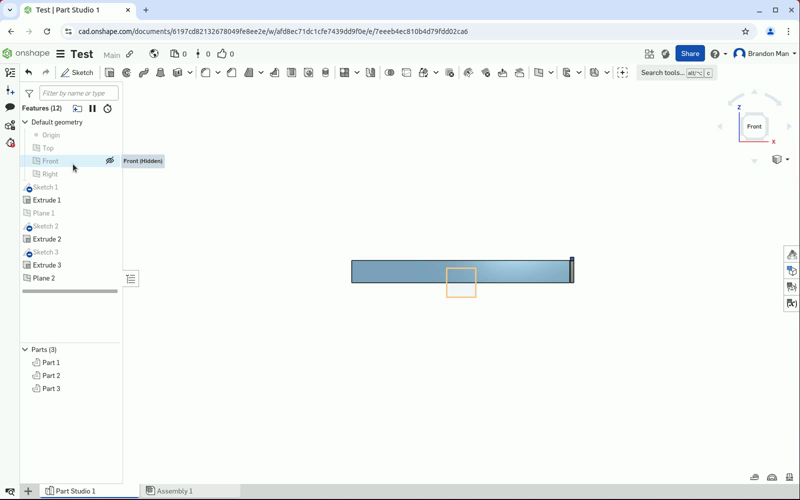
key(shift+s)
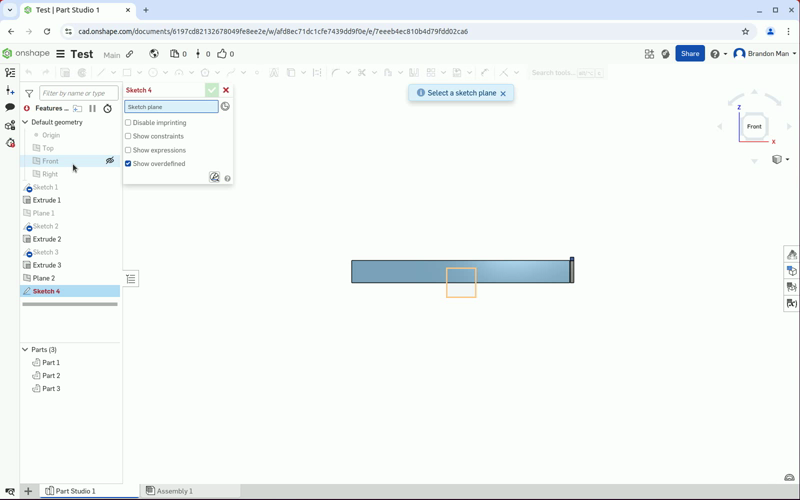
mouse_move(73, 280)
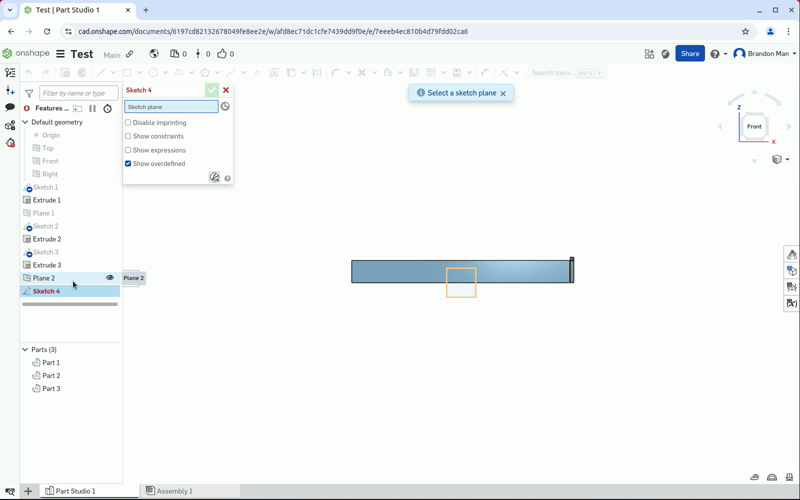
click(73, 280)
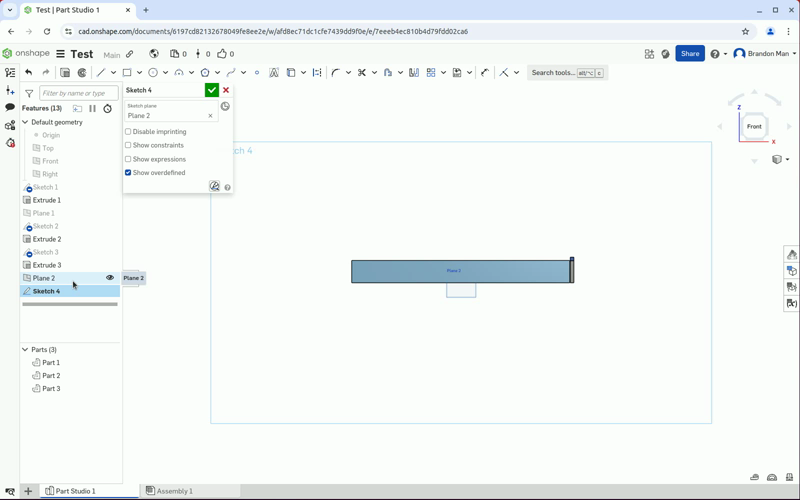
mouse_move(73, 352)
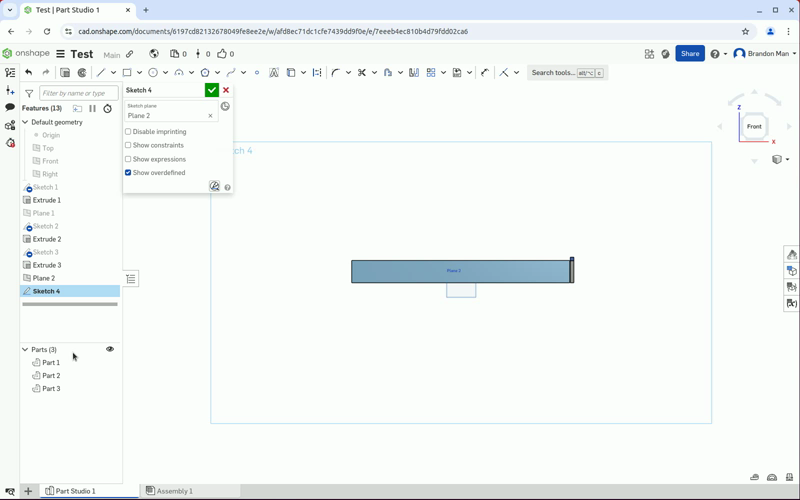
key(y)
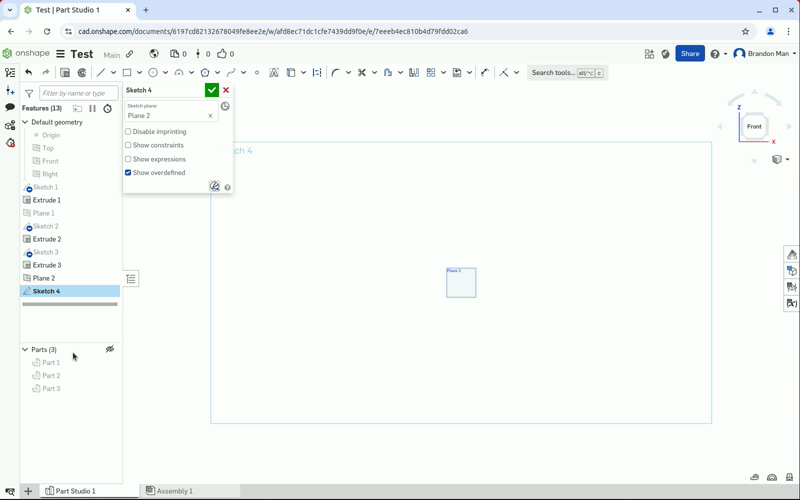
key(l)
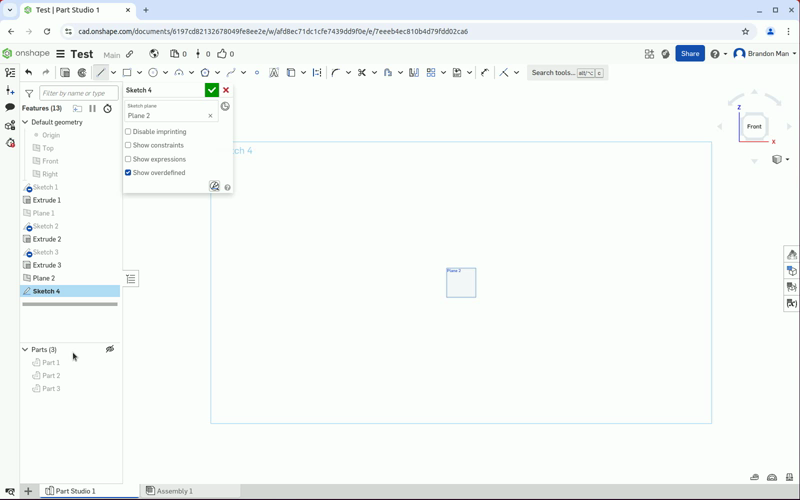
key_down(shift)
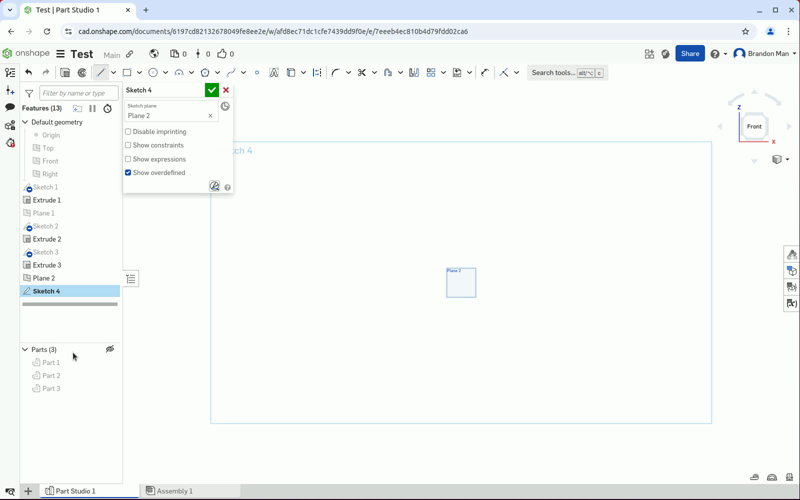
mouse_move(348, 282)
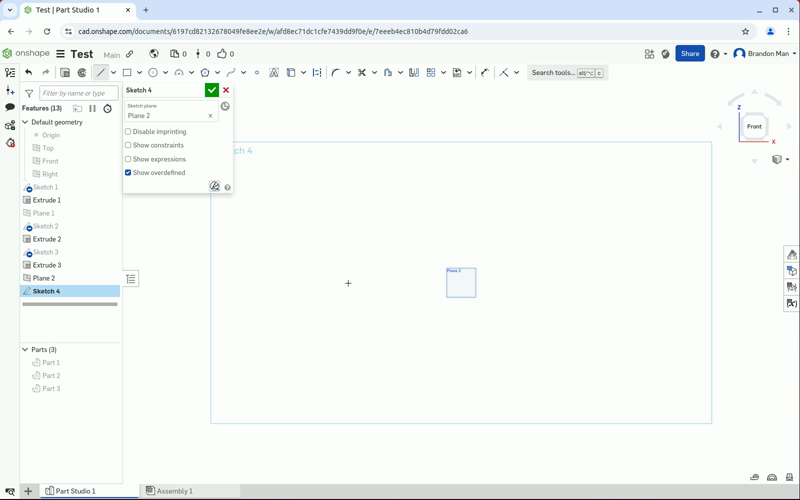
click(348, 282)
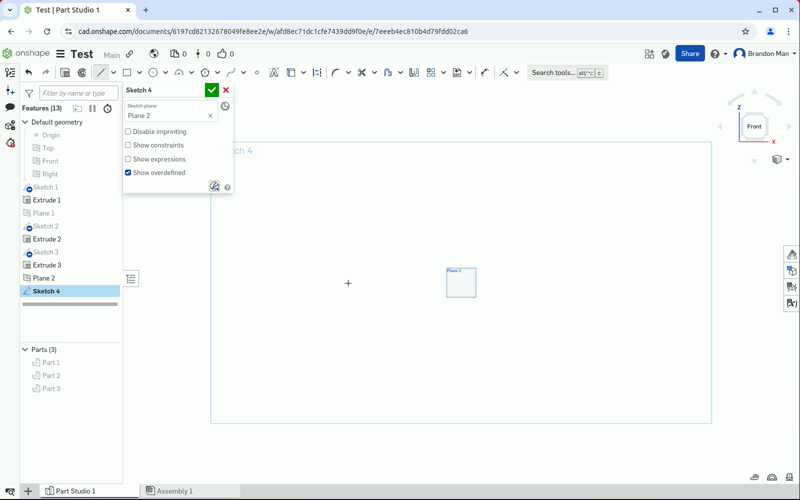
key_up(shift)
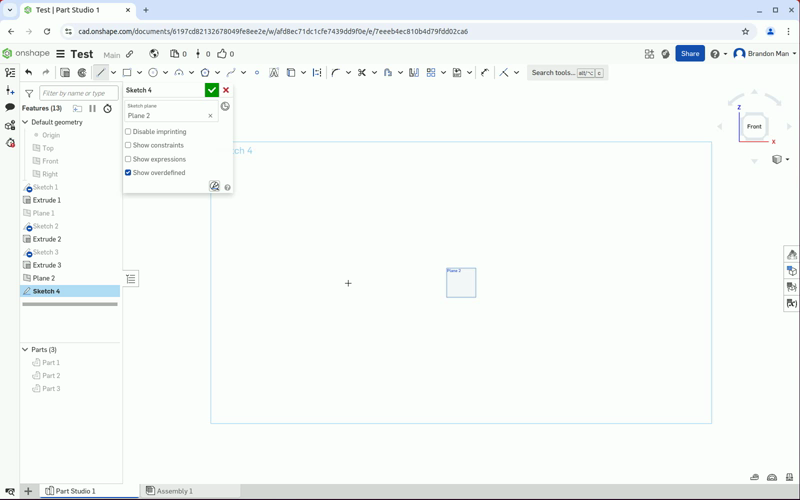
key_down(shift)
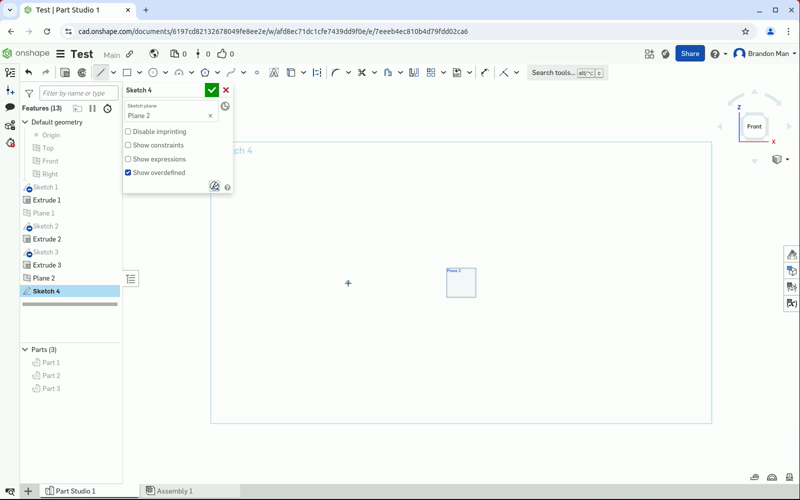
mouse_move(378, 282)
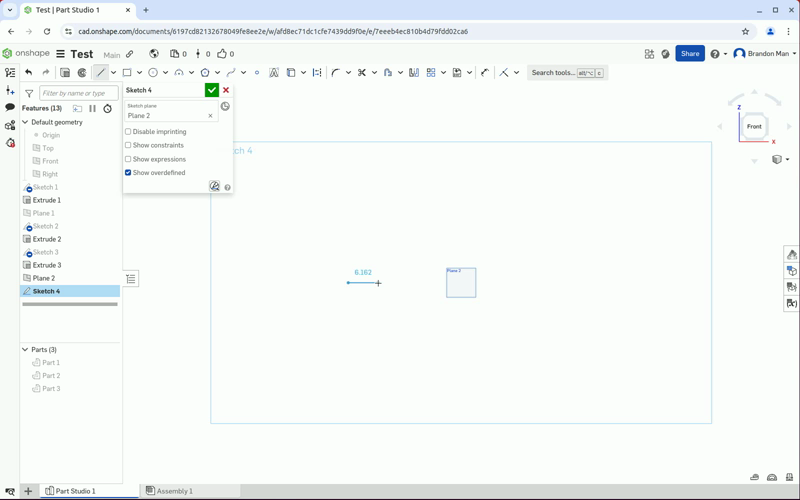
mouse_move(350, 282)
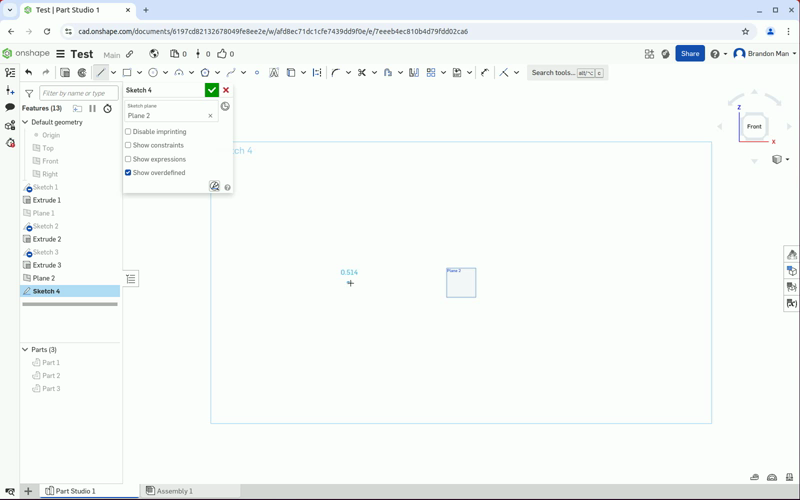
scroll(6)
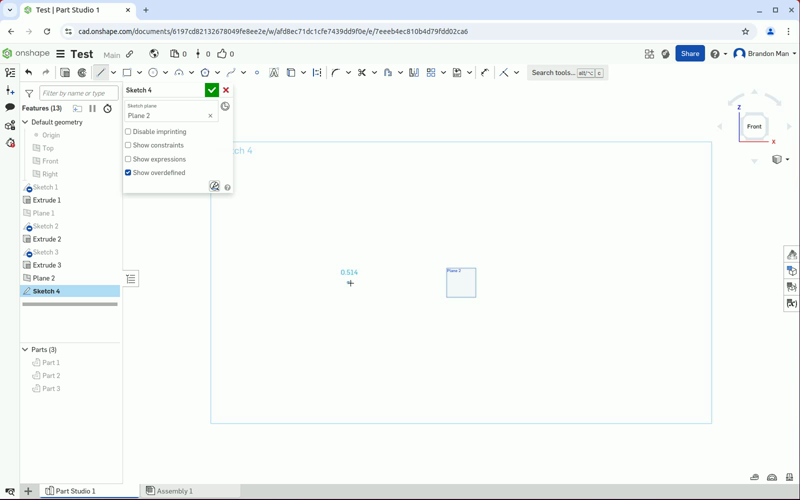
scroll(6)
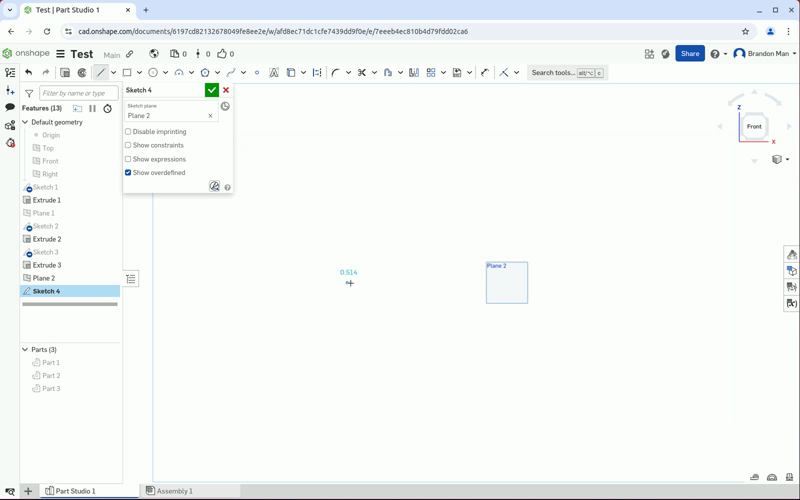
scroll(6)
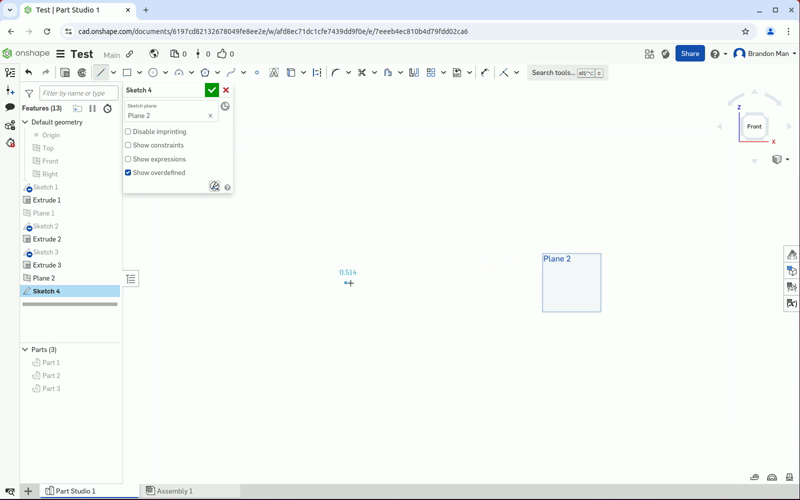
scroll(6)
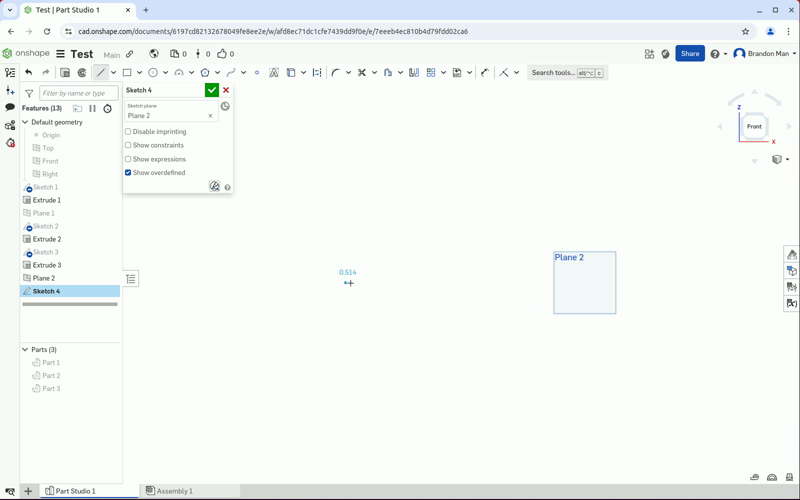
scroll(6)
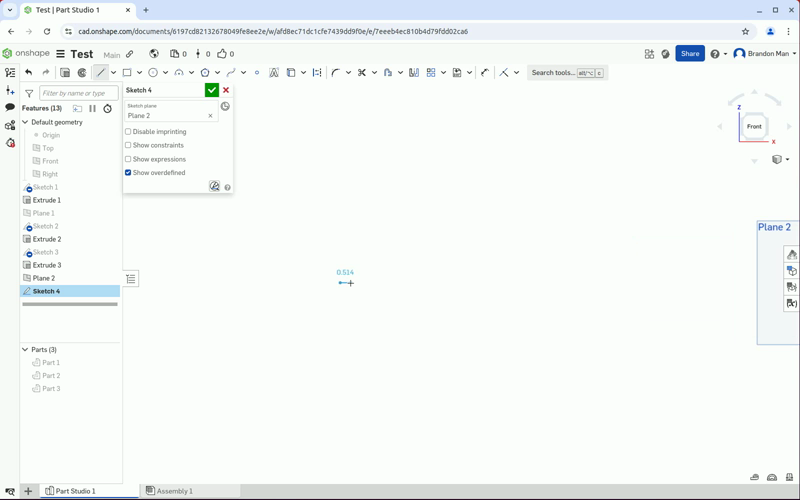
scroll(6)
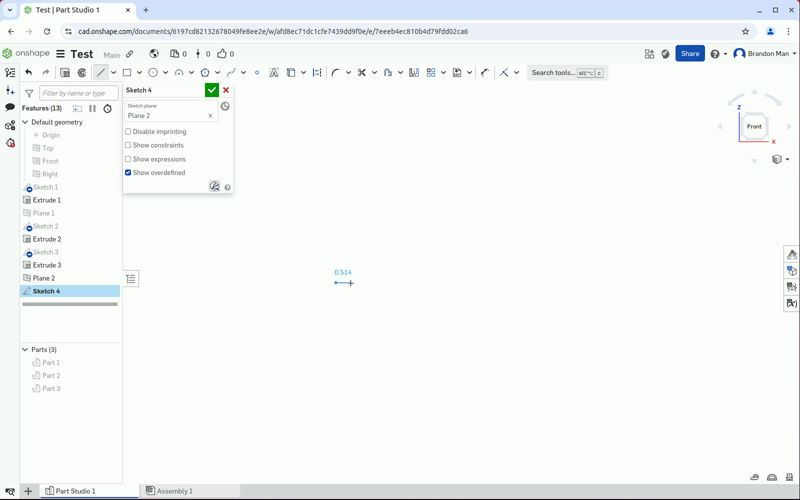
scroll(6)
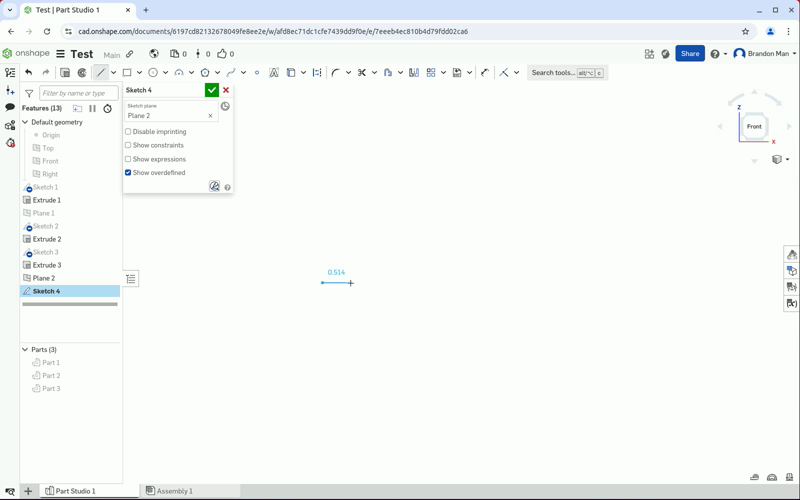
click(350, 282)
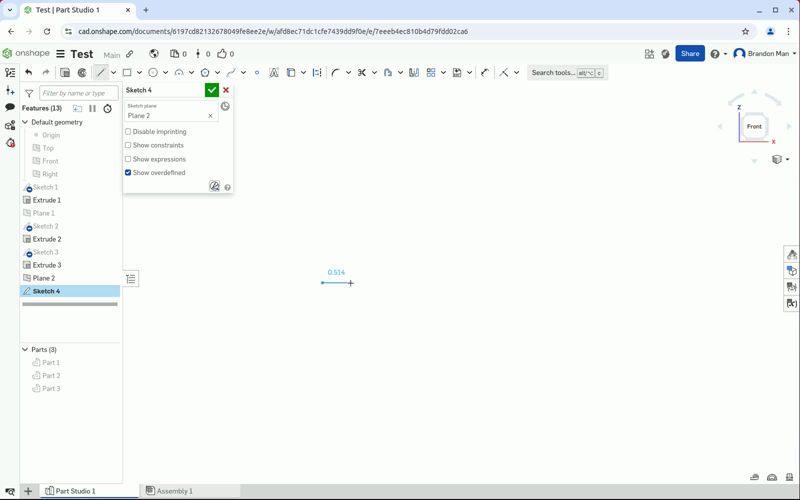
scroll(-6)
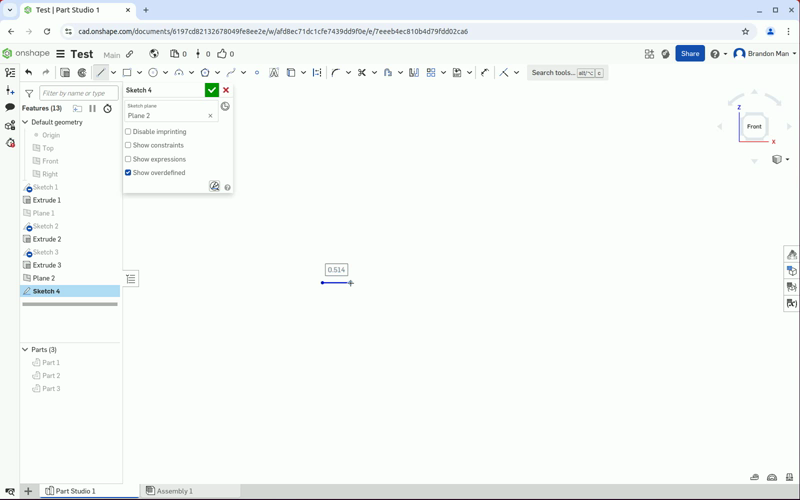
scroll(-6)
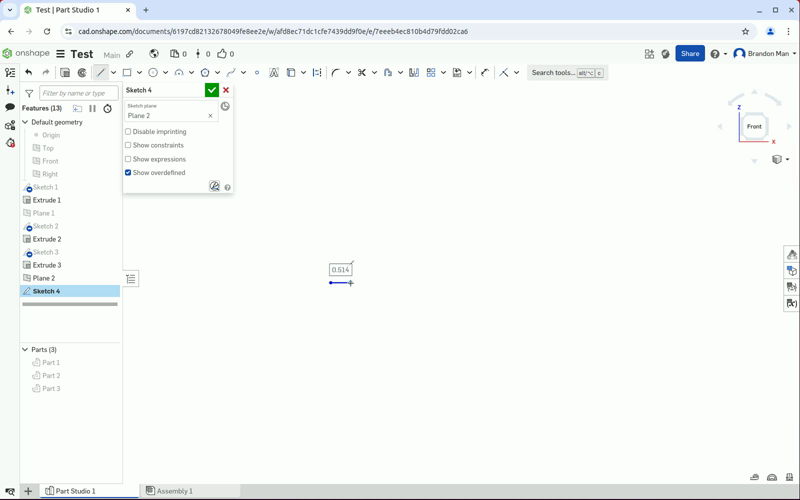
scroll(-6)
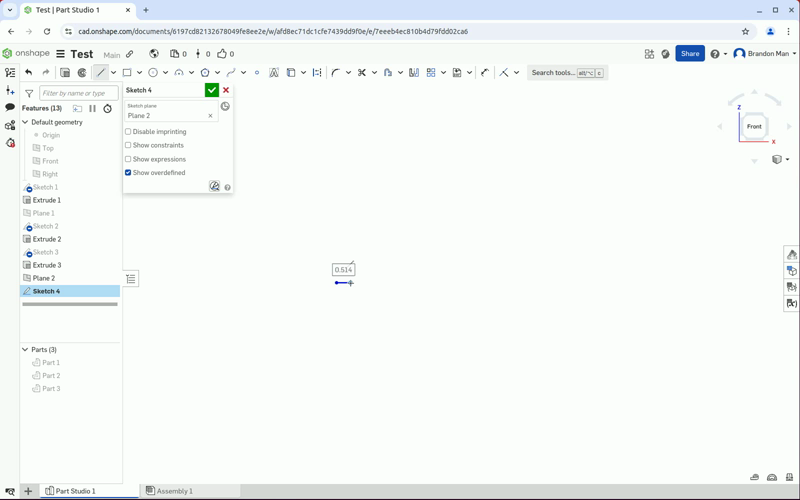
scroll(-6)
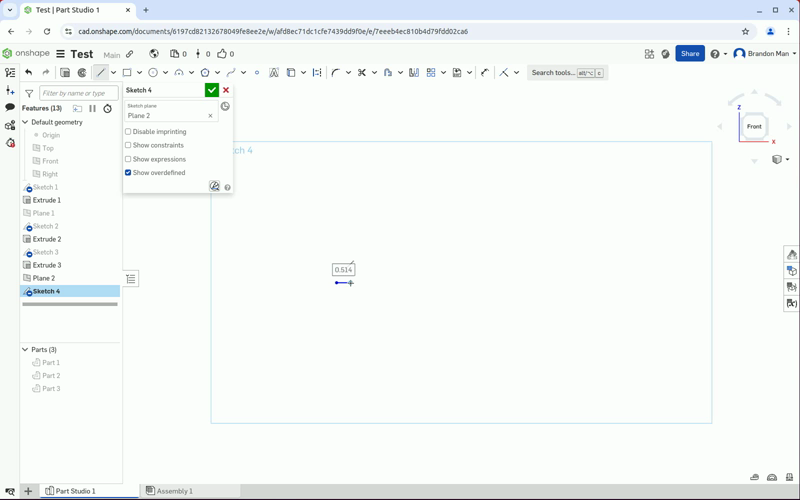
scroll(-6)
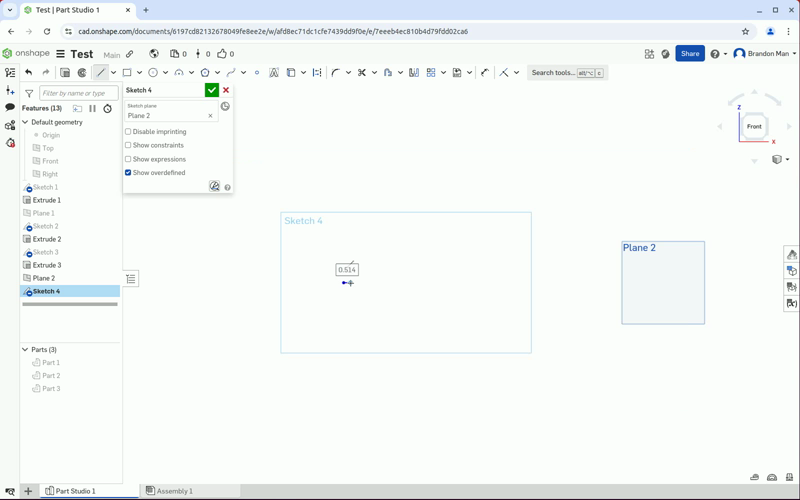
scroll(-6)
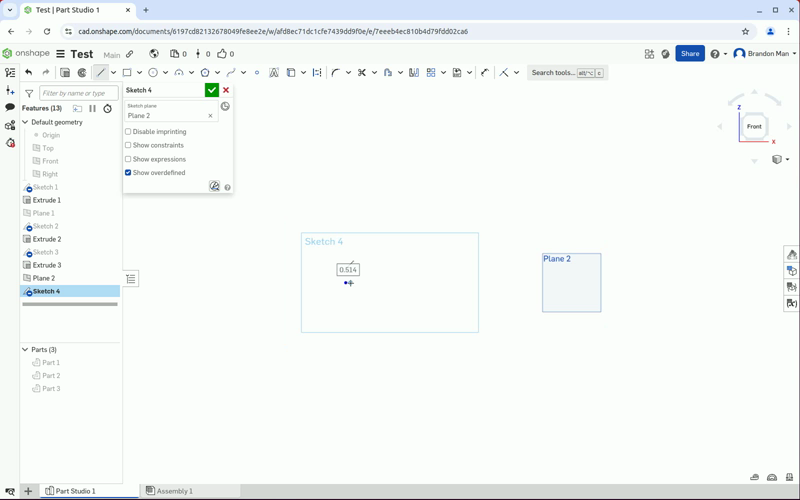
scroll(-6)
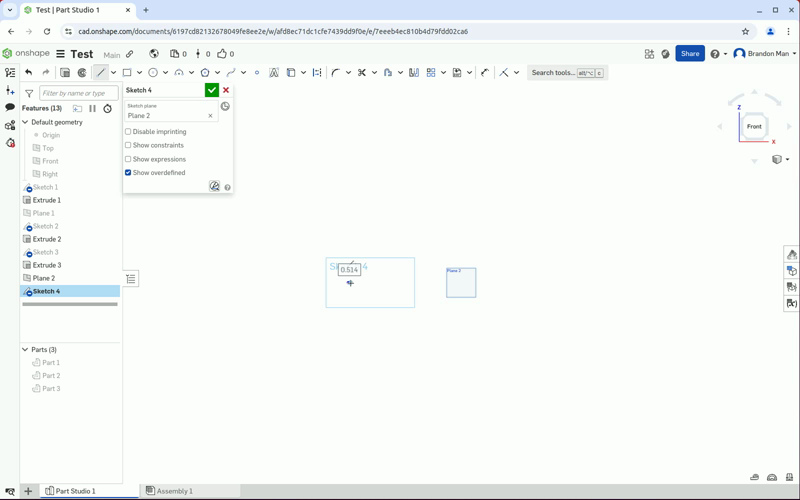
key_up(shift)
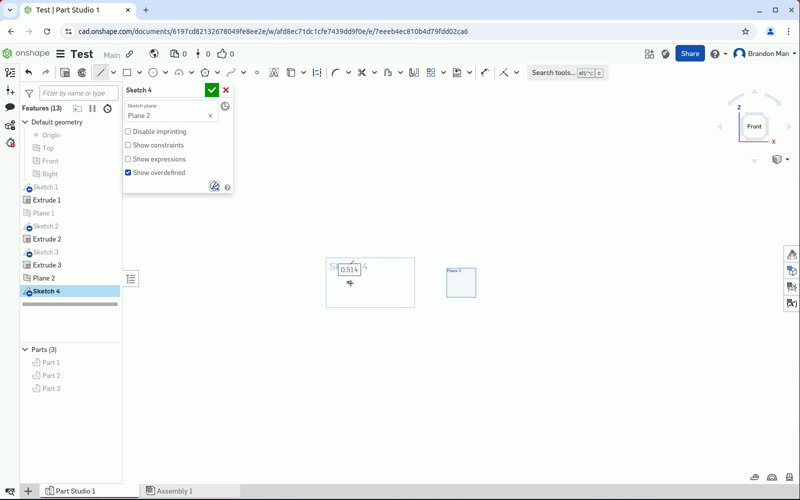
key_down(shift)
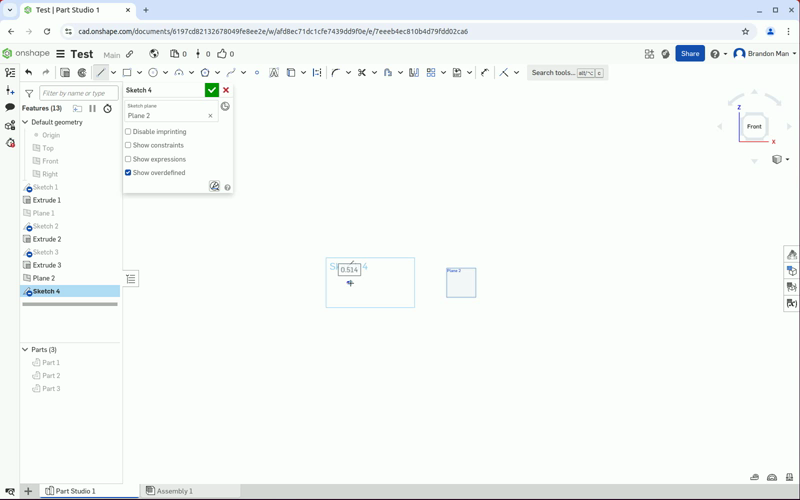
mouse_move(380, 282)
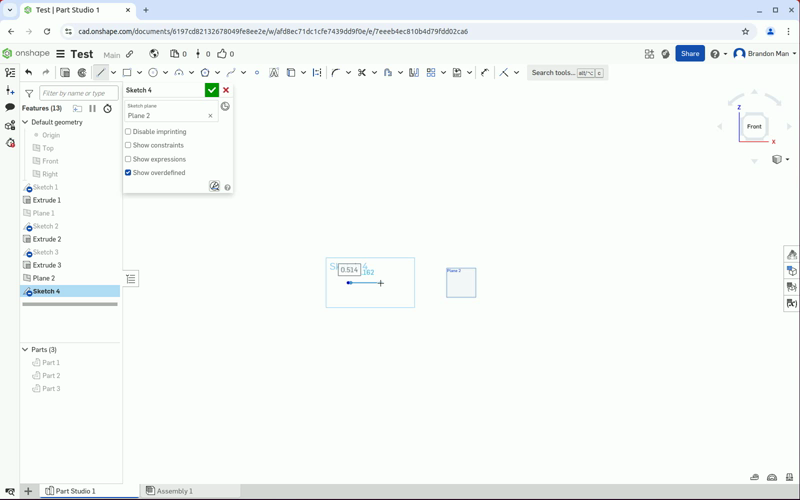
mouse_move(350, 259)
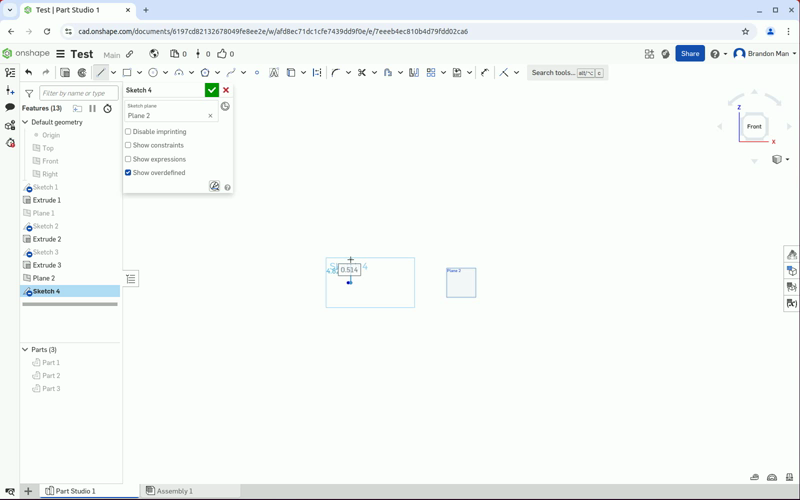
click(350, 259)
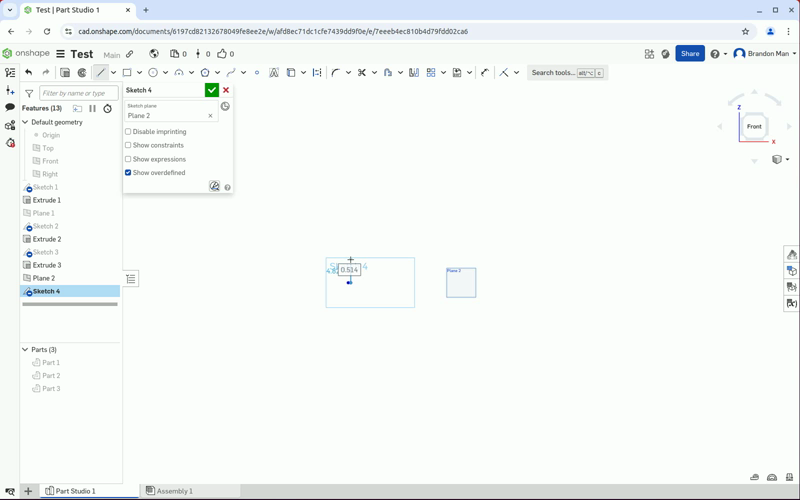
key_up(shift)
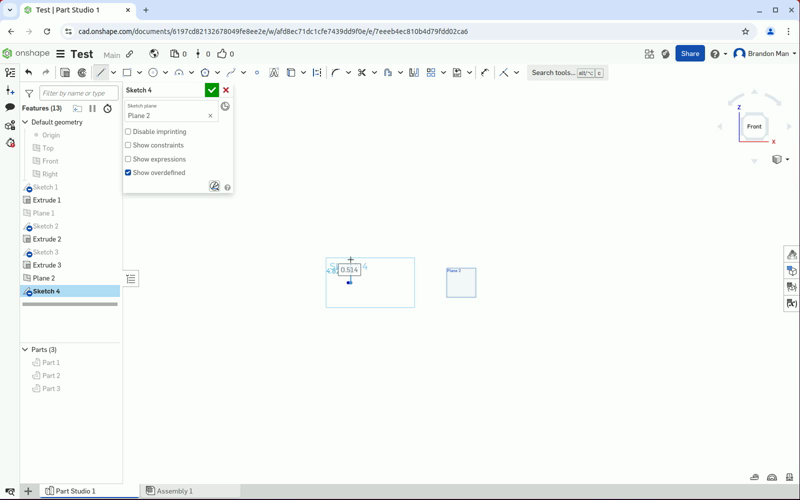
key_down(shift)
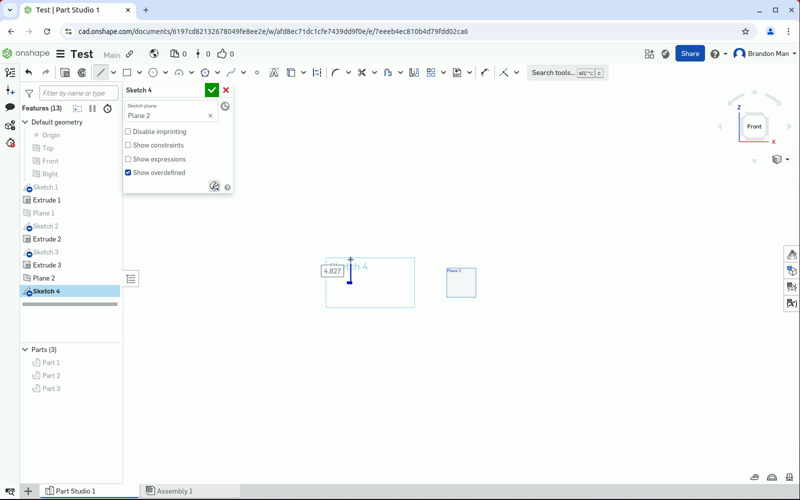
mouse_move(569, 259)
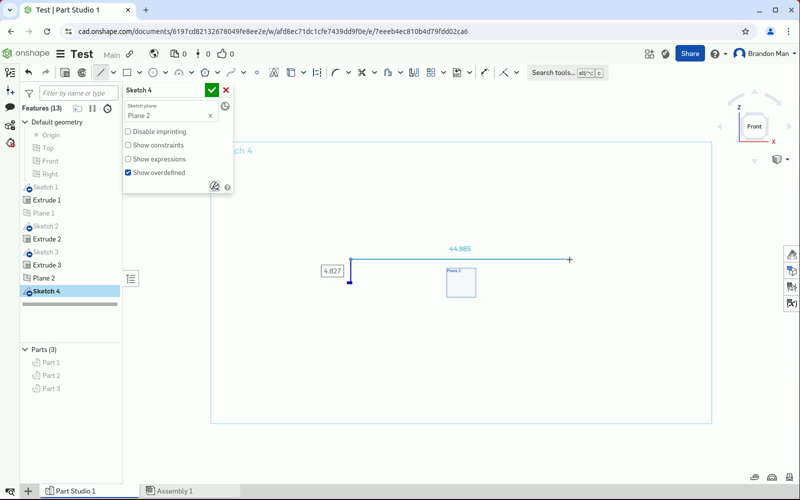
click(569, 259)
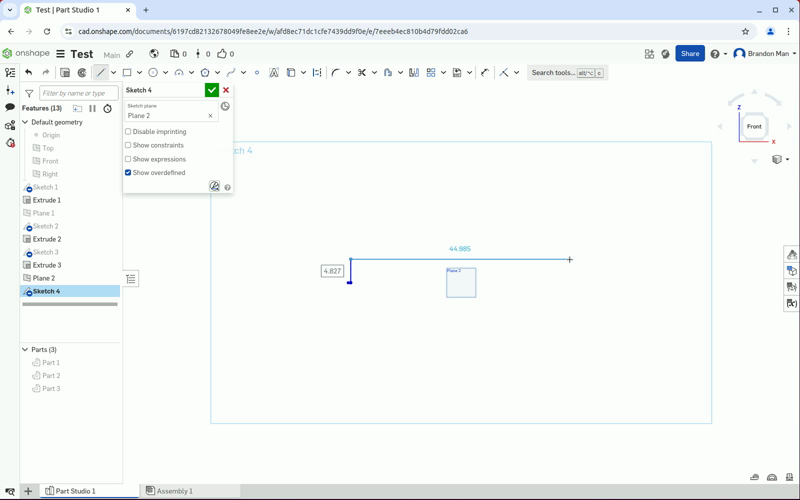
key_up(shift)
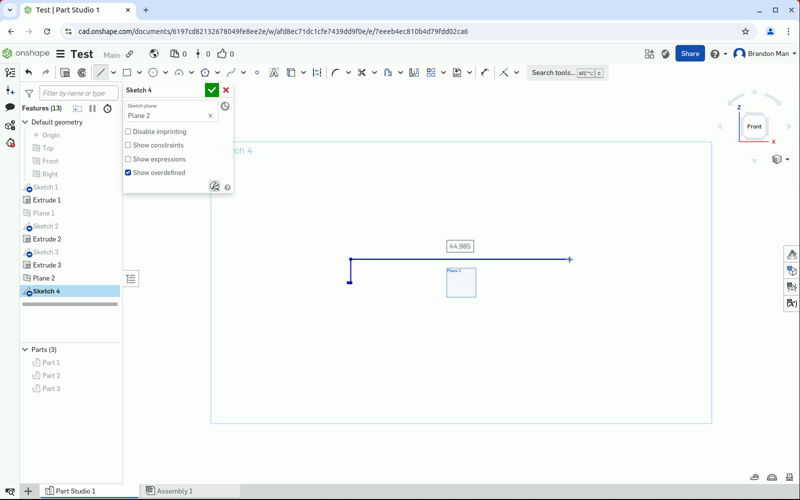
key_down(shift)
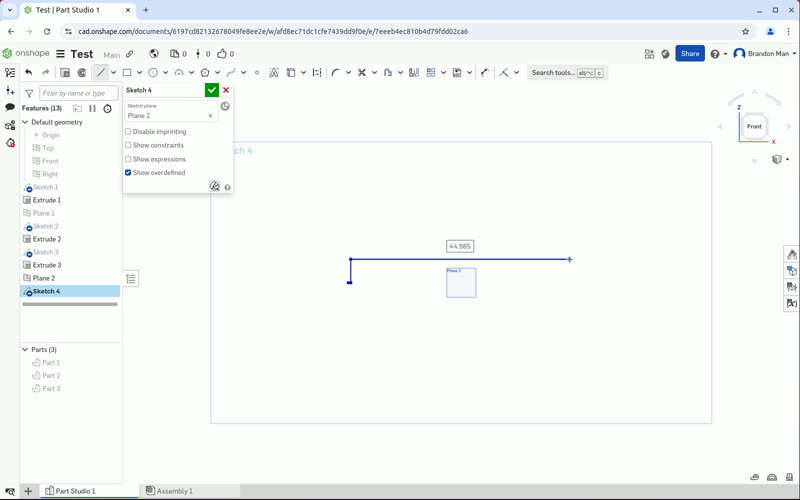
mouse_move(589, 259)
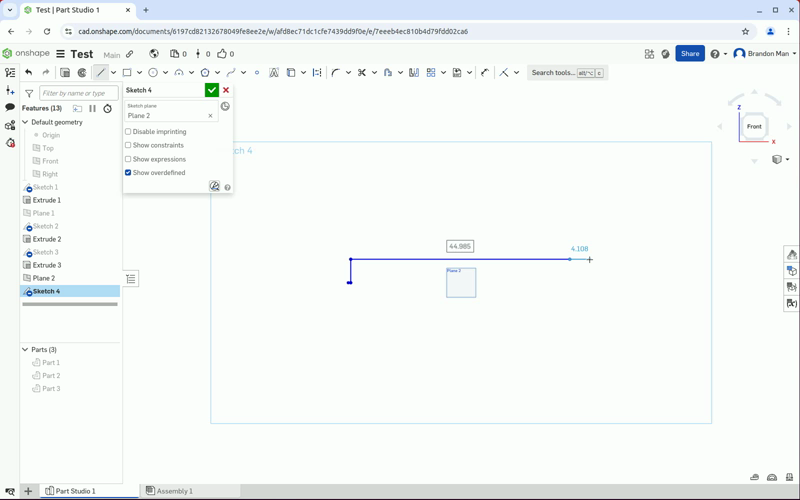
mouse_move(569, 282)
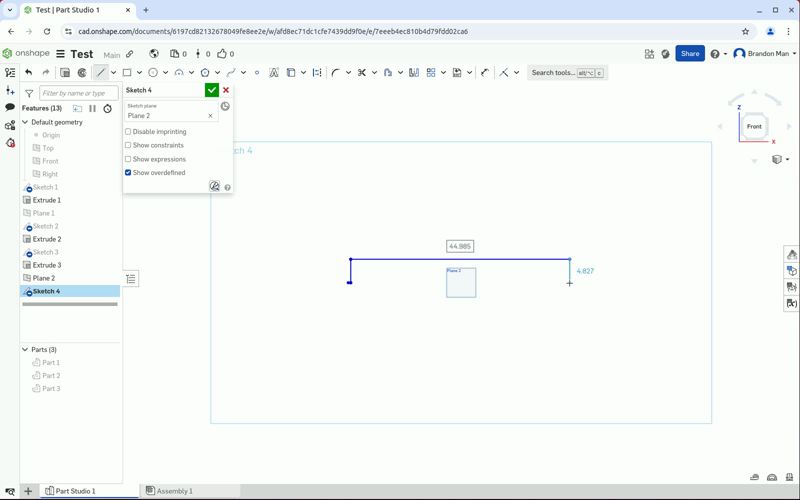
click(569, 282)
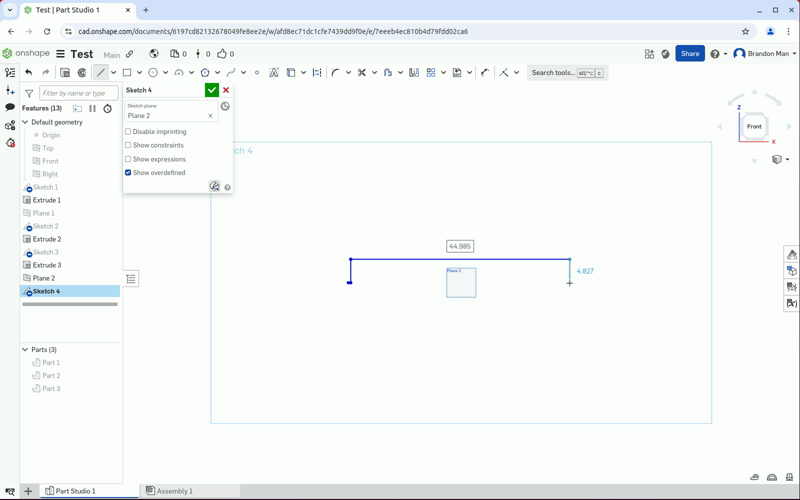
key_up(shift)
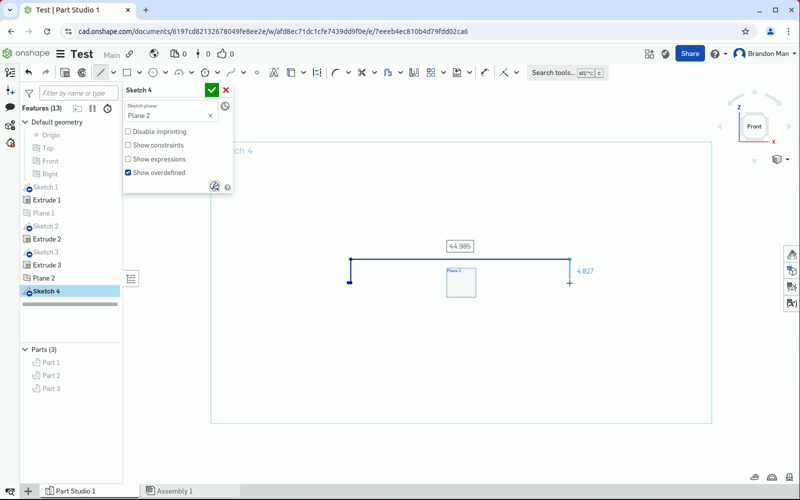
key_down(shift)
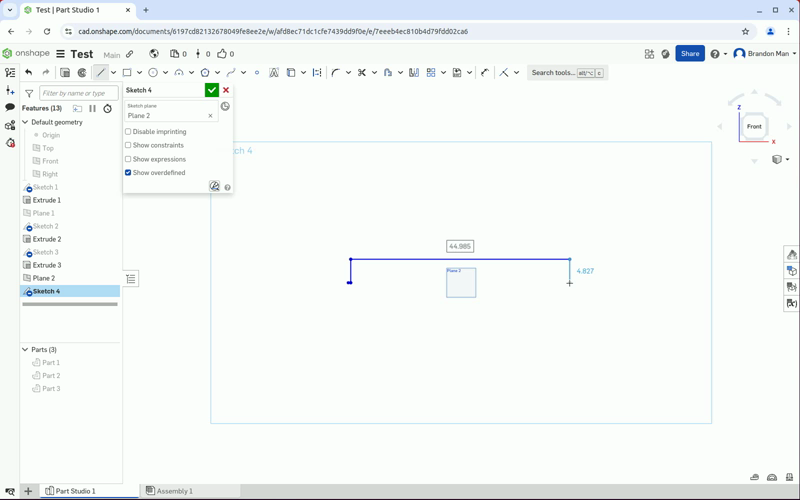
mouse_move(589, 282)
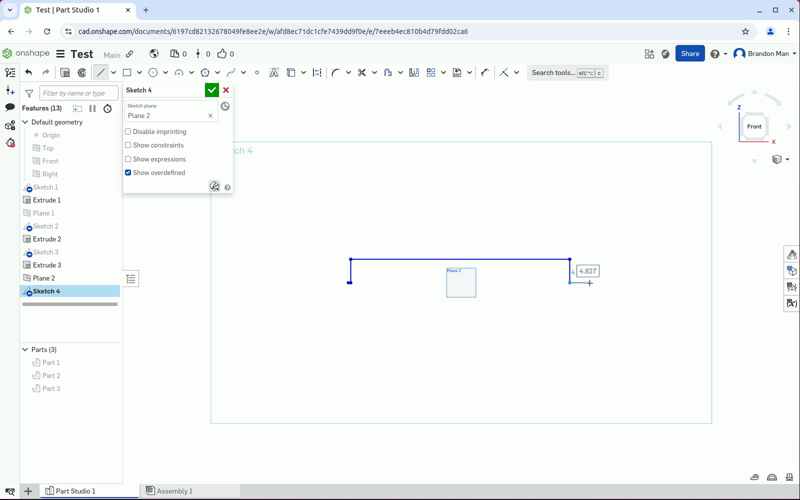
mouse_move(572, 282)
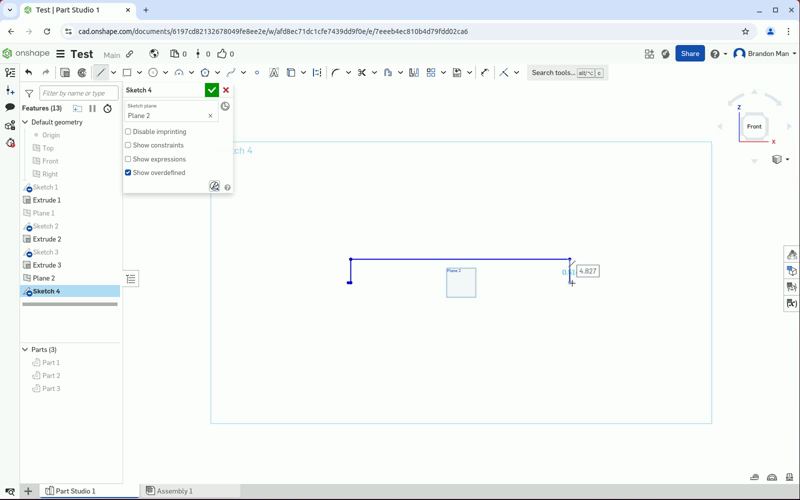
scroll(6)
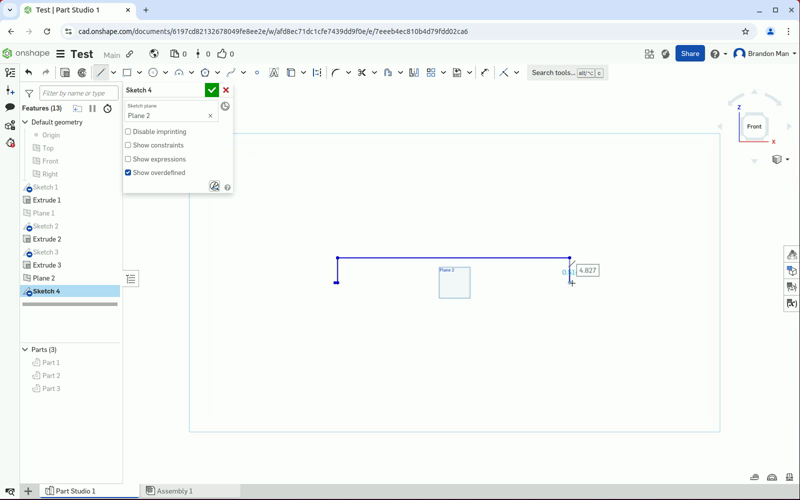
scroll(6)
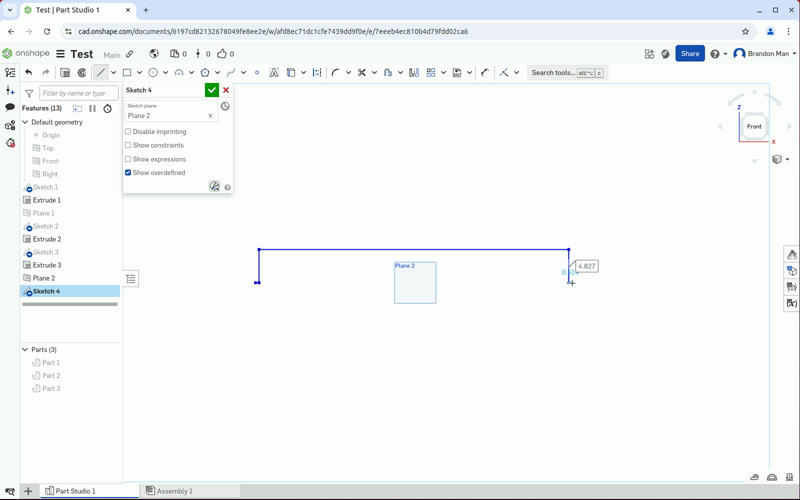
scroll(6)
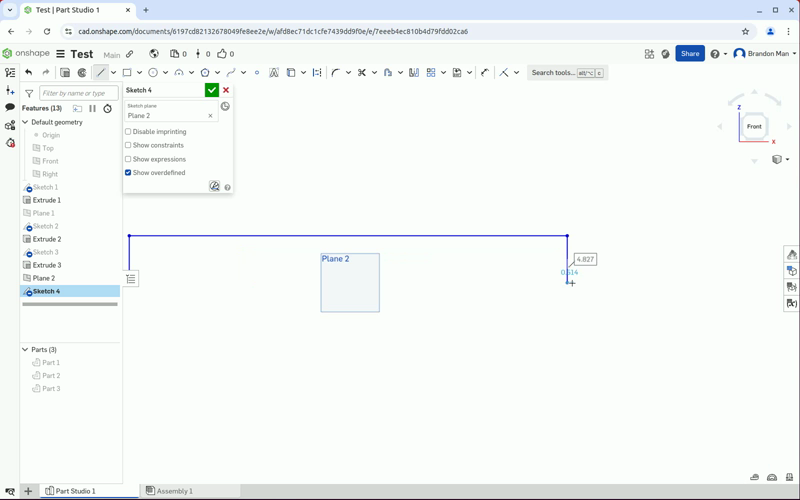
scroll(6)
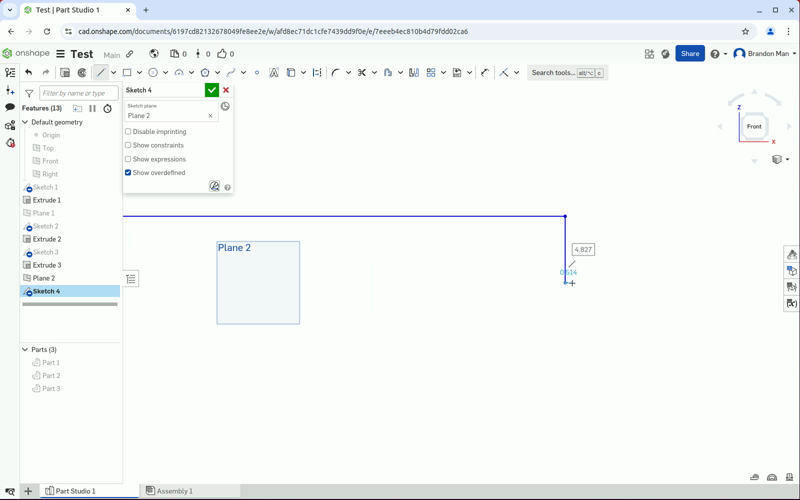
scroll(6)
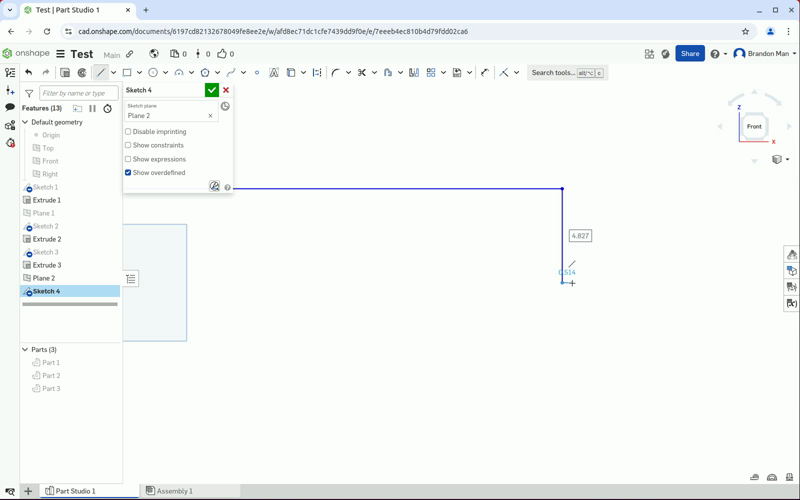
scroll(6)
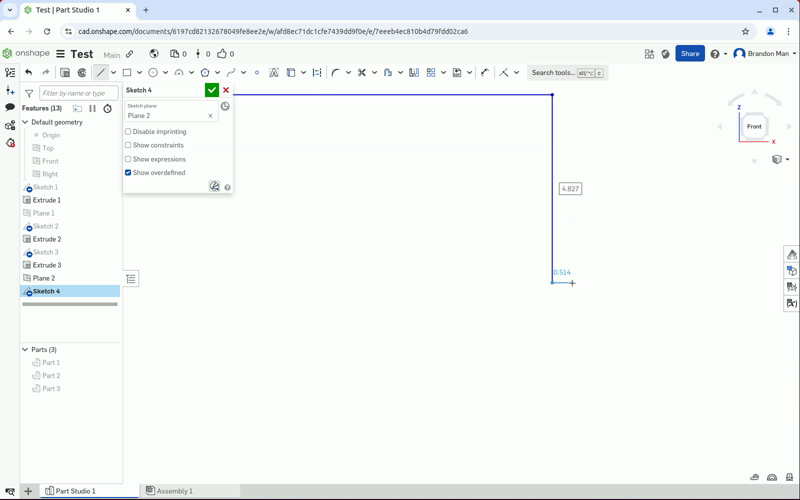
scroll(6)
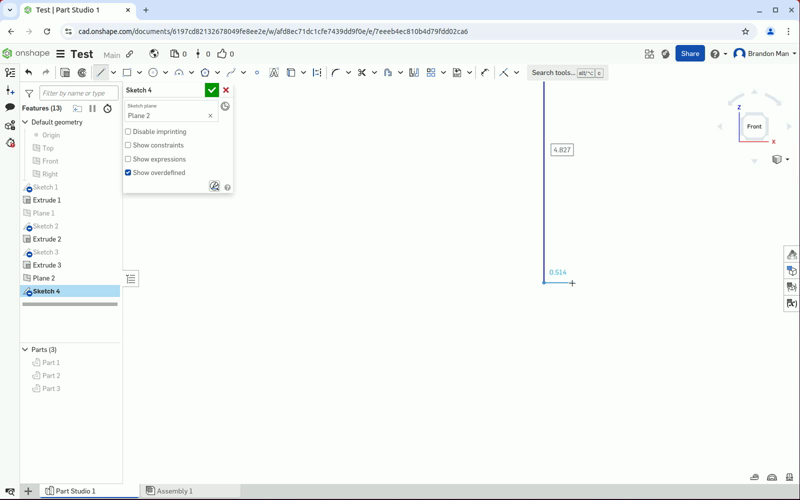
click(572, 282)
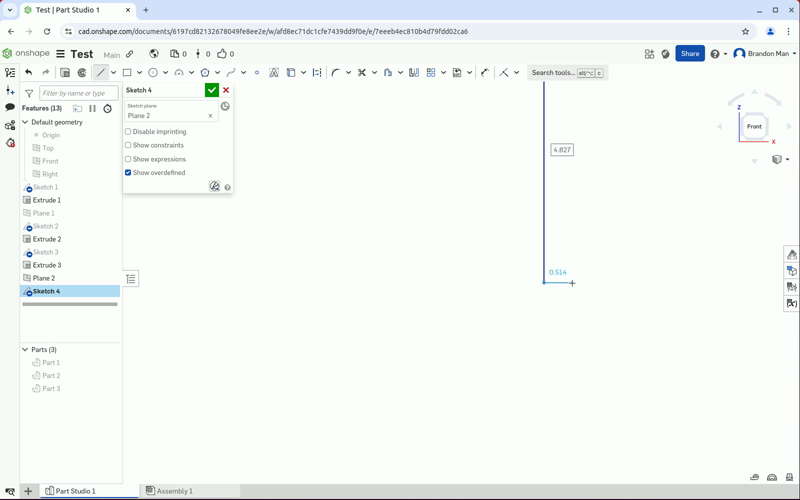
scroll(-6)
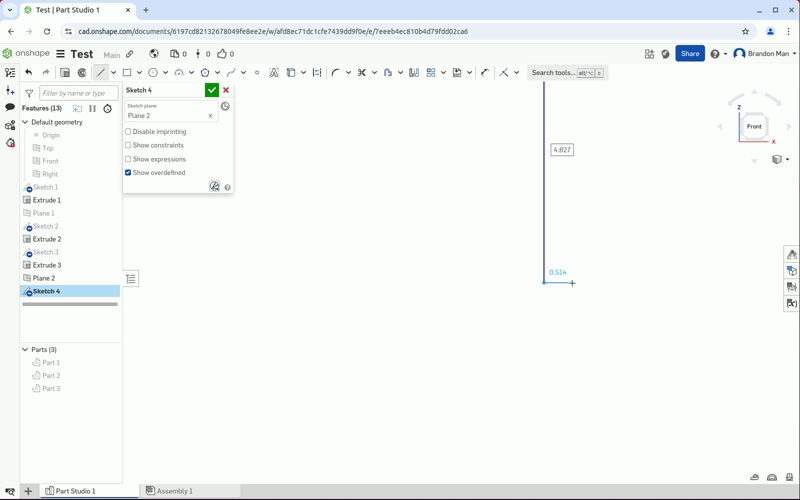
scroll(-6)
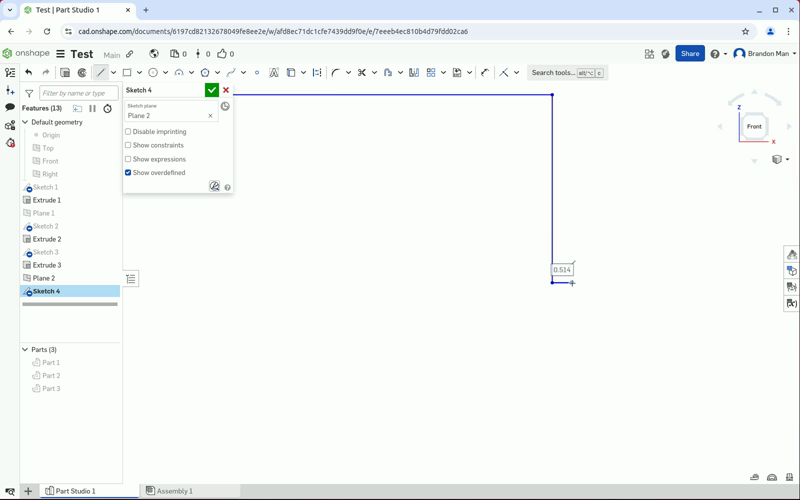
scroll(-6)
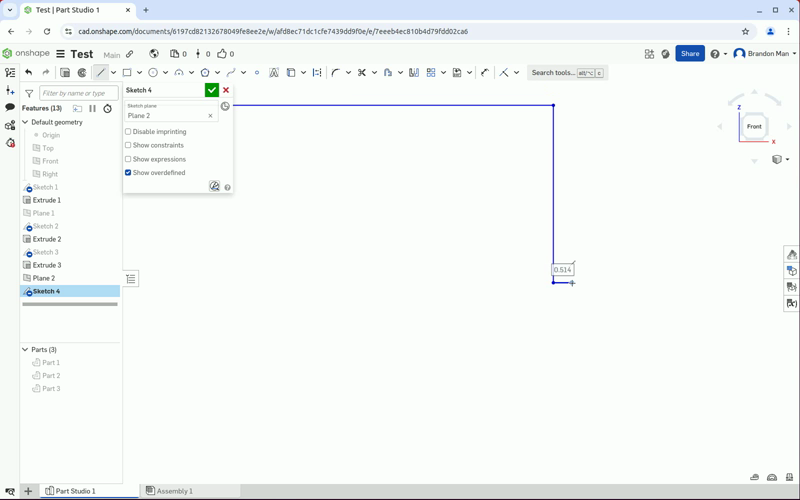
scroll(-6)
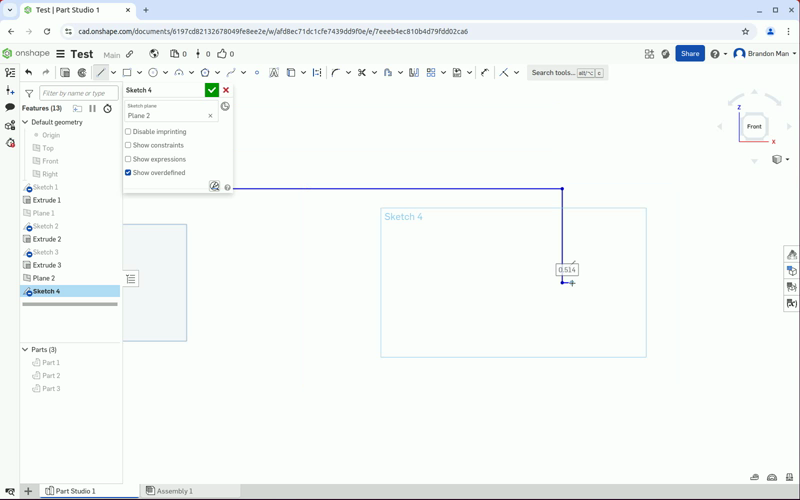
scroll(-6)
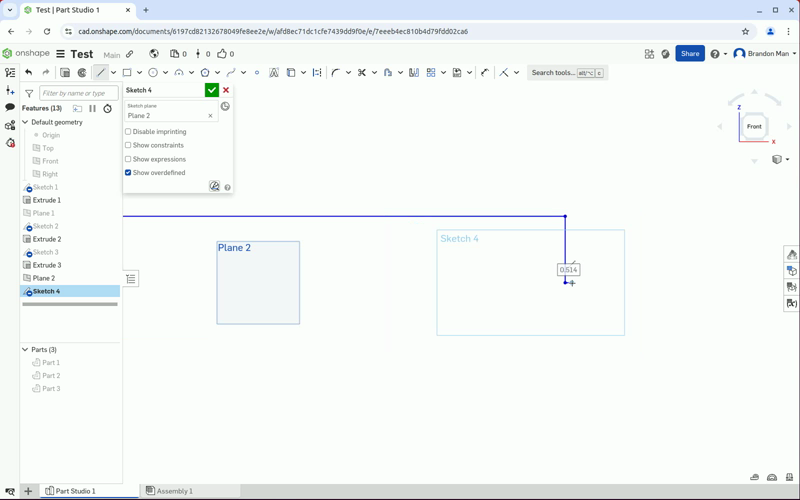
scroll(-6)
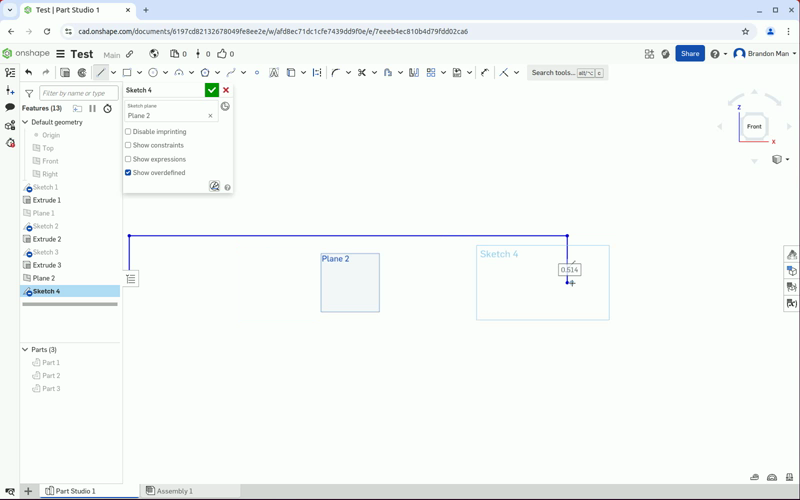
scroll(-6)
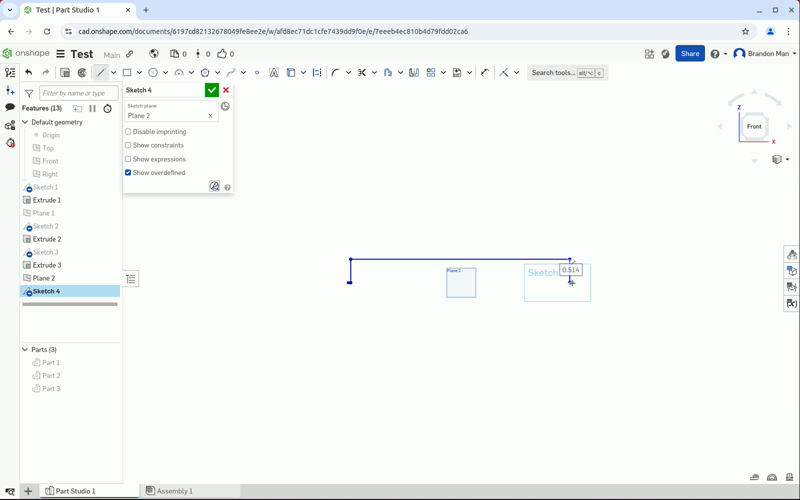
key_up(shift)
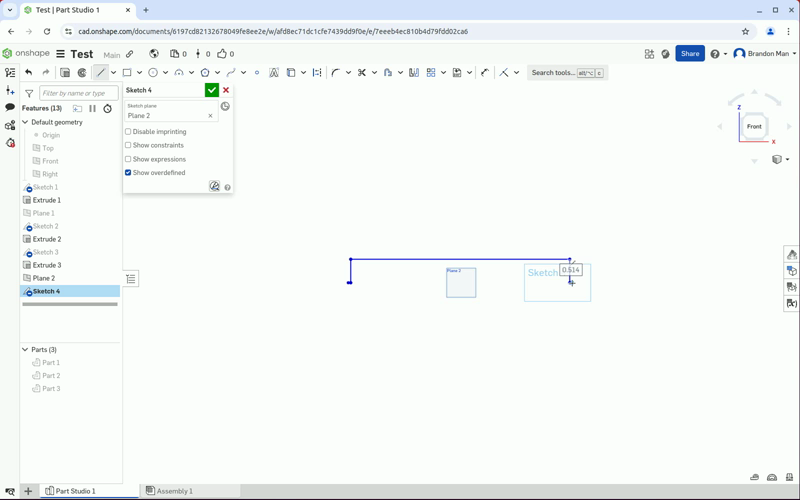
key_down(shift)
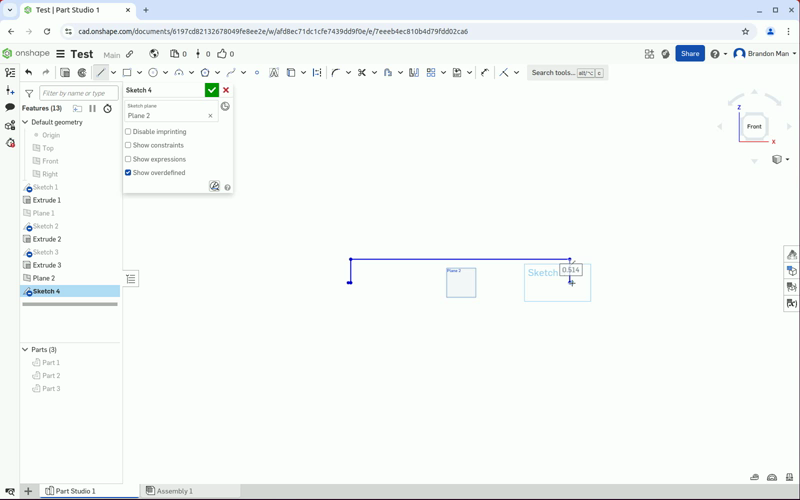
mouse_move(589, 282)
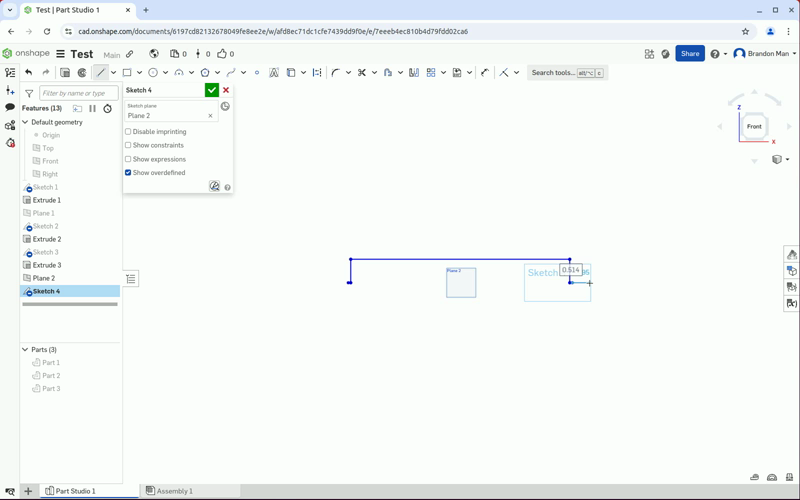
mouse_move(572, 257)
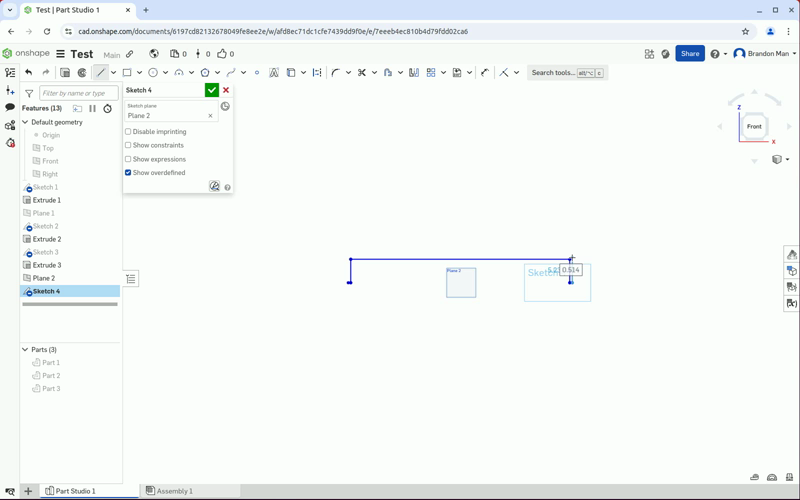
scroll(6)
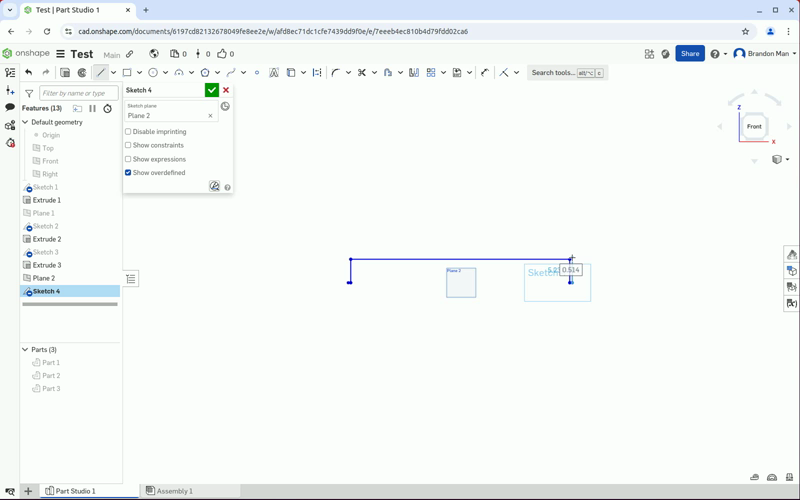
scroll(6)
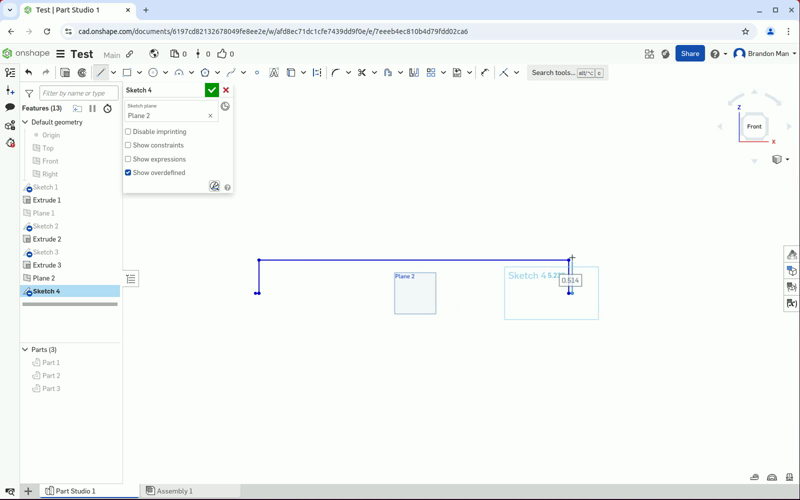
scroll(6)
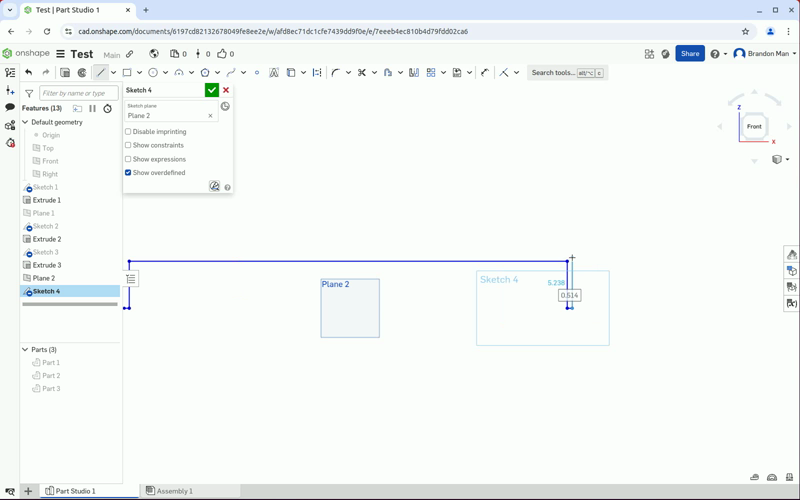
scroll(6)
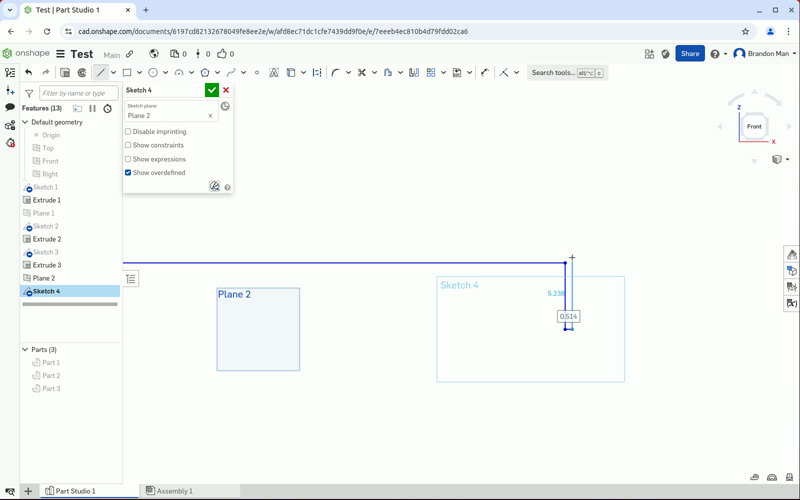
scroll(6)
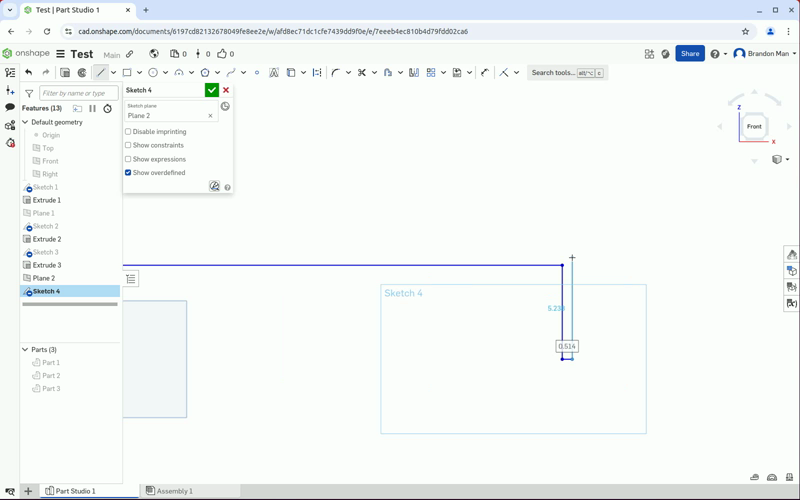
scroll(6)
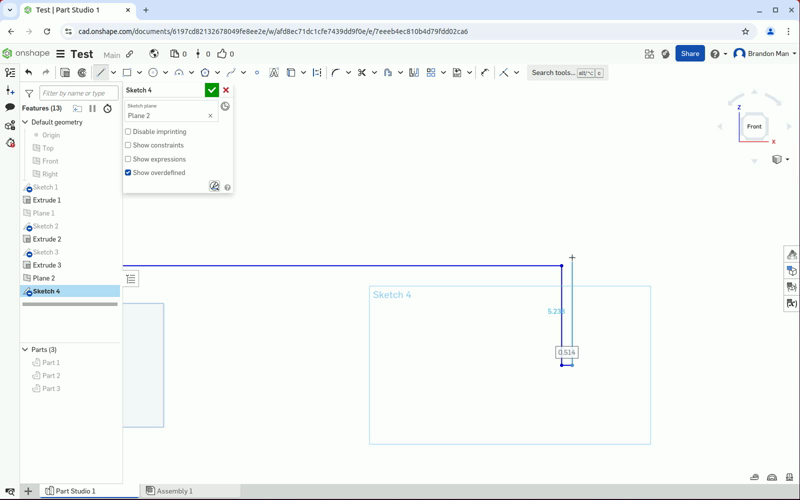
scroll(6)
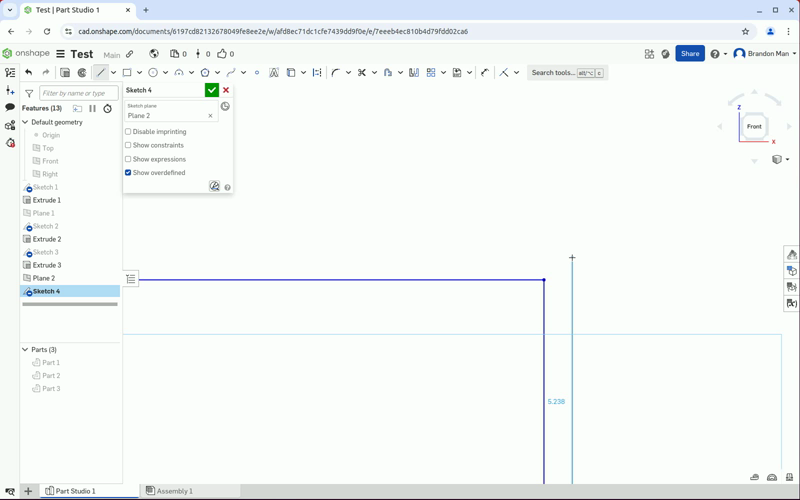
click(572, 257)
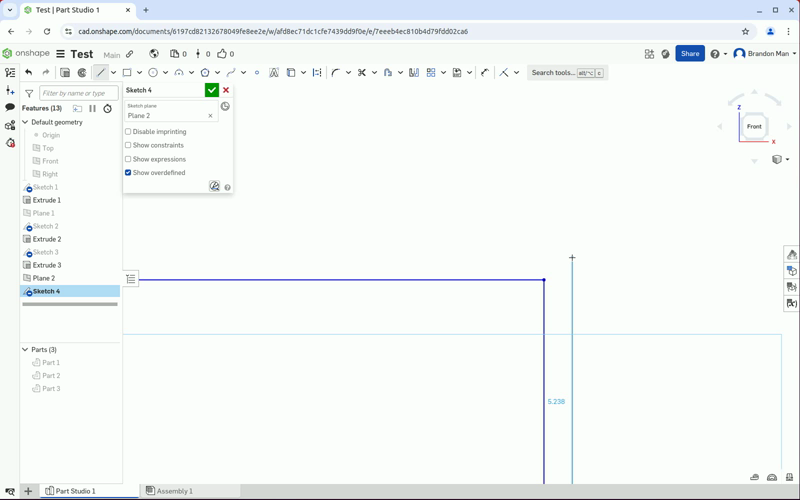
scroll(-6)
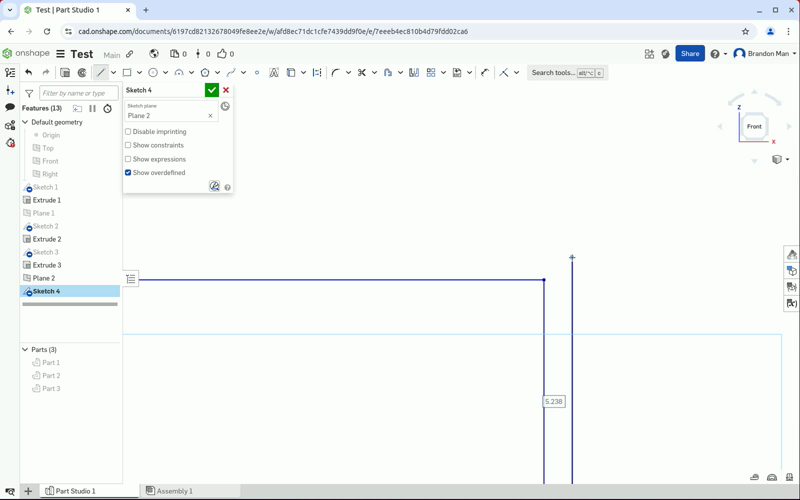
scroll(-6)
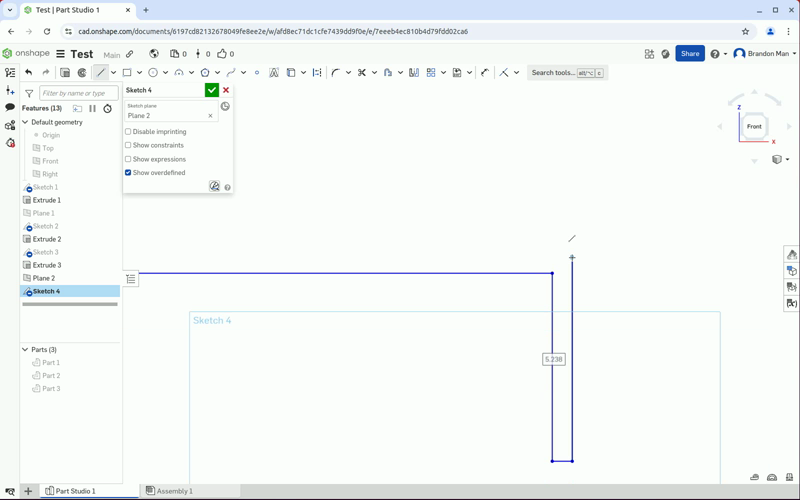
scroll(-6)
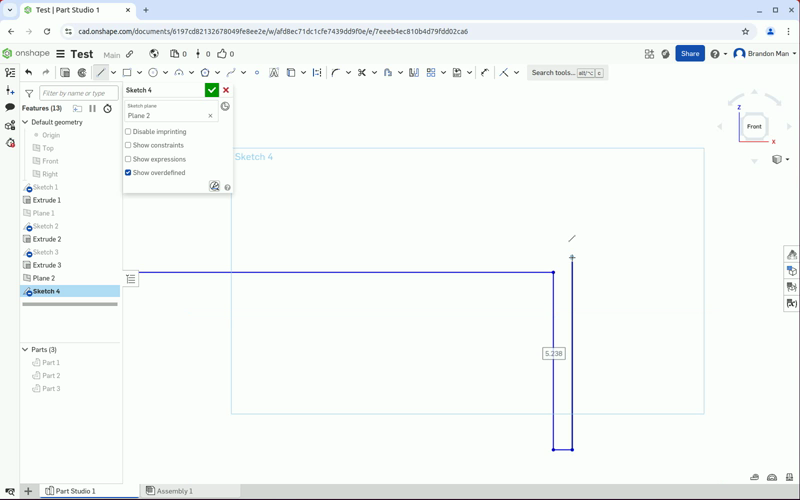
scroll(-6)
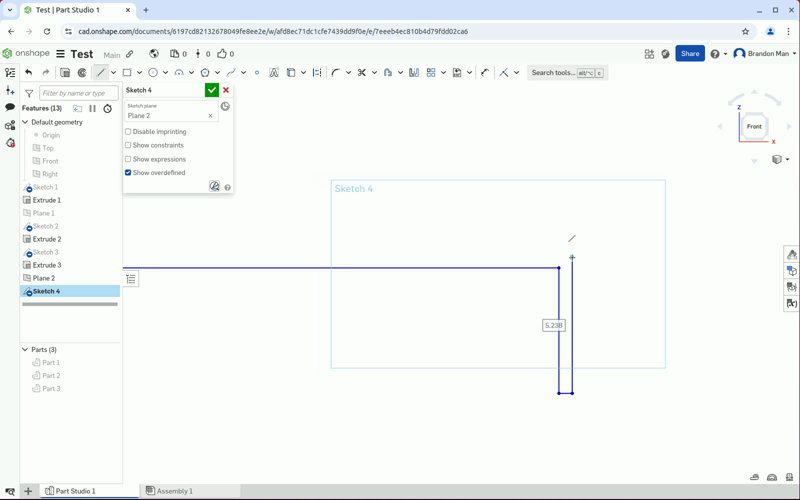
scroll(-6)
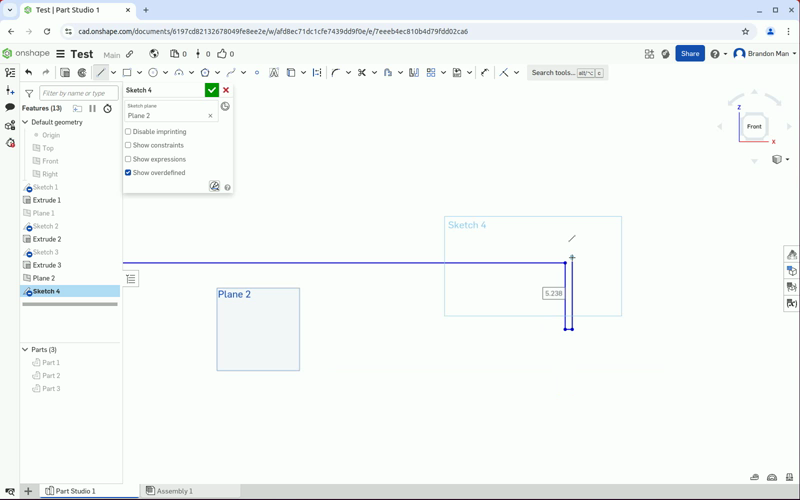
scroll(-6)
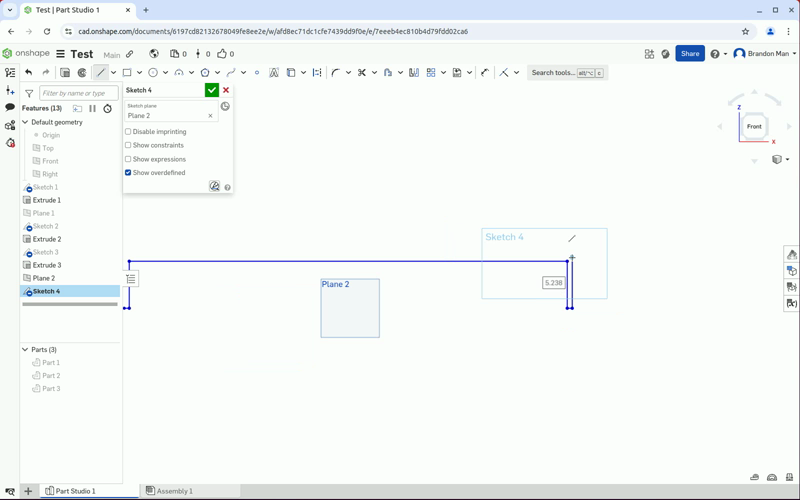
scroll(-6)
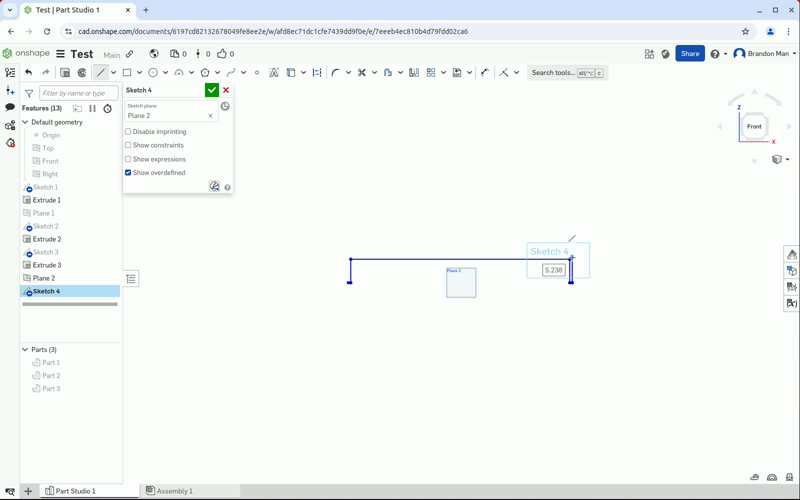
key_up(shift)
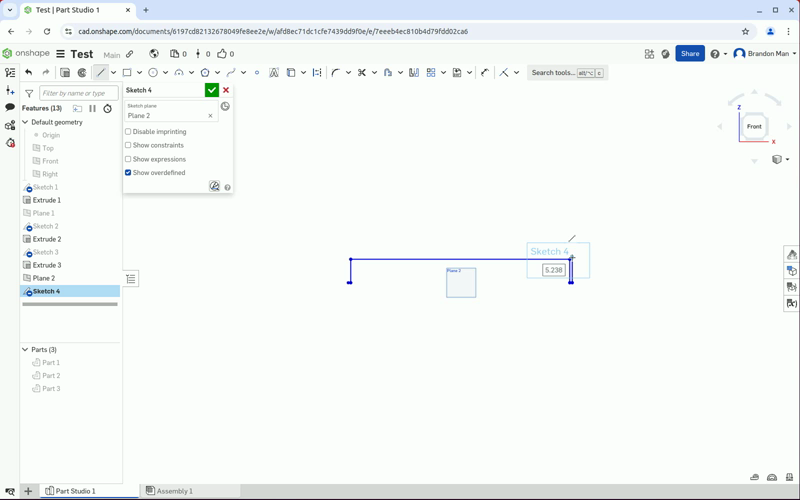
key_down(shift)
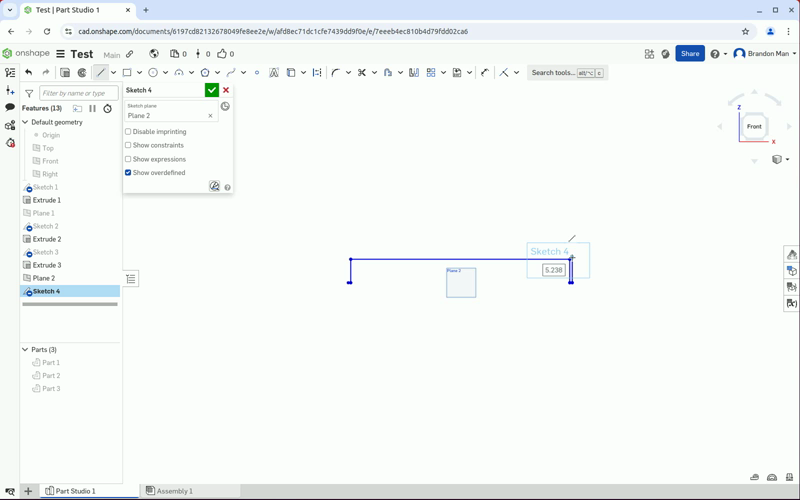
mouse_move(348, 257)
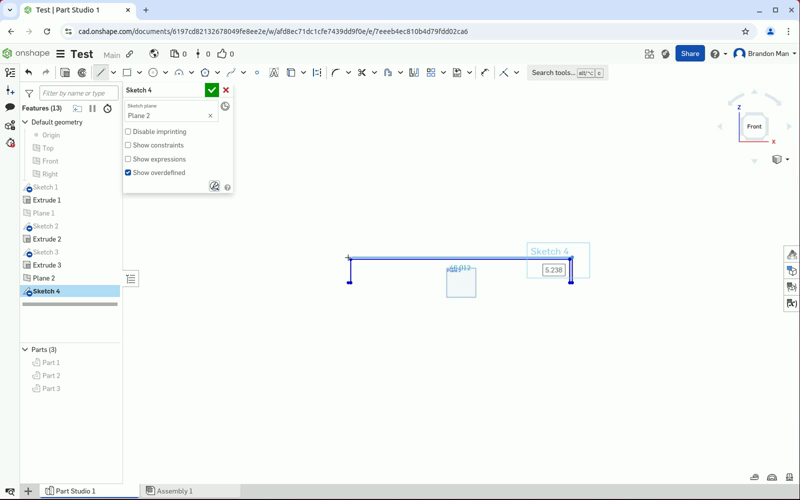
scroll(6)
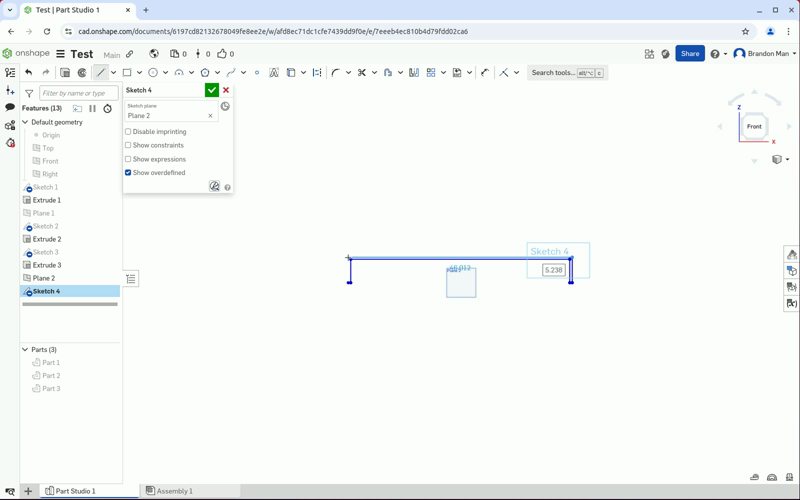
scroll(6)
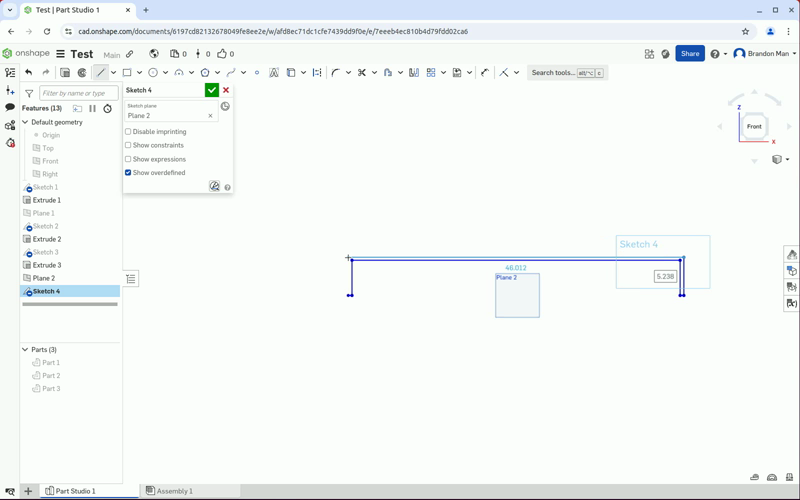
scroll(6)
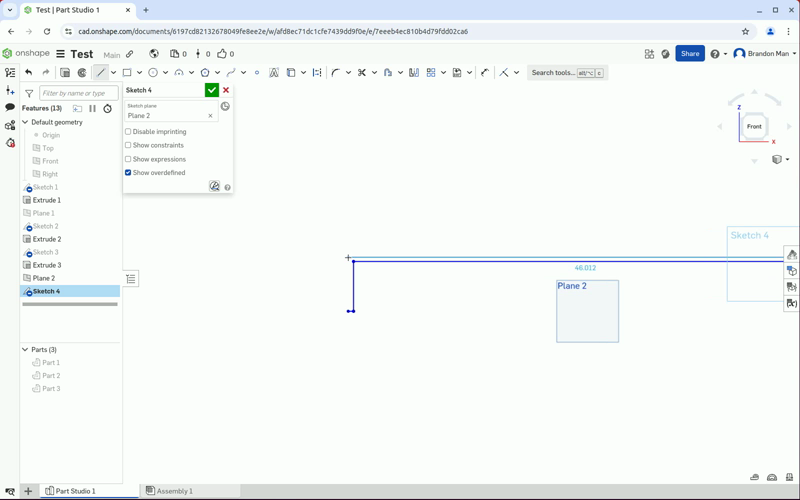
scroll(6)
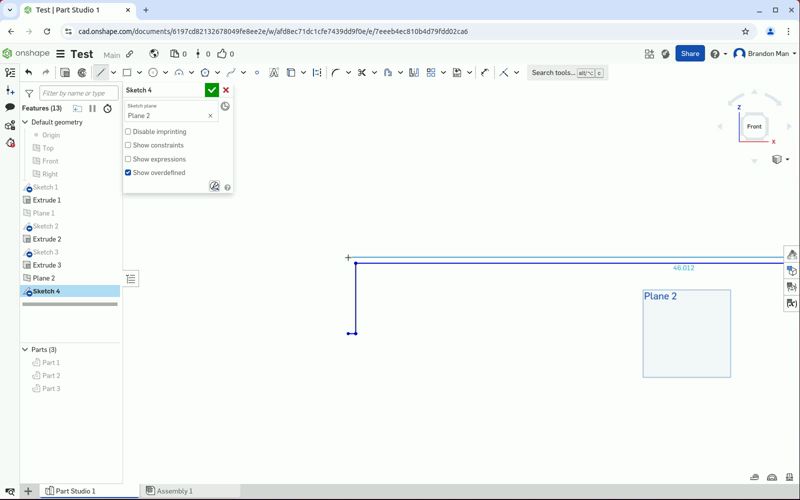
scroll(6)
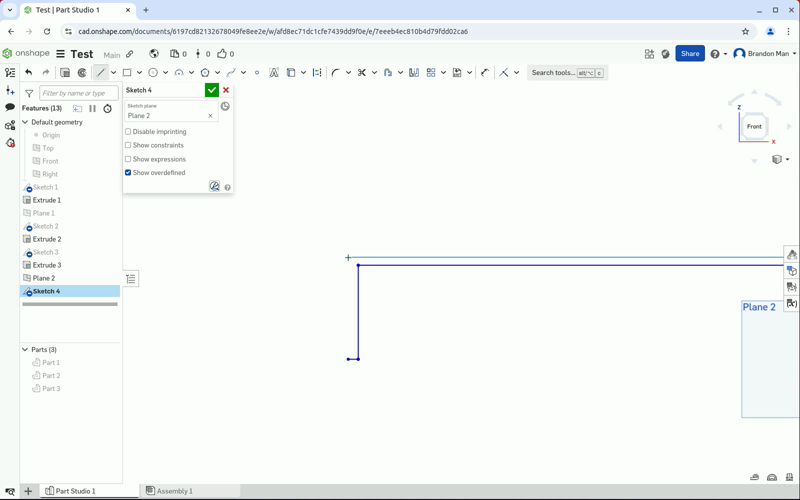
scroll(6)
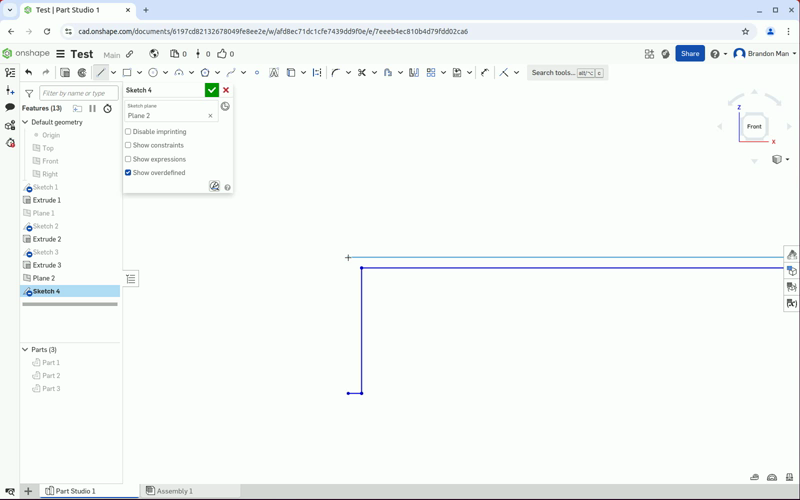
scroll(6)
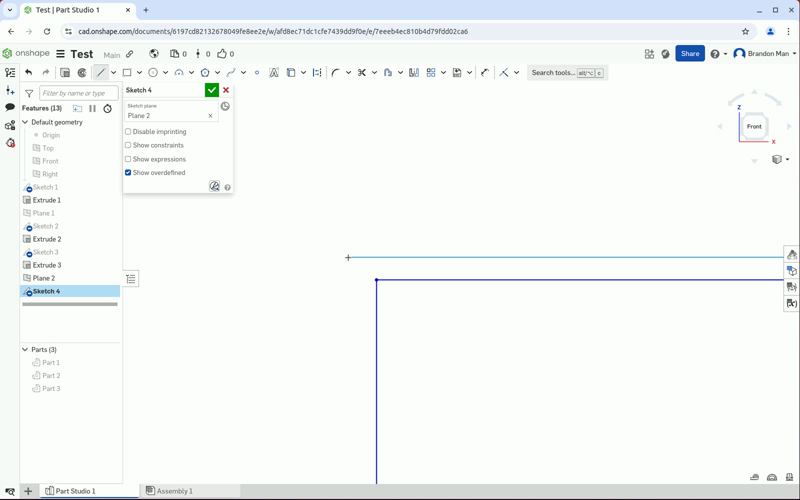
click(348, 257)
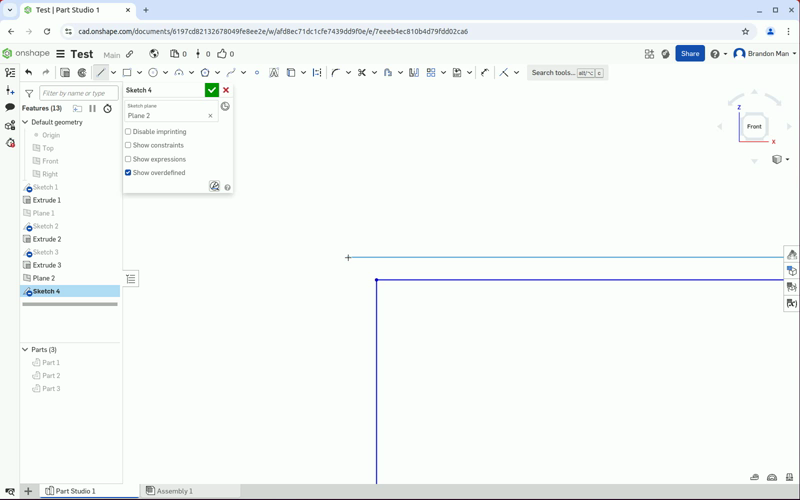
scroll(-6)
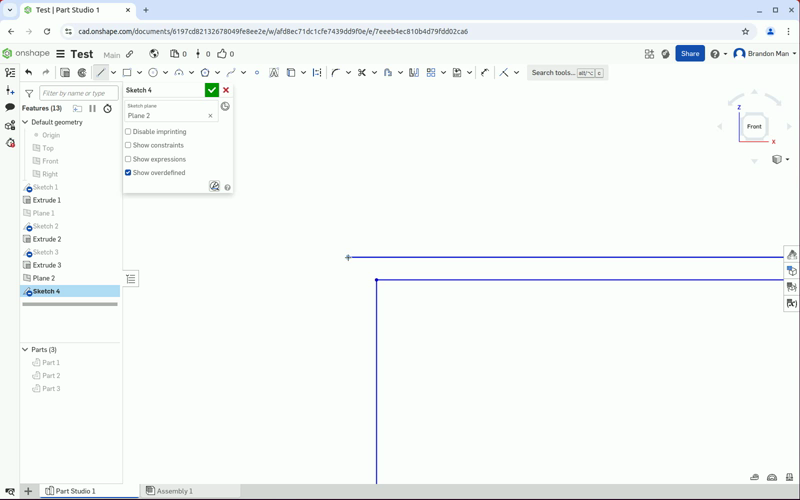
scroll(-6)
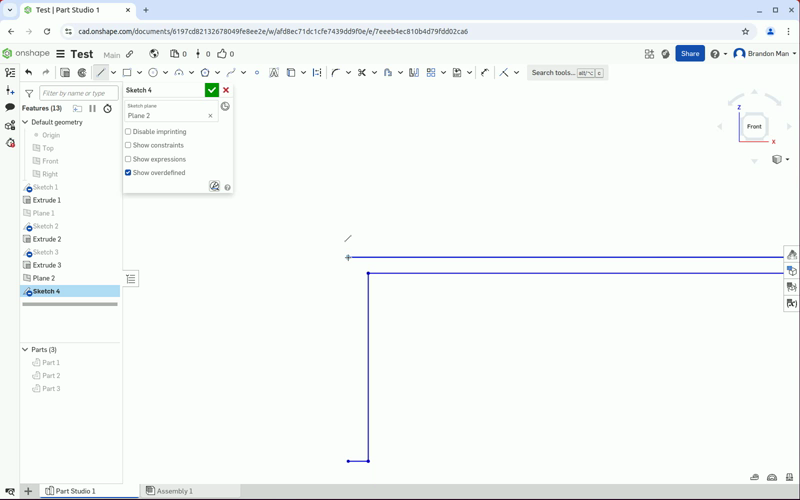
scroll(-6)
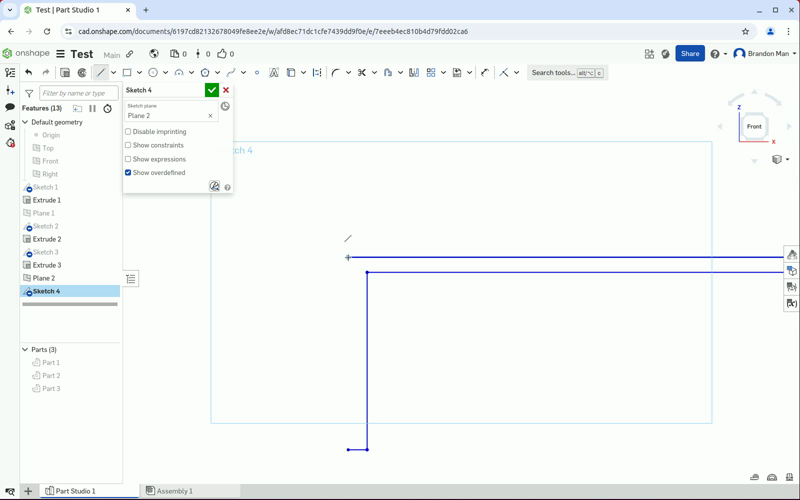
scroll(-6)
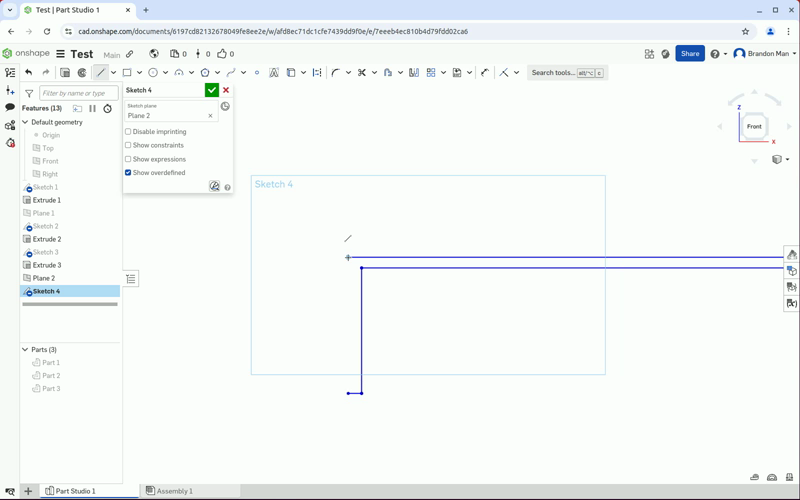
scroll(-6)
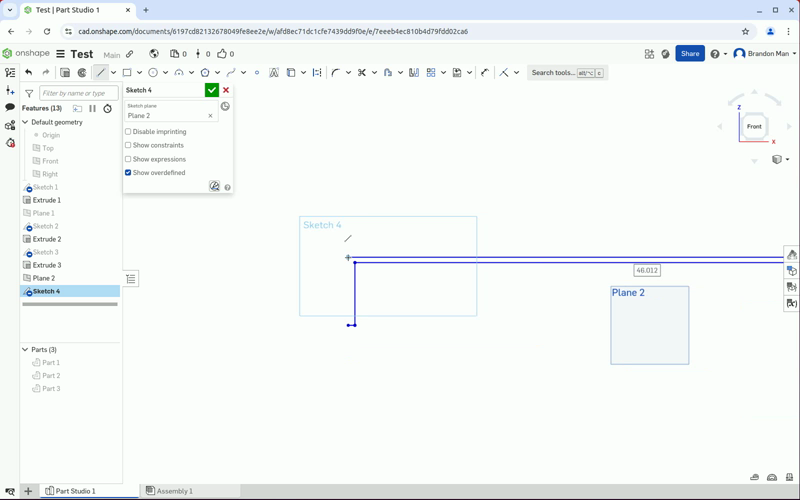
scroll(-6)
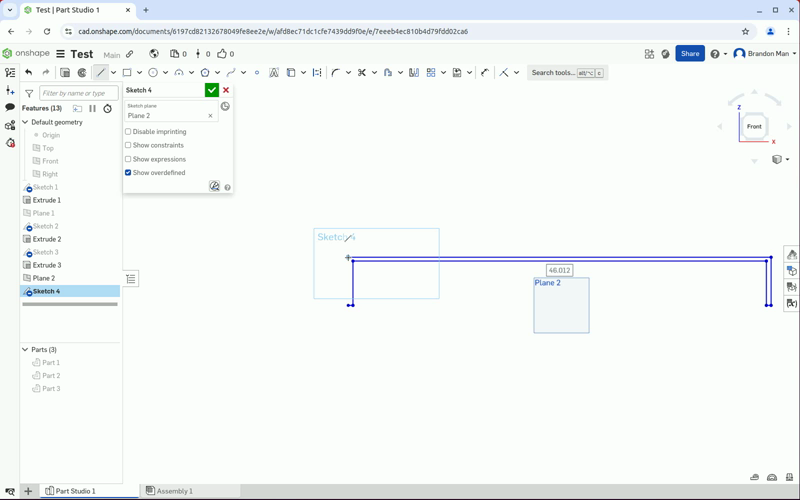
scroll(-6)
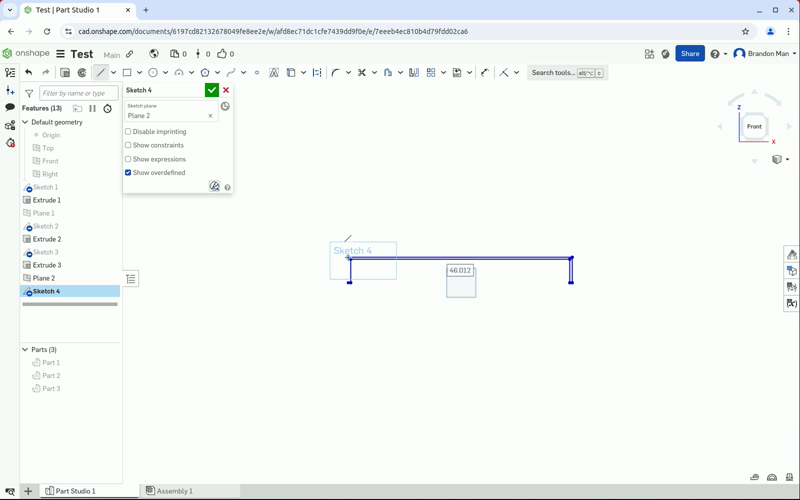
key_up(shift)
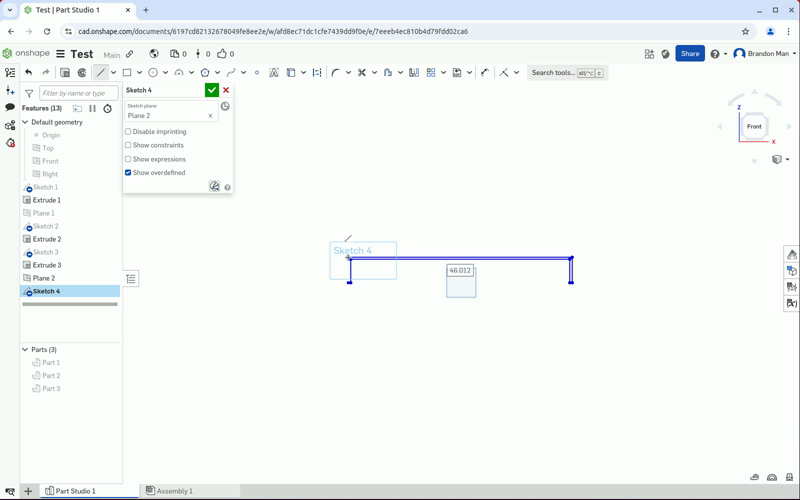
mouse_move(378, 257)
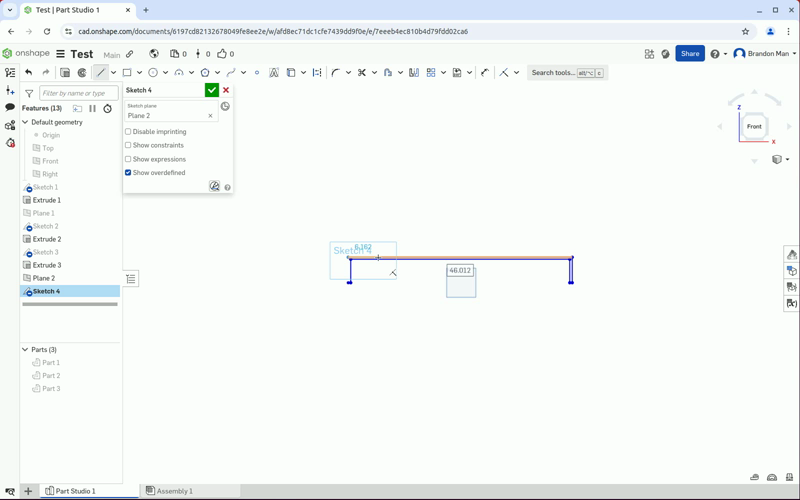
key_down(shift)
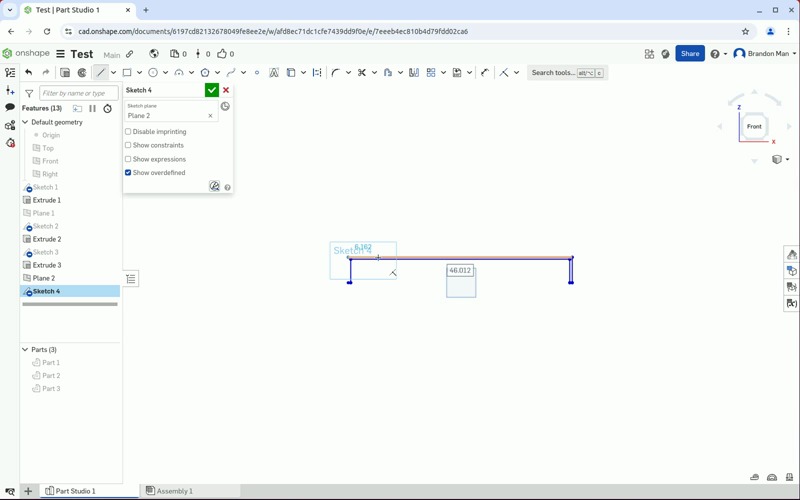
mouse_move(348, 282)
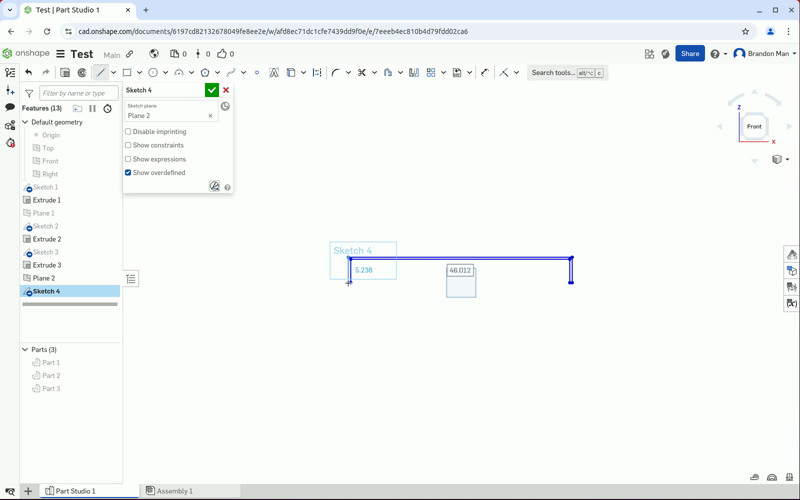
scroll(6)
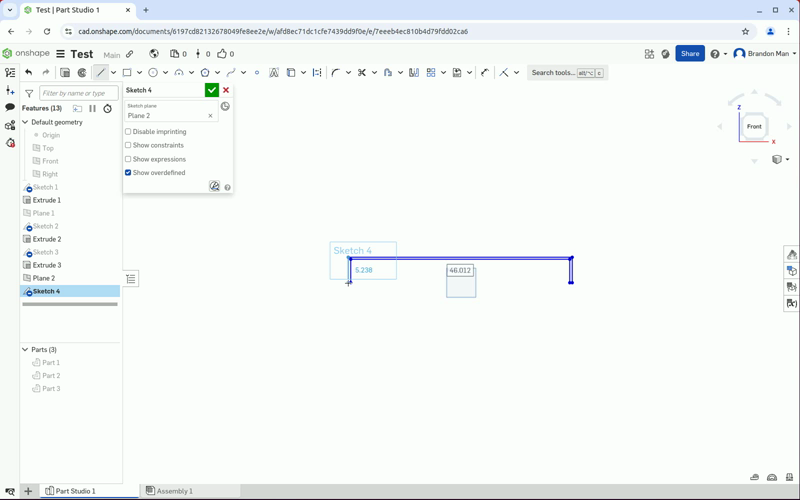
scroll(6)
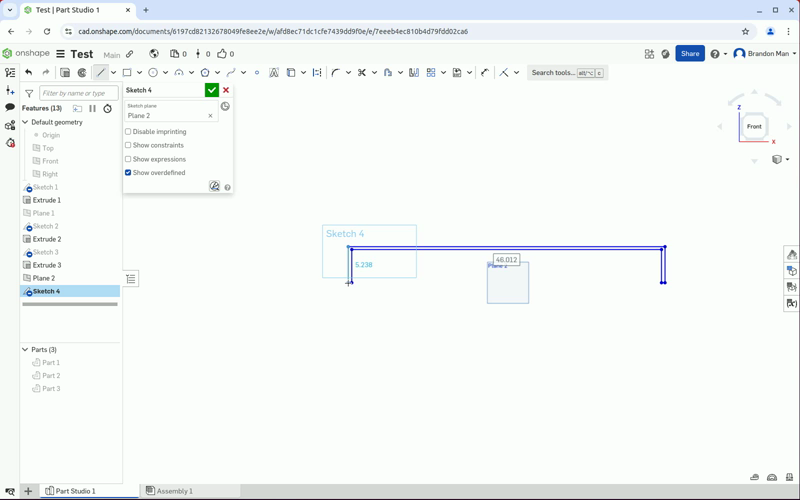
scroll(6)
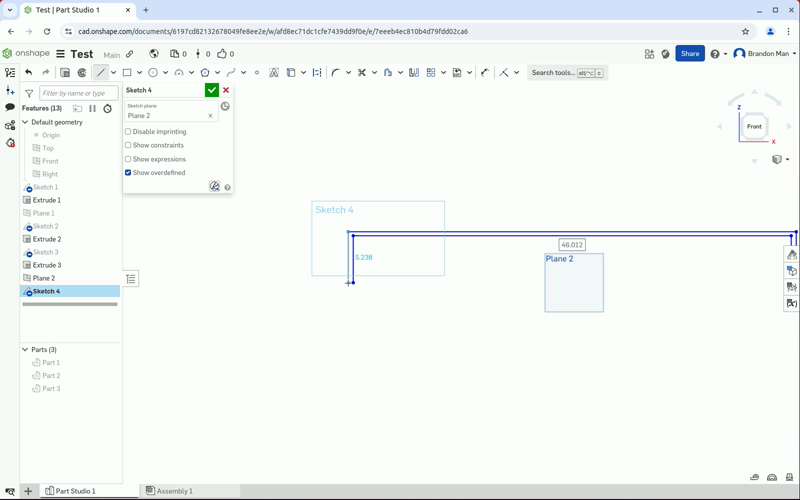
scroll(6)
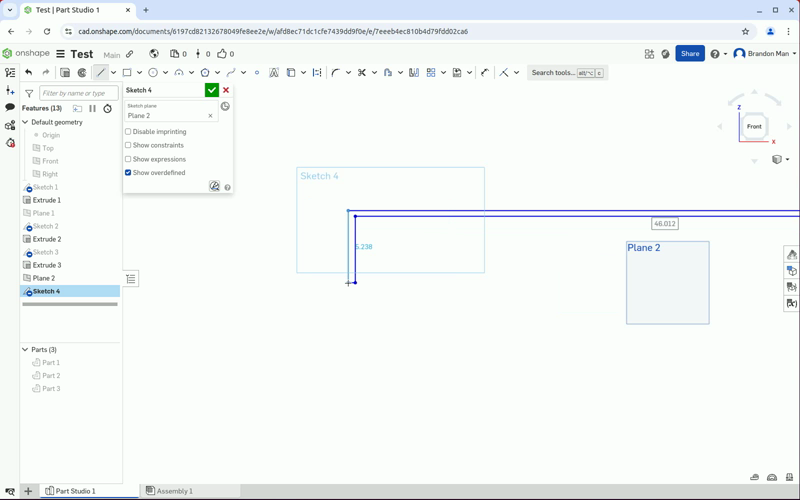
scroll(6)
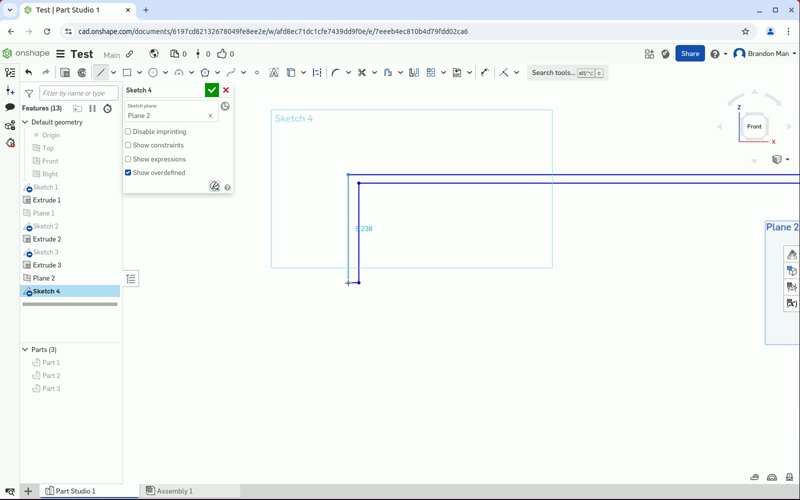
scroll(6)
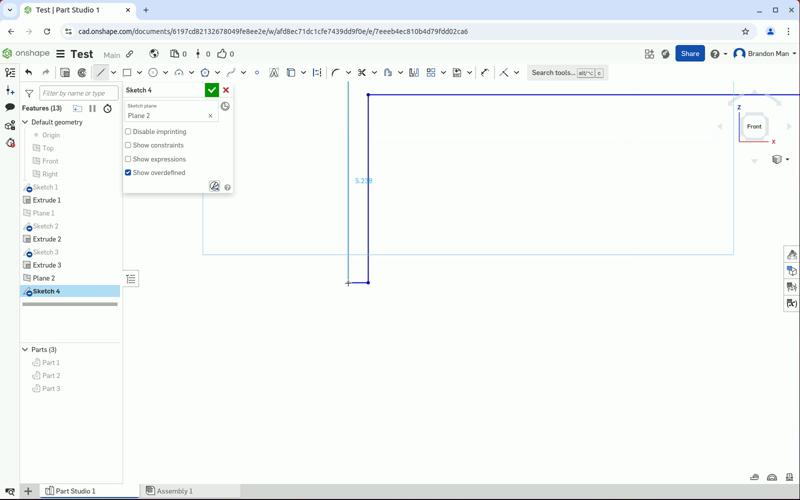
scroll(6)
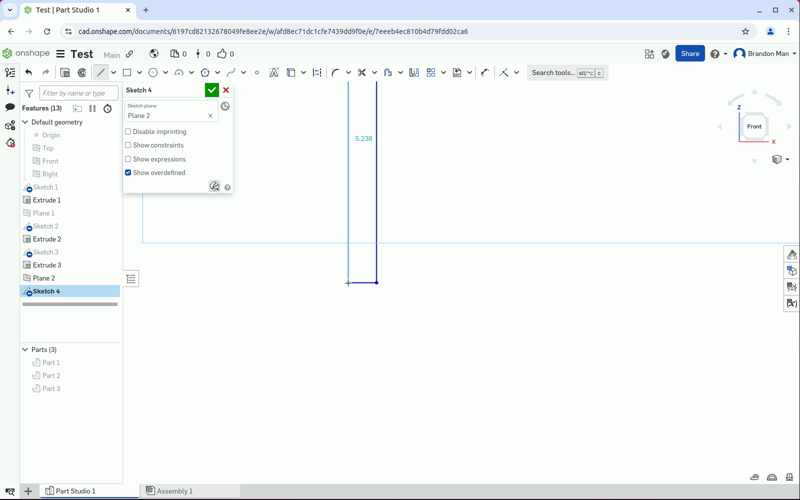
key_up(shift)
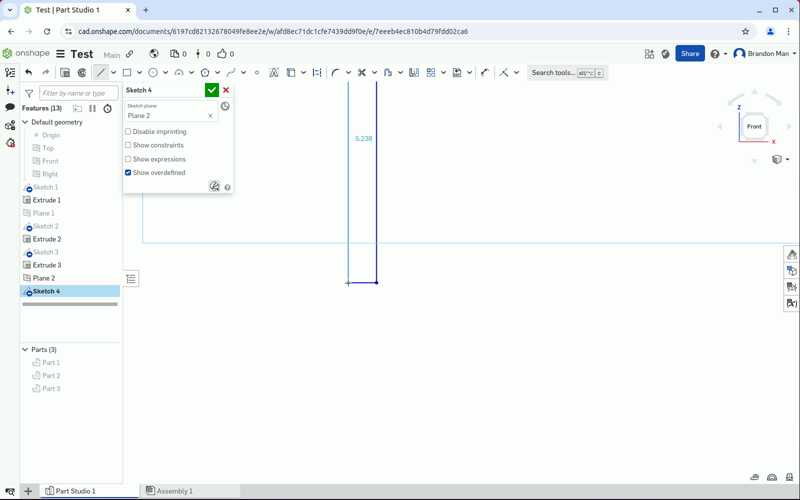
click(348, 282)
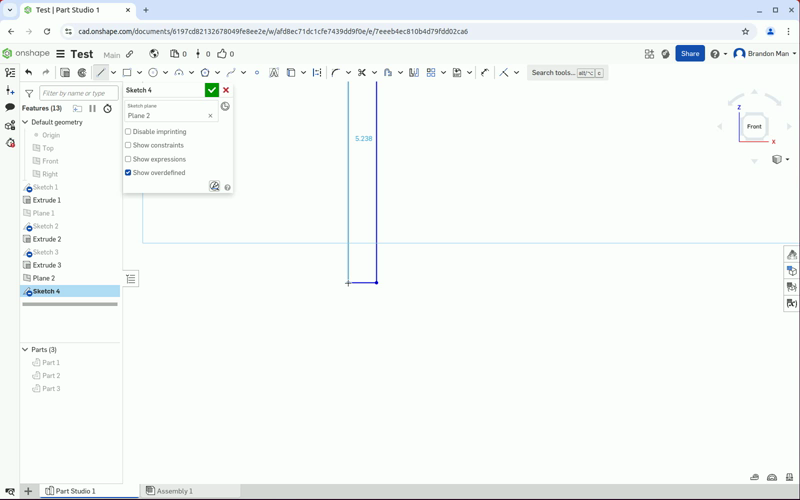
scroll(-6)
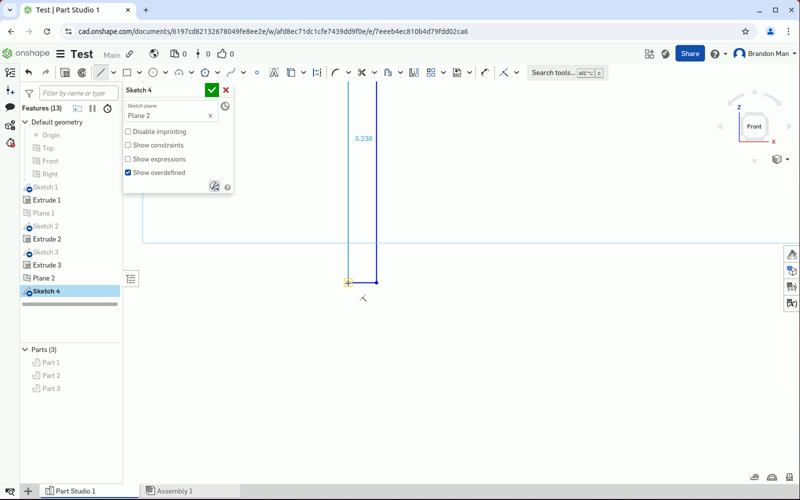
scroll(-6)
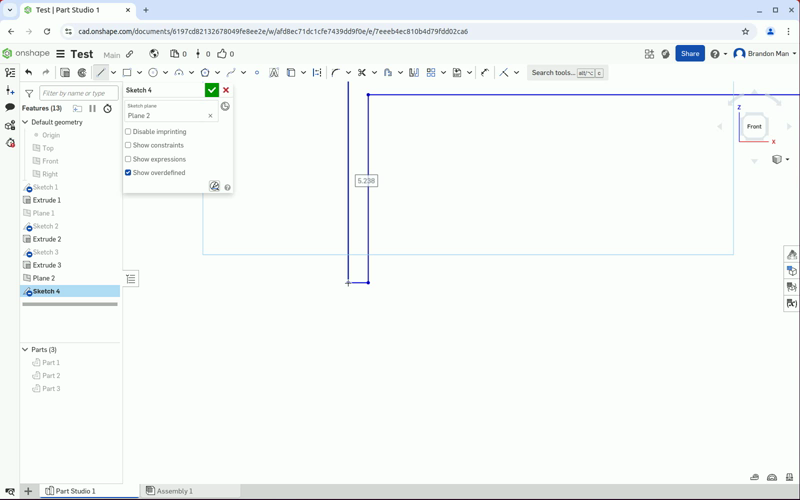
scroll(-6)
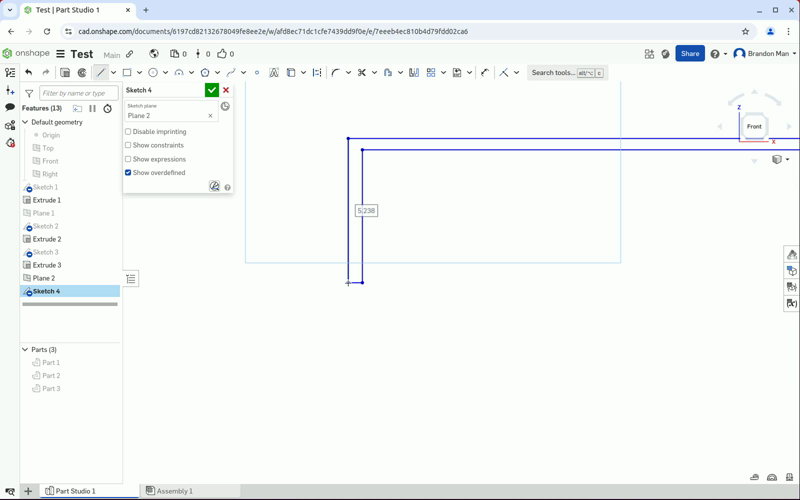
scroll(-6)
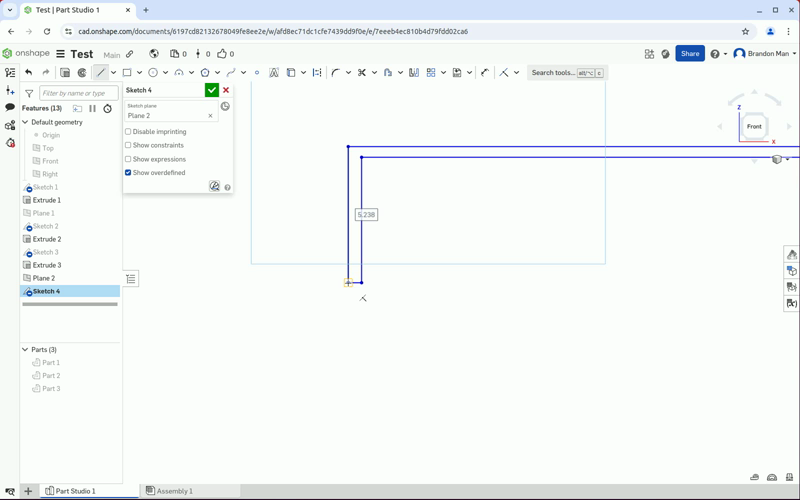
scroll(-6)
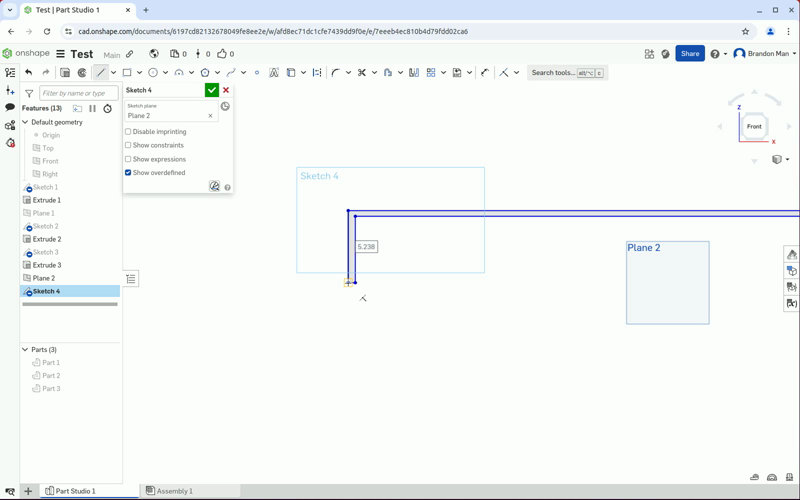
scroll(-6)
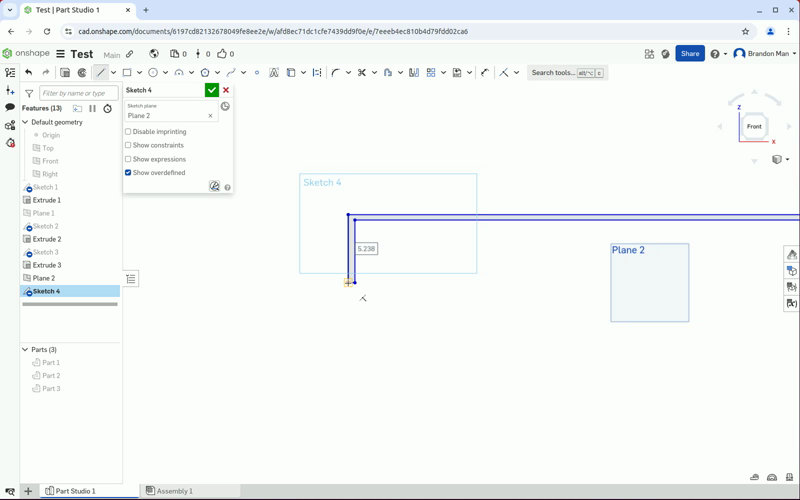
scroll(-6)
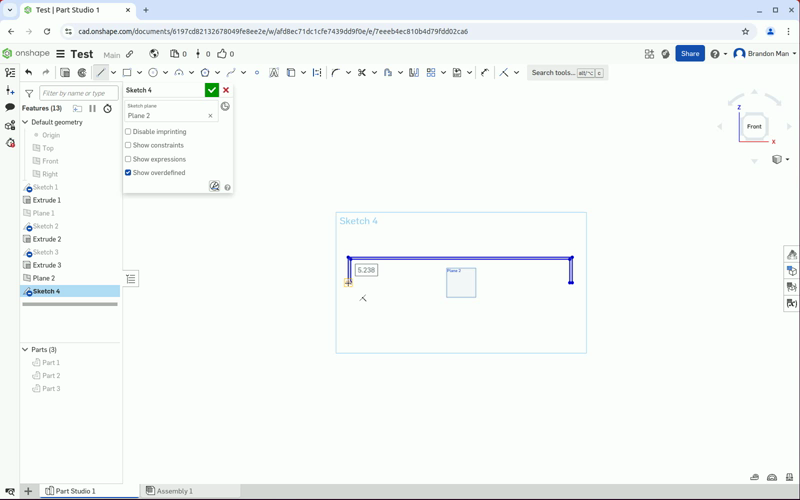
key(esc)
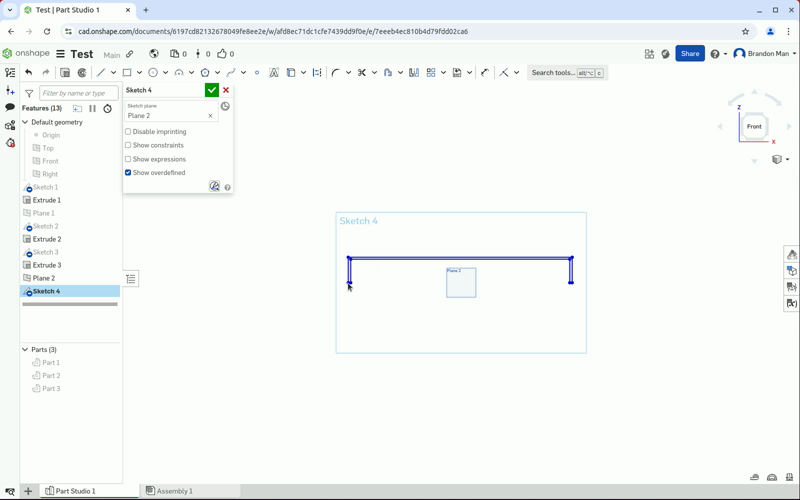
mouse_move(476, 257)
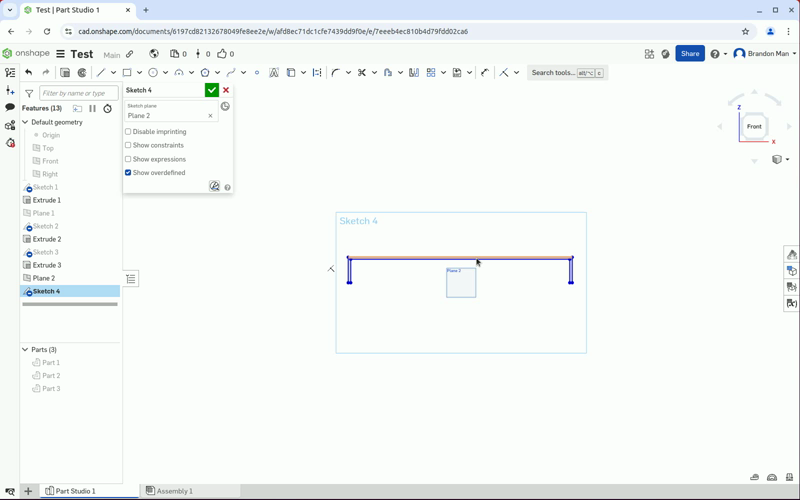
scroll(6)
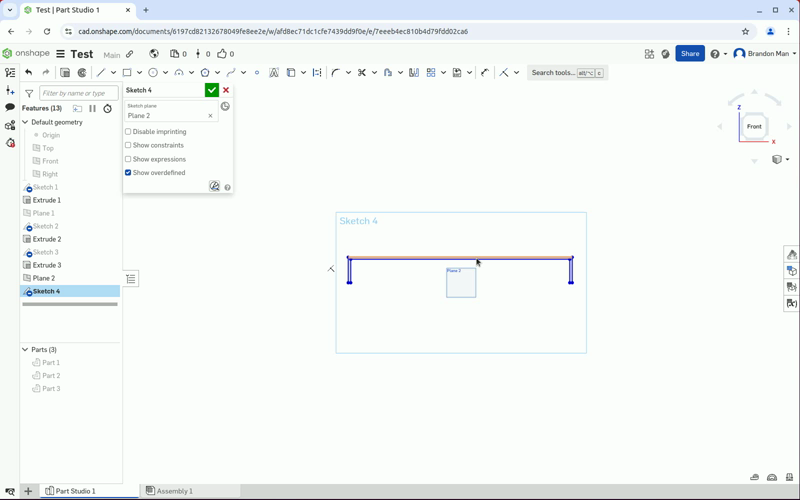
scroll(6)
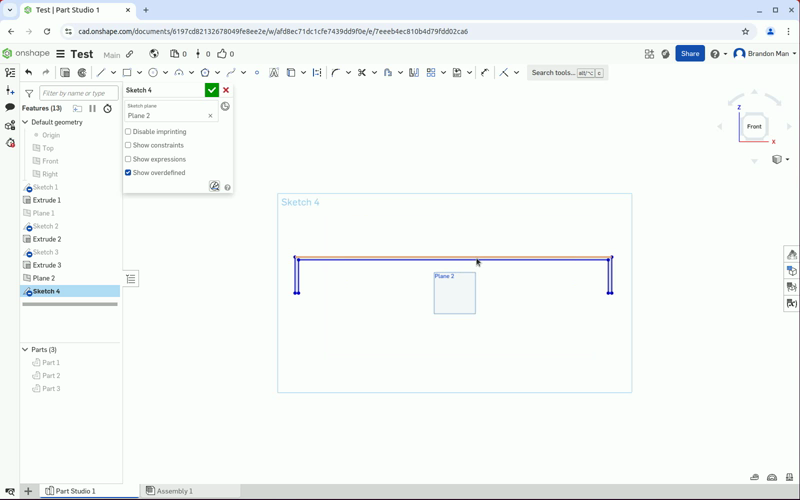
scroll(6)
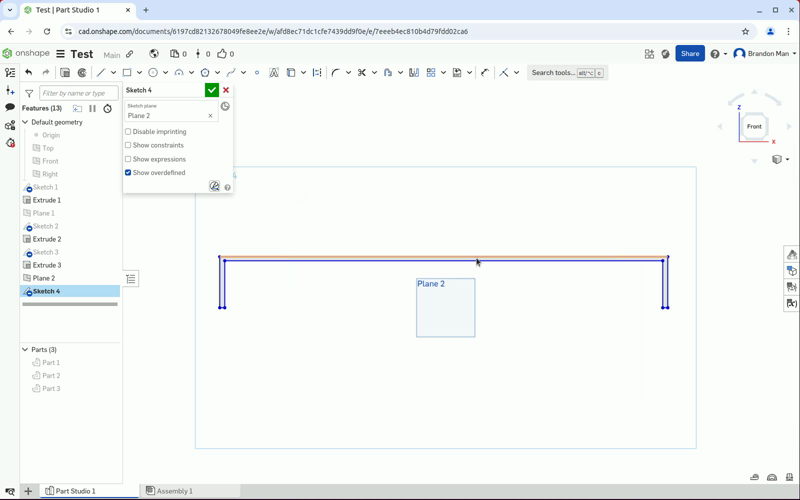
scroll(6)
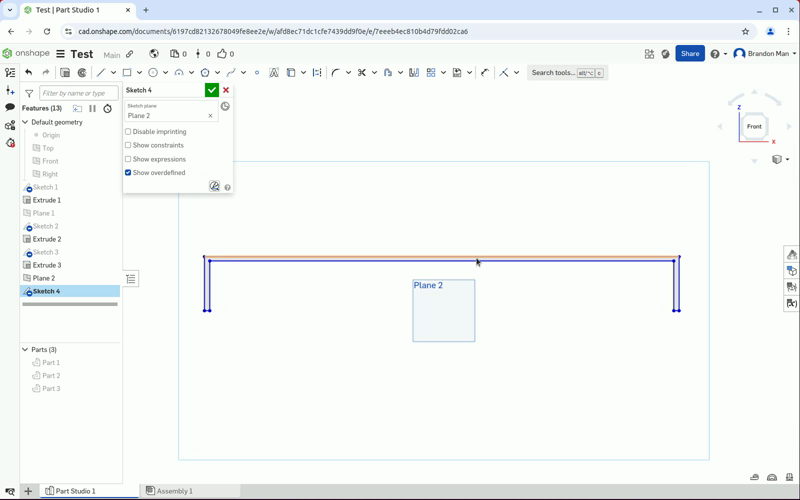
scroll(6)
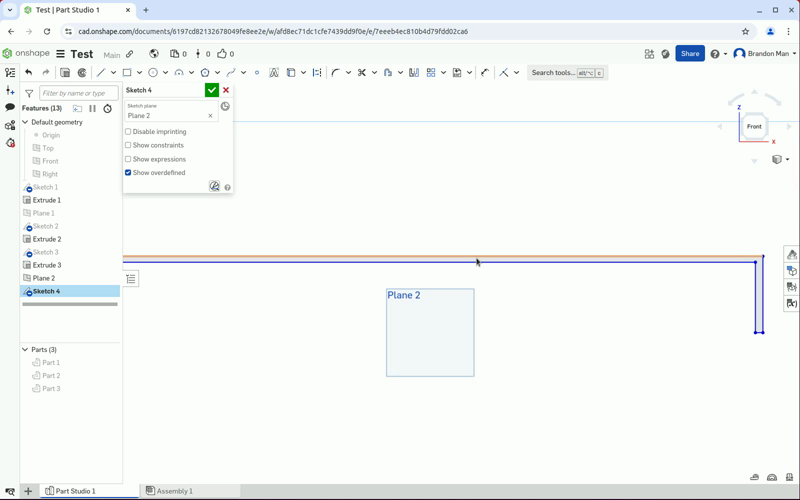
scroll(6)
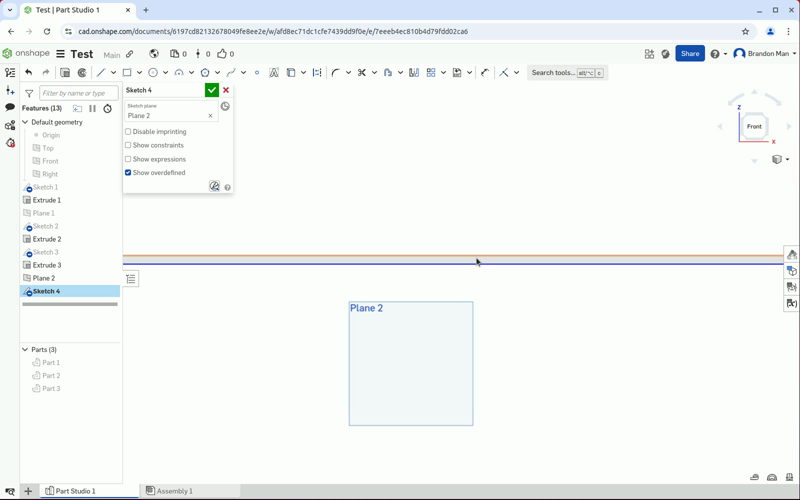
scroll(6)
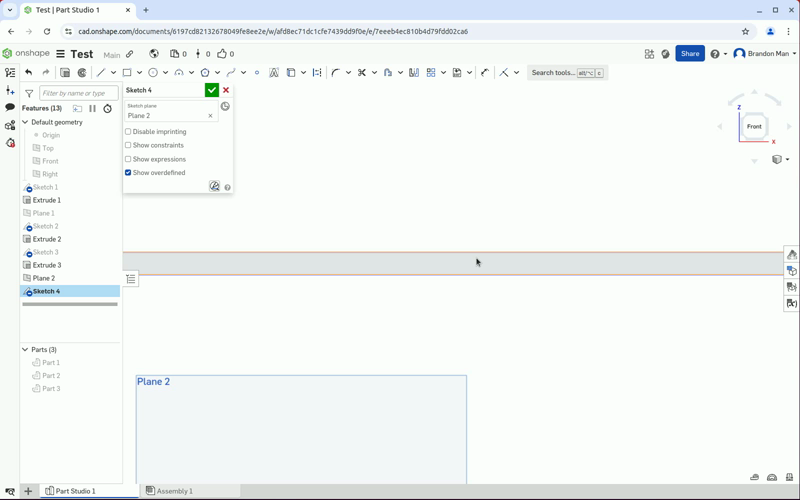
click(476, 257)
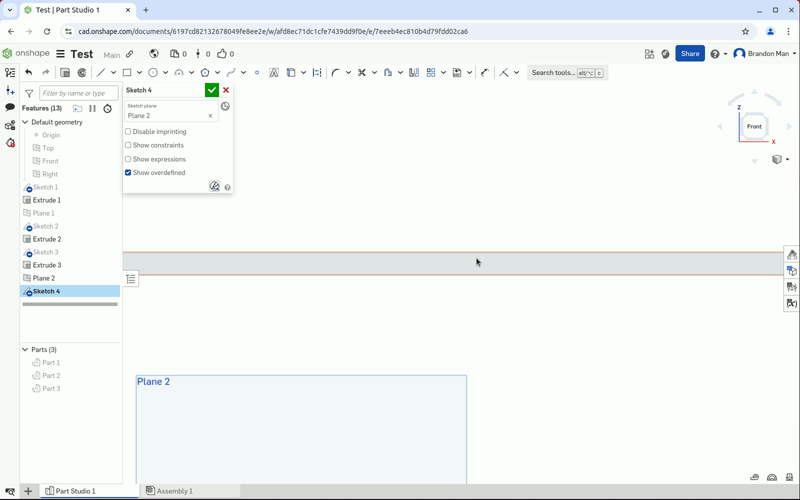
scroll(-6)
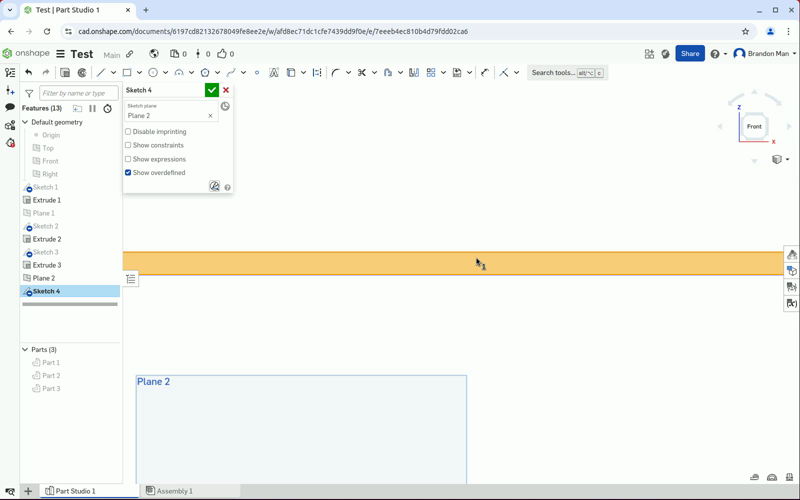
scroll(-6)
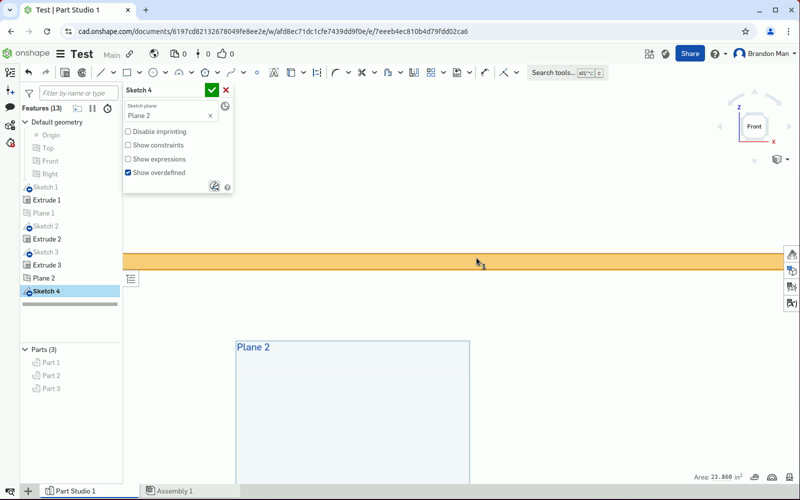
scroll(-6)
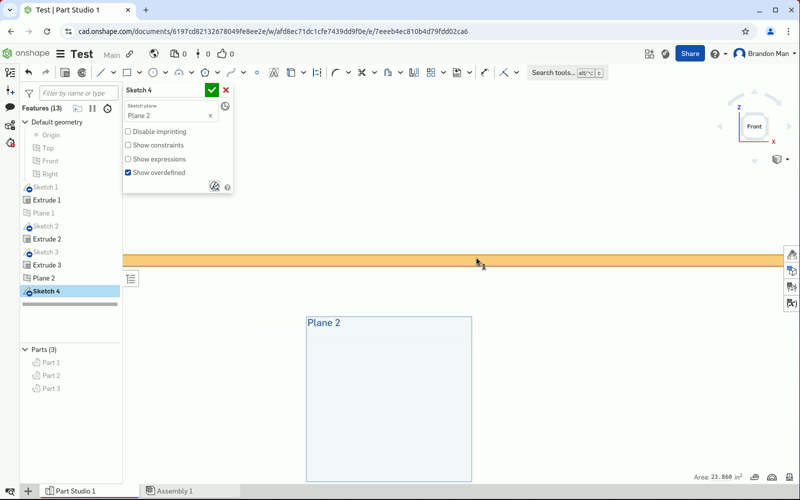
scroll(-6)
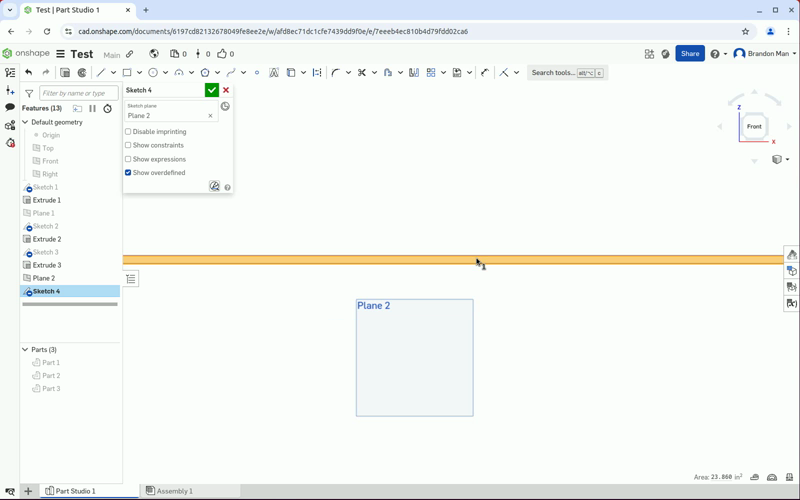
scroll(-6)
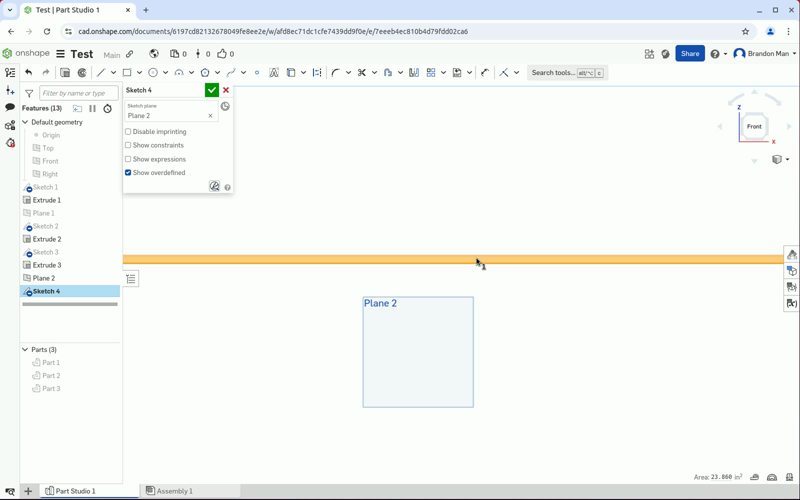
scroll(-6)
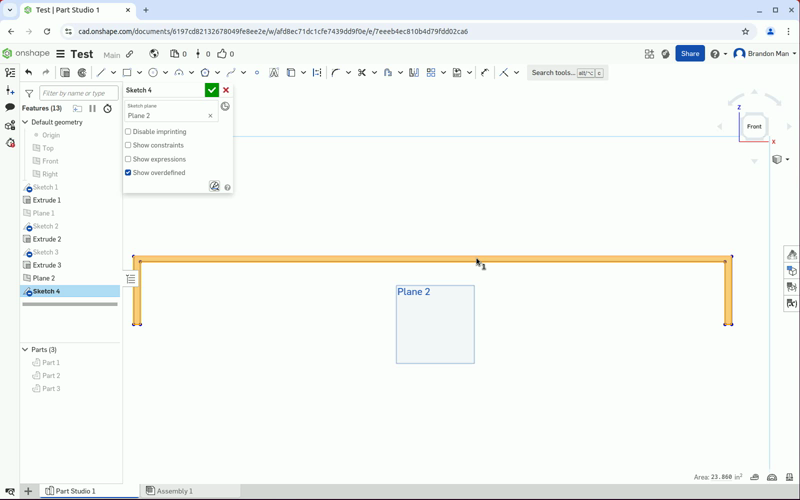
scroll(-6)
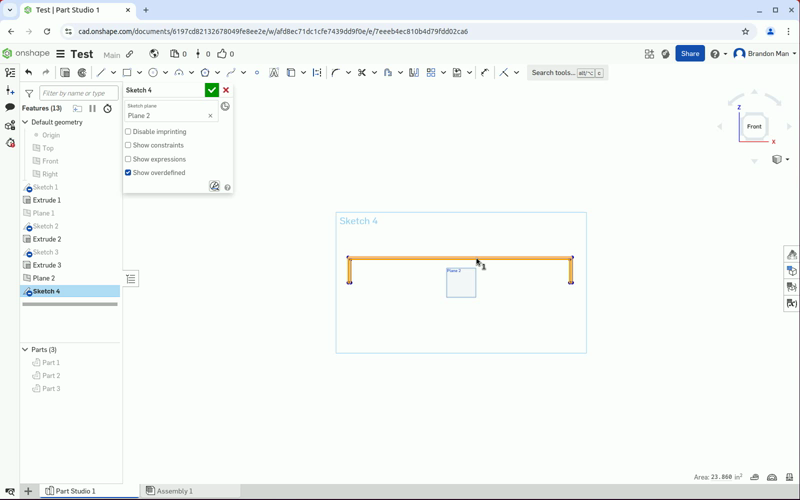
mouse_move(73, 352)
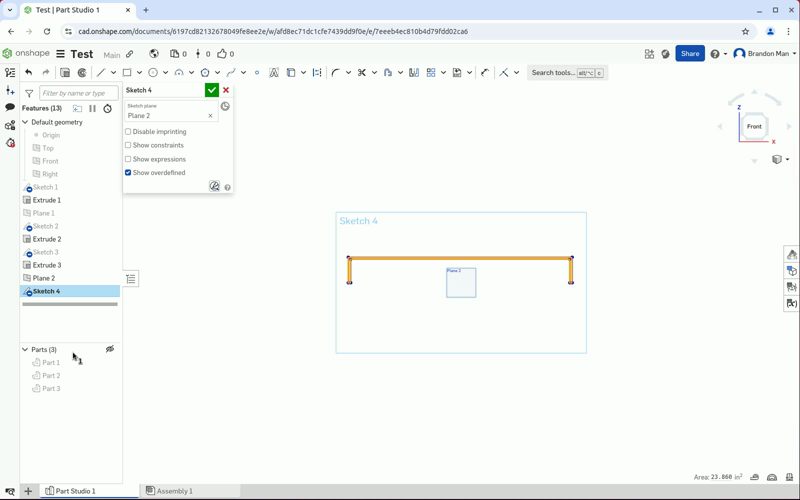
key(shift+y)
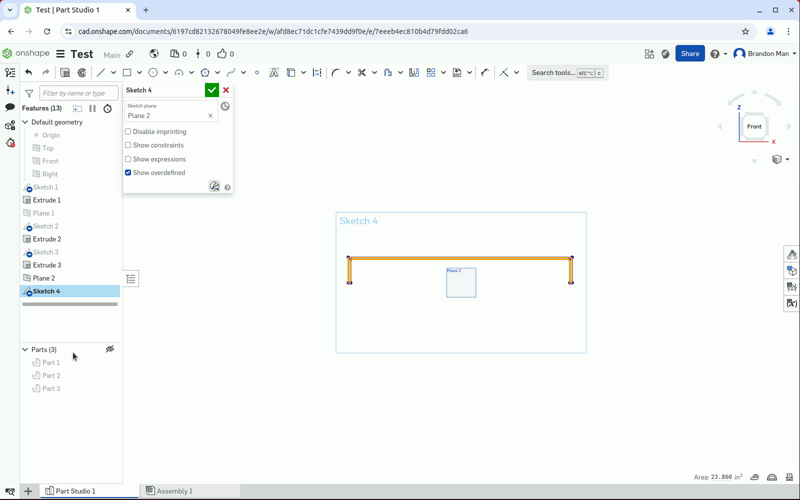
key(shift+e)
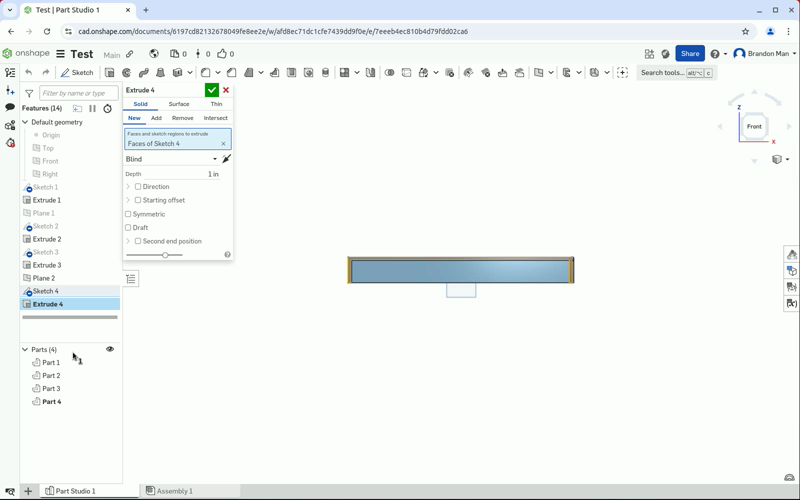
mouse_move(143, 106)
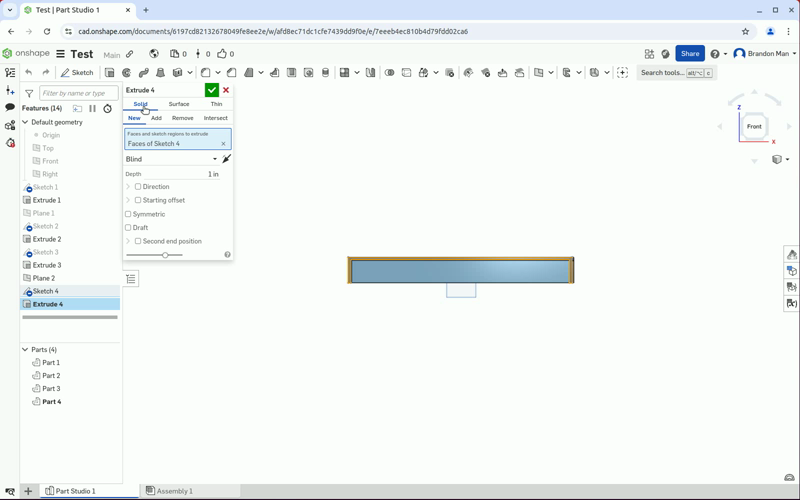
click(143, 106)
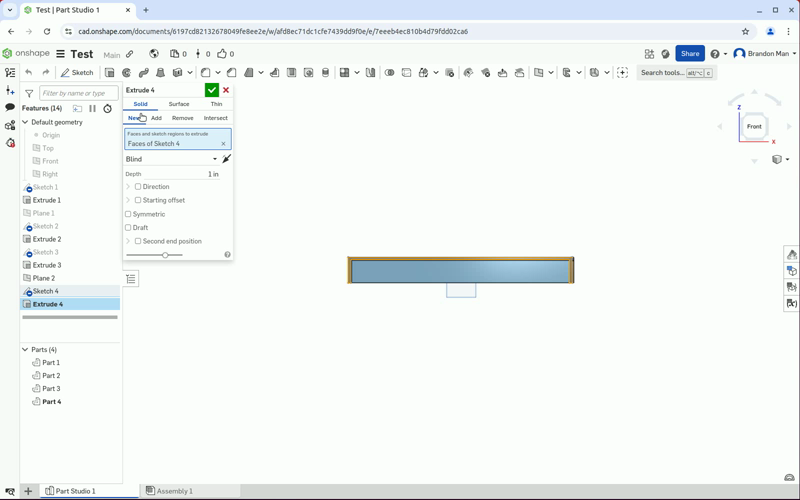
mouse_move(137, 120)
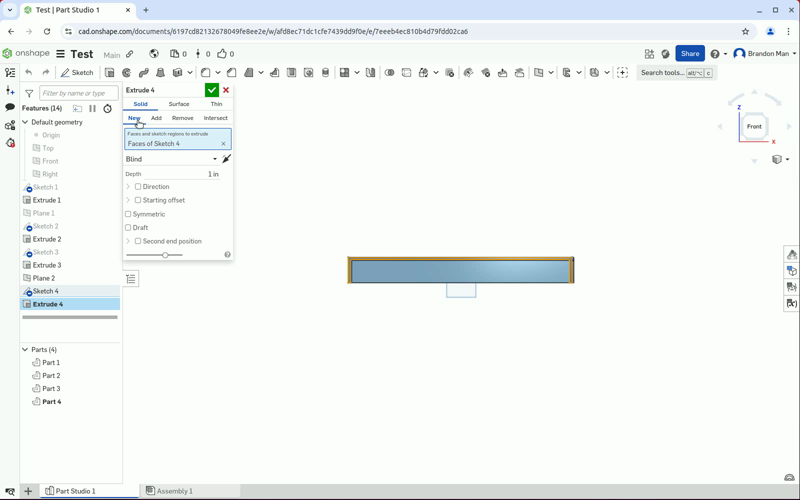
click(137, 120)
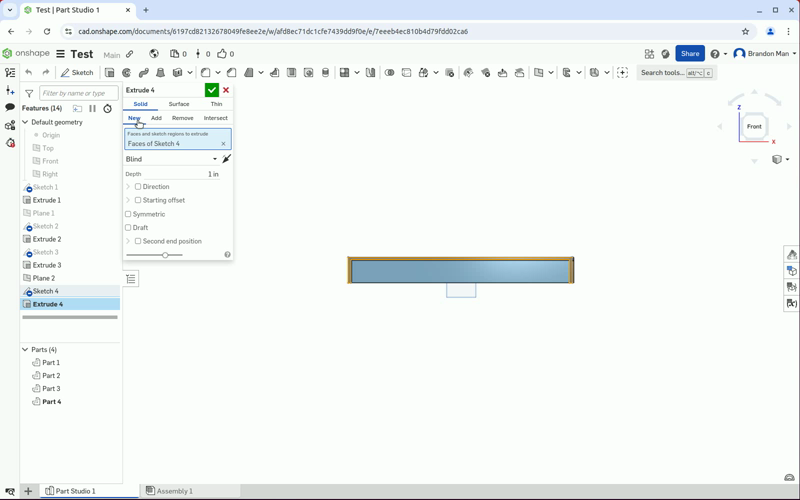
key(tab, 4)
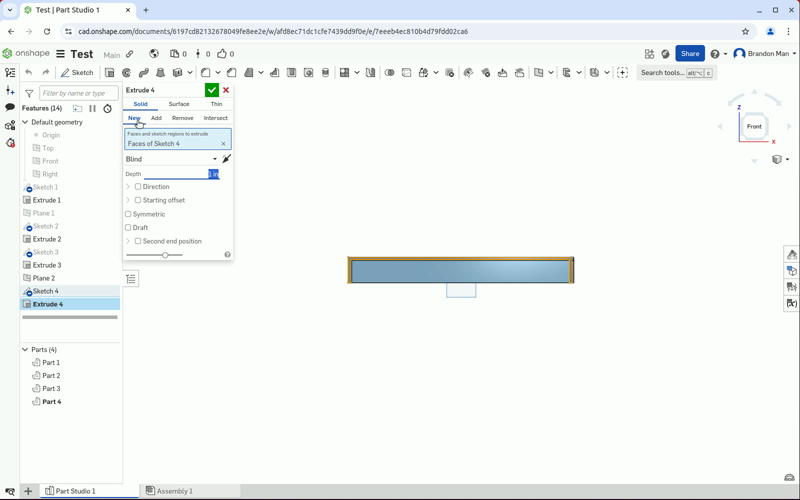
text(0.722)
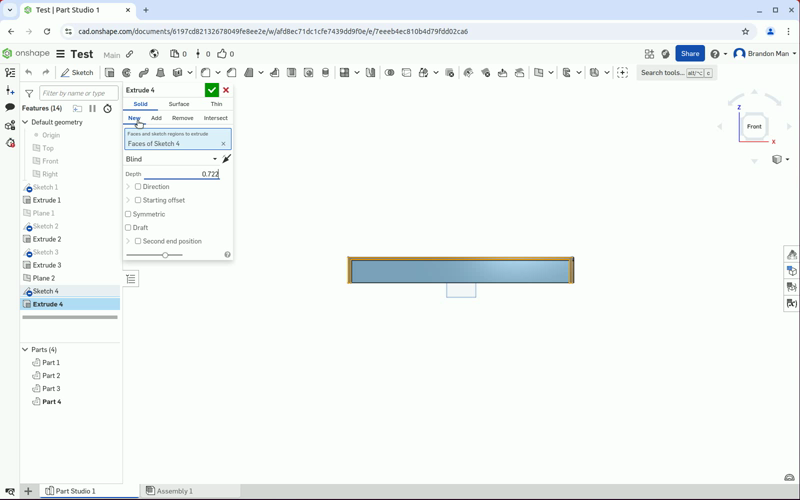
key(enter)
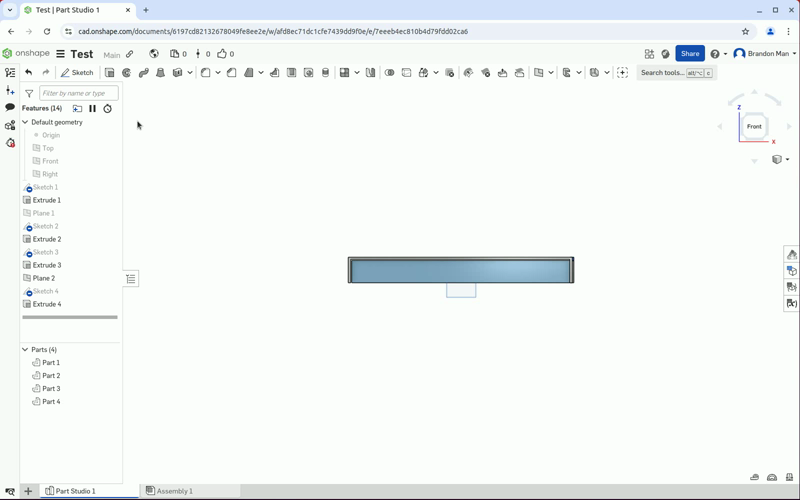
key(shift+h)
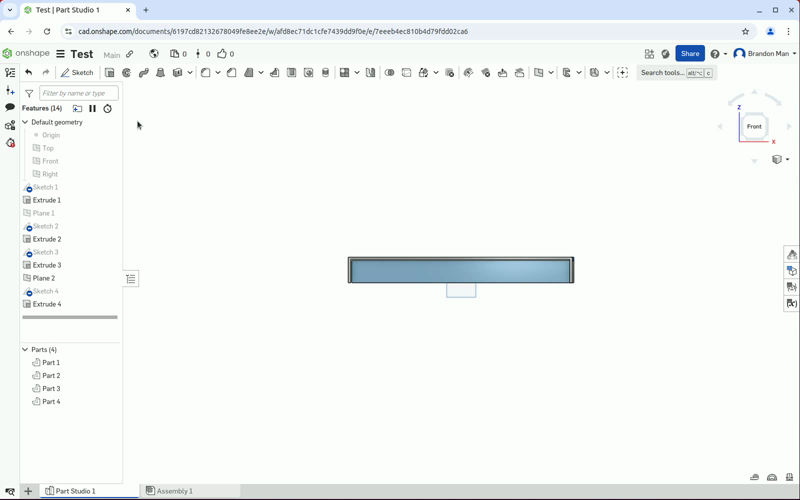
key(shift+h)
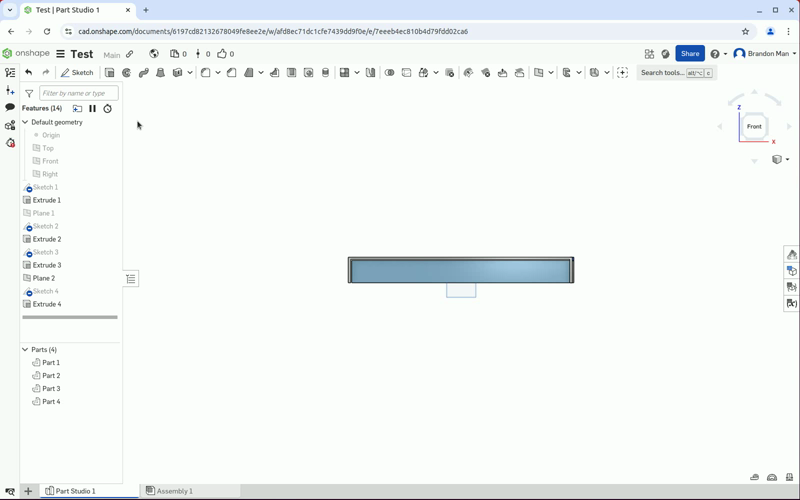
mouse_move(73, 189)
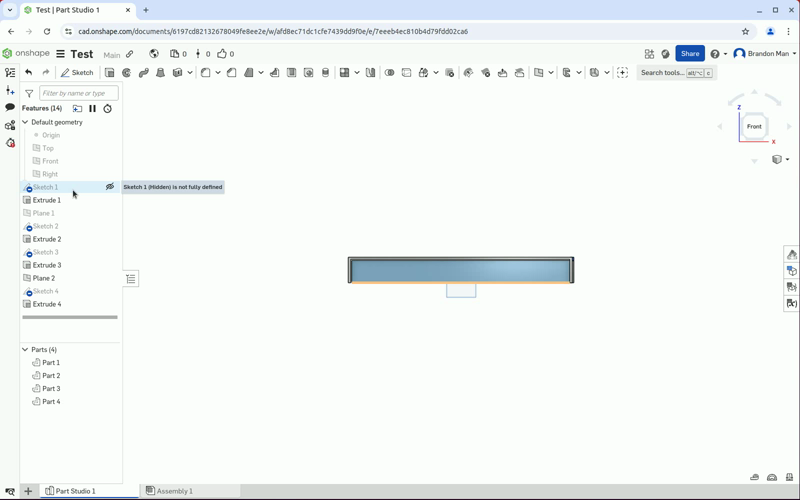
click(73, 189)
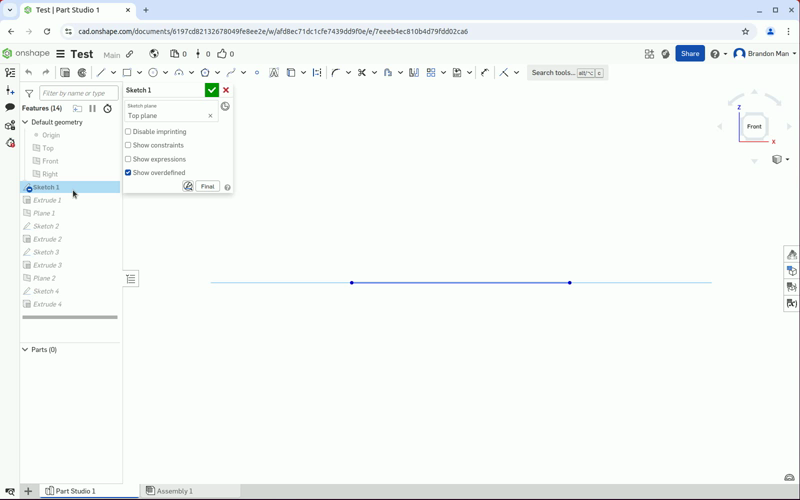
mouse_move(229, 92)
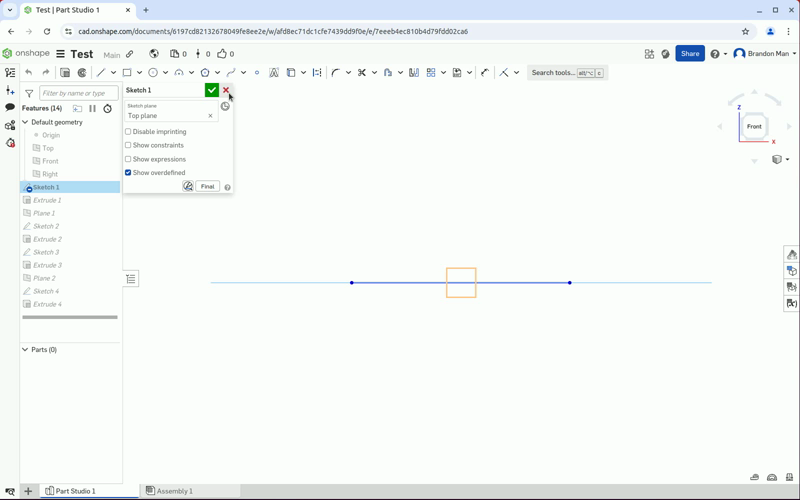
click(229, 92)
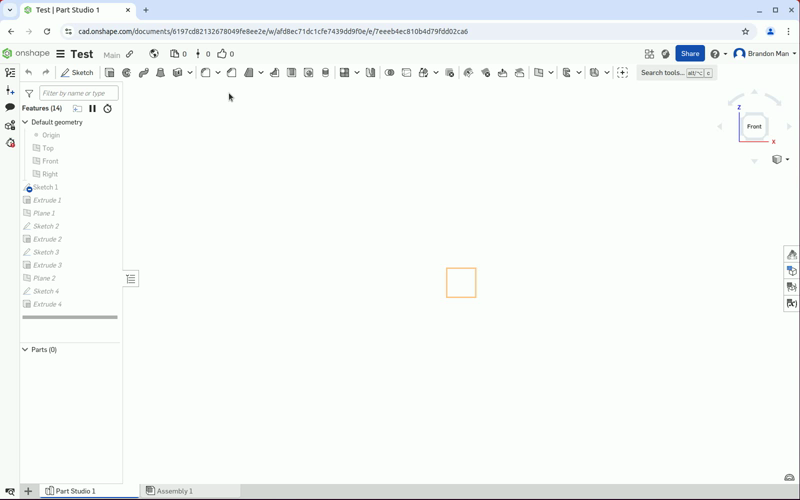
key(shift+s)
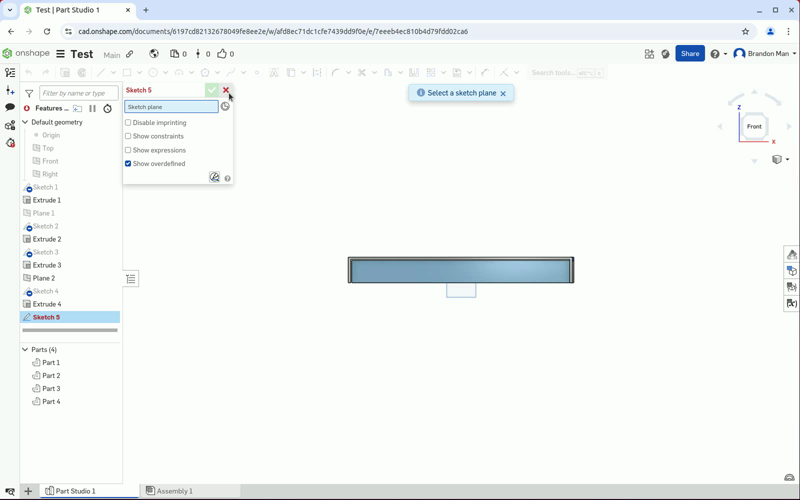
mouse_move(73, 280)
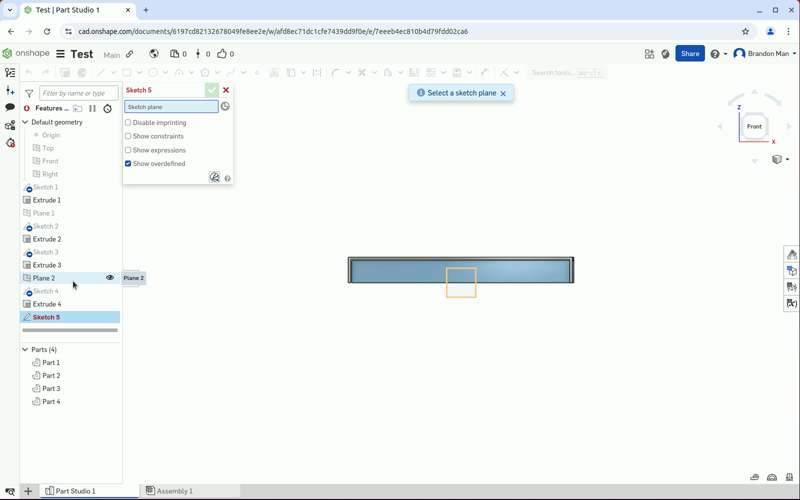
click(73, 280)
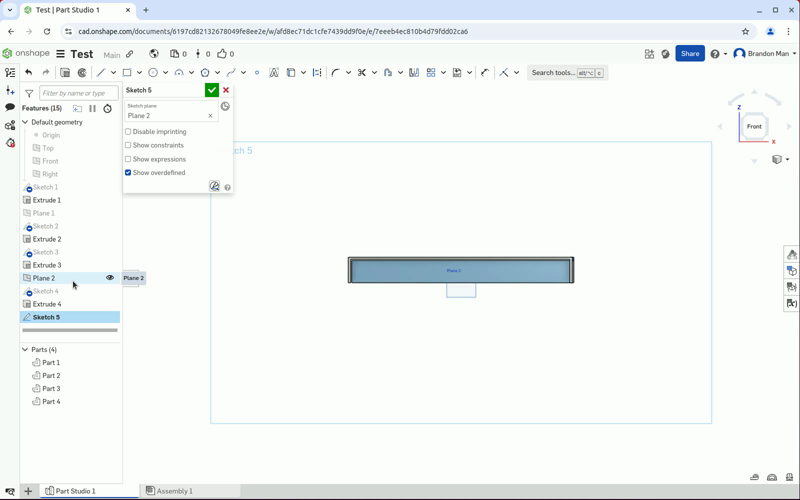
mouse_move(73, 352)
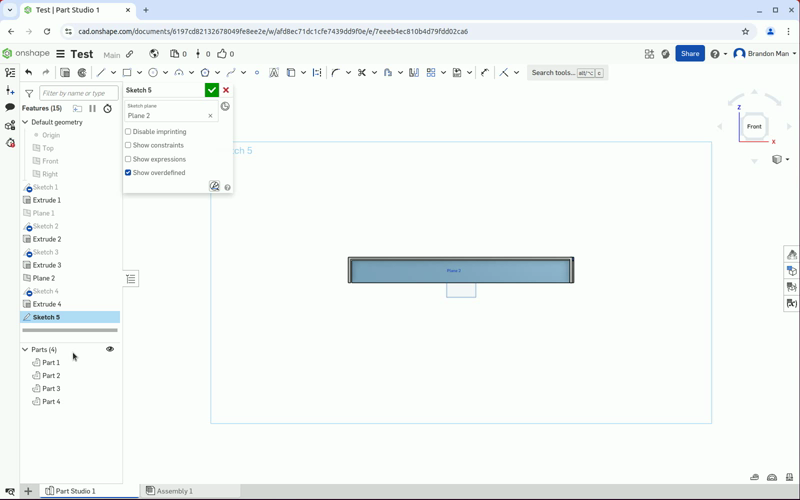
key(y)
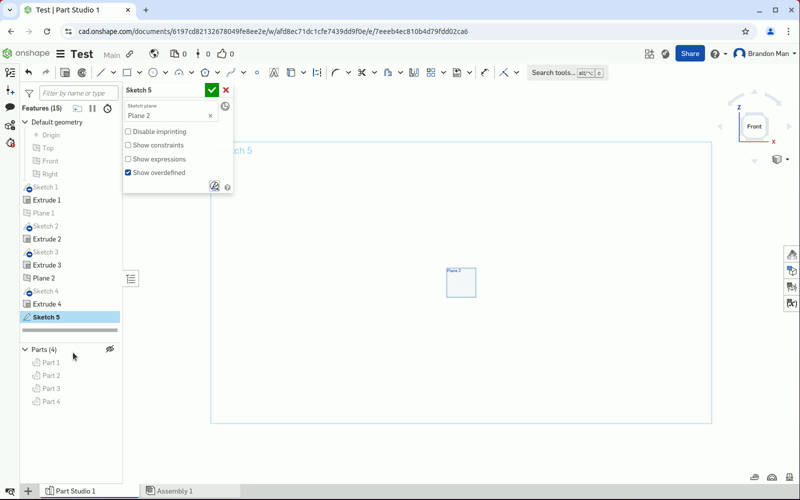
key(l)
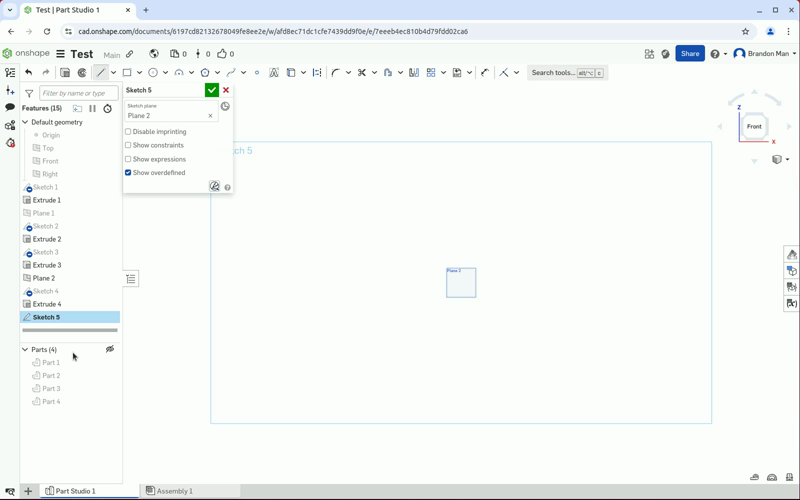
key_down(shift)
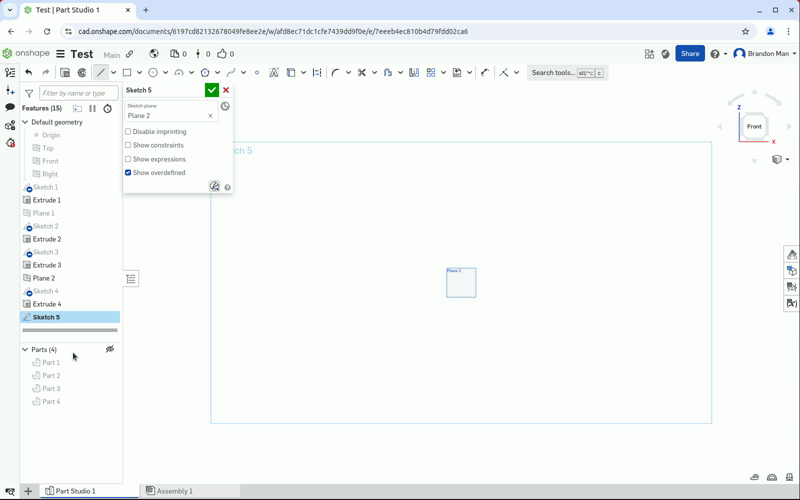
mouse_move(351, 282)
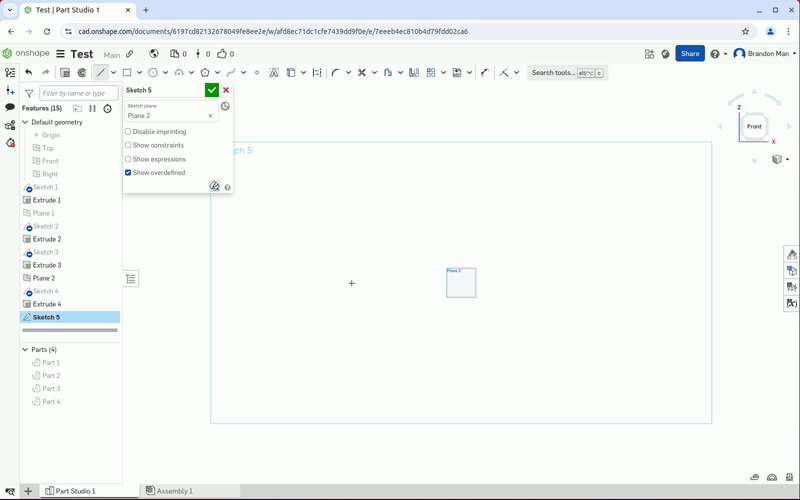
click(351, 282)
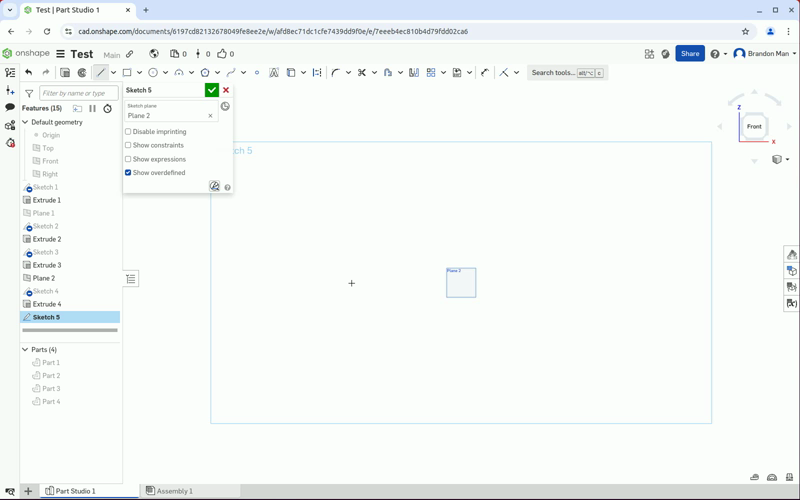
key_up(shift)
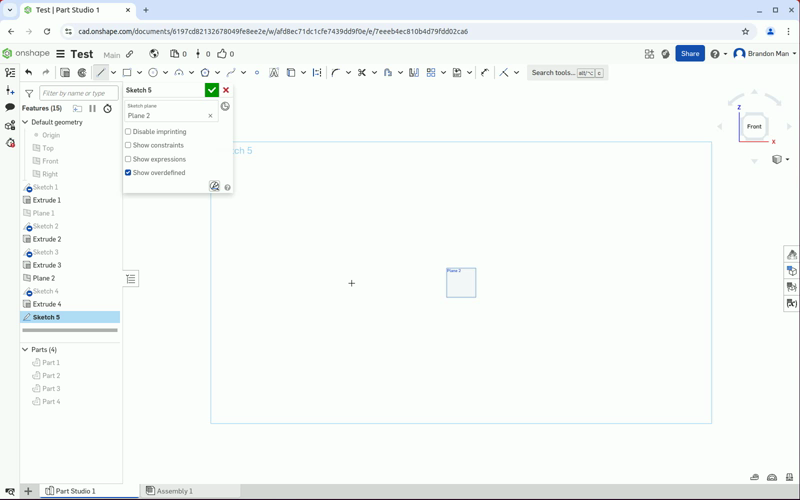
key_down(shift)
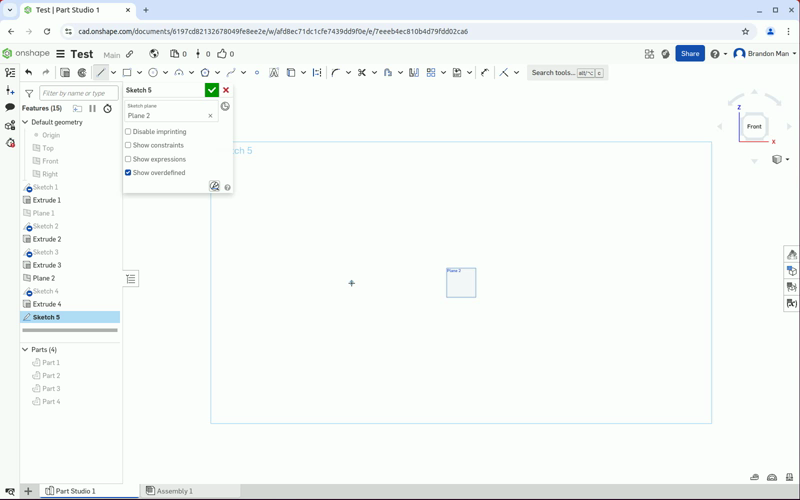
mouse_move(569, 282)
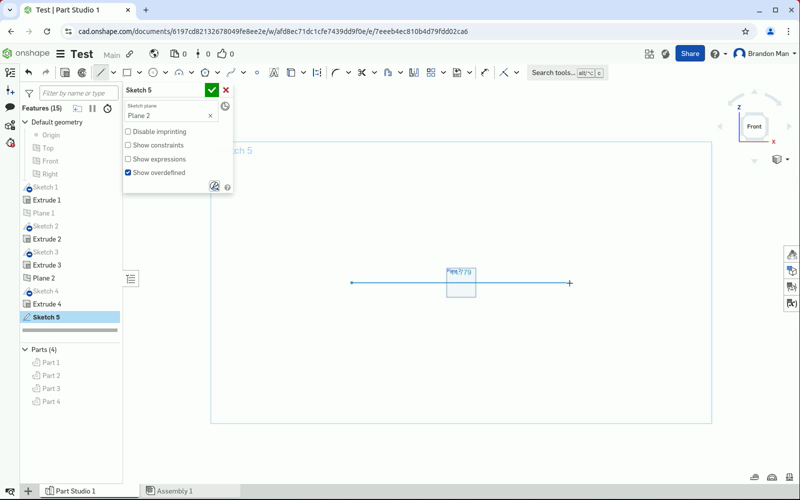
click(569, 282)
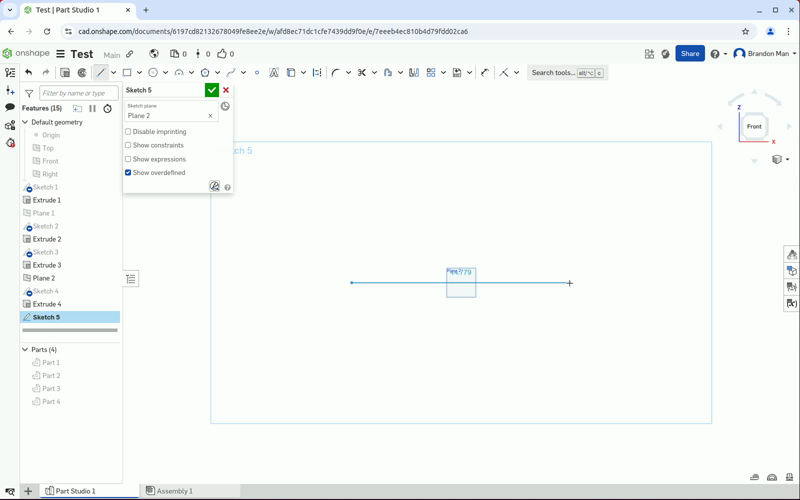
key_up(shift)
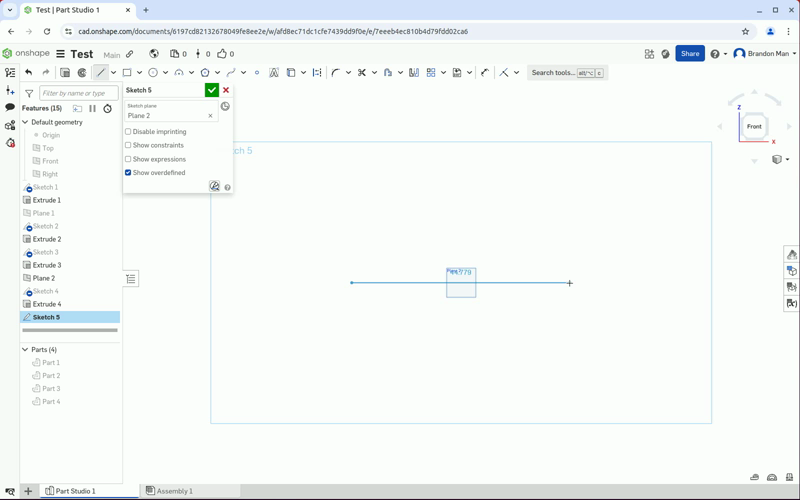
key_down(shift)
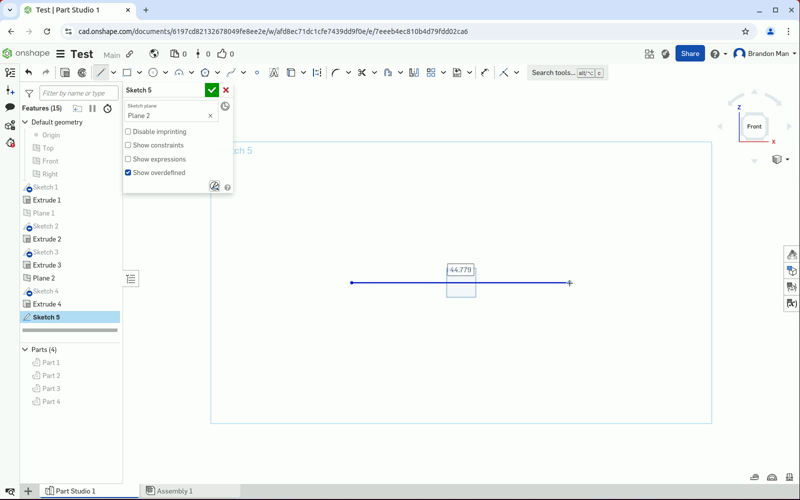
mouse_move(589, 282)
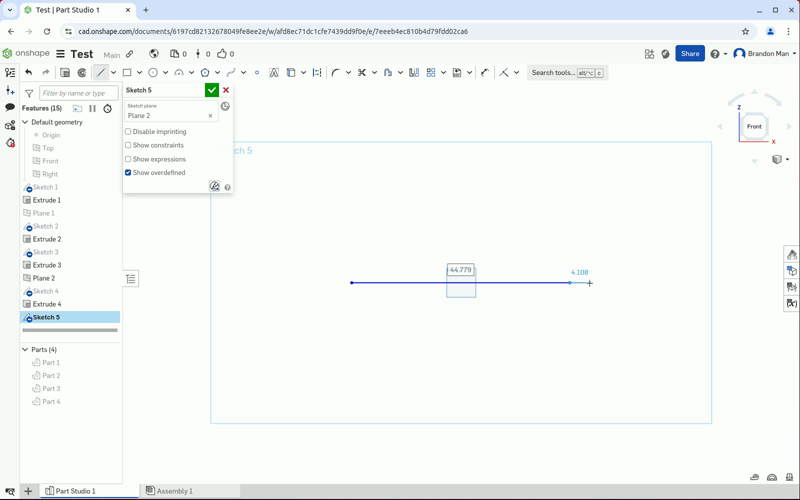
mouse_move(569, 260)
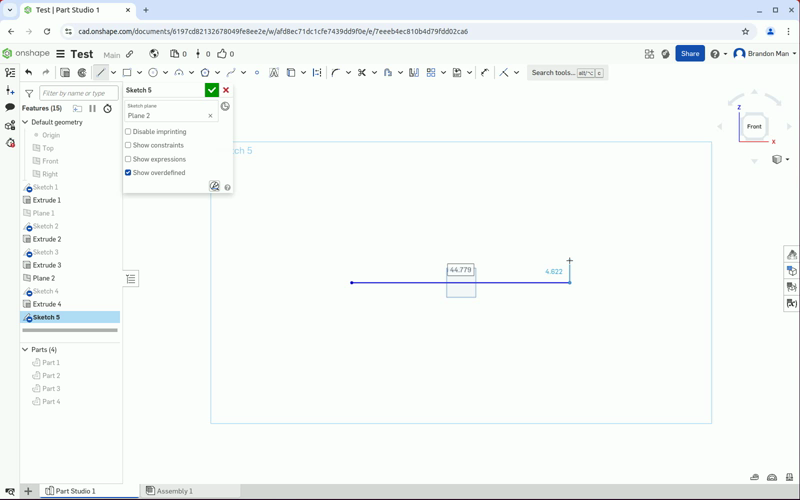
click(569, 260)
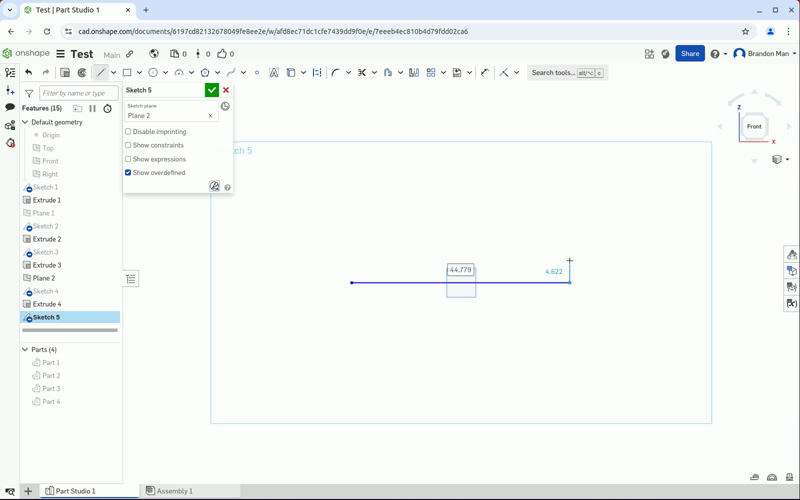
key_up(shift)
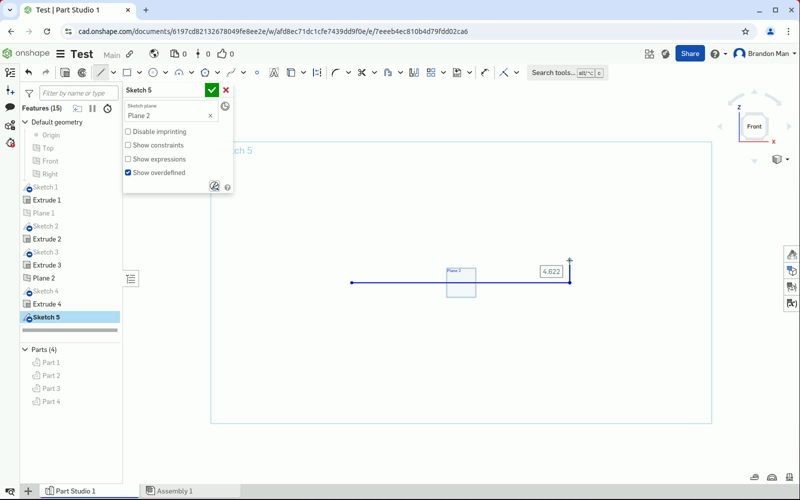
key_down(shift)
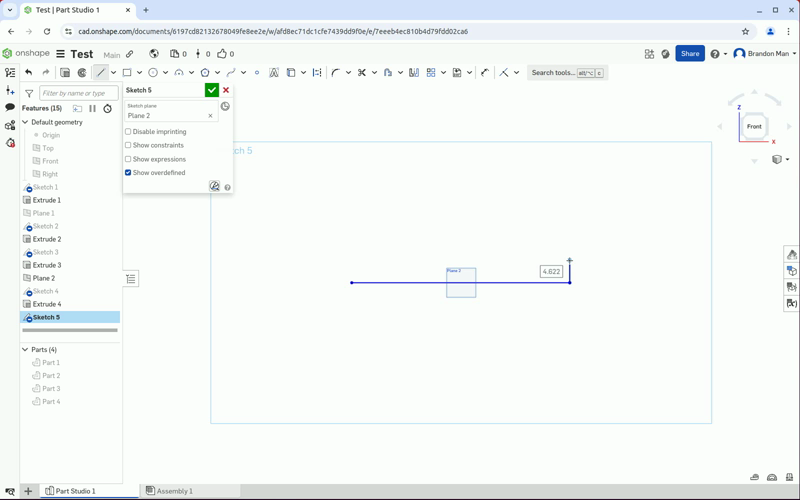
mouse_move(351, 260)
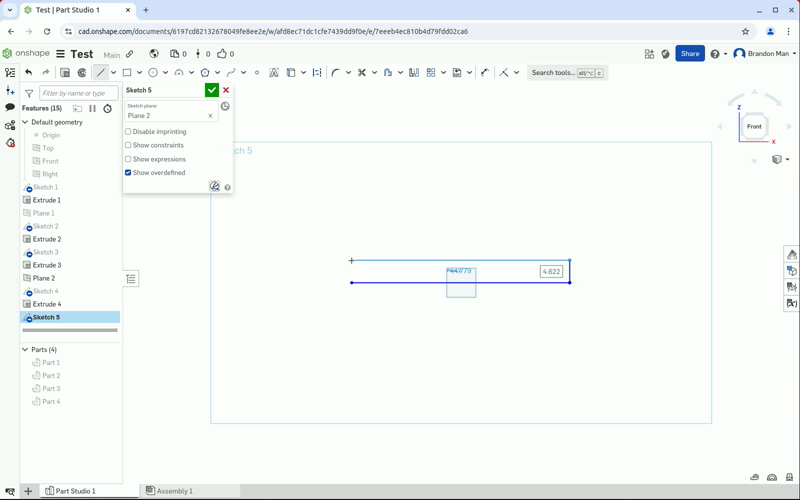
click(351, 260)
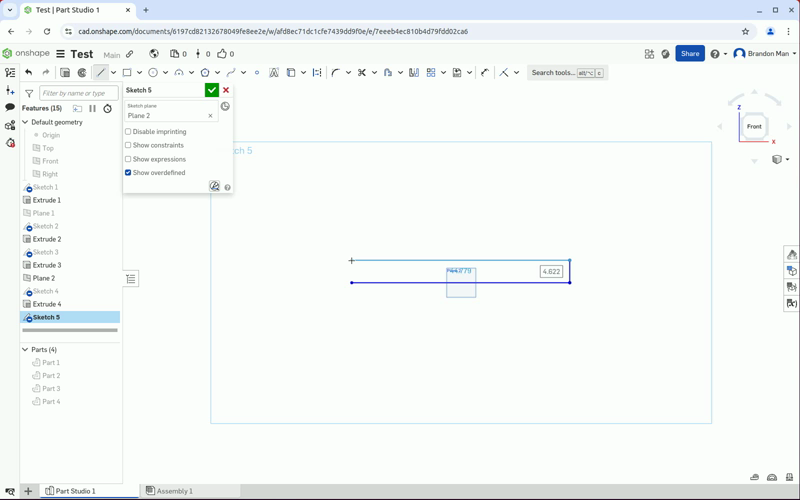
key_up(shift)
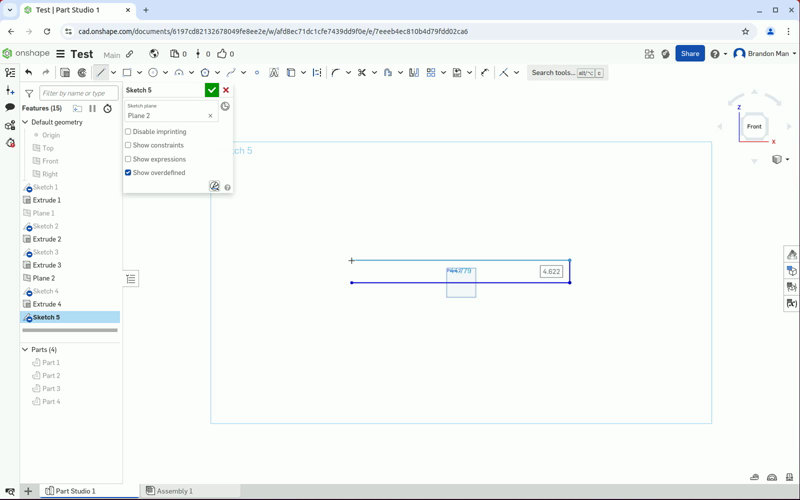
mouse_move(381, 260)
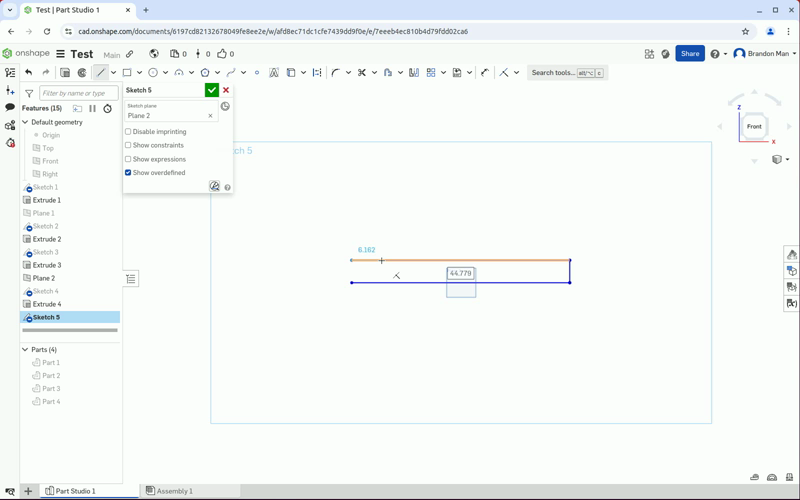
key_down(shift)
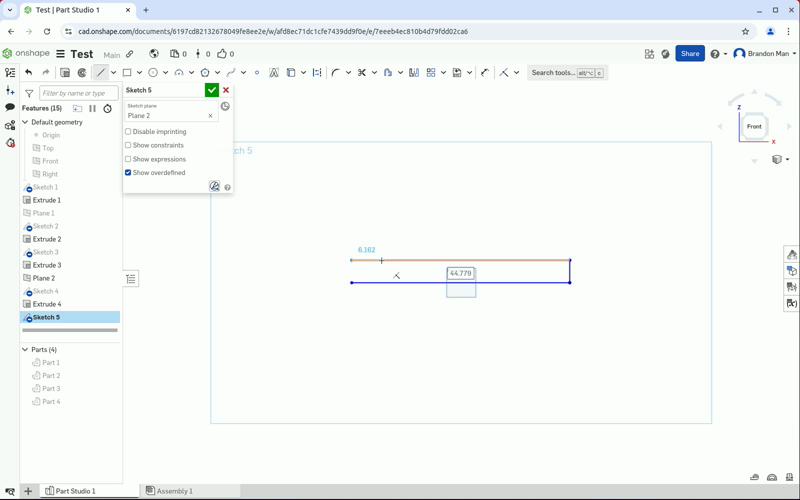
mouse_move(351, 282)
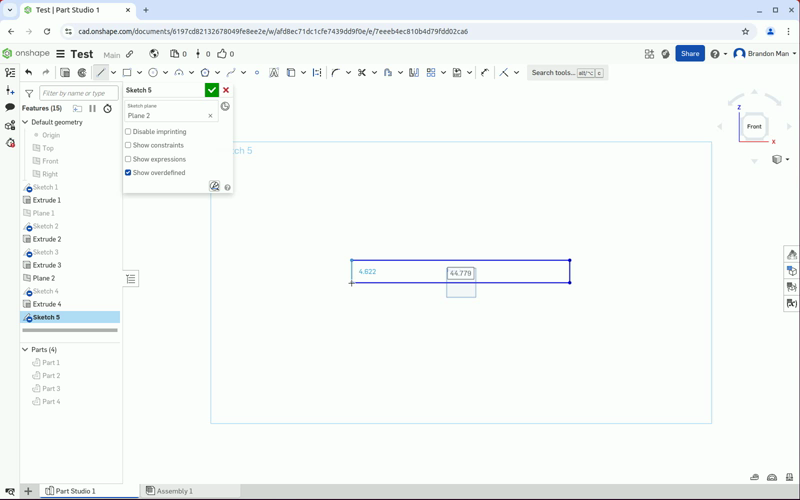
key_up(shift)
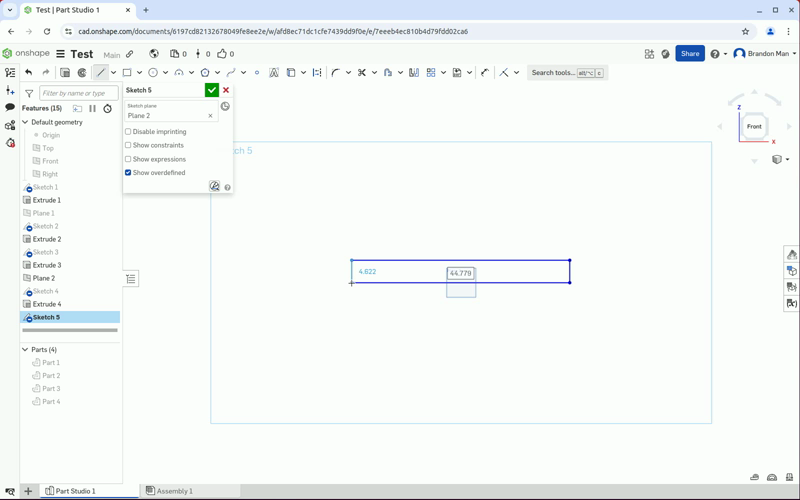
click(351, 282)
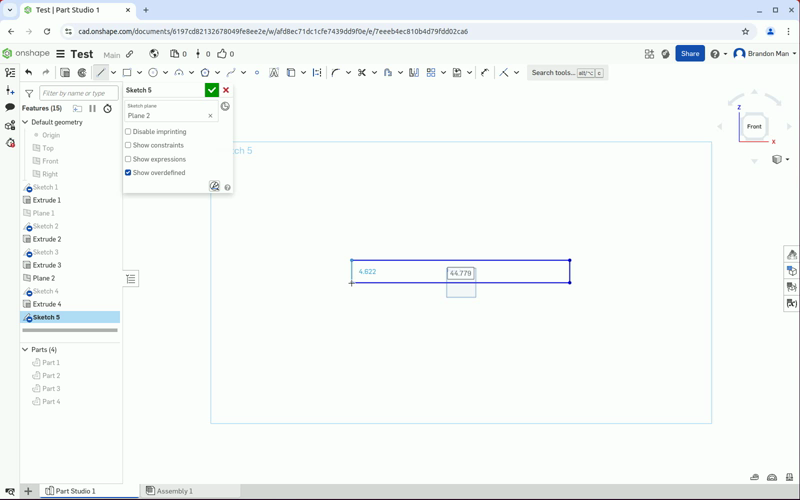
key(esc)
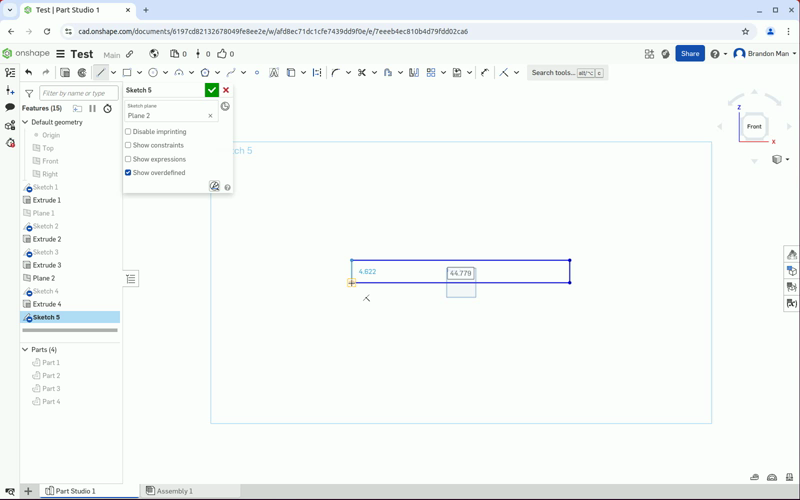
mouse_move(467, 264)
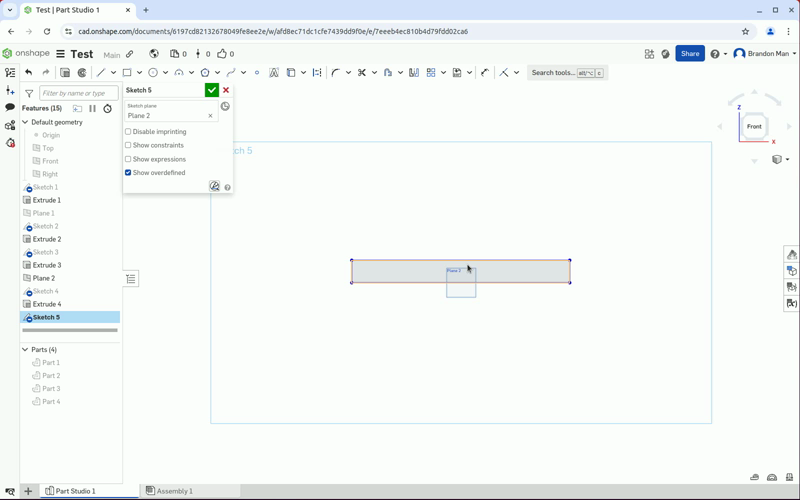
click(467, 264)
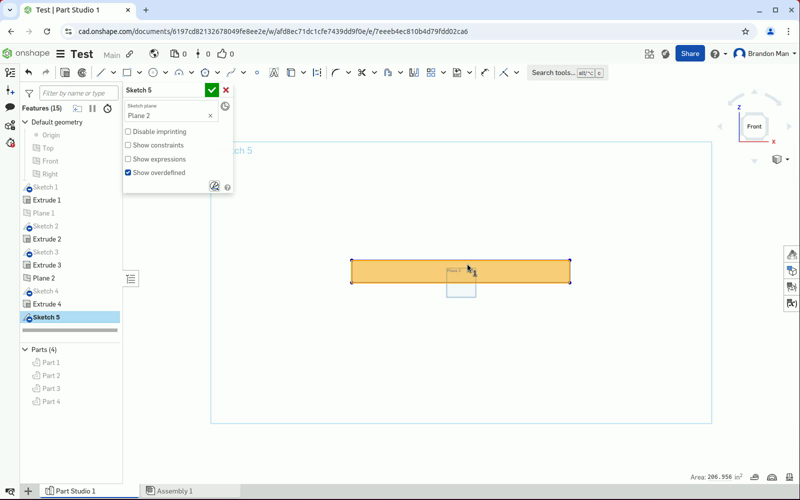
mouse_move(73, 352)
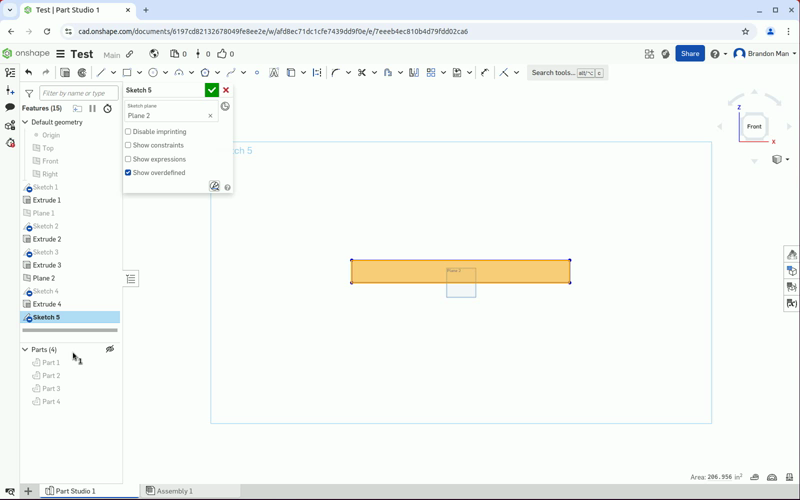
key(shift+y)
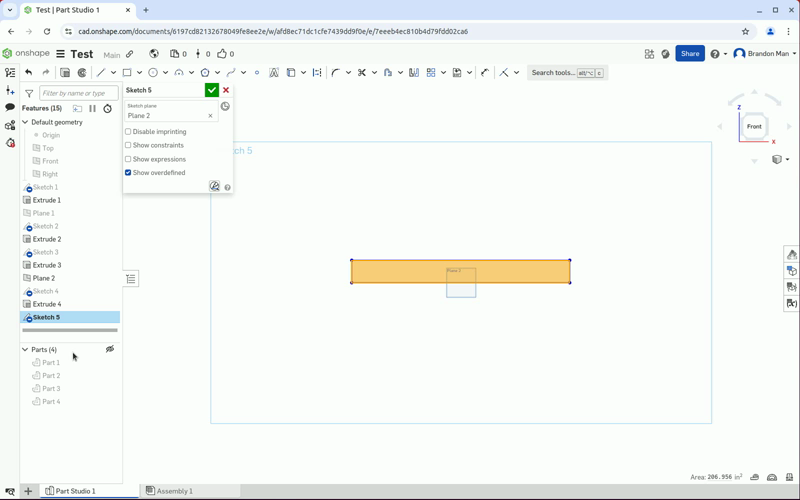
key(shift+e)
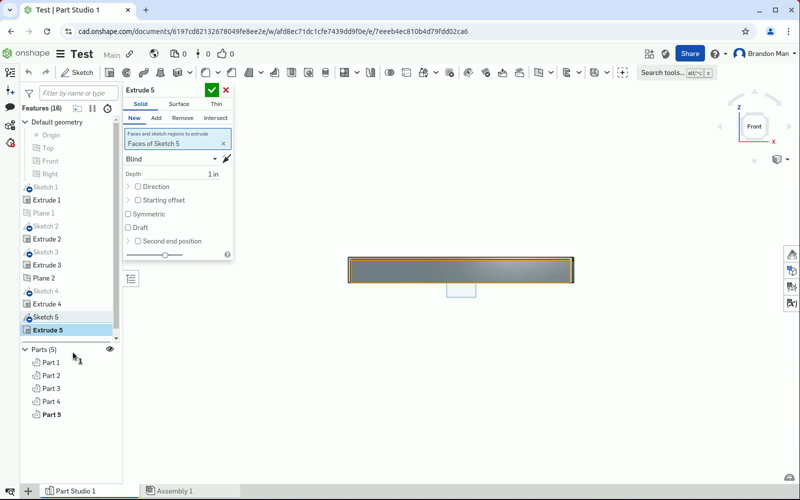
mouse_move(143, 106)
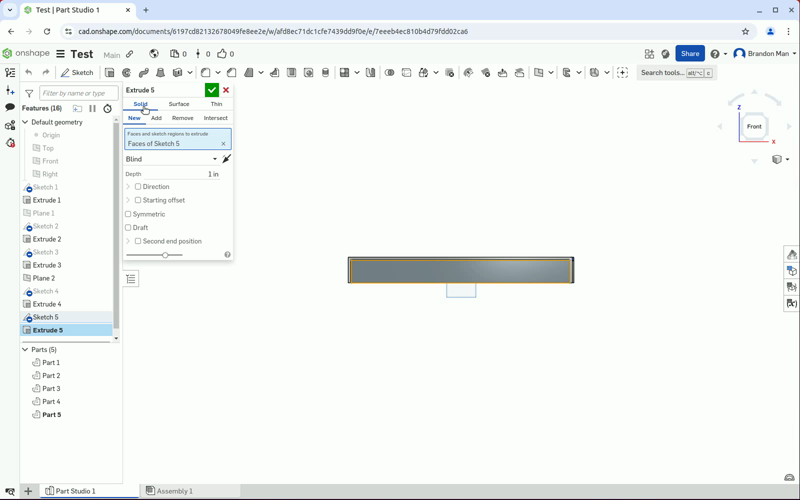
click(143, 106)
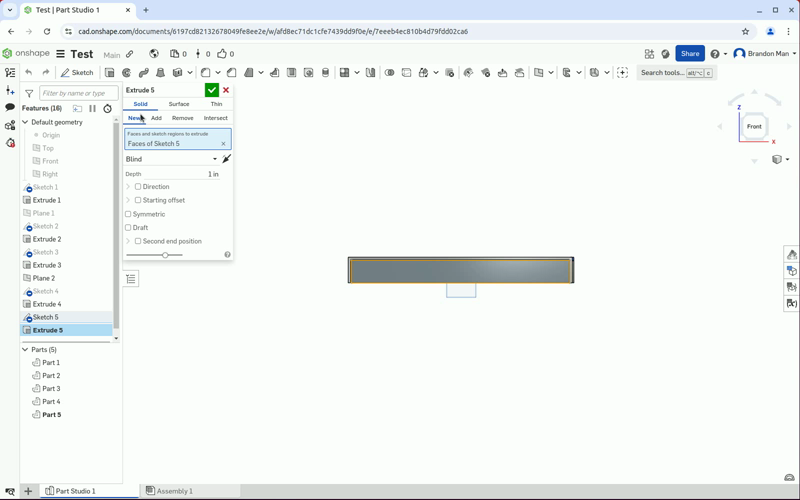
mouse_move(137, 120)
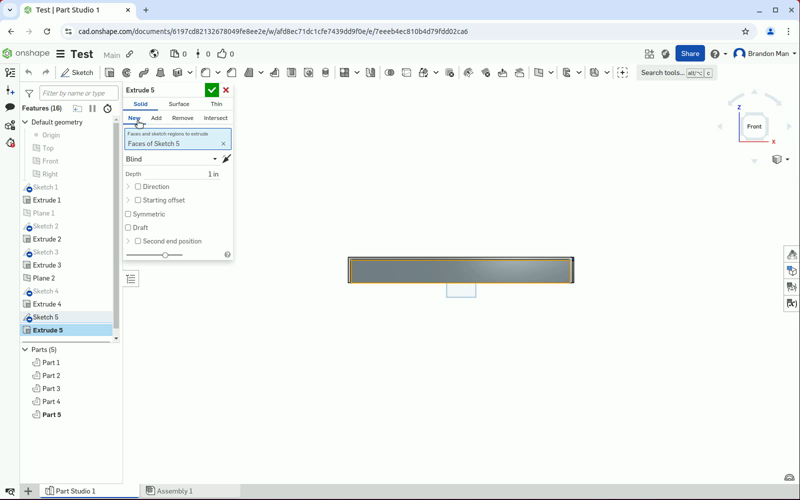
click(137, 120)
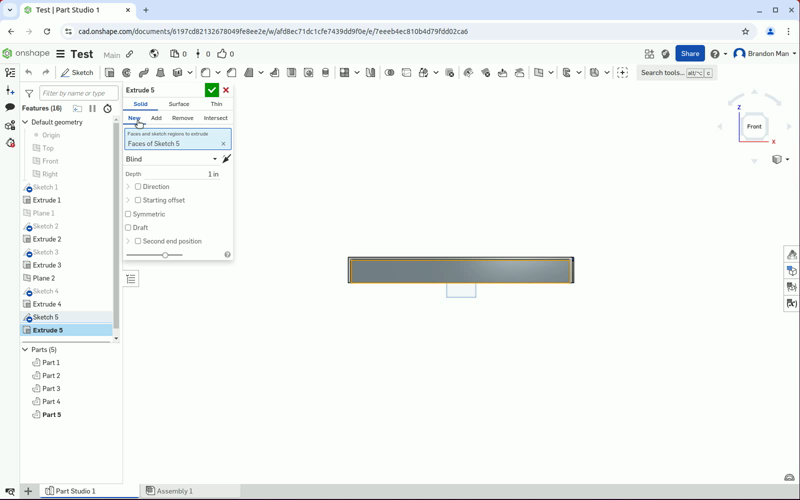
key(tab, 4)
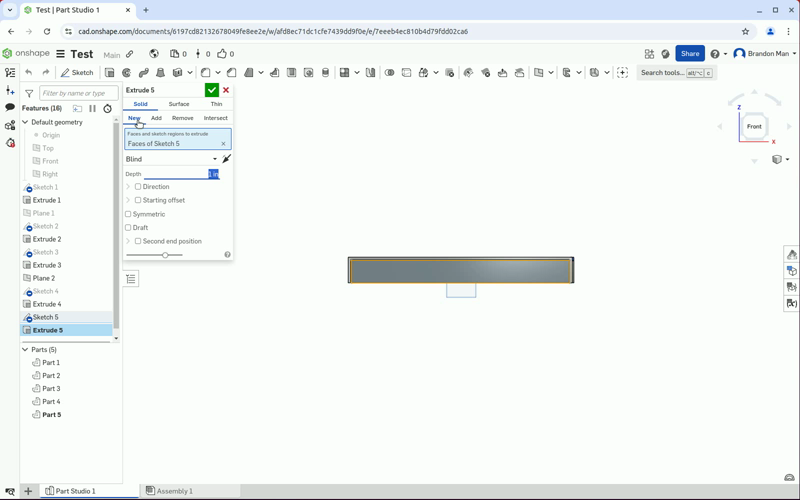
text(0.722)
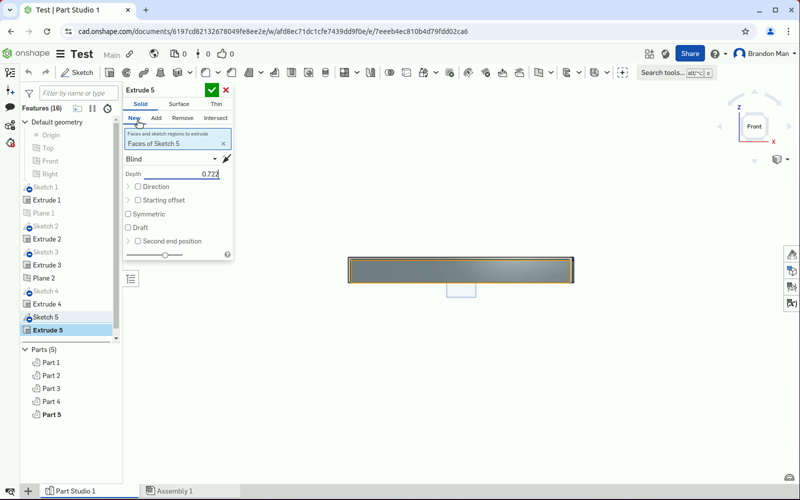
key(enter)
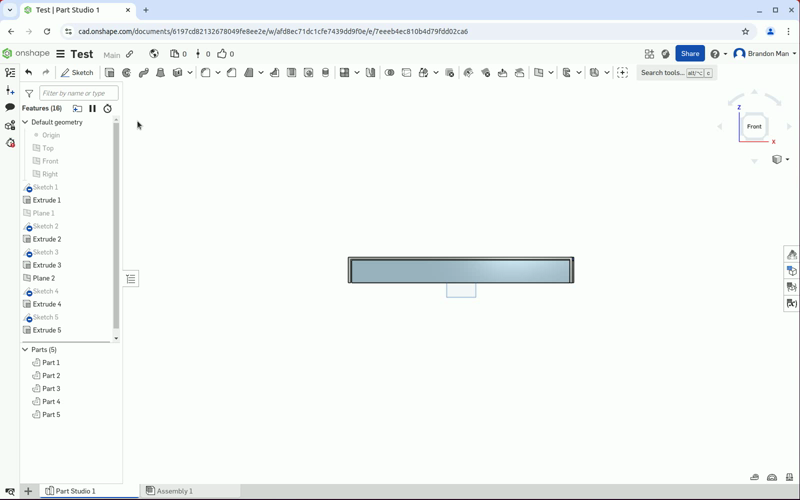
key(shift+h)
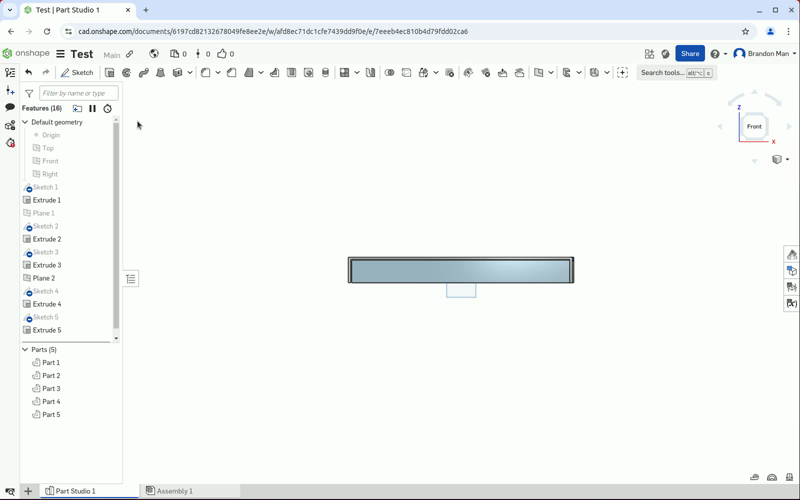
key(shift+h)
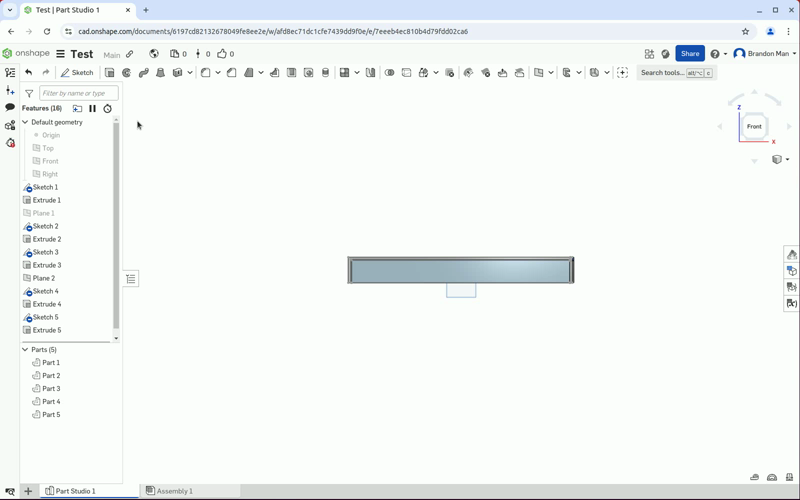
key(shift+7)
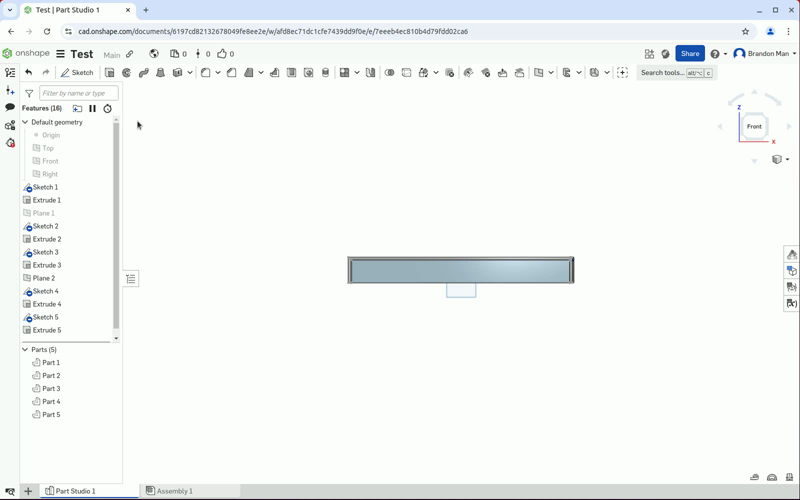
key(left, 2)
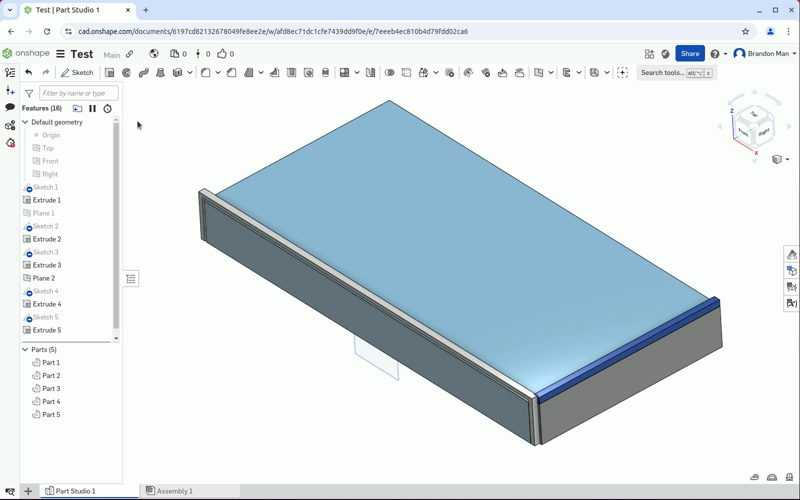
key(down, 2)
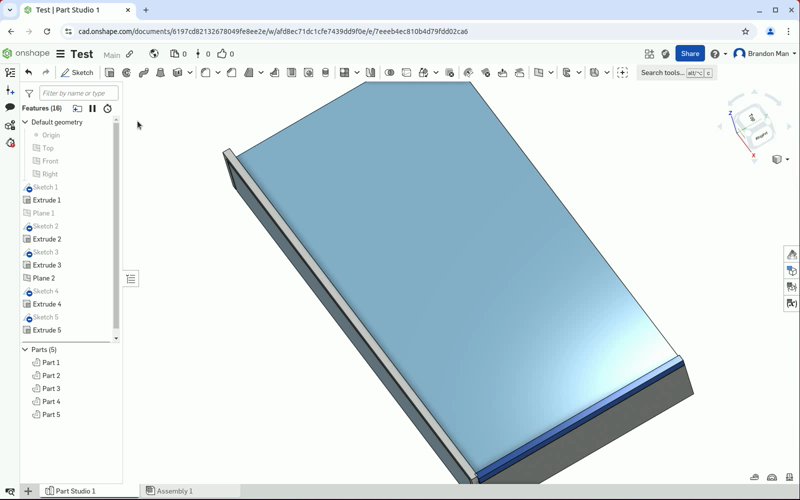
key(up, 2)
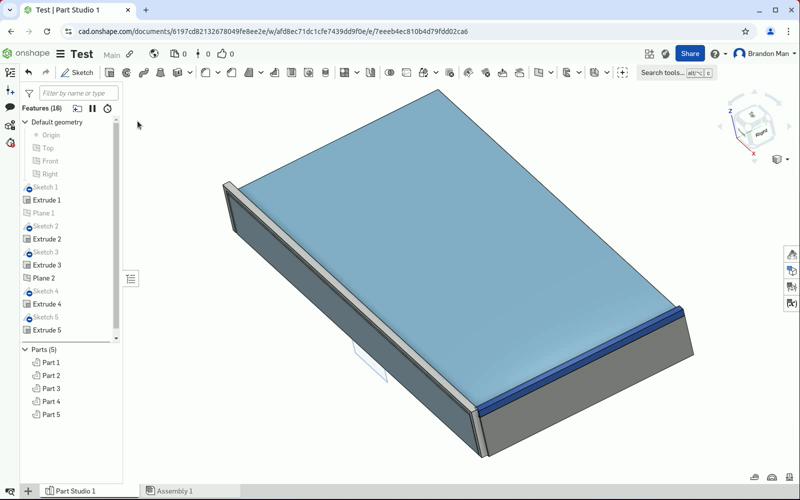
key(right, 2)
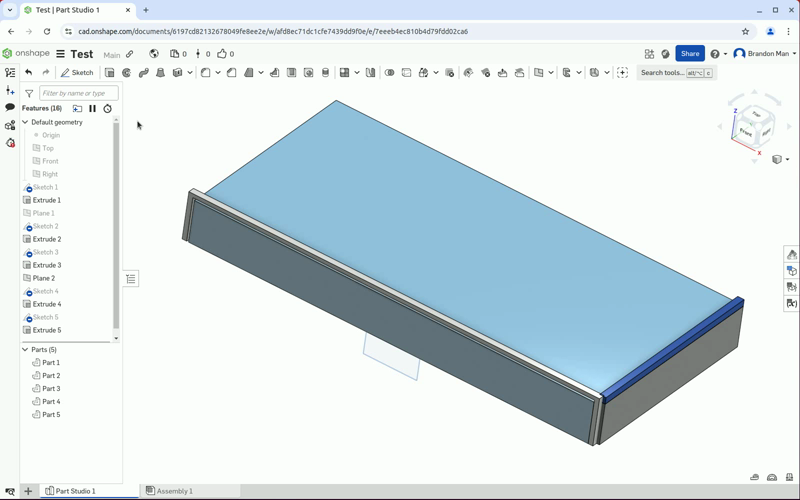
mouse_move(69, 189)
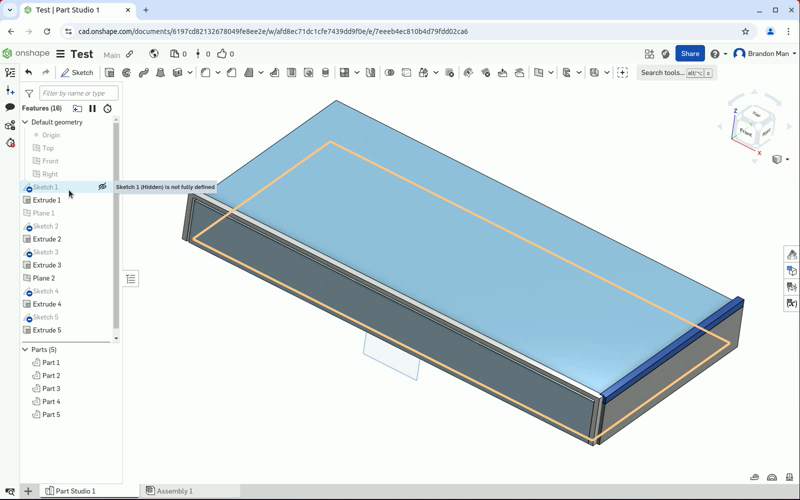
click(69, 189)